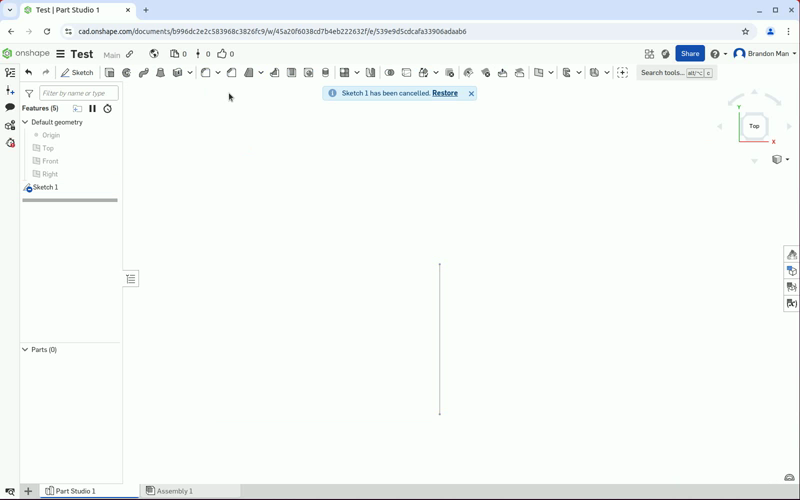
key(shift+h)
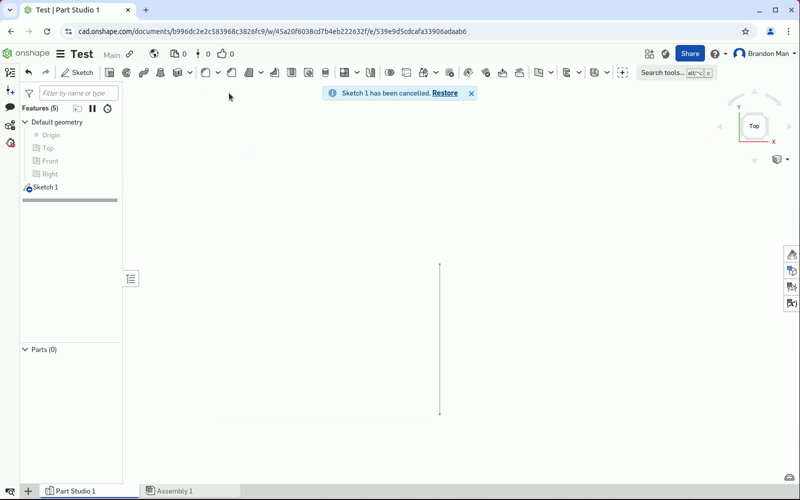
key(shift+s)
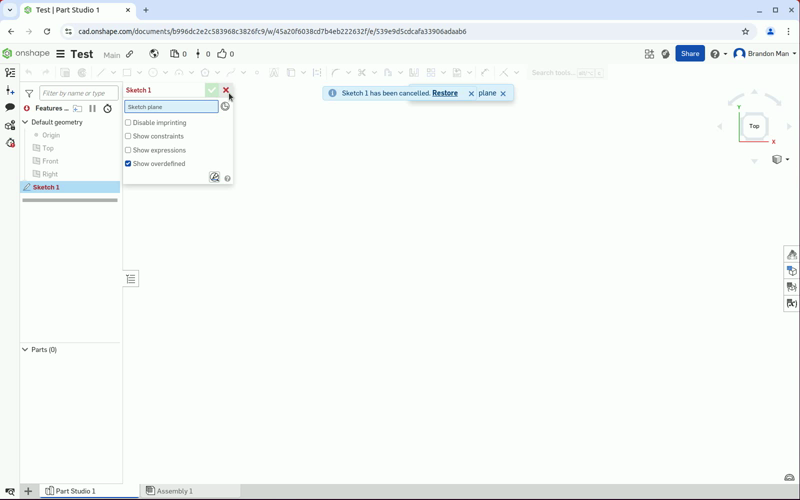
mouse_move(73, 150)
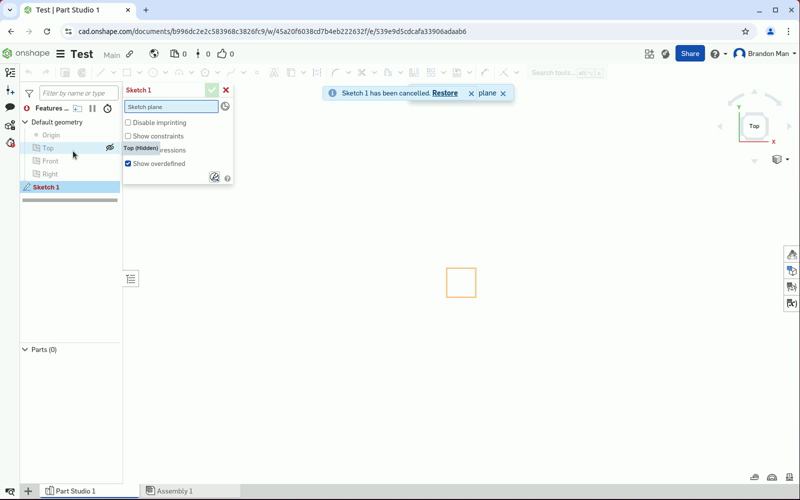
click(73, 150)
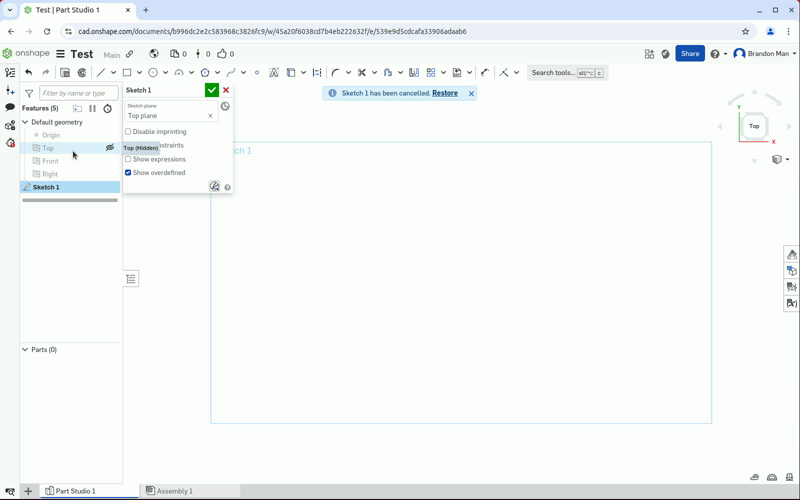
mouse_move(73, 352)
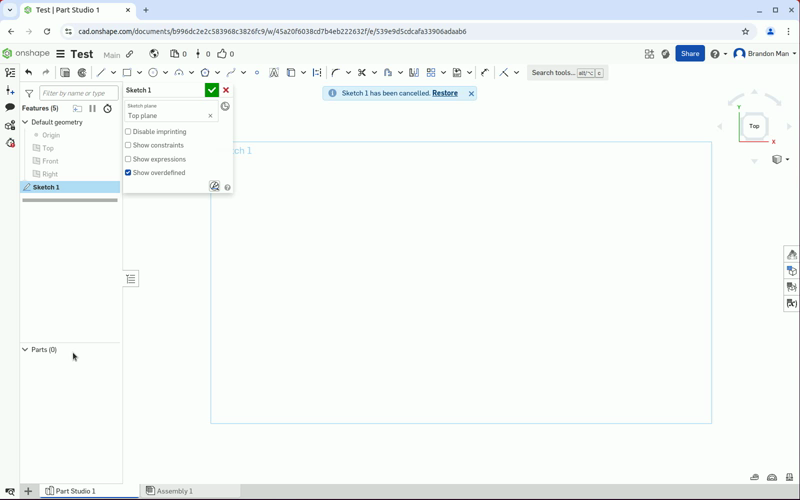
key(y)
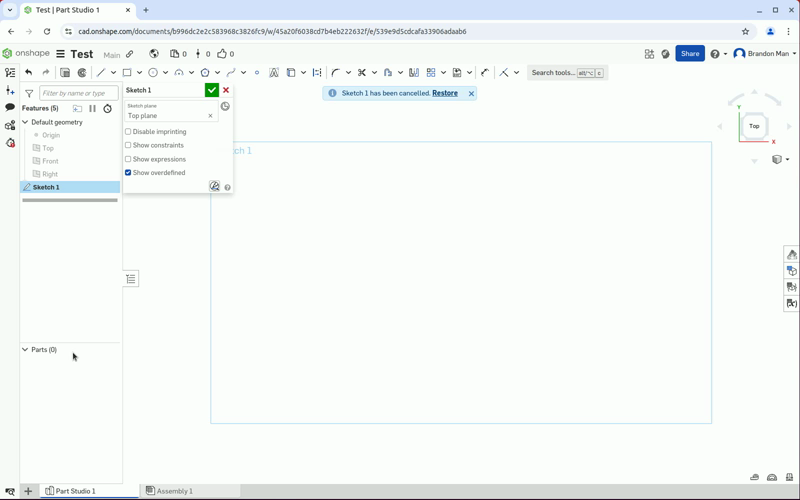
key(l)
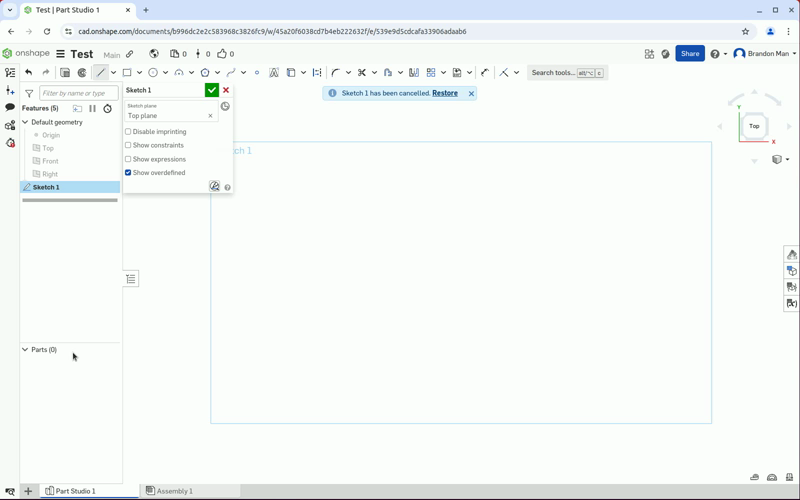
key_down(shift)
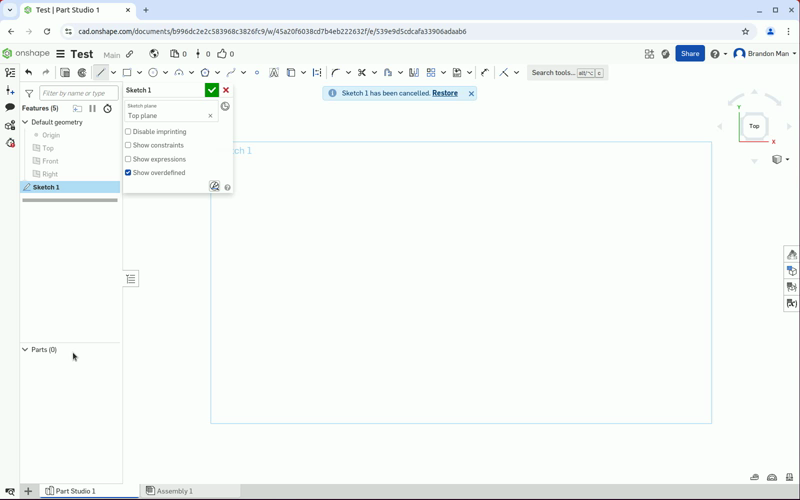
mouse_move(349, 301)
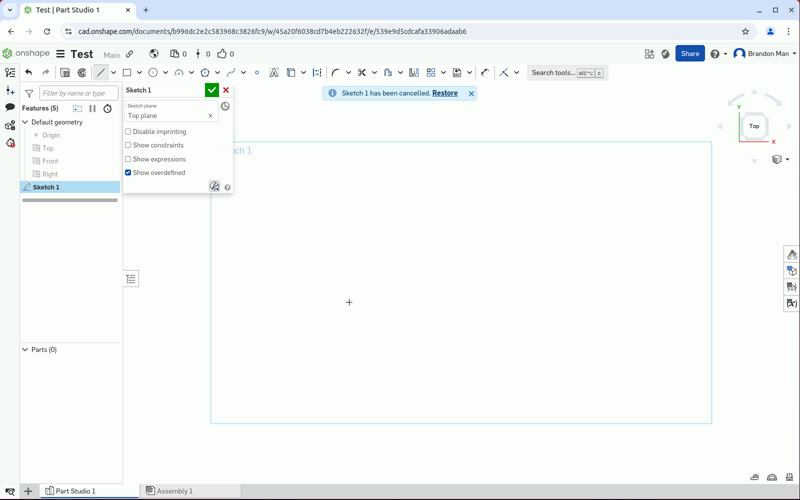
click(349, 301)
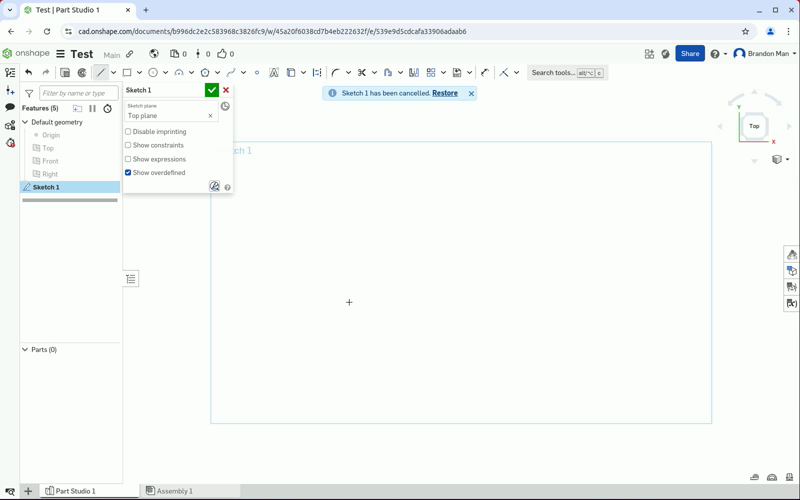
key_up(shift)
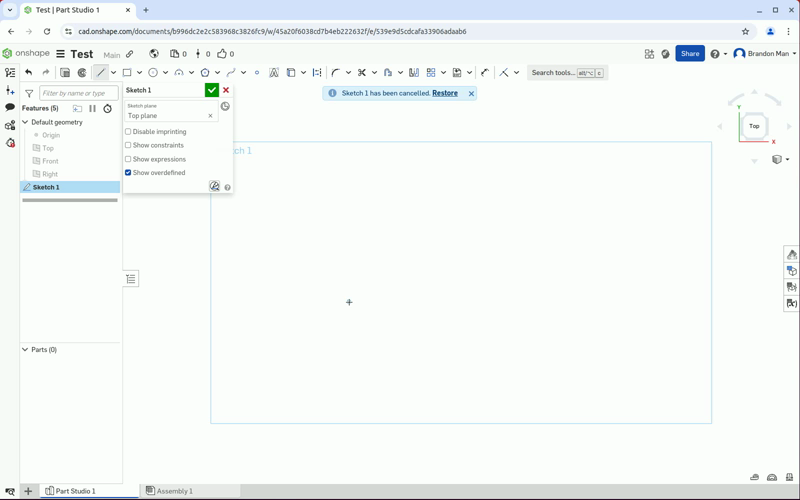
key_down(shift)
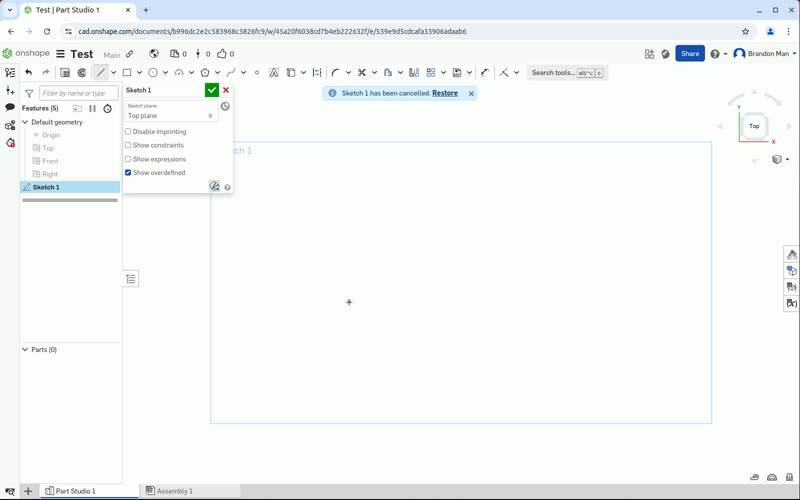
mouse_move(460, 301)
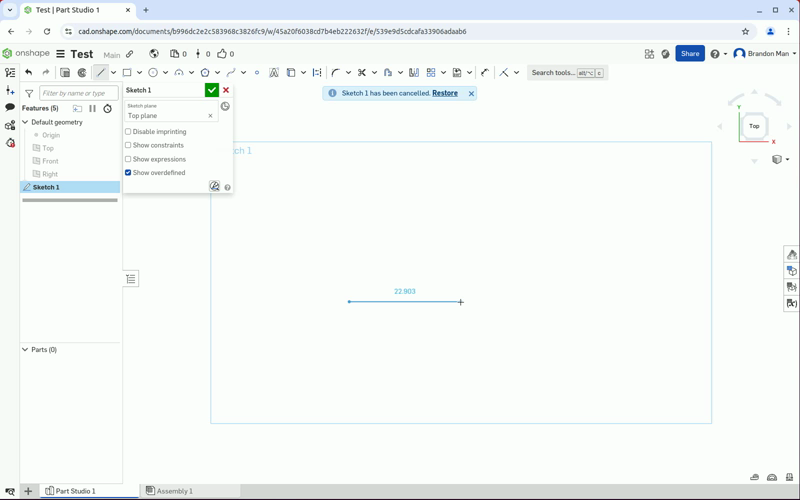
click(460, 301)
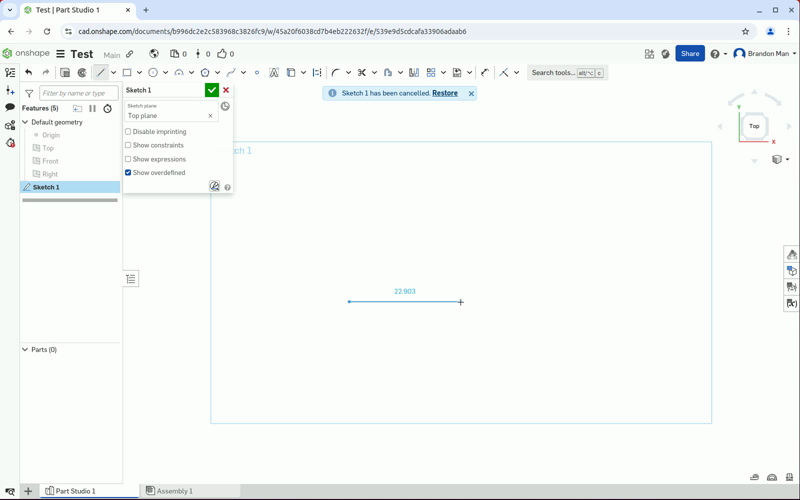
key_up(shift)
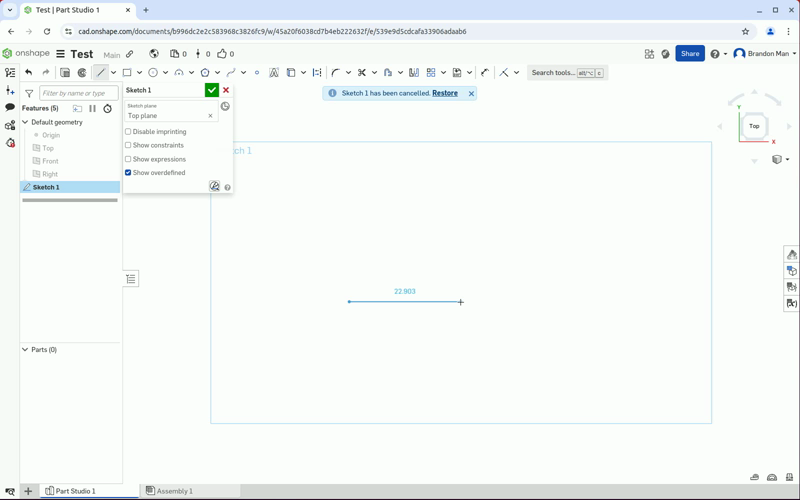
key(esc)
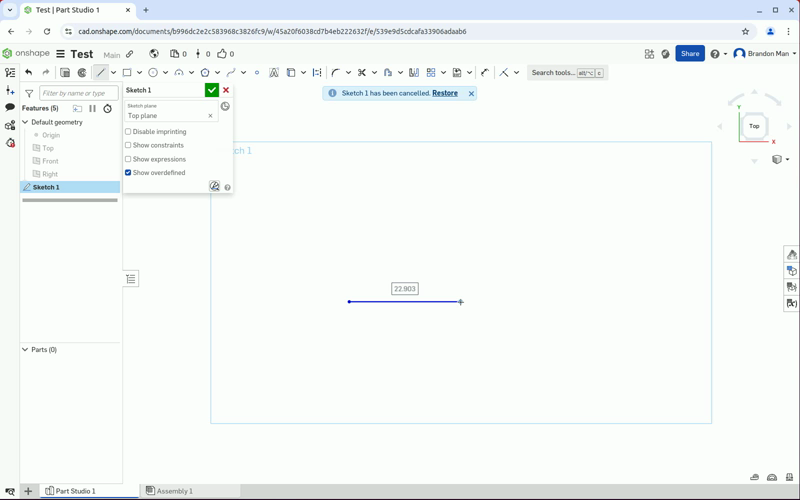
key(a)
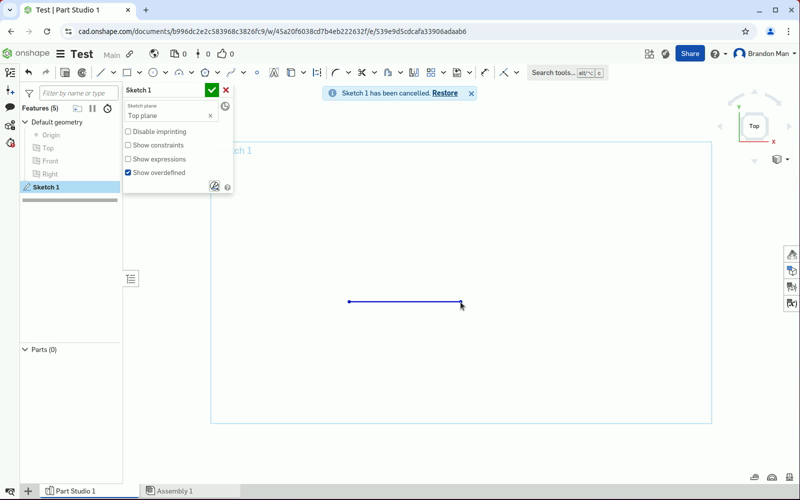
mouse_move(460, 301)
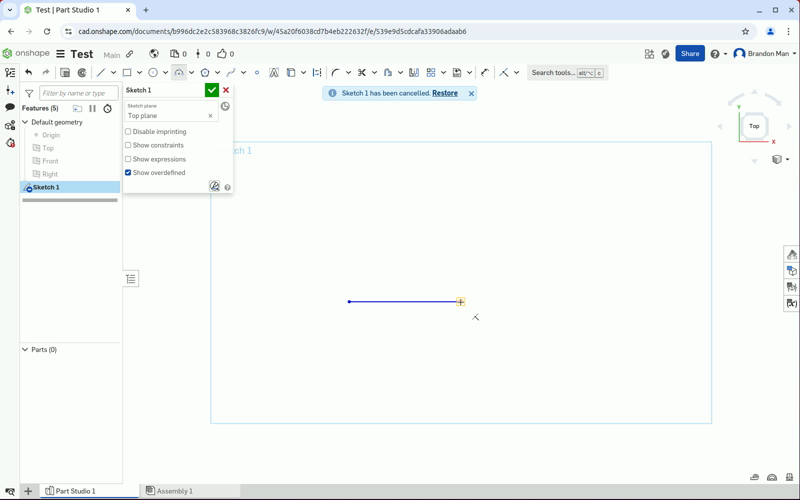
click(460, 301)
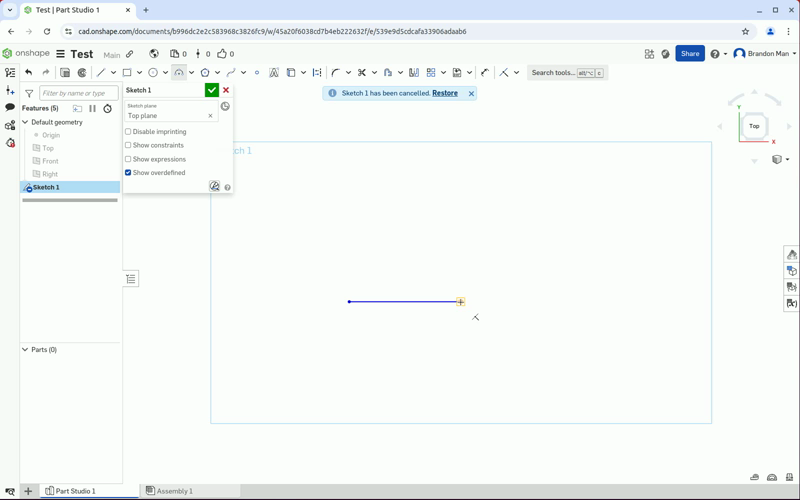
key_down(shift)
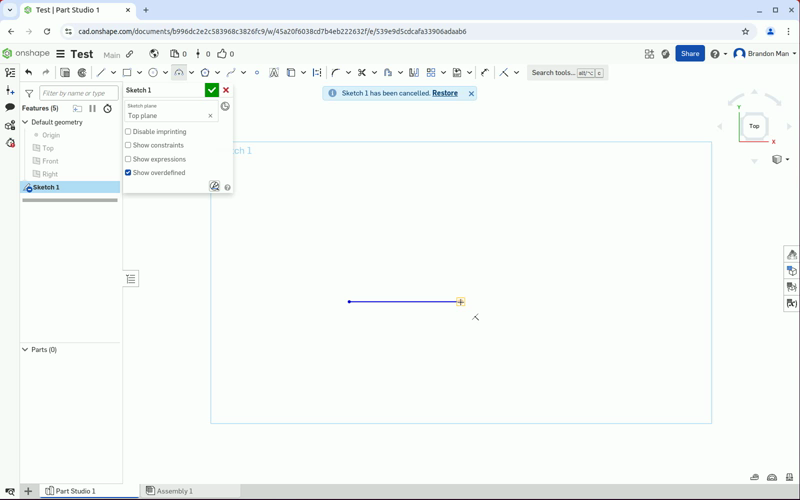
mouse_move(450, 282)
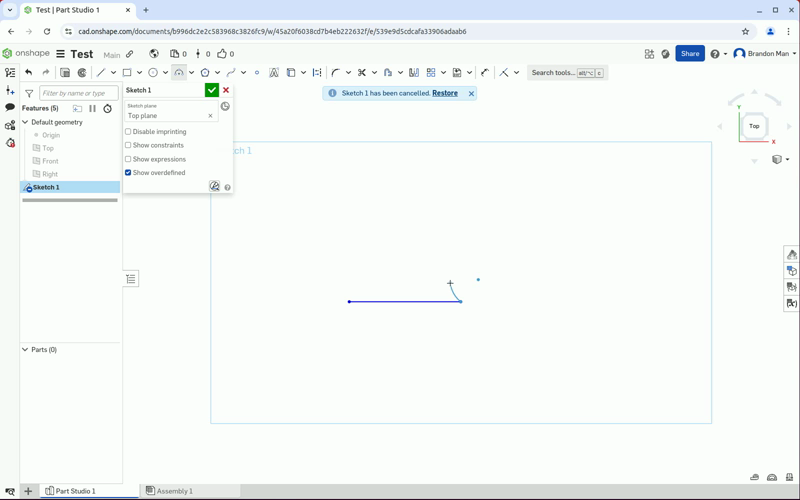
click(450, 282)
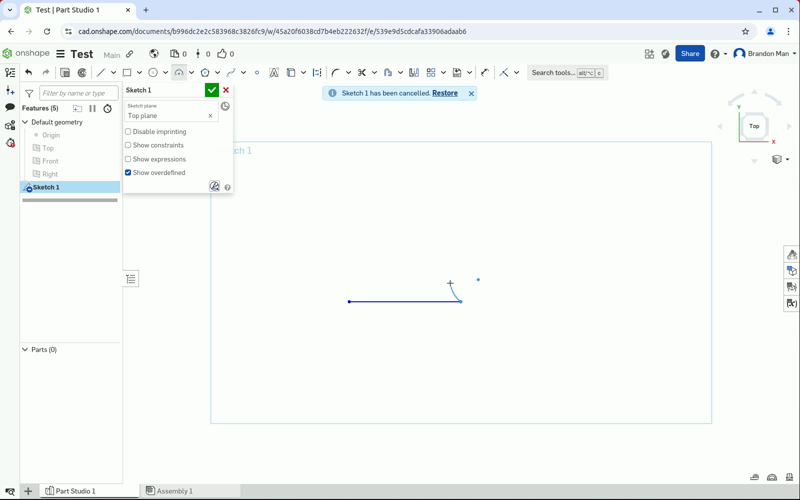
mouse_move(454, 292)
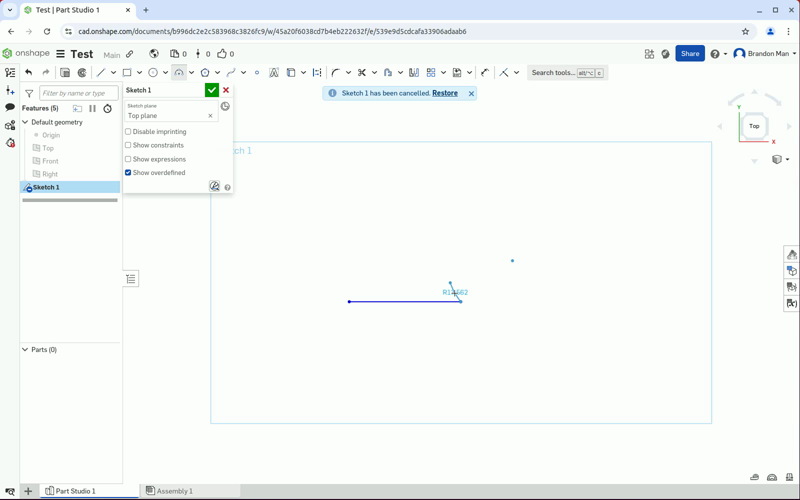
click(454, 292)
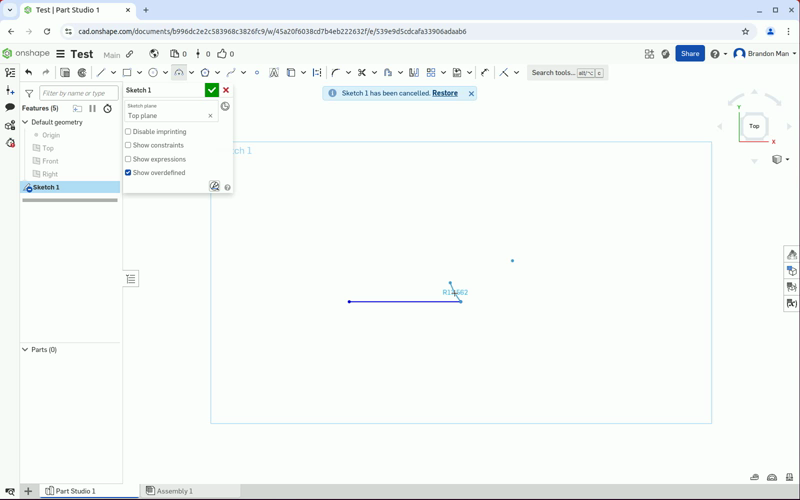
key_up(shift)
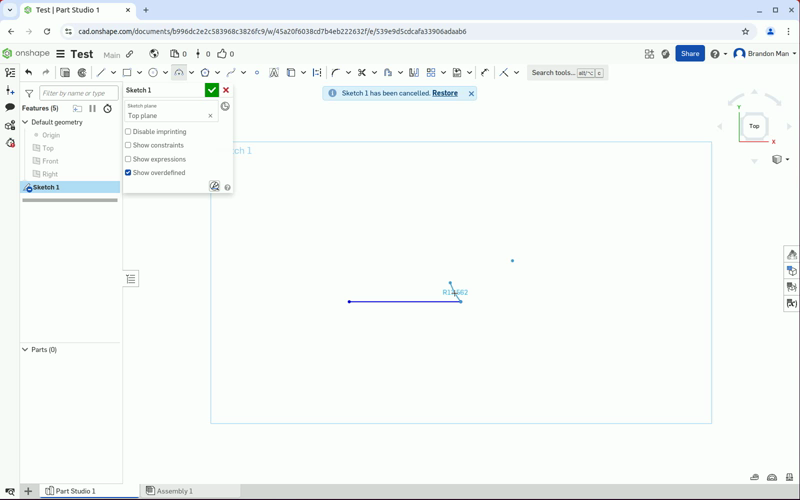
key(esc)
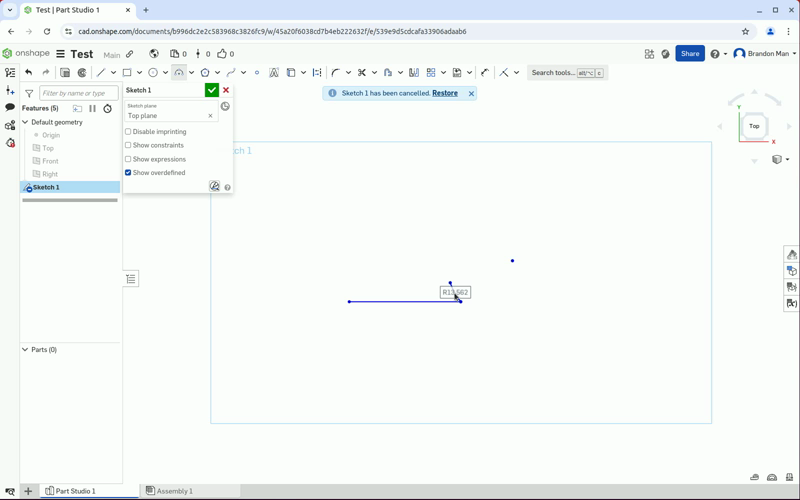
key(l)
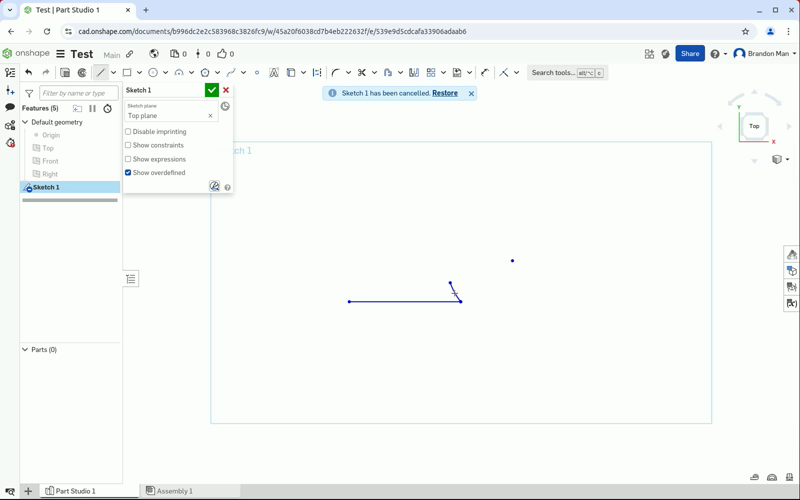
mouse_move(450, 282)
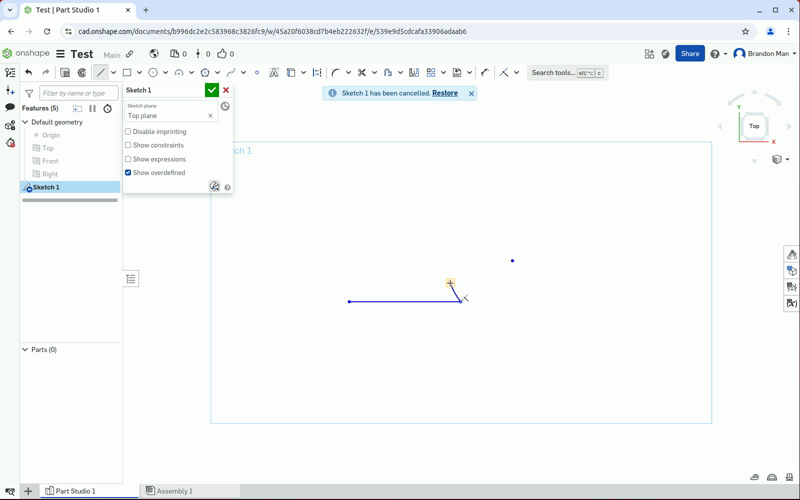
click(450, 282)
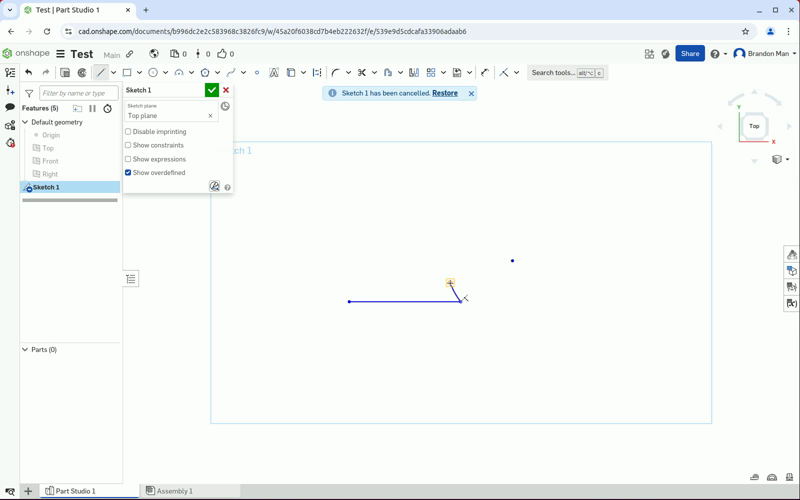
key_down(shift)
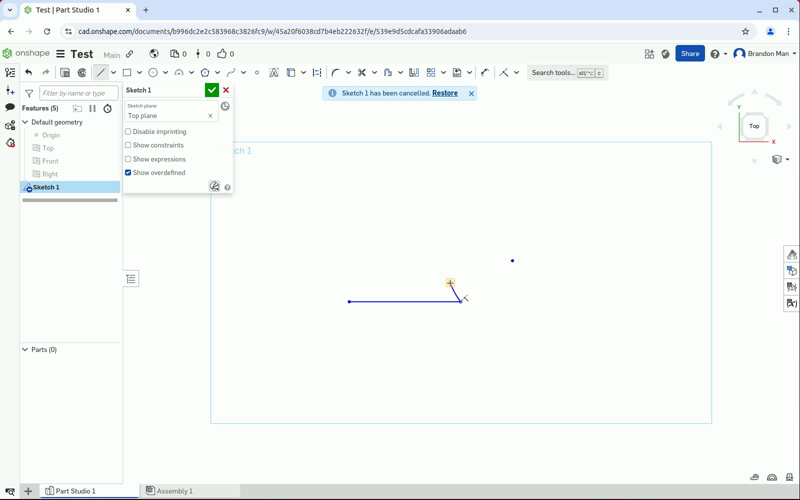
mouse_move(349, 282)
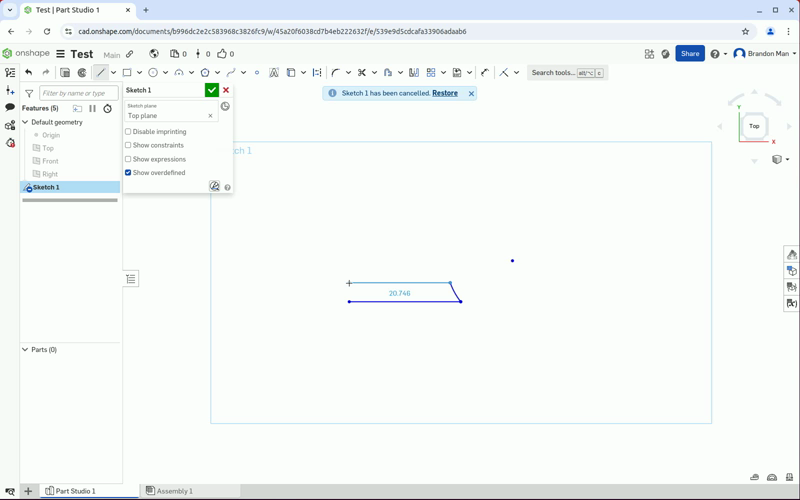
click(349, 282)
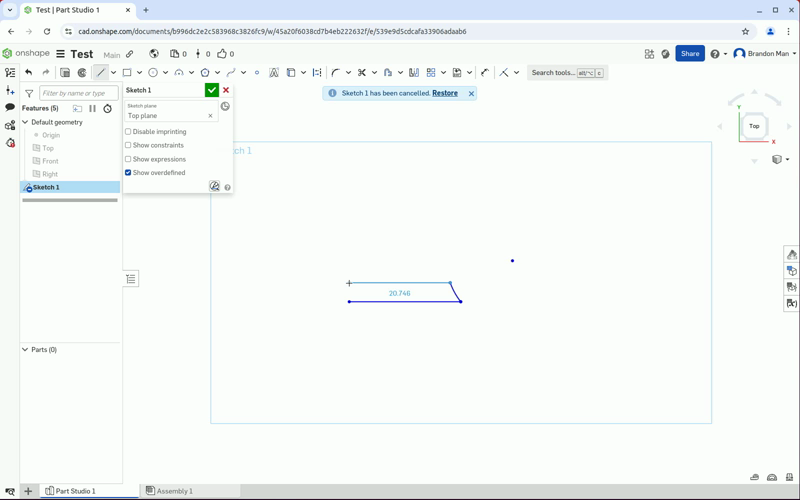
key_up(shift)
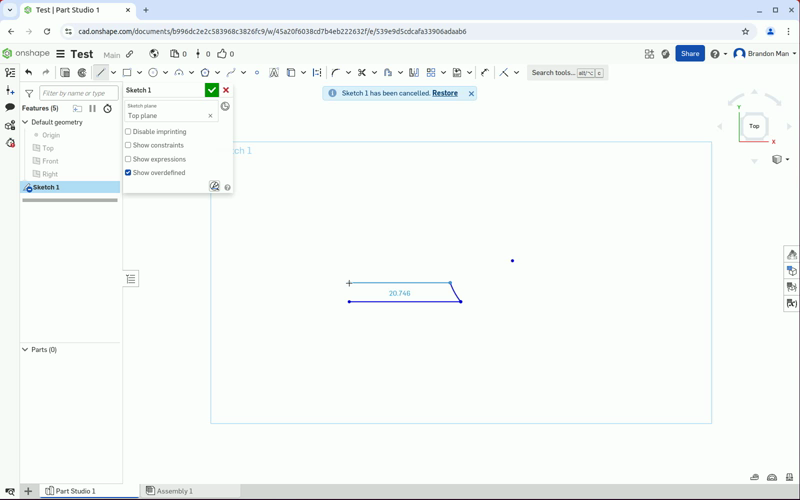
mouse_move(379, 282)
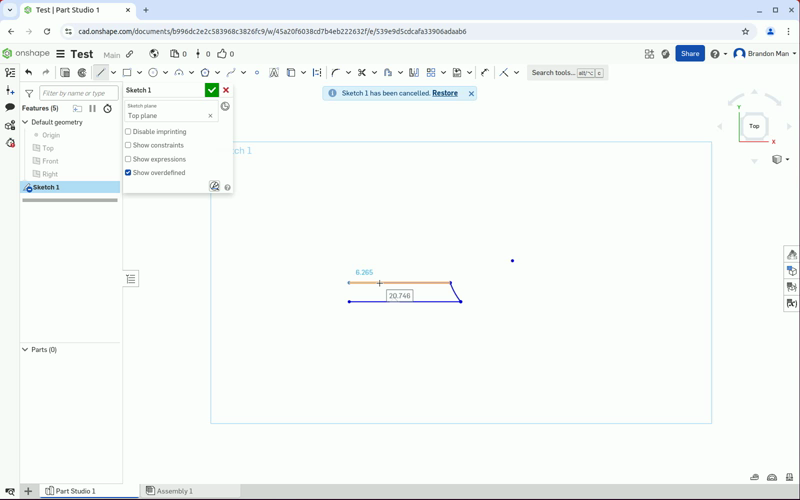
key_down(shift)
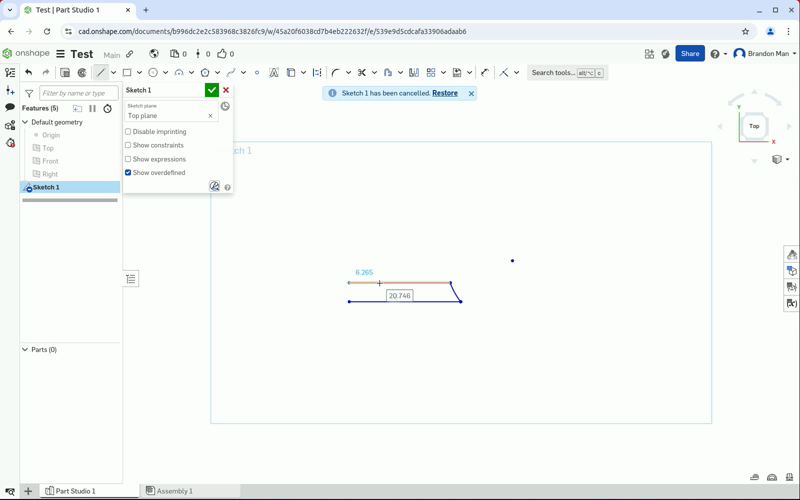
mouse_move(349, 301)
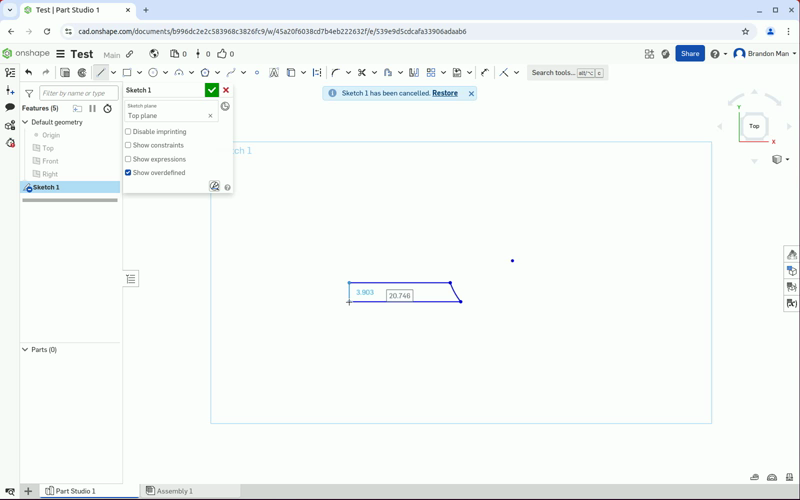
key_up(shift)
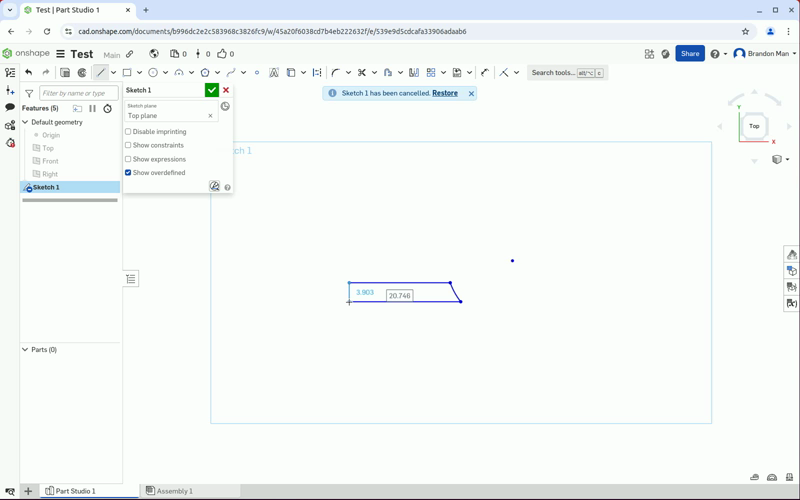
click(349, 301)
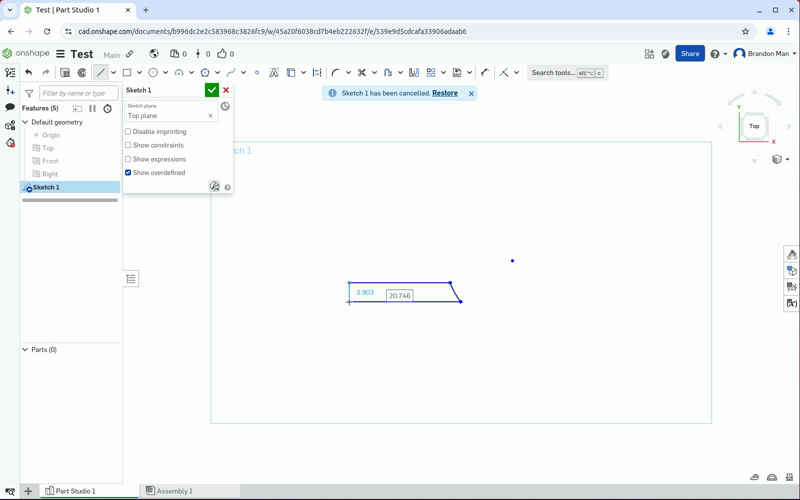
key(esc)
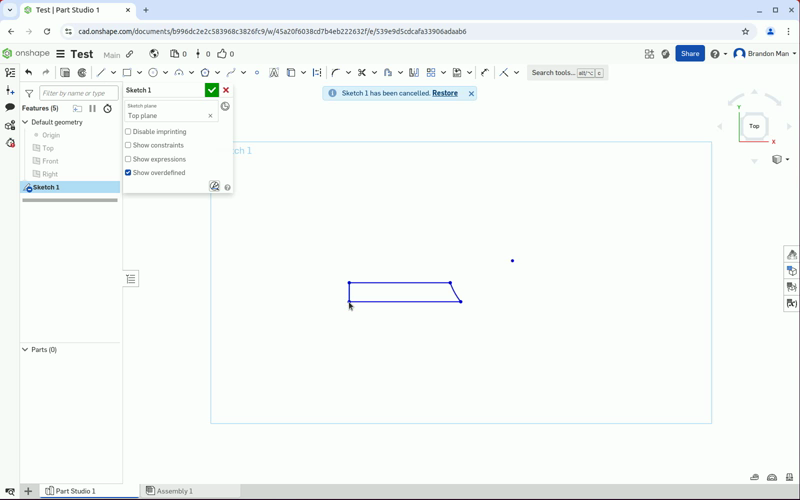
mouse_move(365, 298)
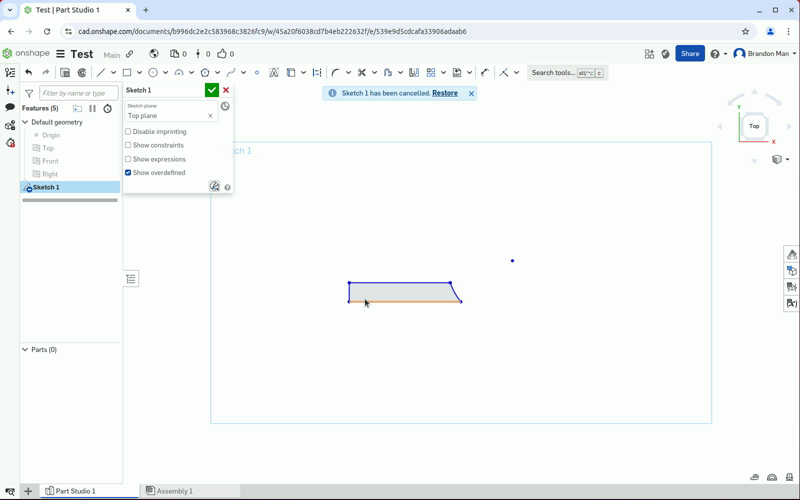
click(365, 298)
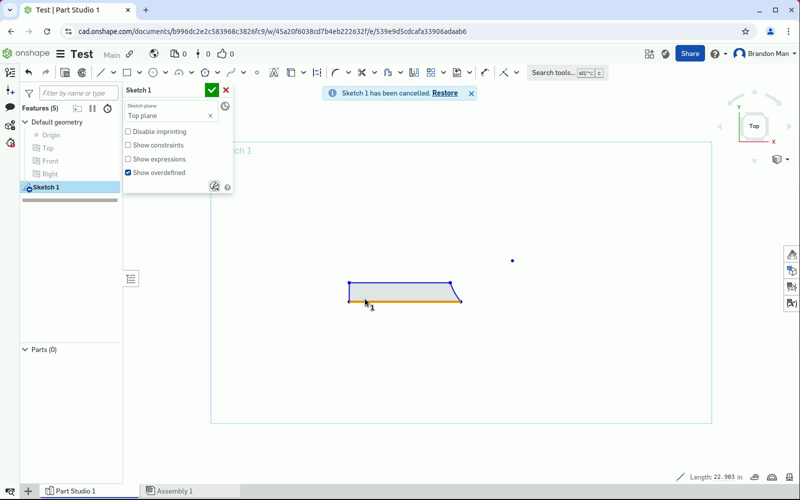
mouse_move(73, 352)
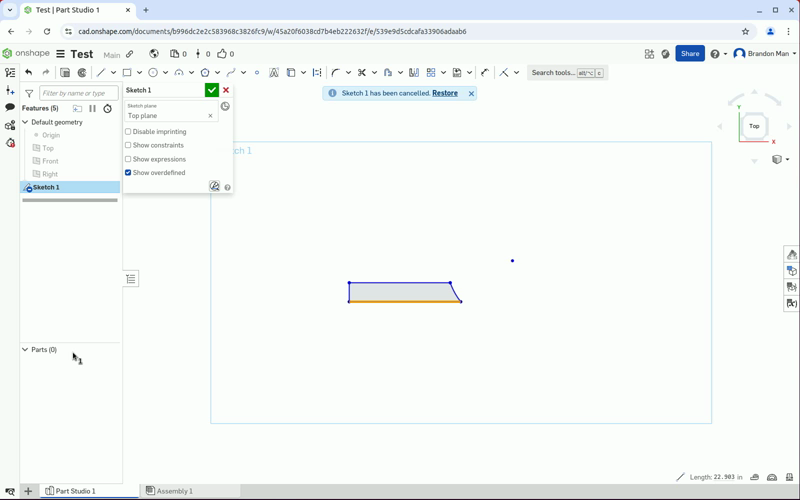
key(shift+y)
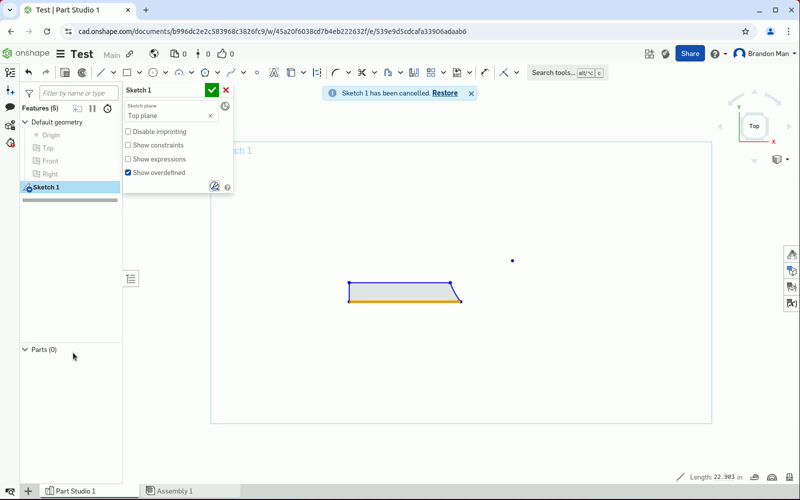
key(shift+e)
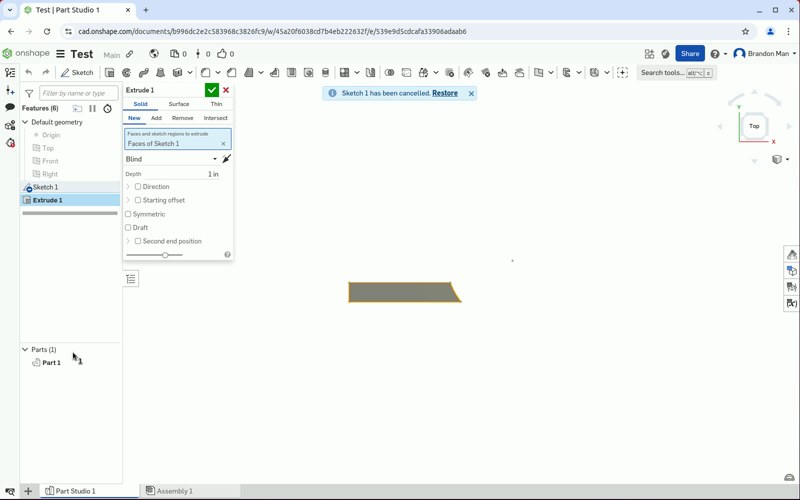
mouse_move(143, 106)
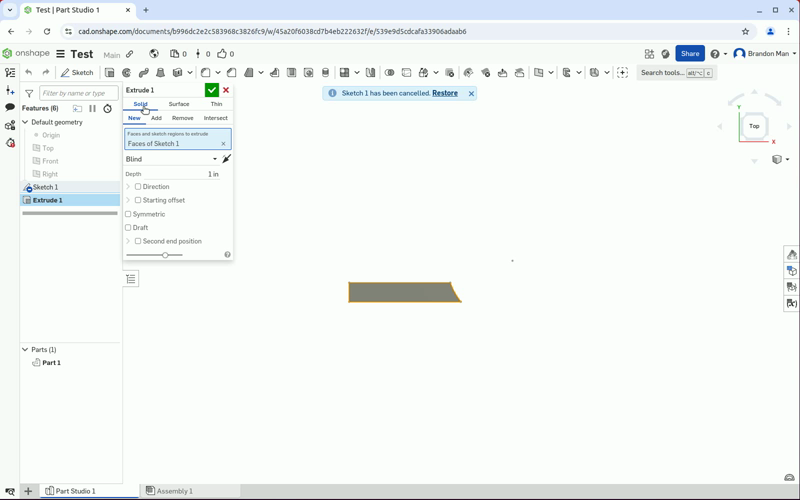
click(143, 106)
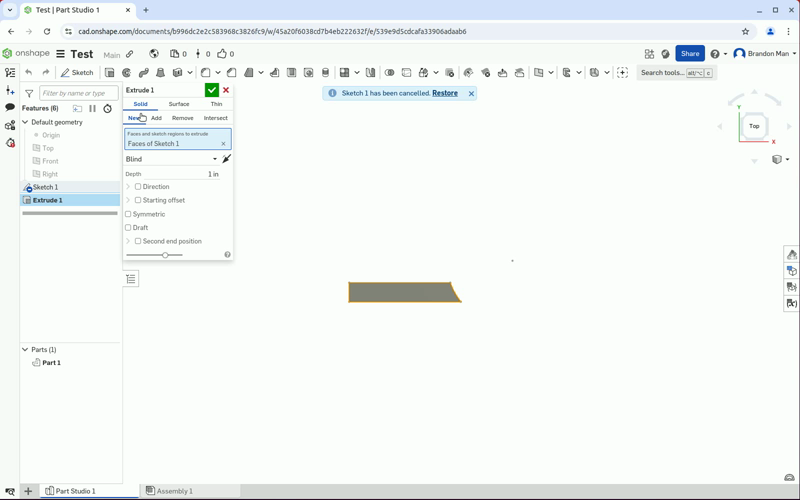
mouse_move(137, 120)
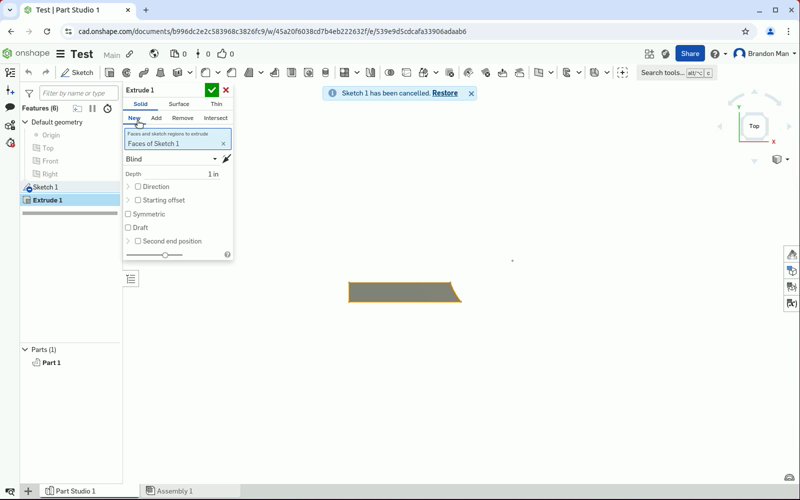
click(137, 120)
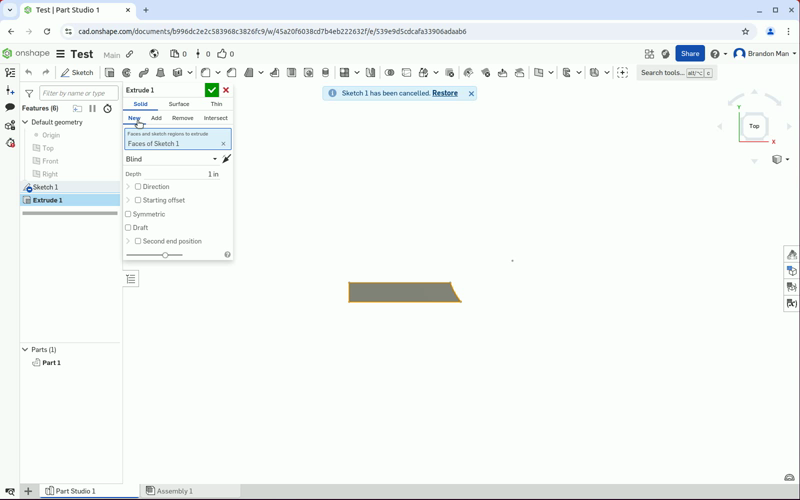
key(tab, 4)
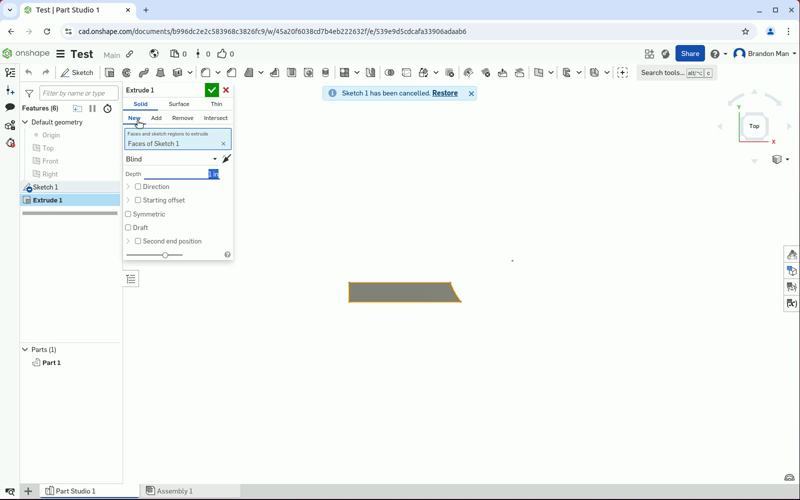
text(9.628)
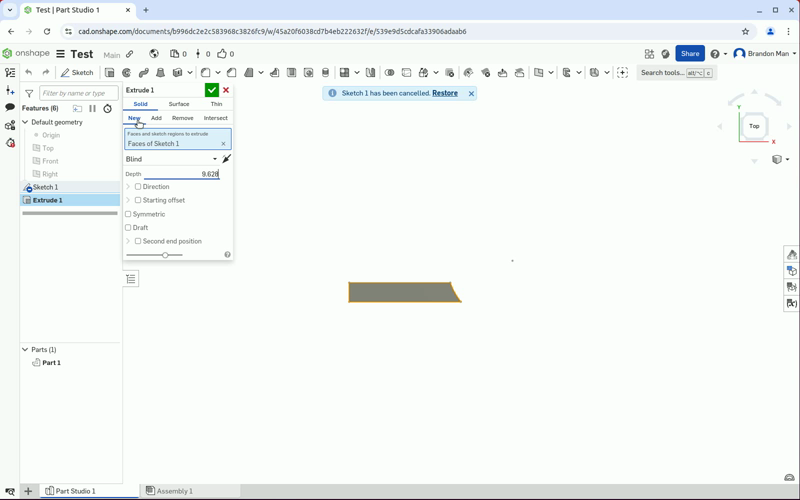
key(enter)
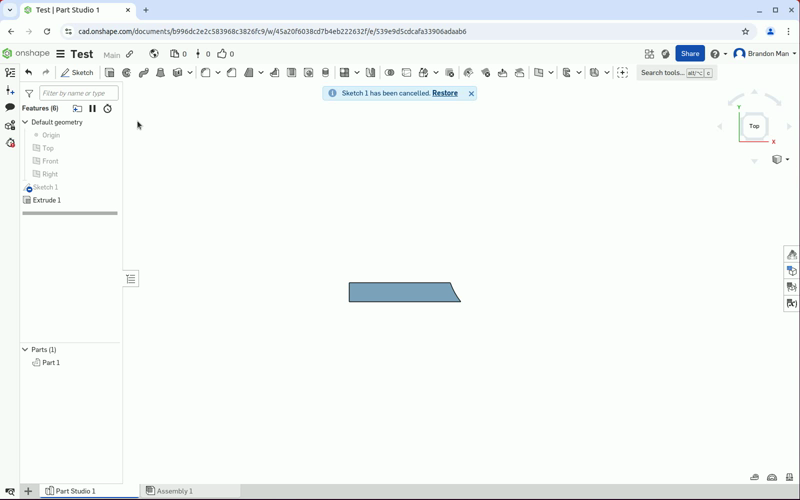
key(shift+h)
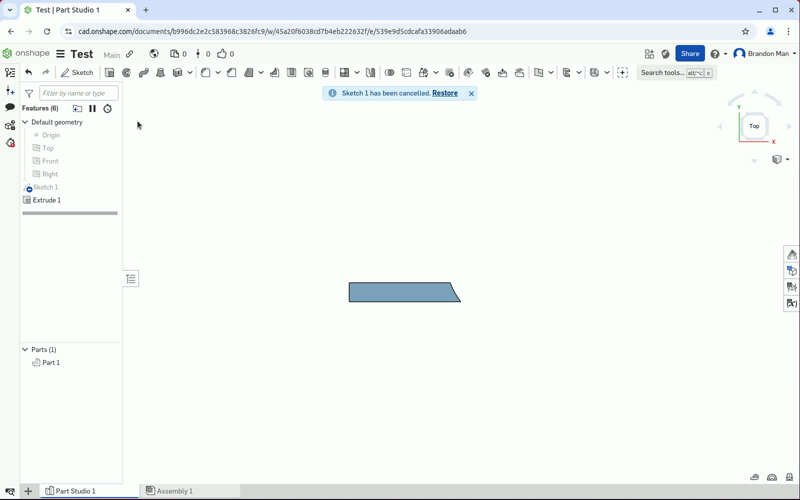
key(shift+h)
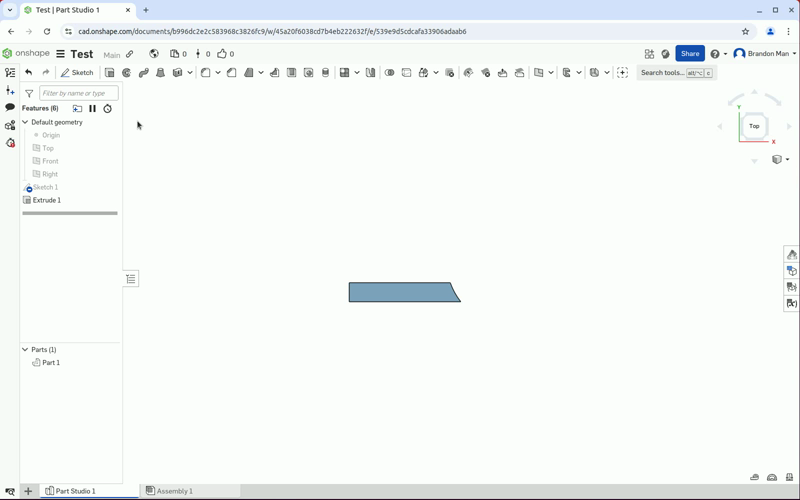
mouse_move(73, 189)
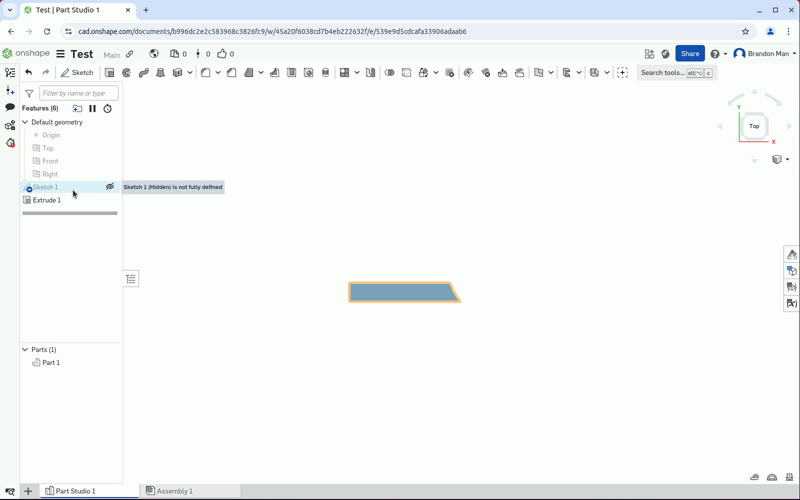
click(73, 189)
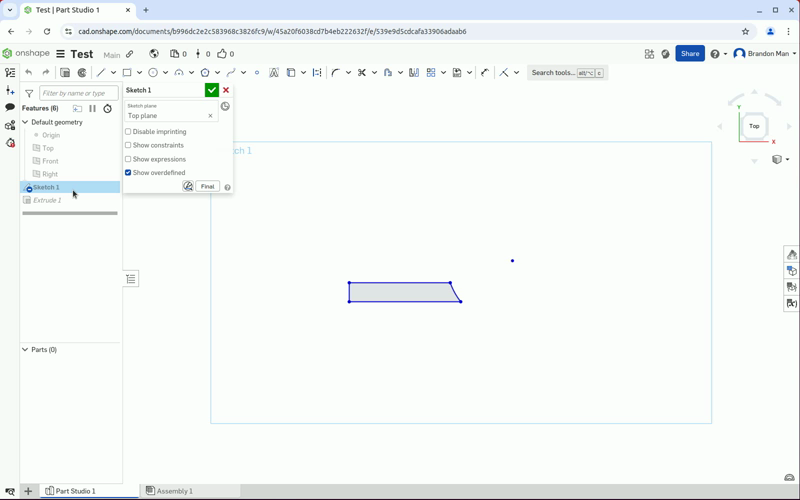
mouse_move(229, 92)
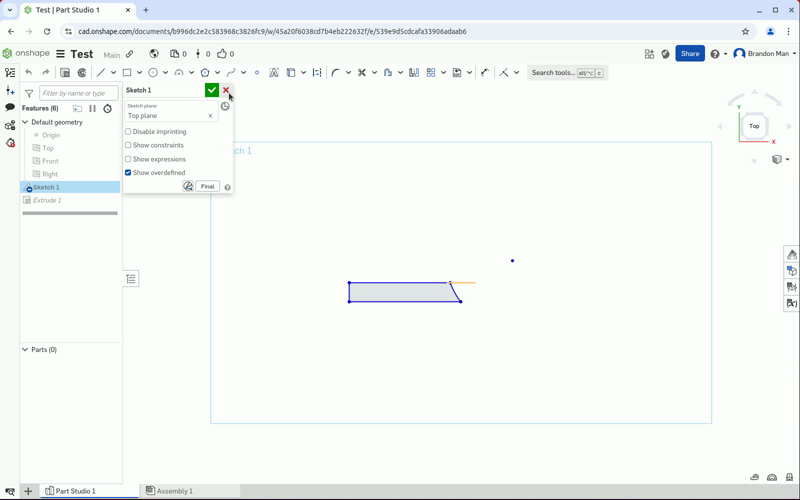
click(229, 92)
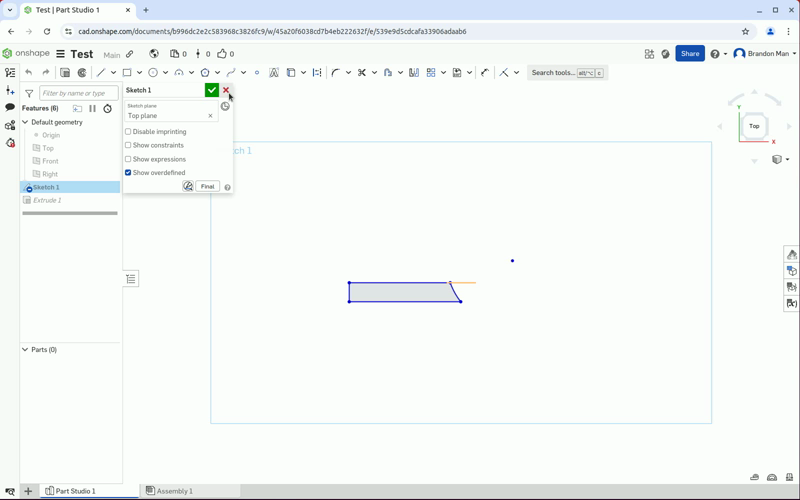
key(shift+s)
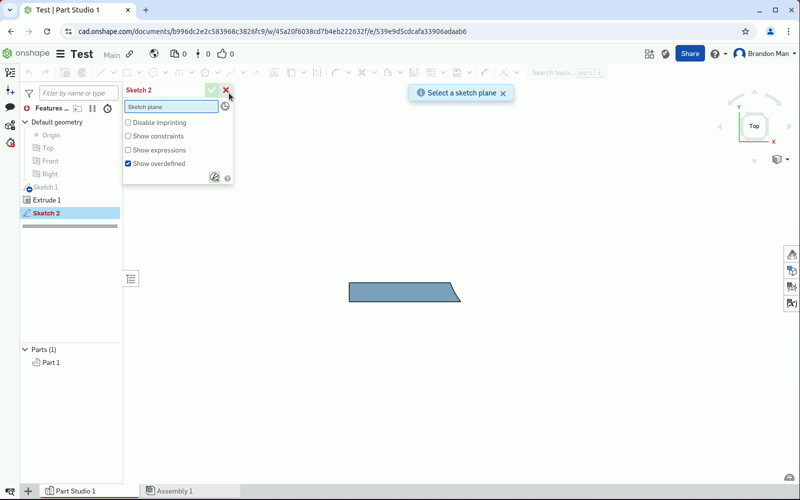
mouse_move(73, 150)
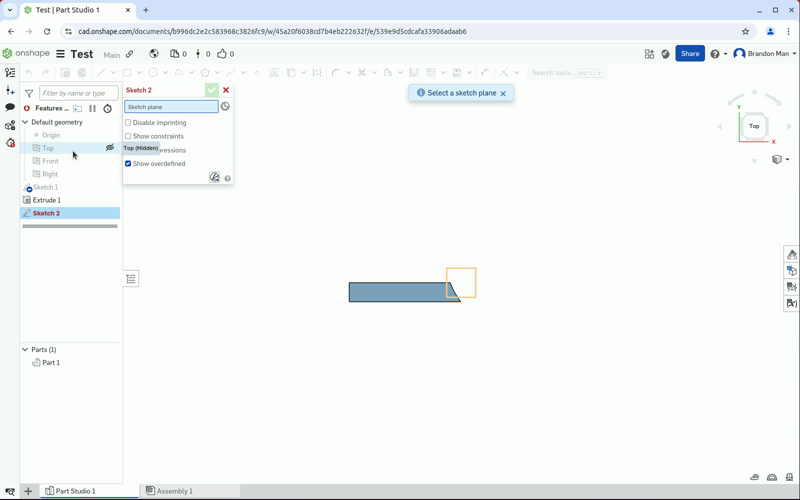
click(73, 150)
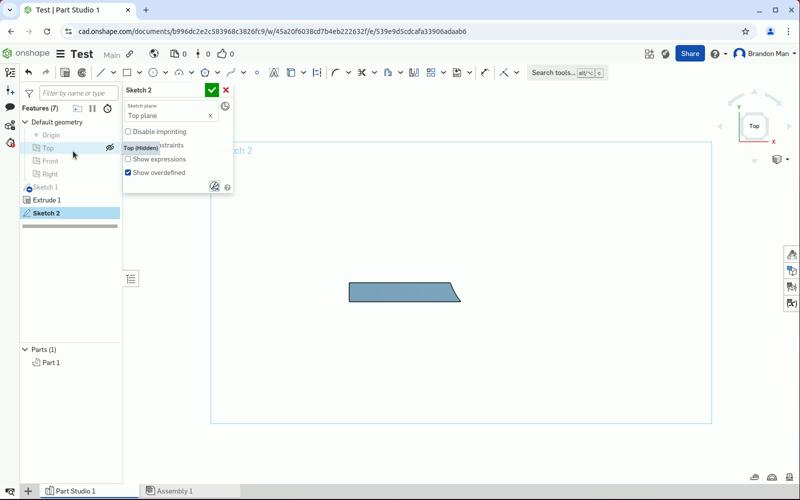
mouse_move(73, 352)
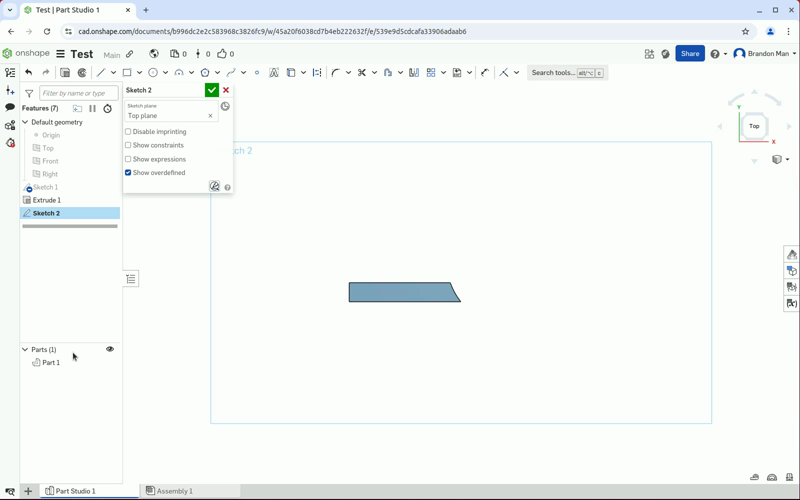
key(y)
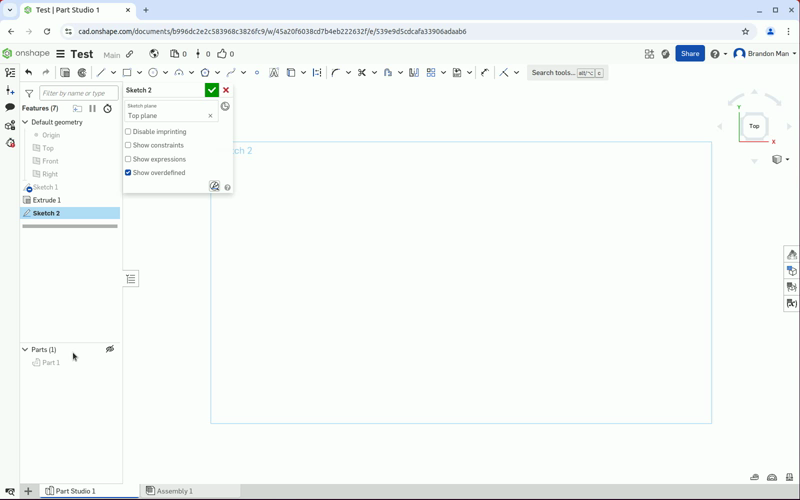
key(l)
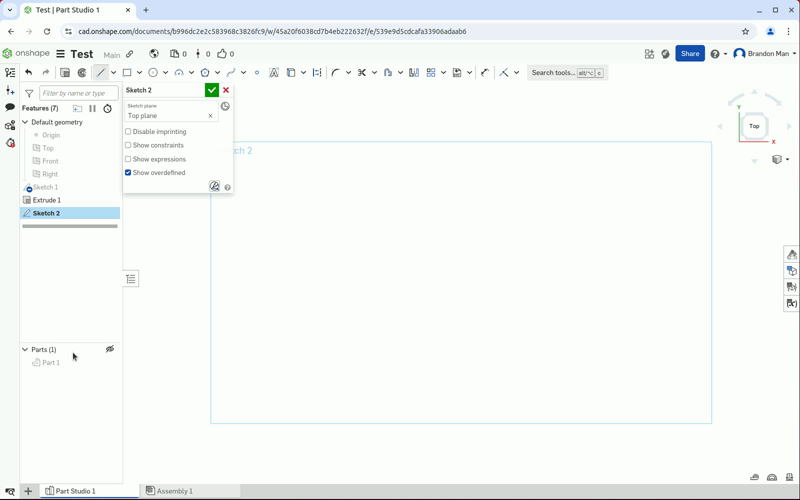
key_down(shift)
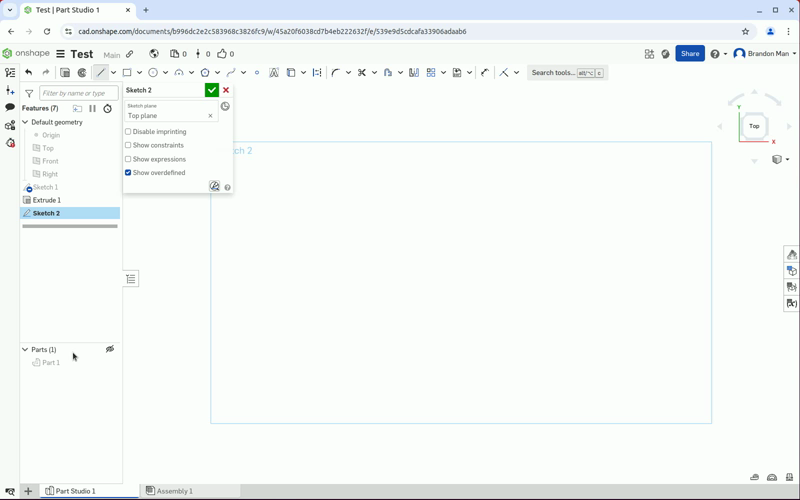
mouse_move(349, 238)
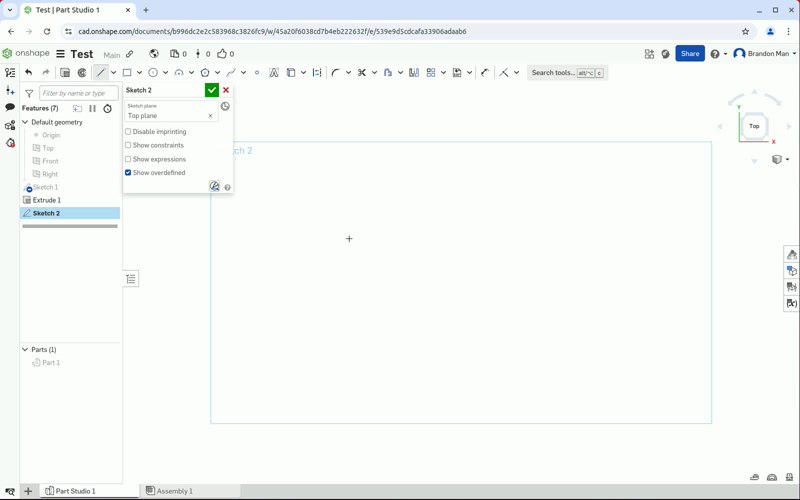
click(349, 238)
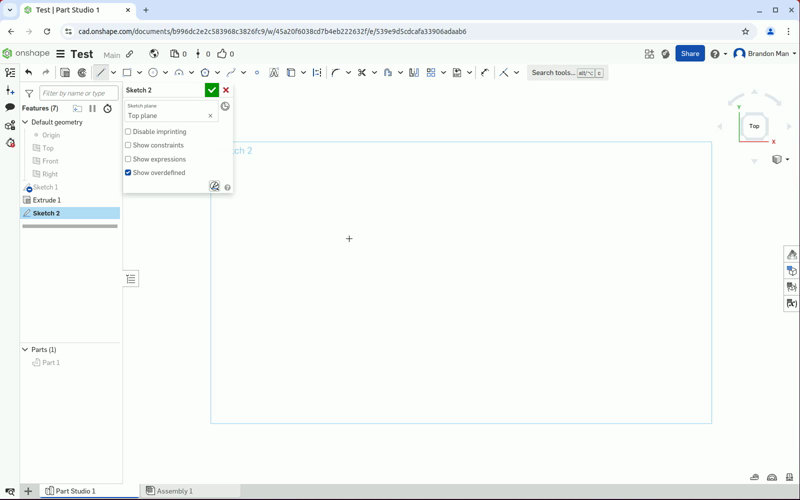
key_up(shift)
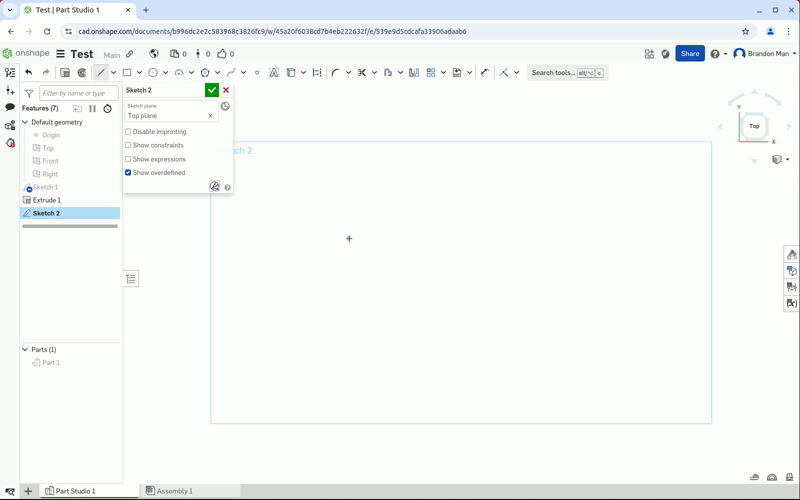
key_down(shift)
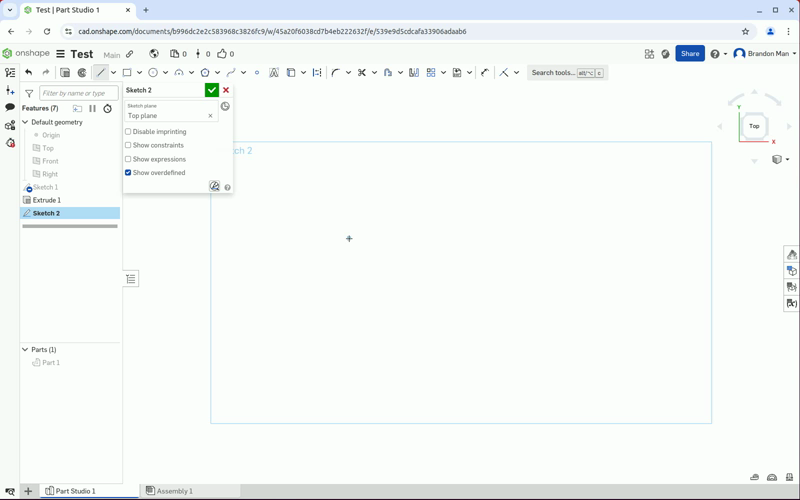
mouse_move(379, 238)
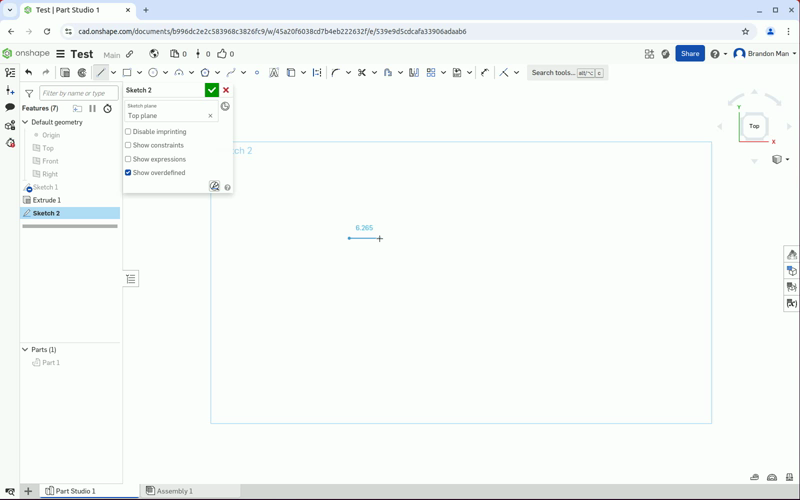
mouse_move(386, 238)
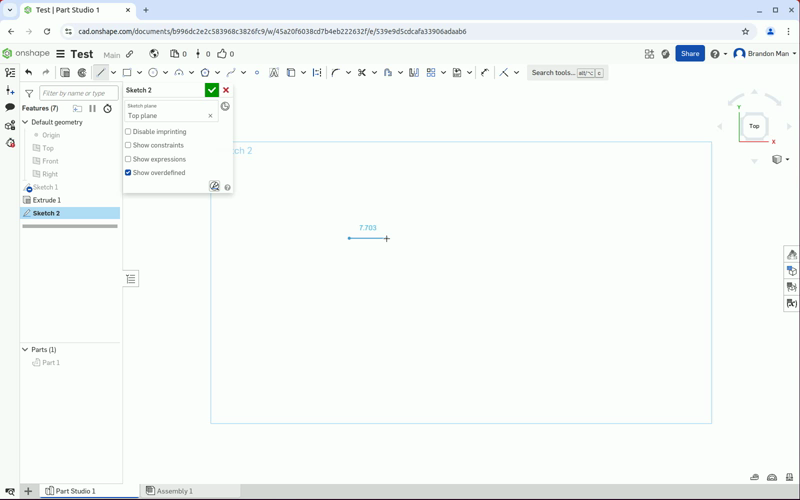
click(386, 238)
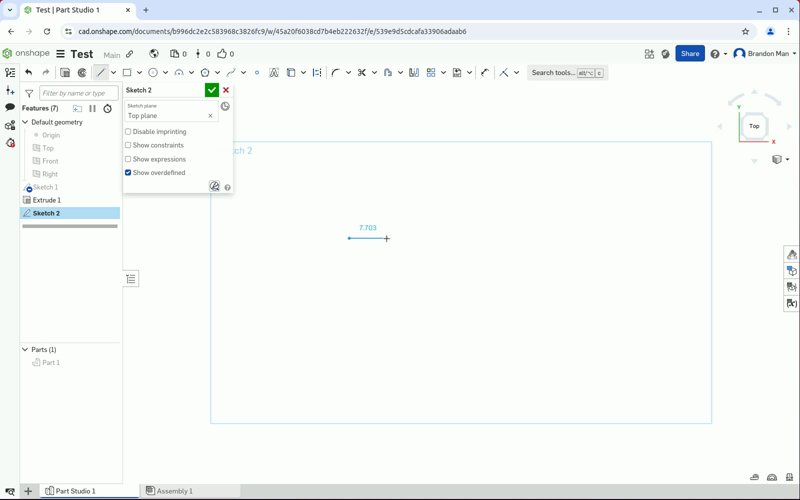
key_up(shift)
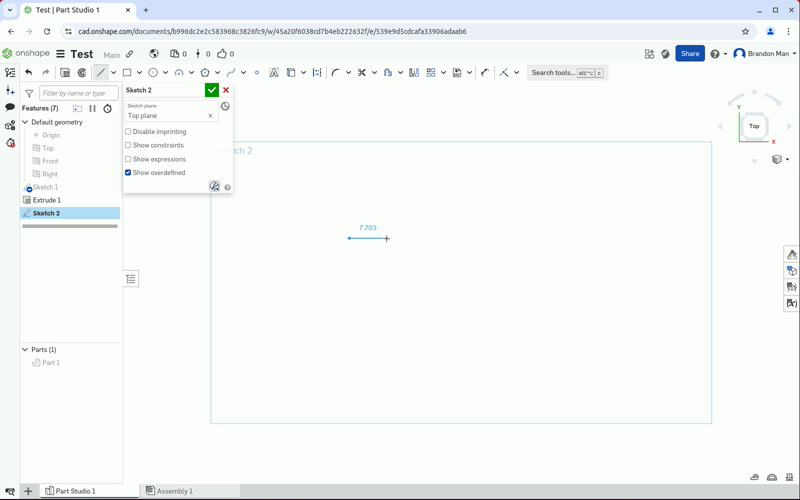
key_down(shift)
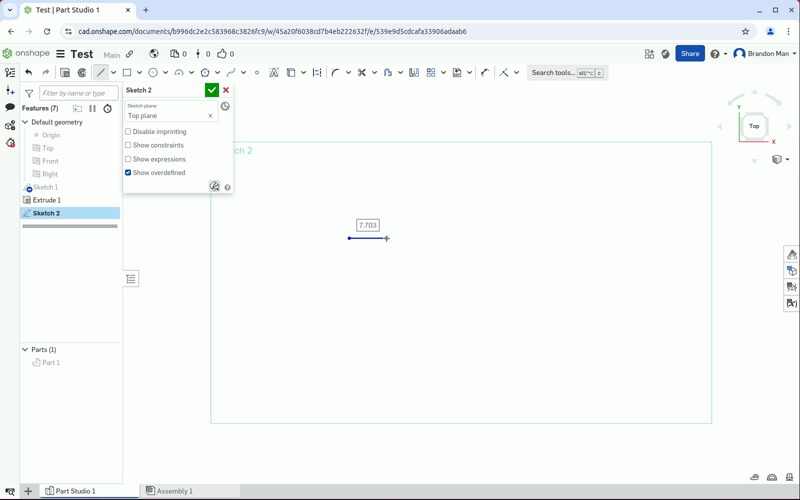
mouse_move(450, 238)
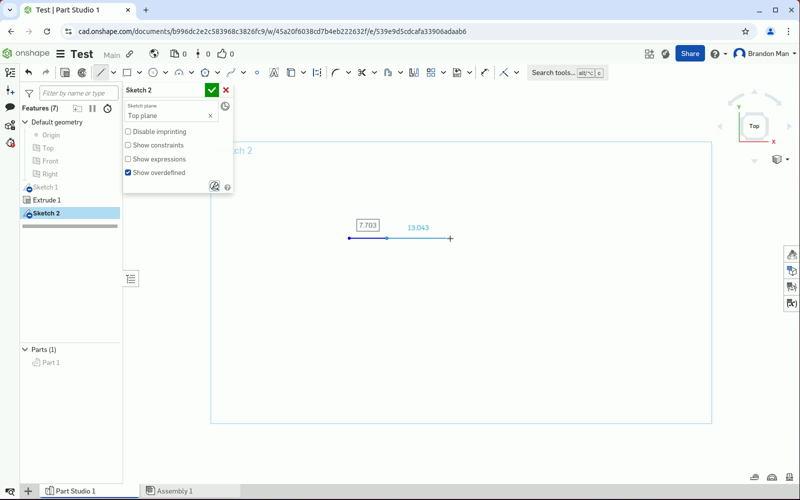
click(450, 238)
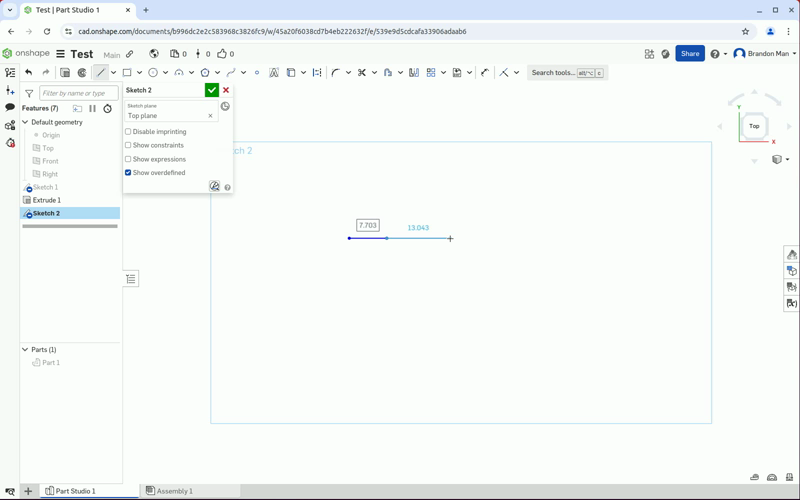
key_up(shift)
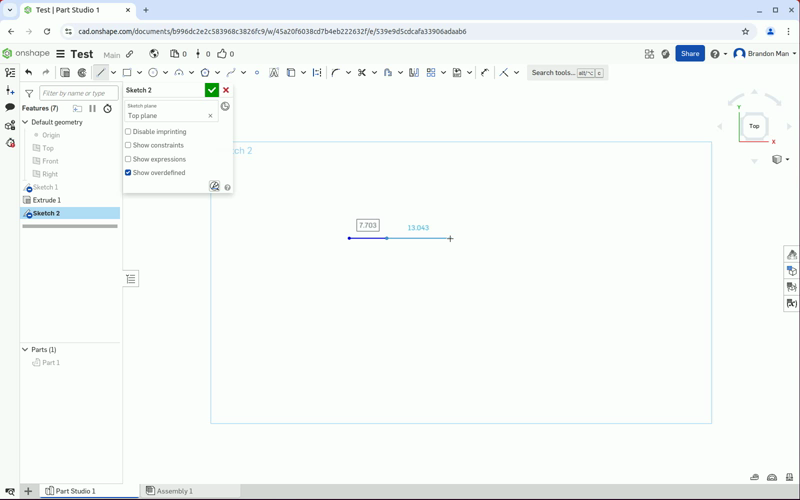
key(esc)
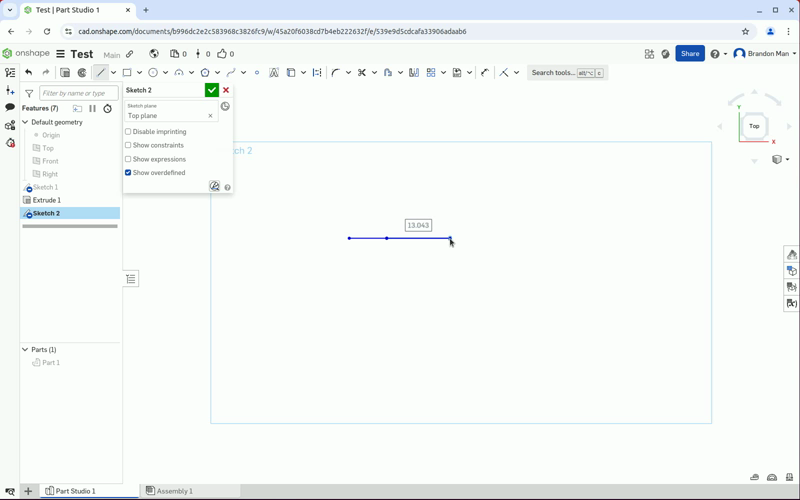
key(a)
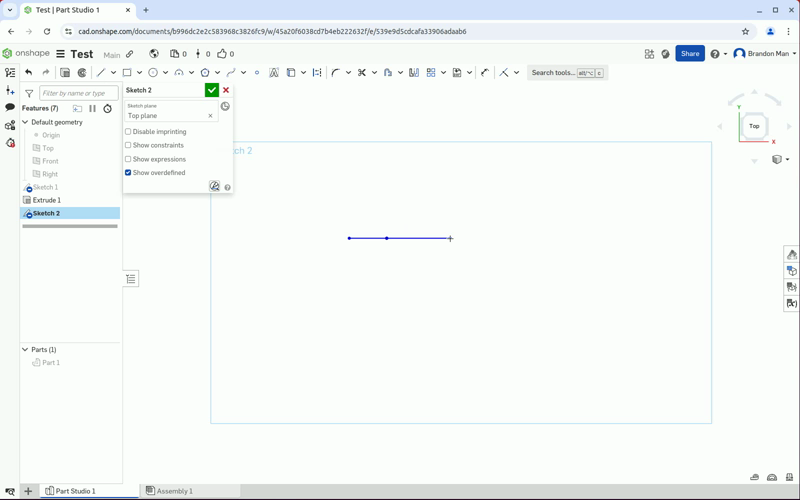
mouse_move(450, 238)
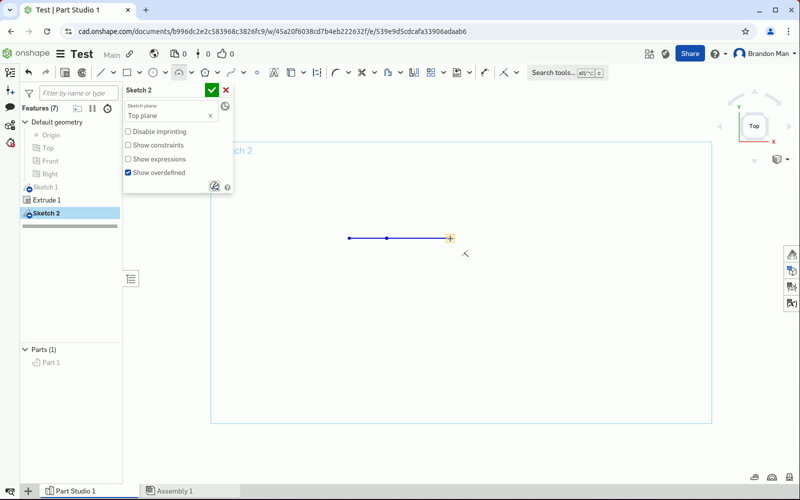
click(450, 238)
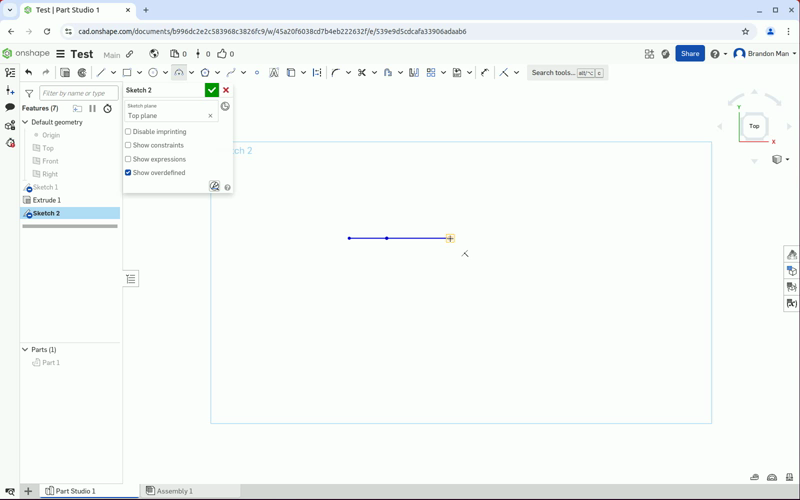
key_down(shift)
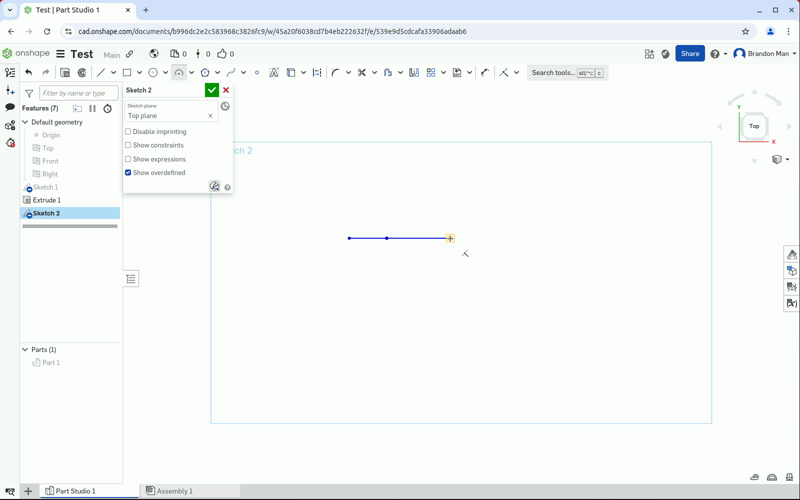
mouse_move(460, 219)
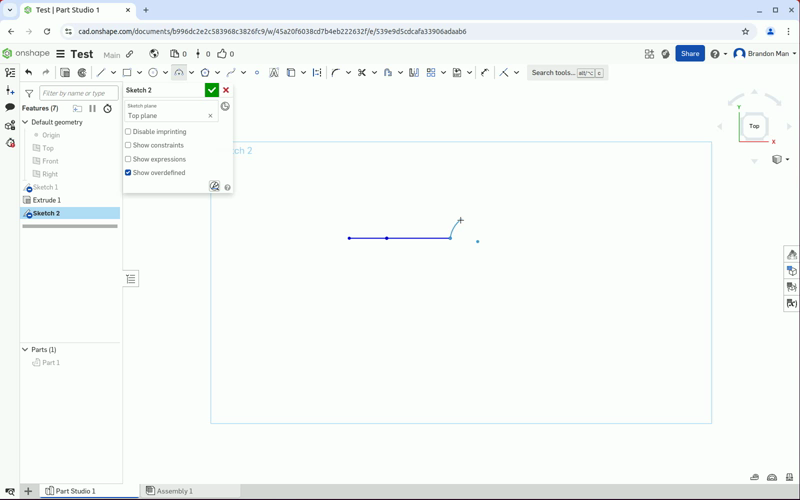
click(460, 219)
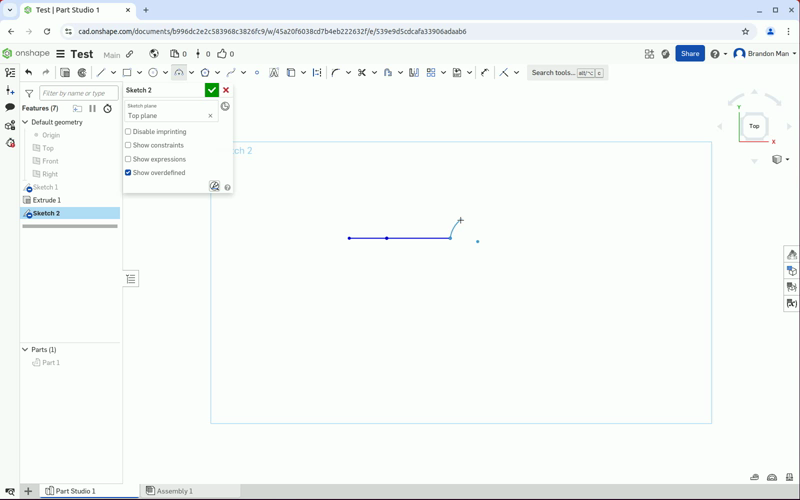
mouse_move(454, 228)
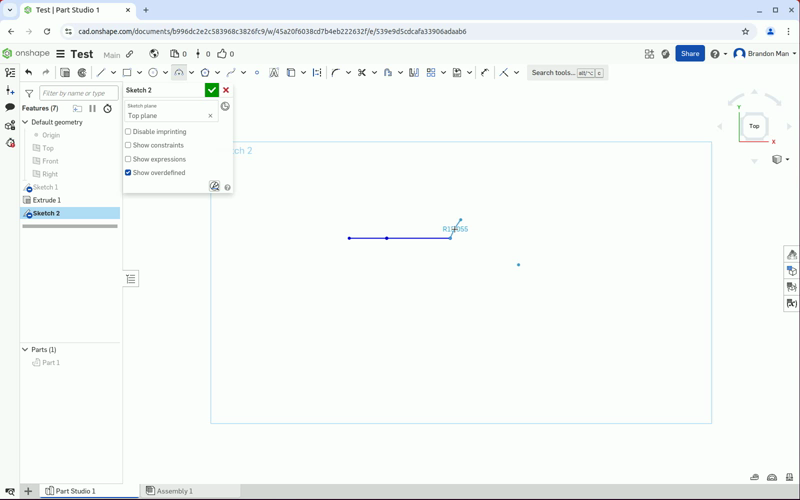
click(454, 228)
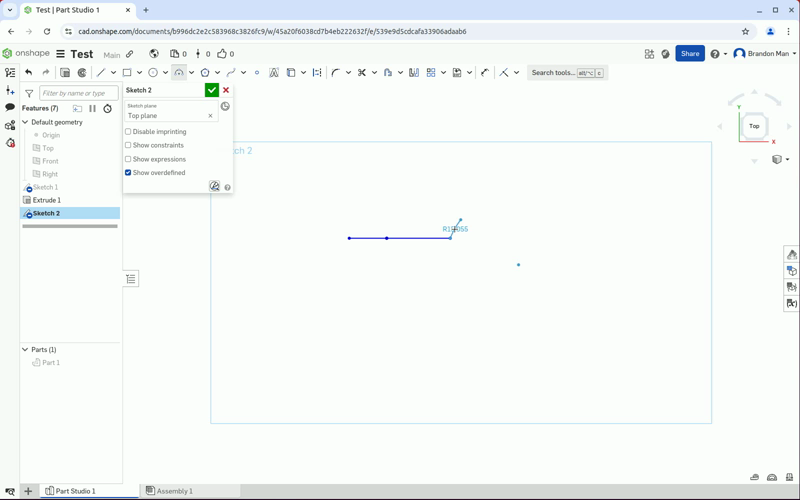
key_up(shift)
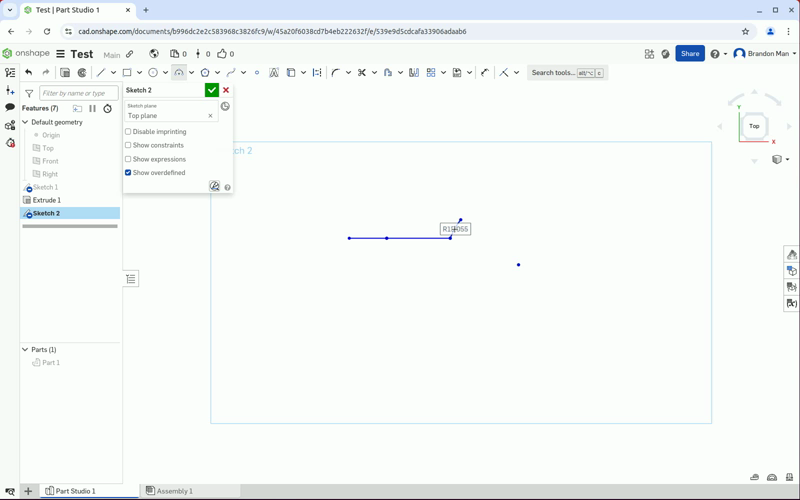
key(esc)
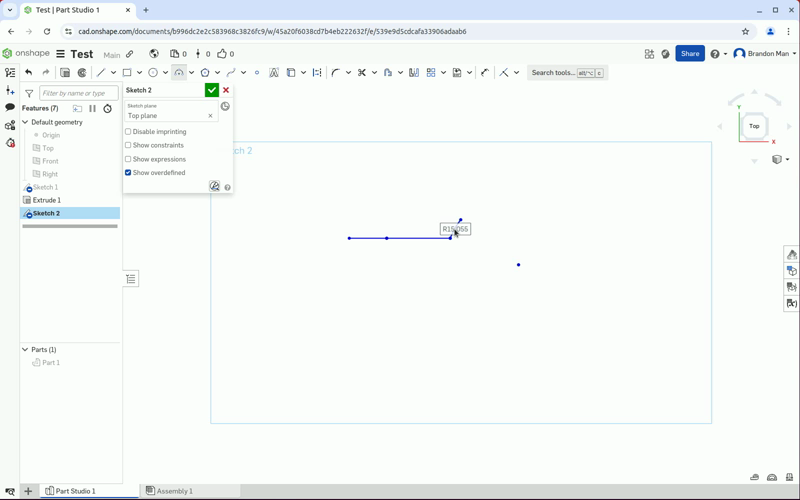
key(l)
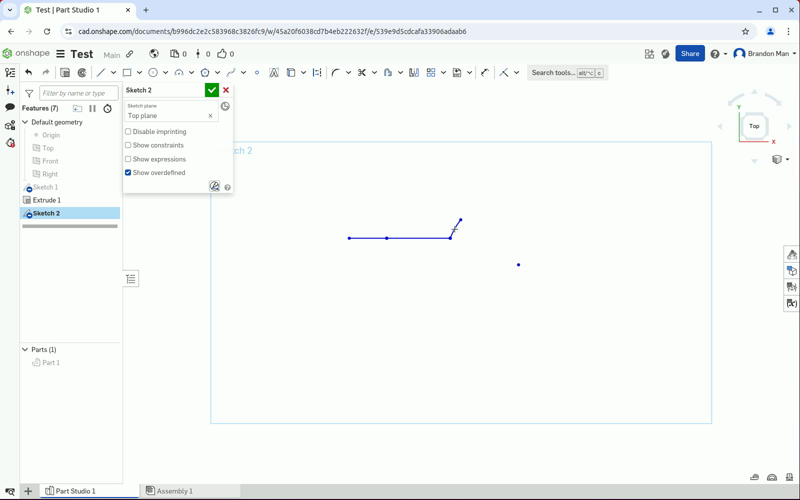
mouse_move(460, 219)
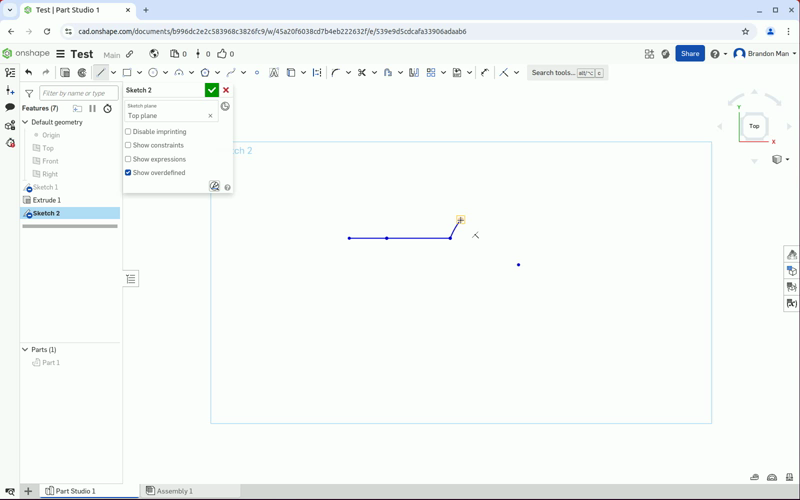
click(460, 219)
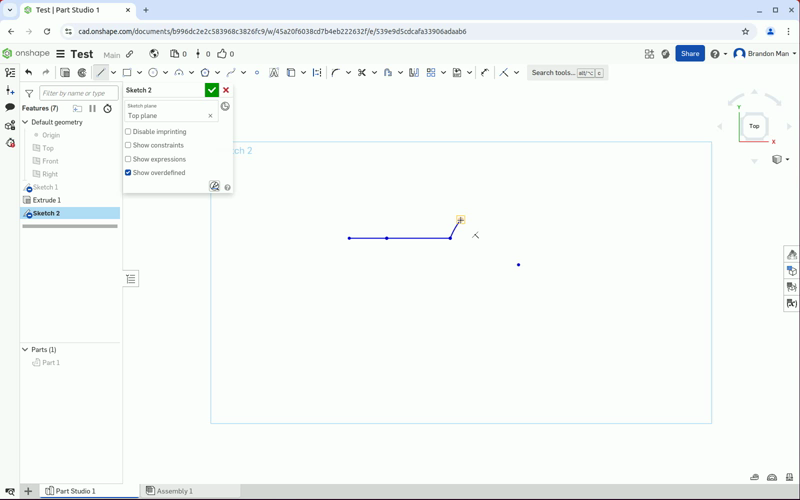
key_down(shift)
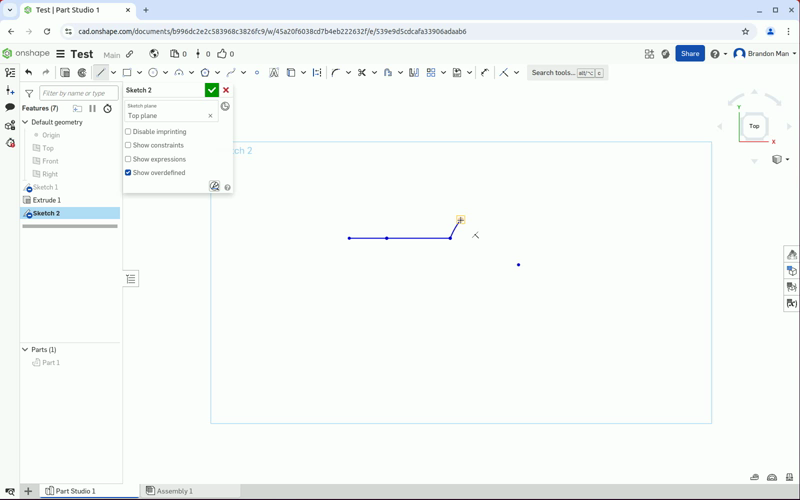
mouse_move(349, 219)
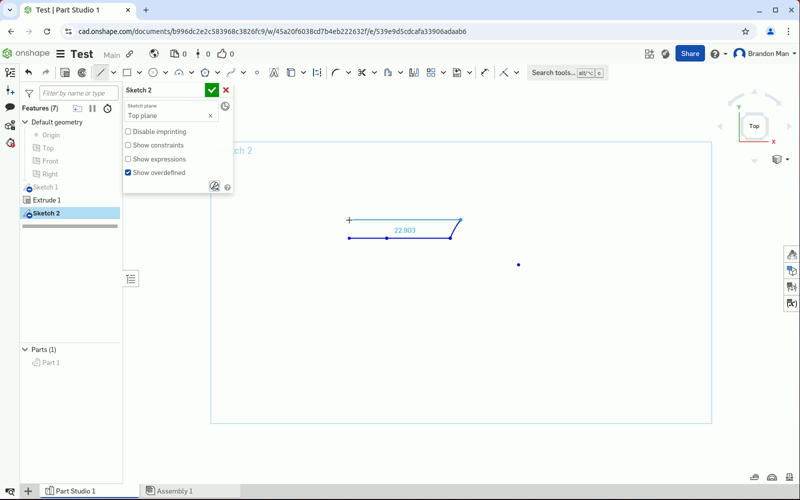
click(349, 219)
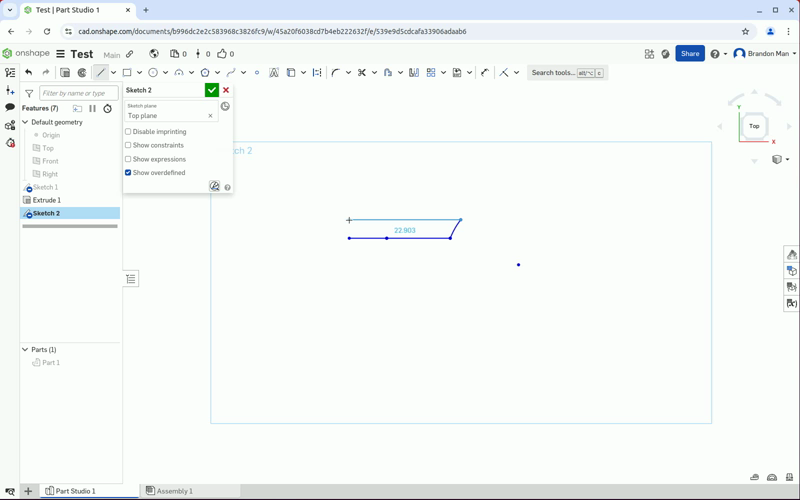
key_up(shift)
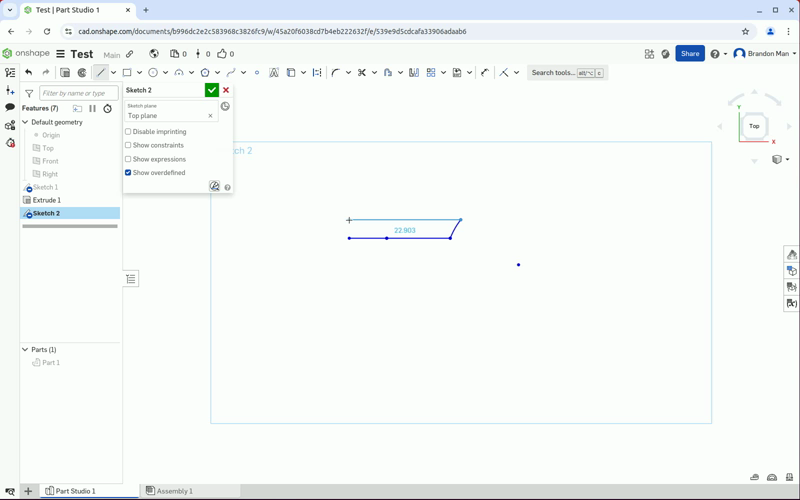
mouse_move(379, 219)
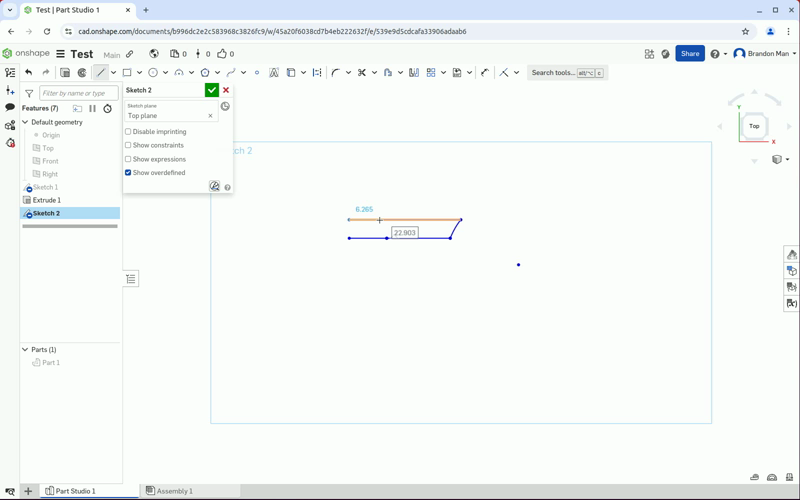
key_down(shift)
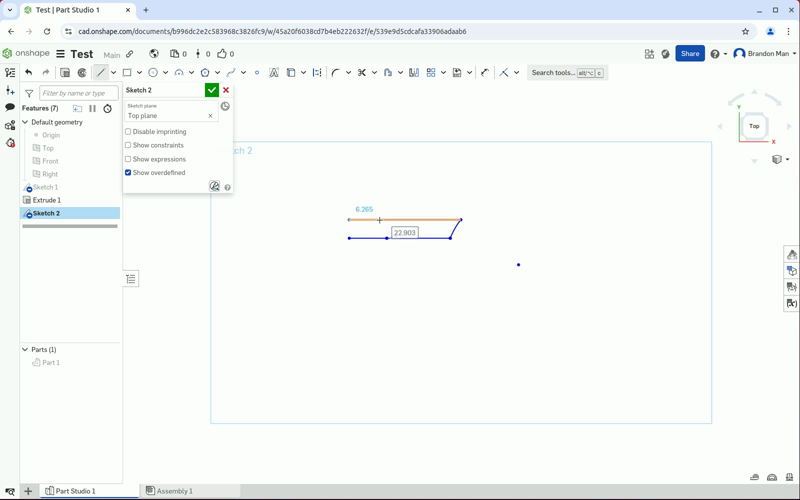
mouse_move(349, 238)
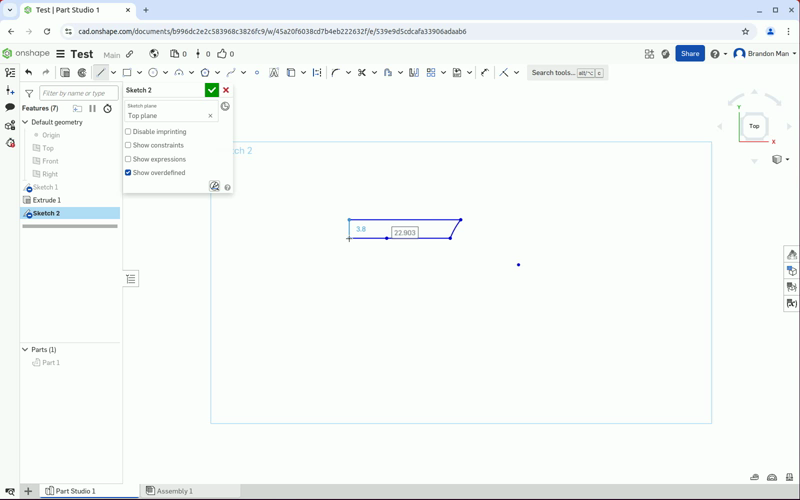
key_up(shift)
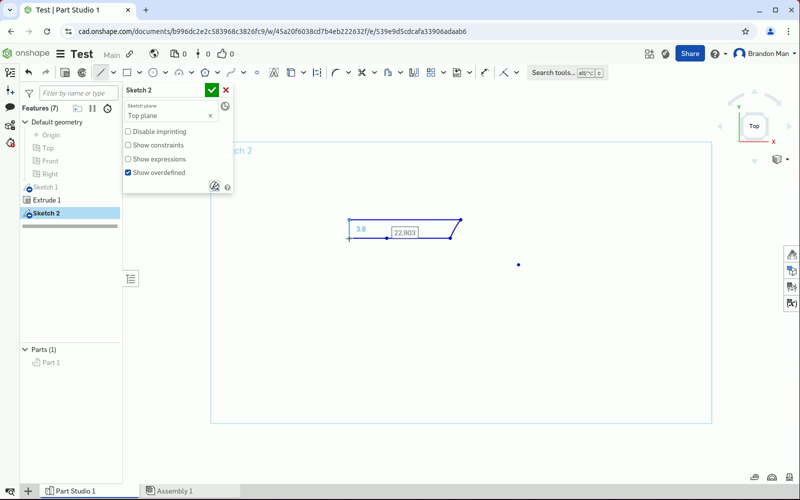
click(349, 238)
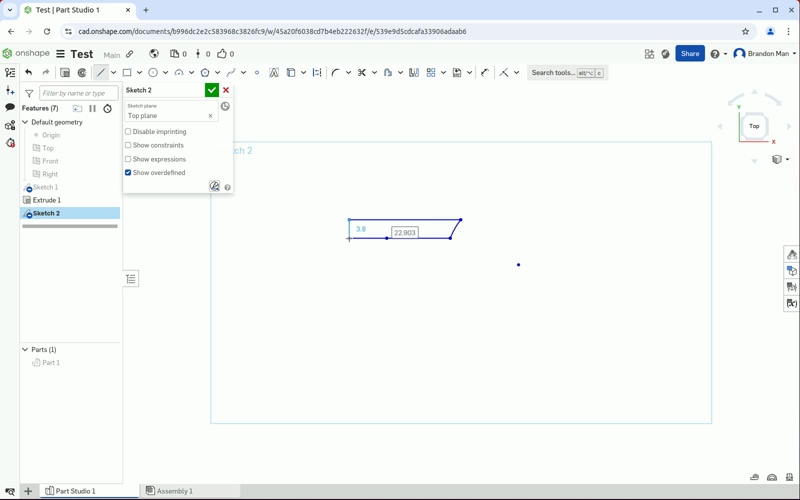
key(esc)
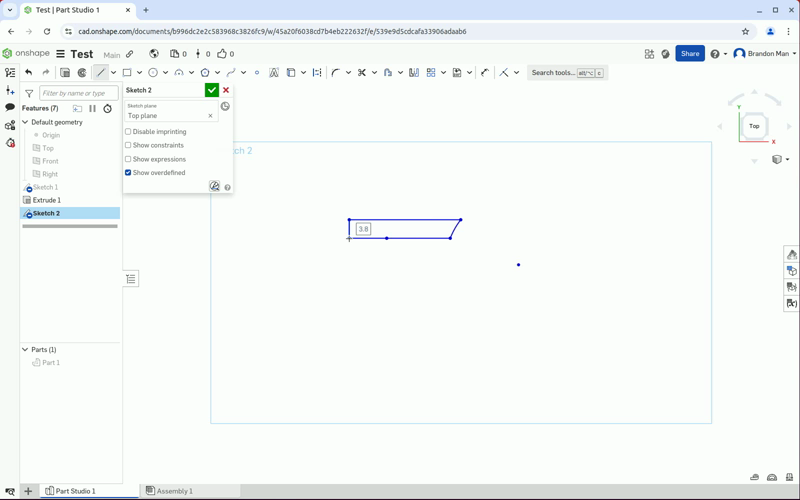
mouse_move(435, 236)
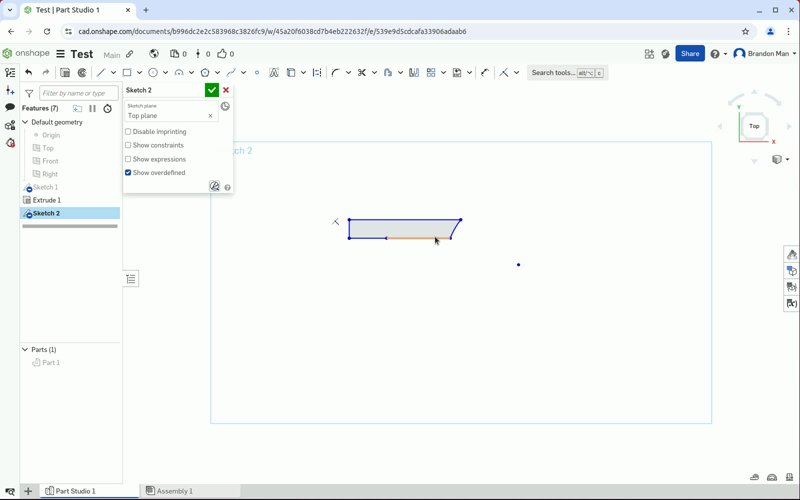
click(435, 236)
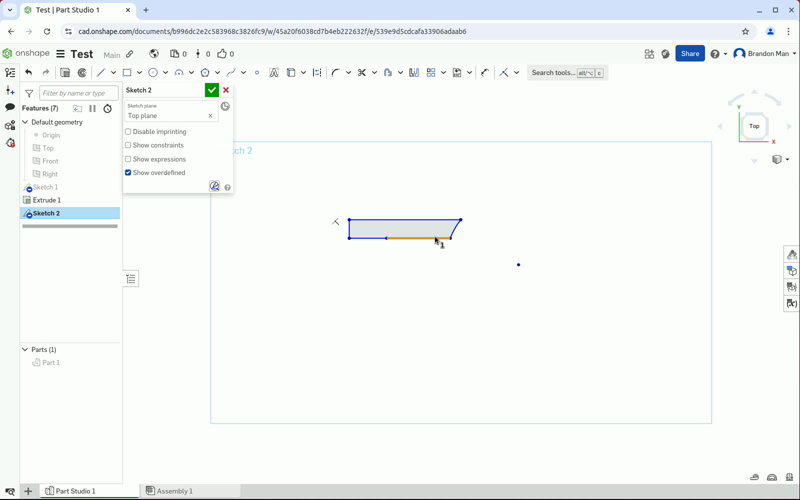
mouse_move(73, 352)
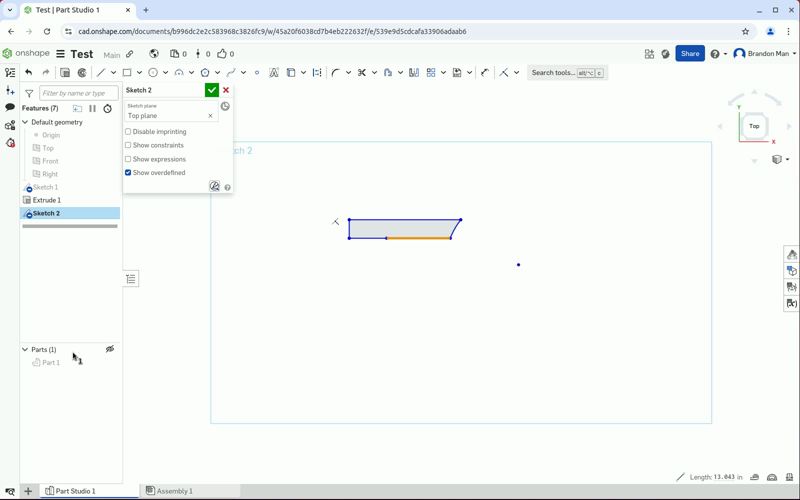
key(shift+y)
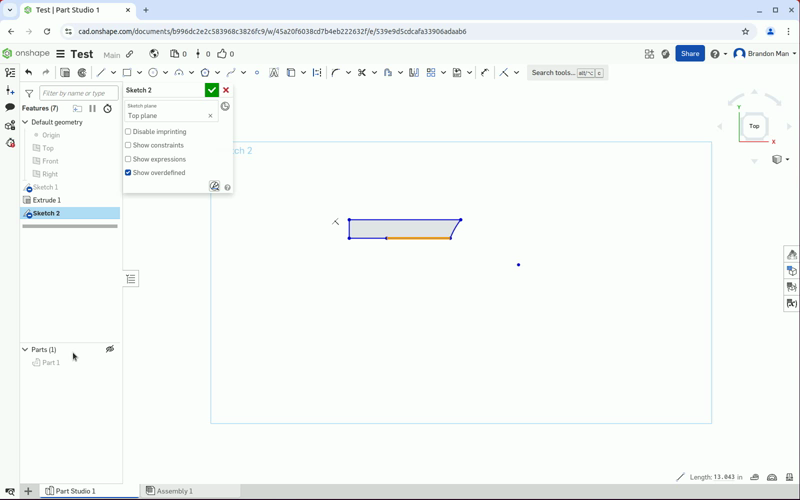
key(shift+e)
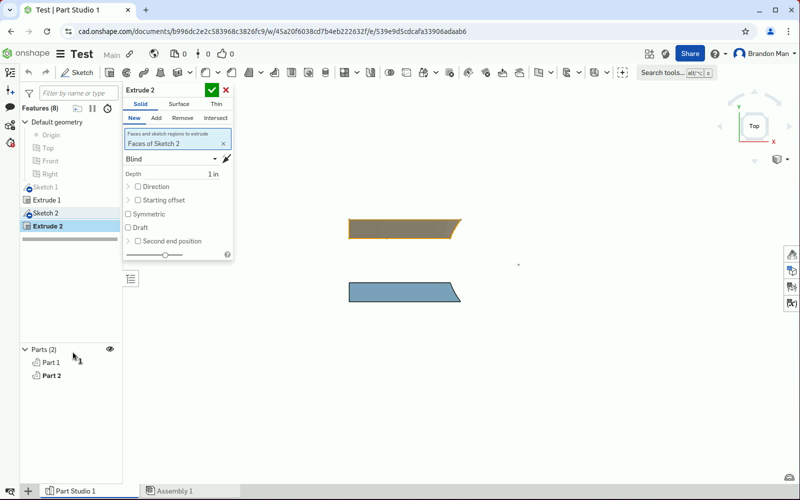
mouse_move(143, 106)
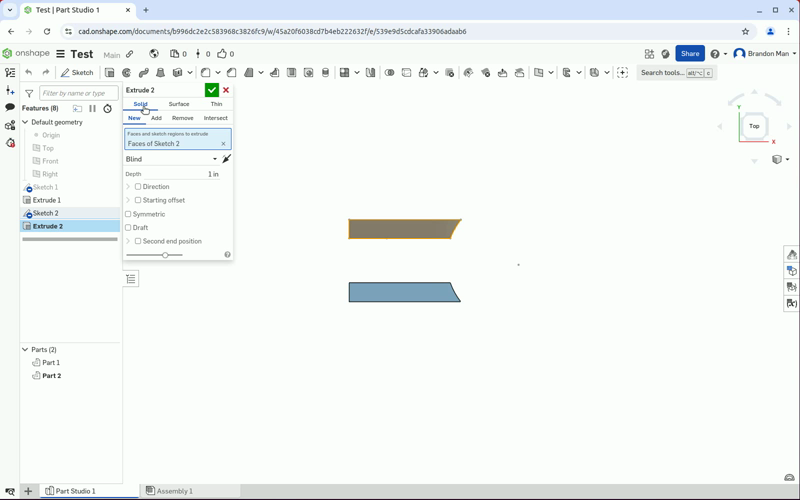
click(143, 106)
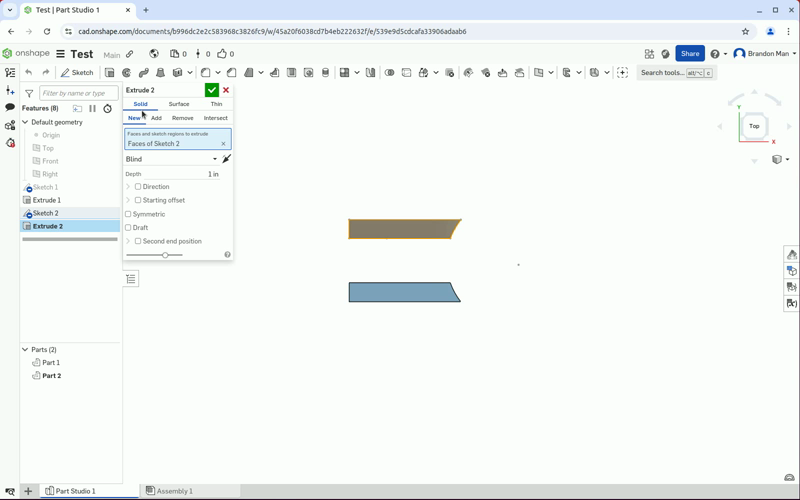
mouse_move(137, 120)
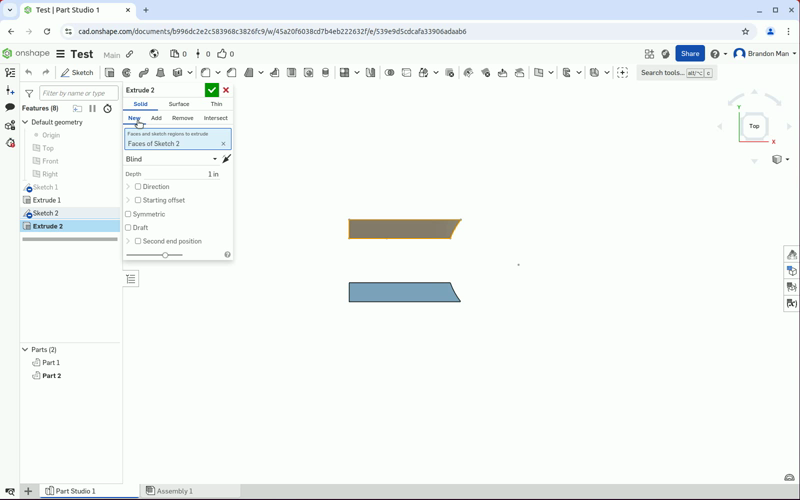
click(137, 120)
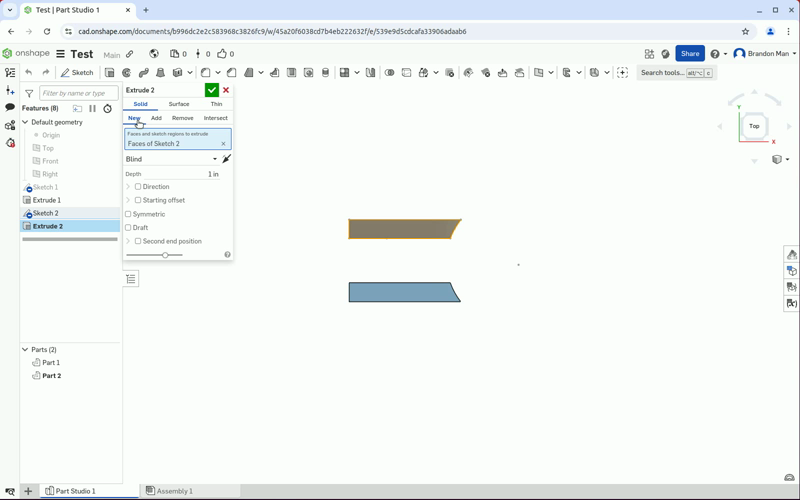
key(tab, 4)
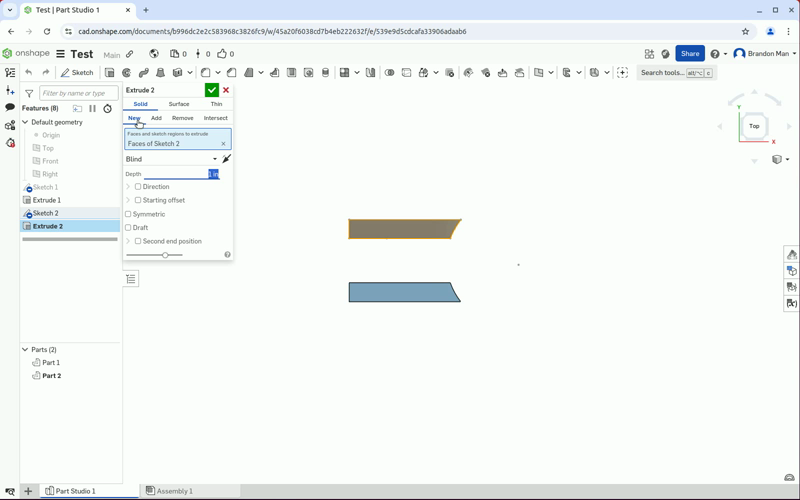
text(9.628)
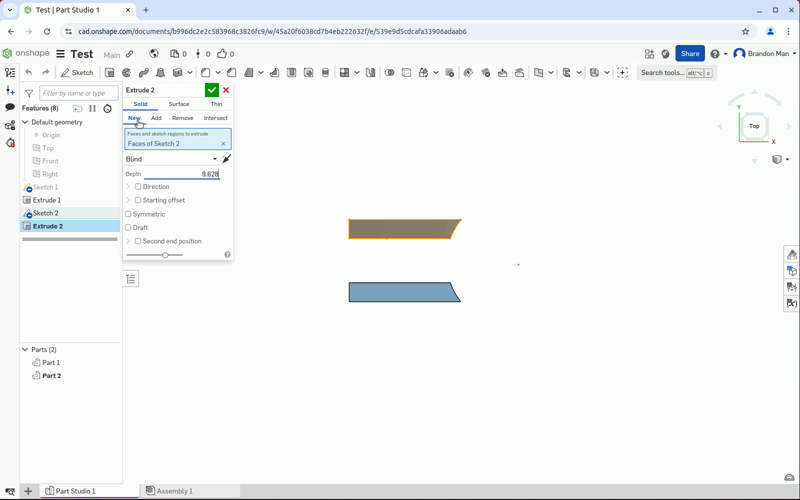
key(enter)
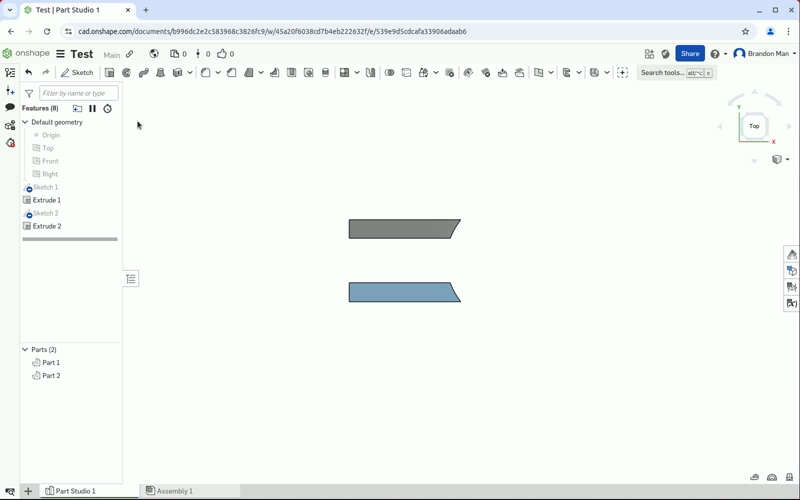
key(shift+h)
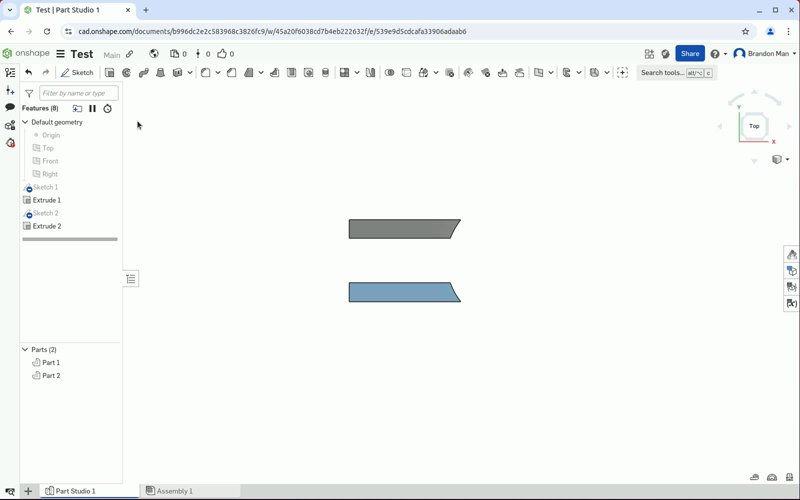
key(shift+h)
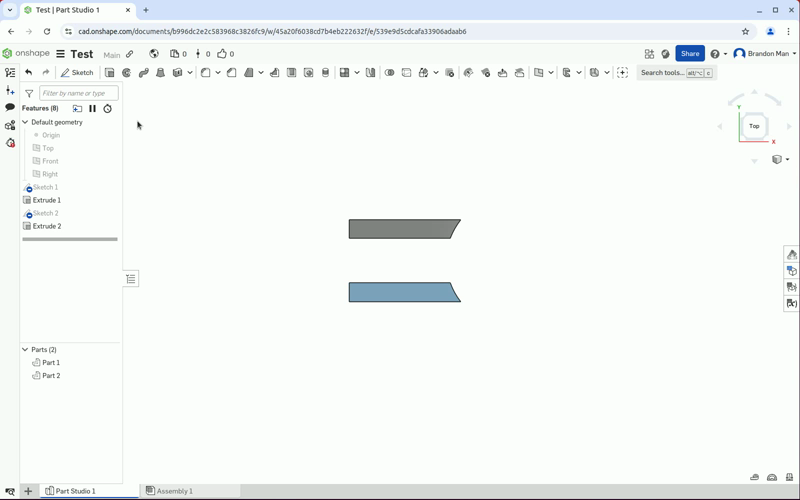
mouse_move(73, 189)
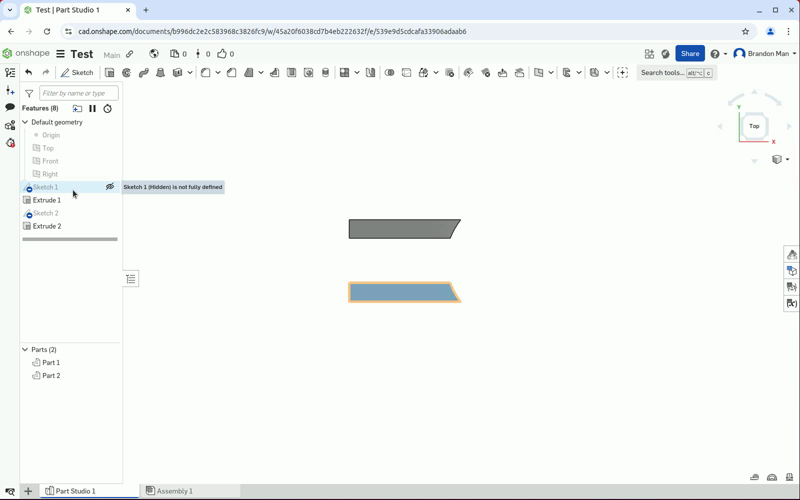
click(73, 189)
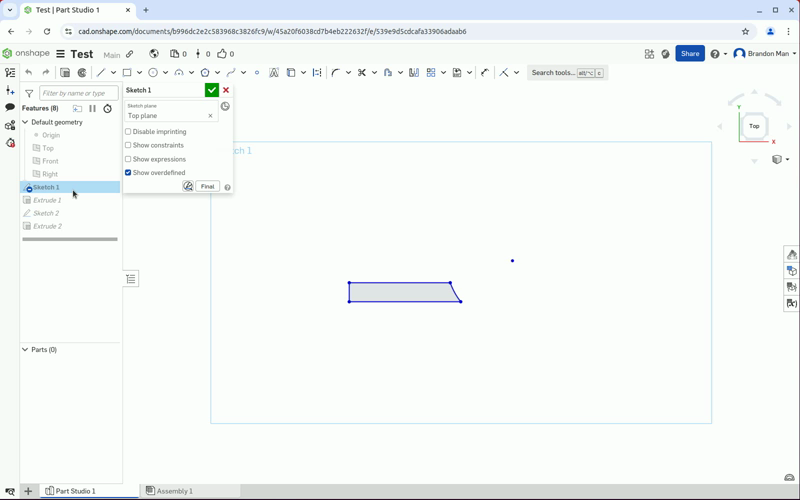
mouse_move(229, 92)
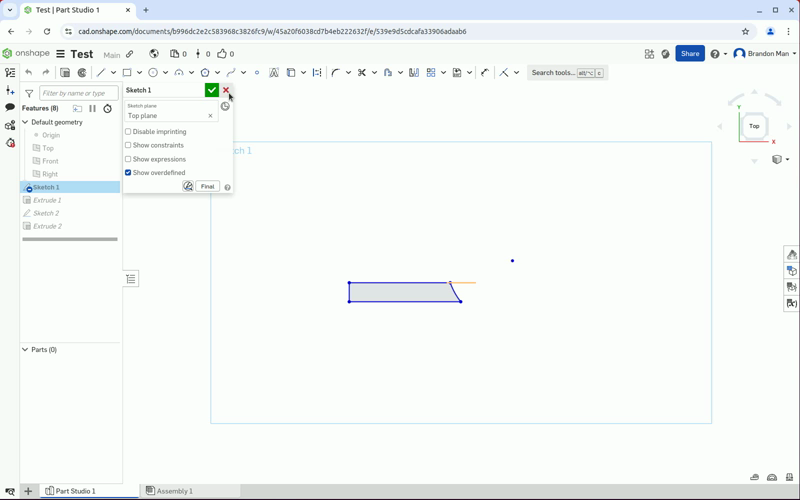
click(229, 92)
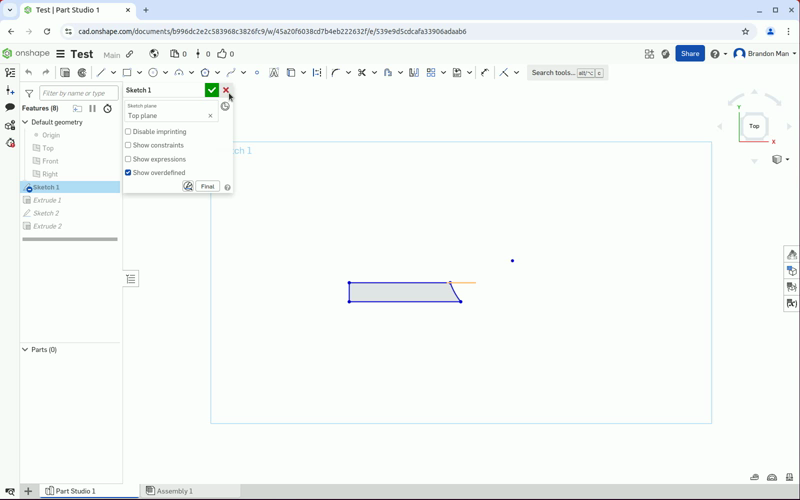
key(shift+s)
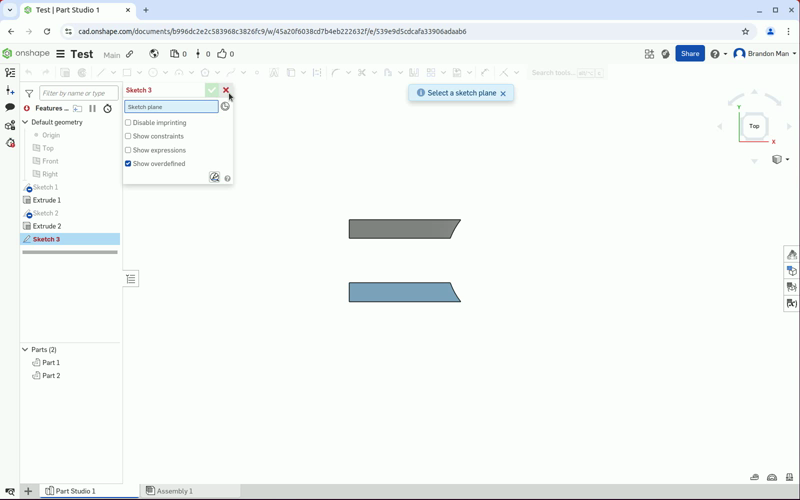
mouse_move(73, 150)
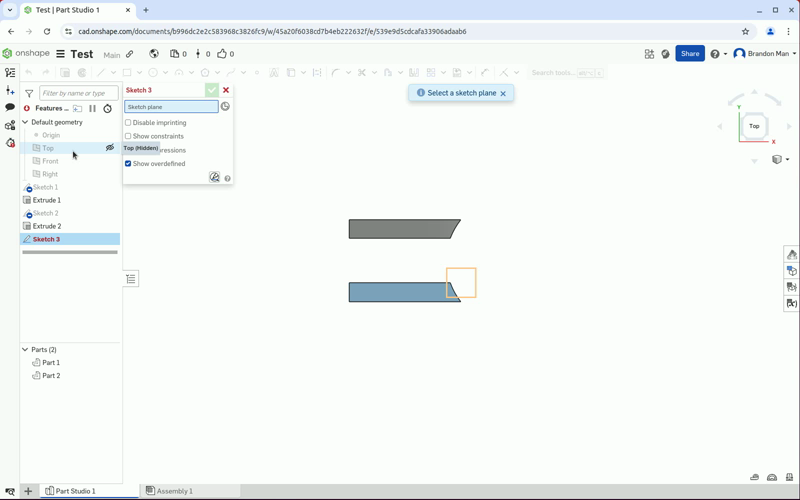
click(73, 150)
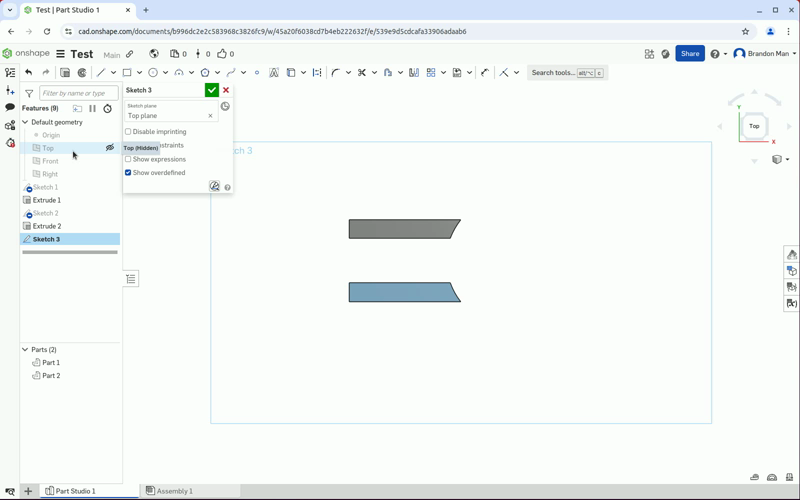
mouse_move(73, 352)
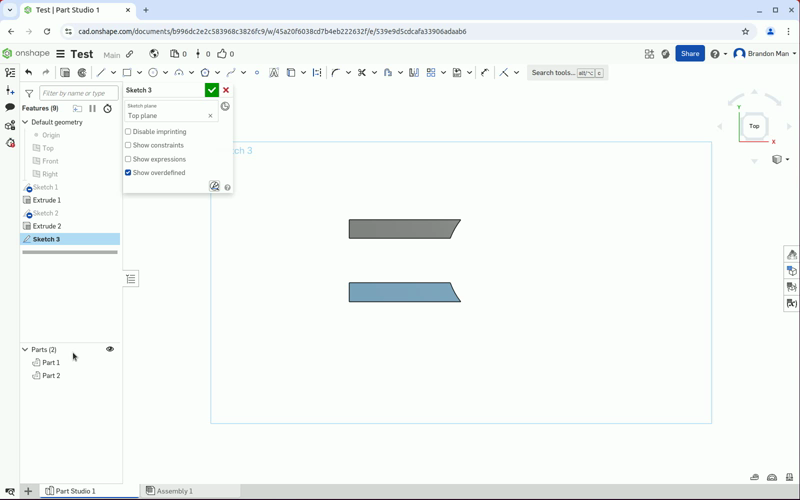
key(y)
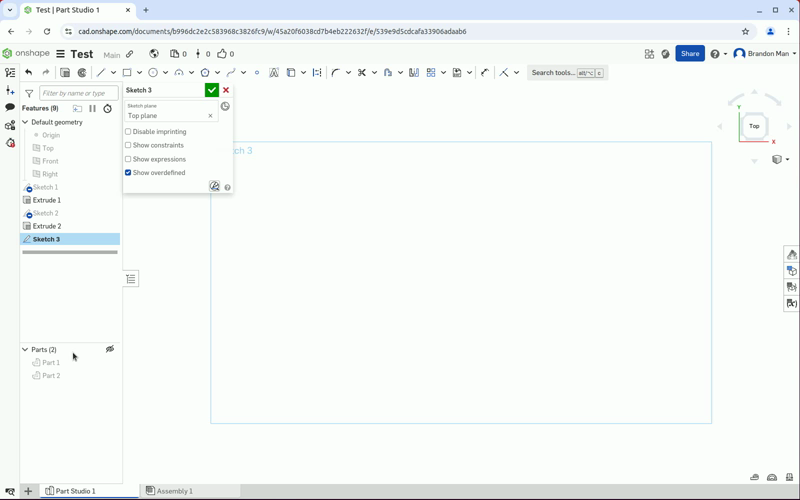
key(l)
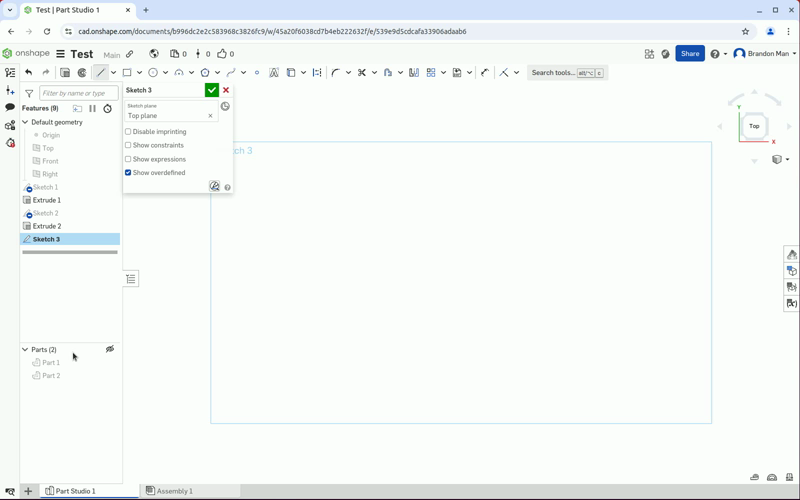
key_down(shift)
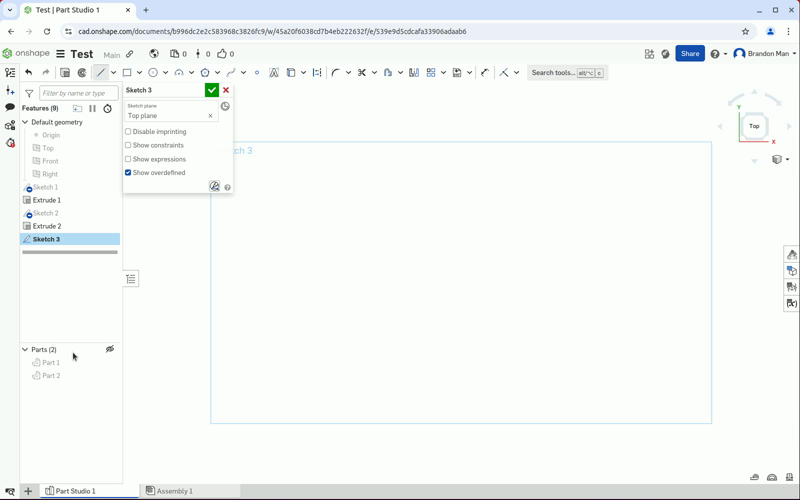
mouse_move(349, 252)
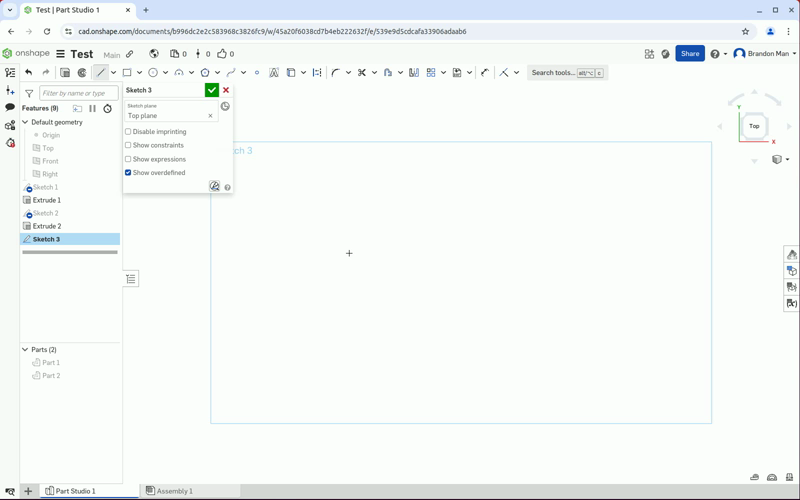
click(349, 252)
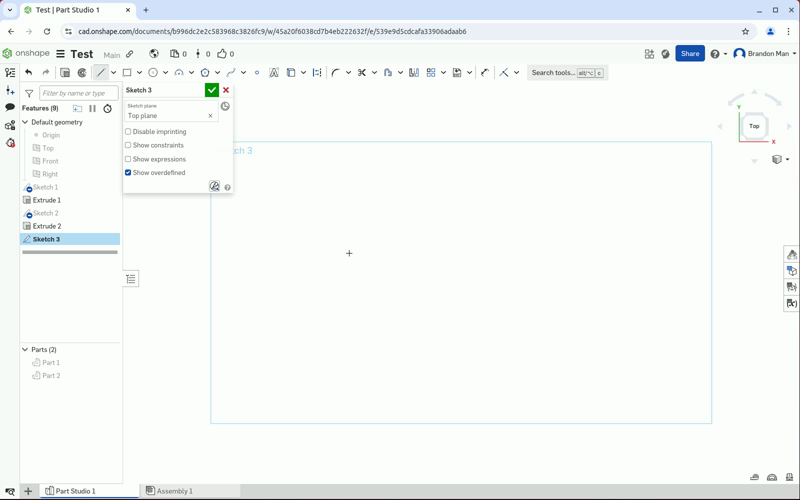
key_up(shift)
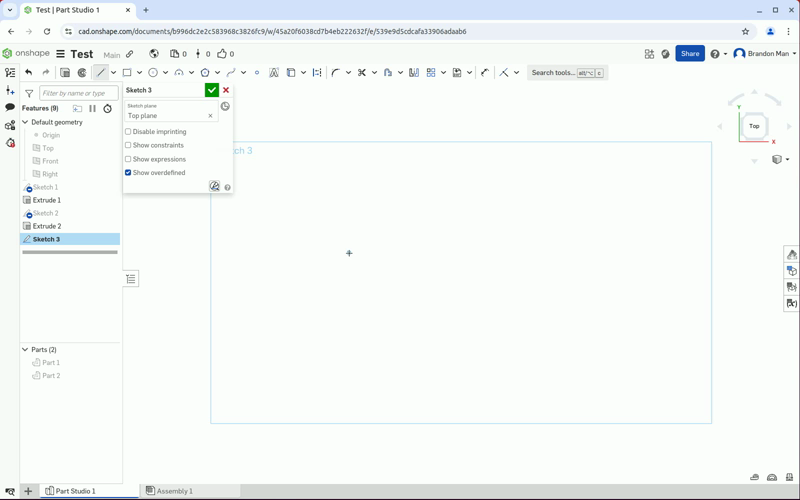
key_down(shift)
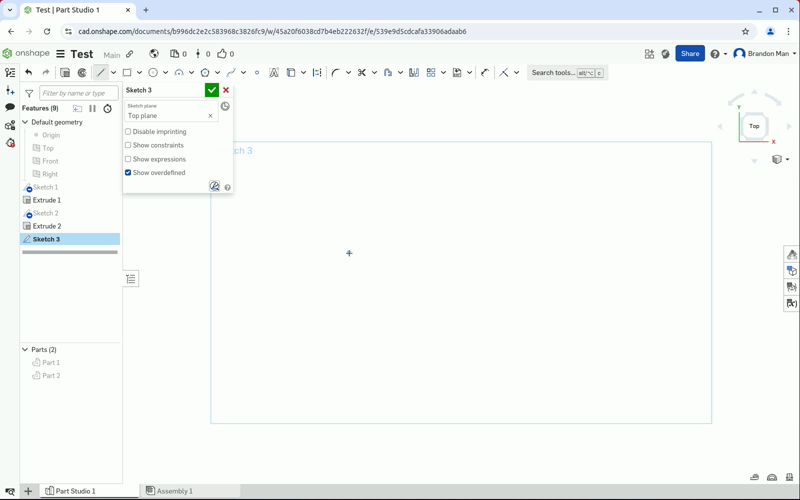
mouse_move(379, 252)
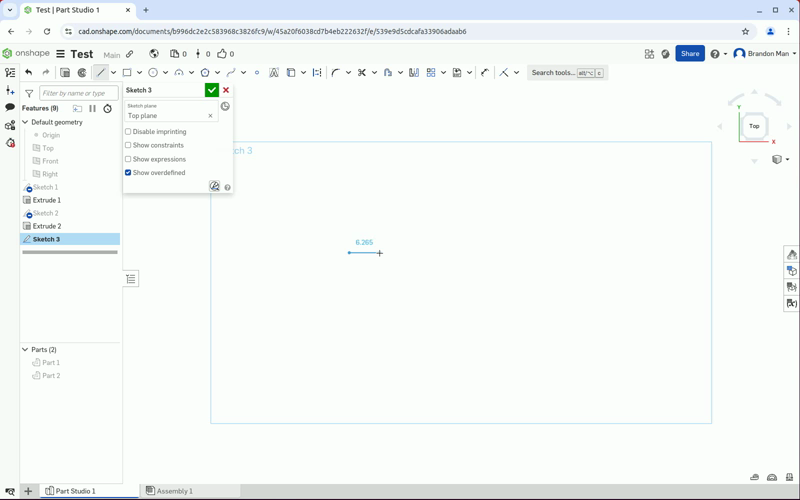
mouse_move(387, 252)
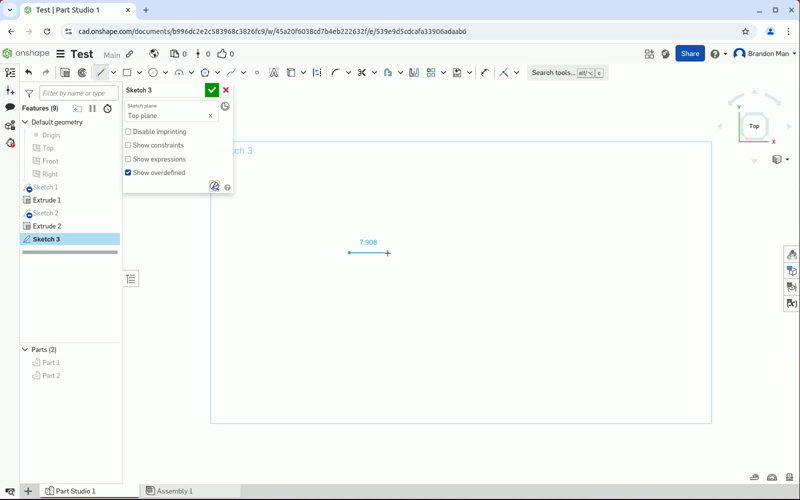
click(387, 252)
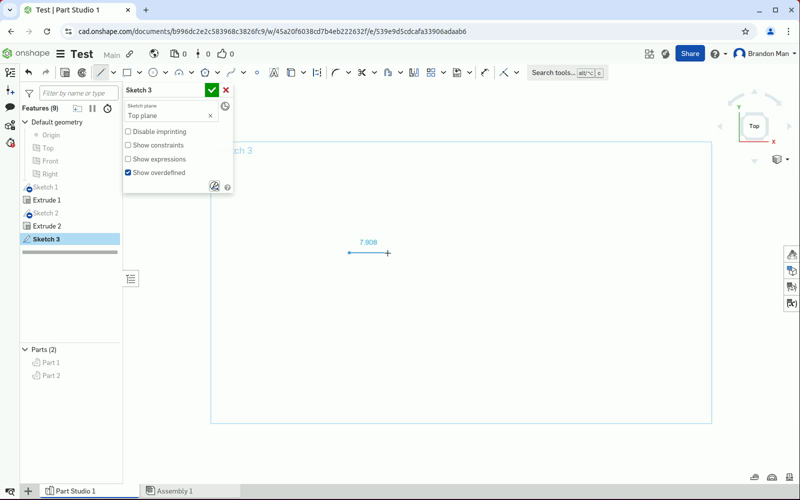
key_up(shift)
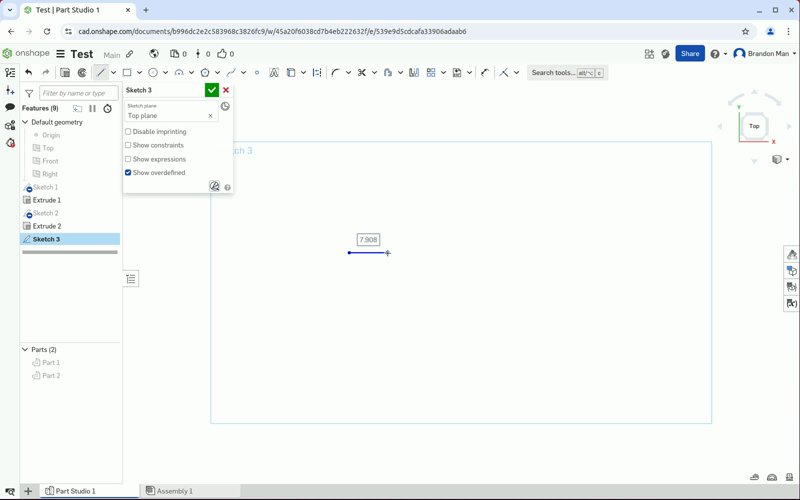
key_down(shift)
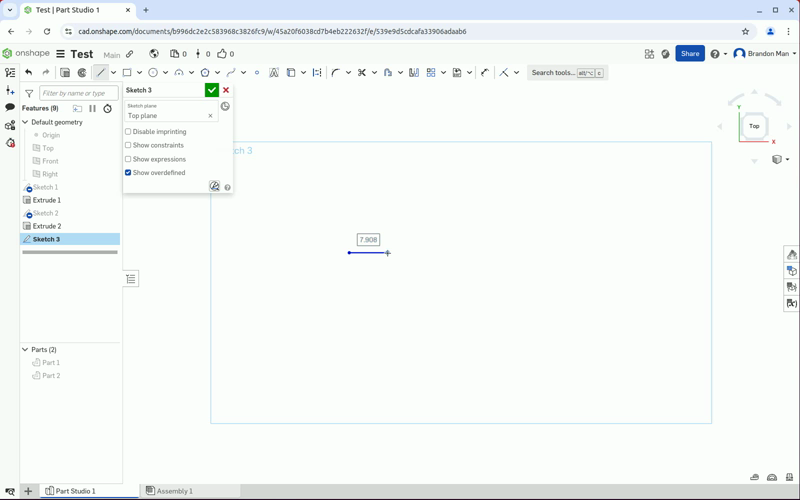
mouse_move(417, 252)
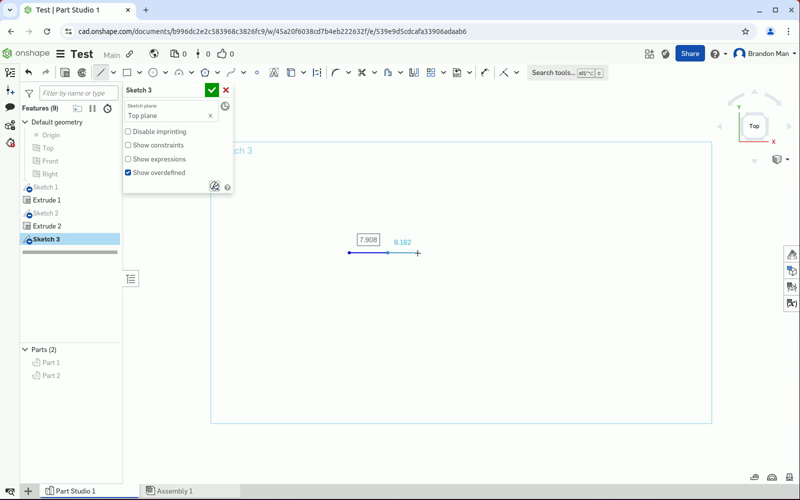
mouse_move(387, 237)
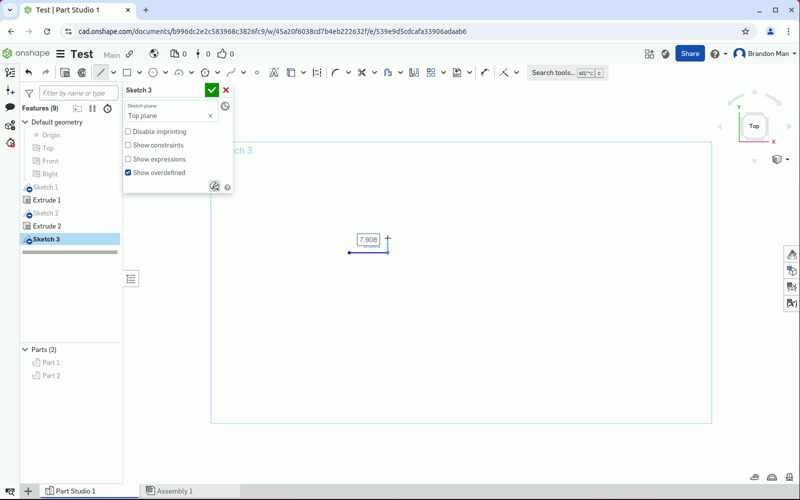
click(387, 237)
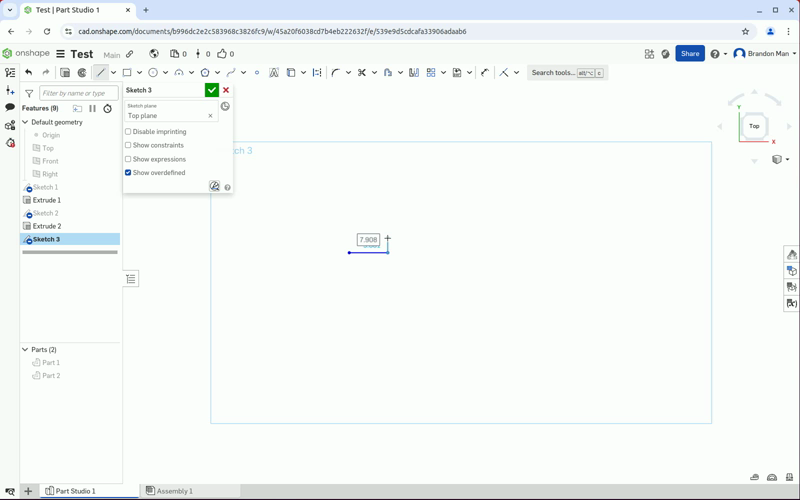
key_up(shift)
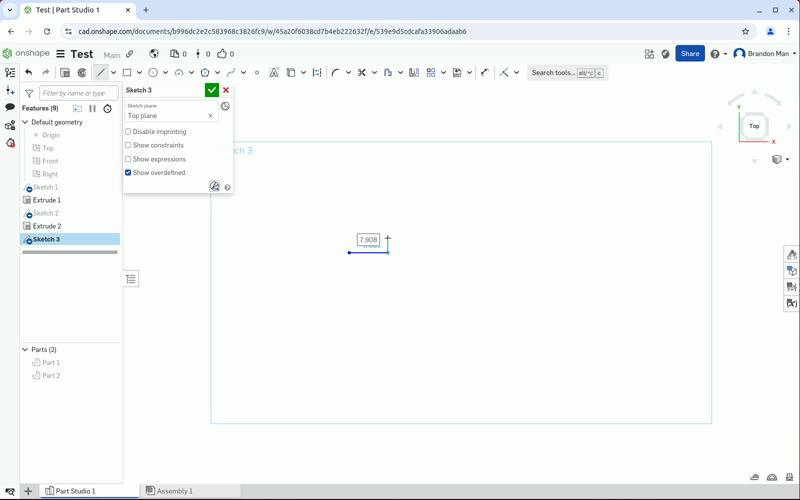
key_down(shift)
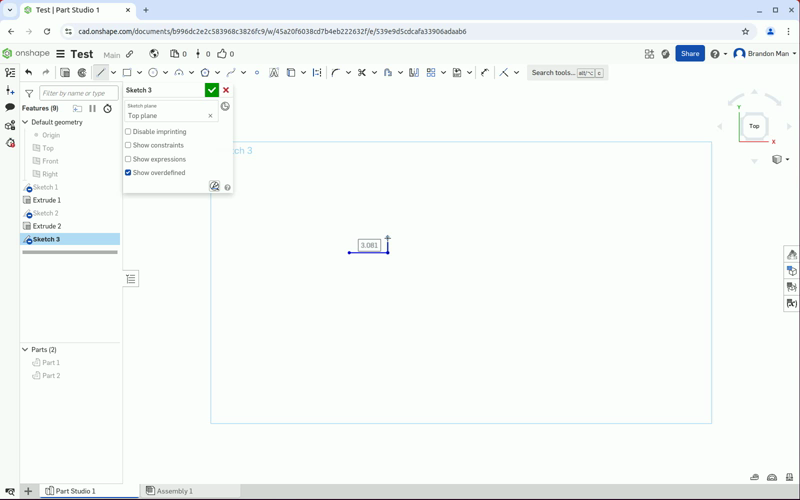
mouse_move(417, 237)
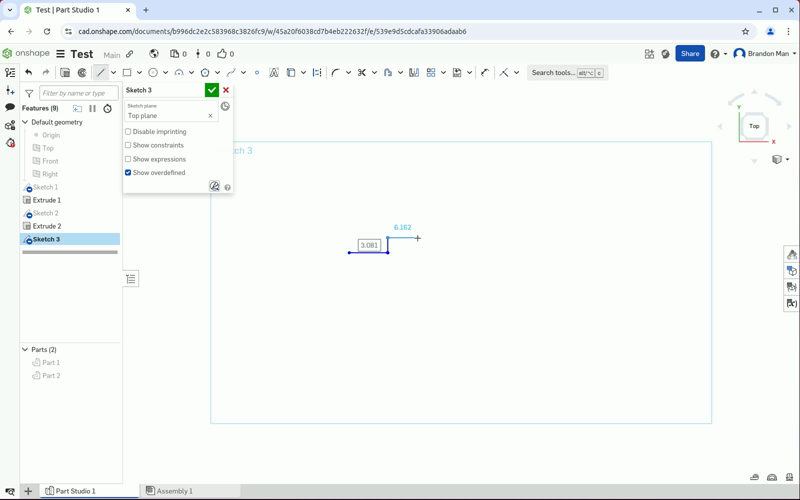
mouse_move(349, 237)
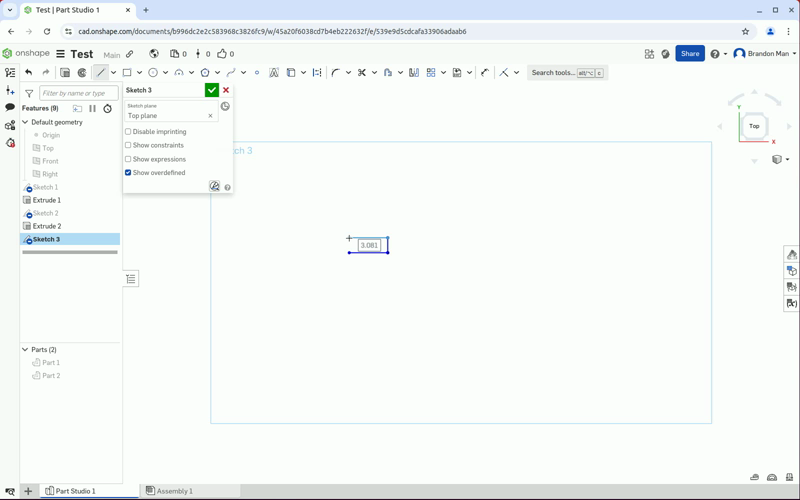
click(349, 237)
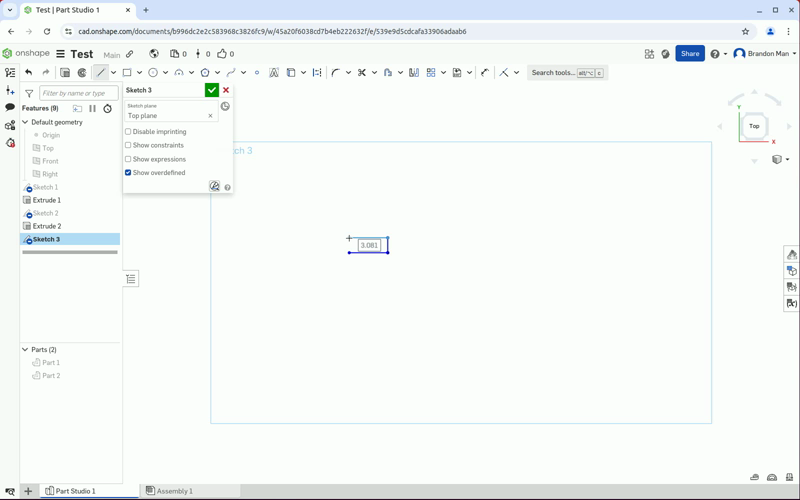
key_up(shift)
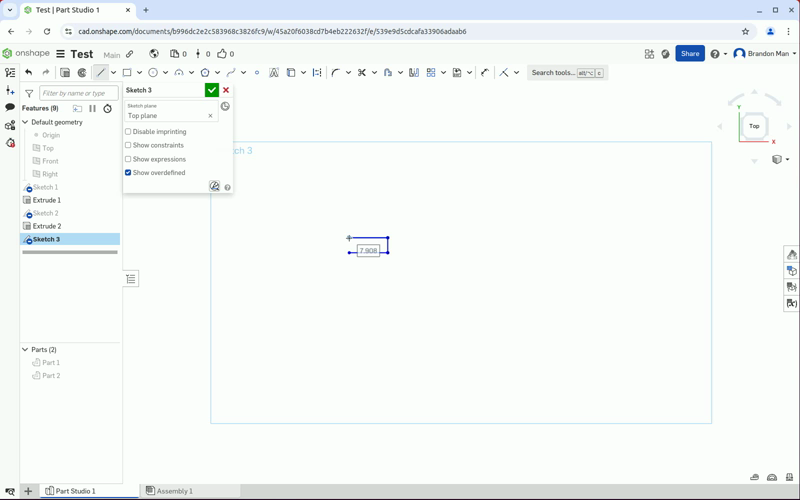
mouse_move(379, 237)
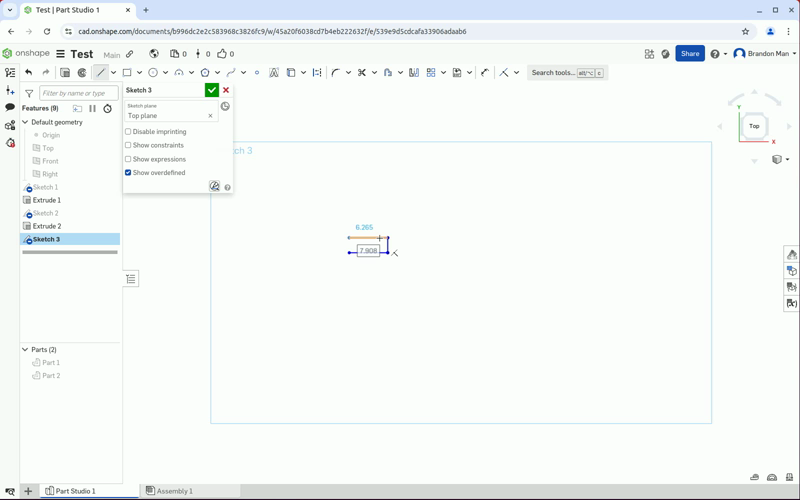
key_down(shift)
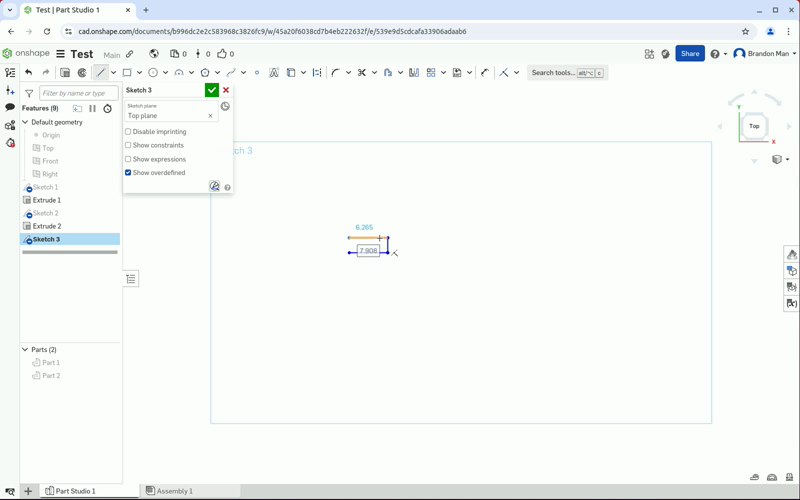
mouse_move(349, 252)
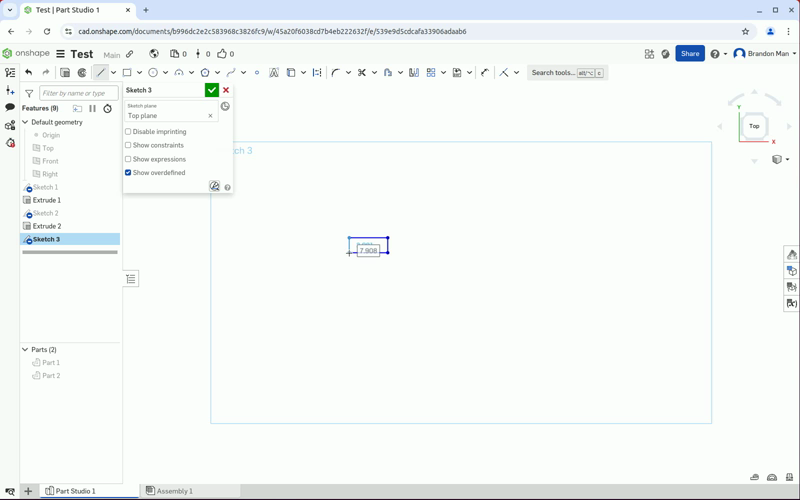
key_up(shift)
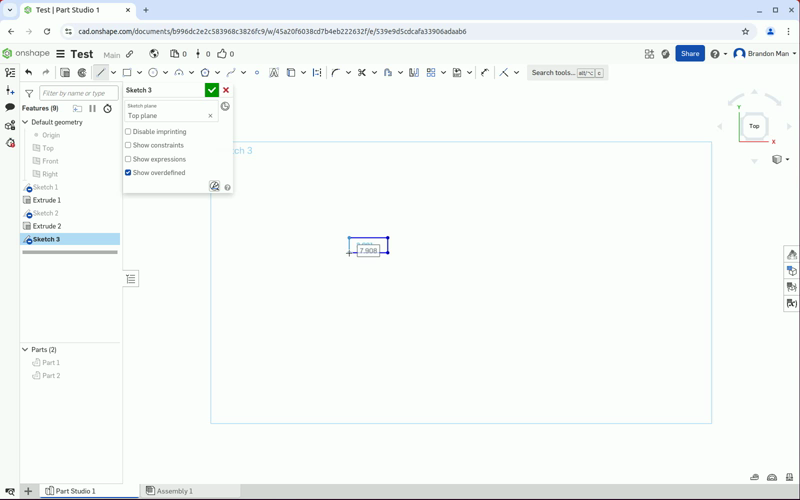
click(349, 252)
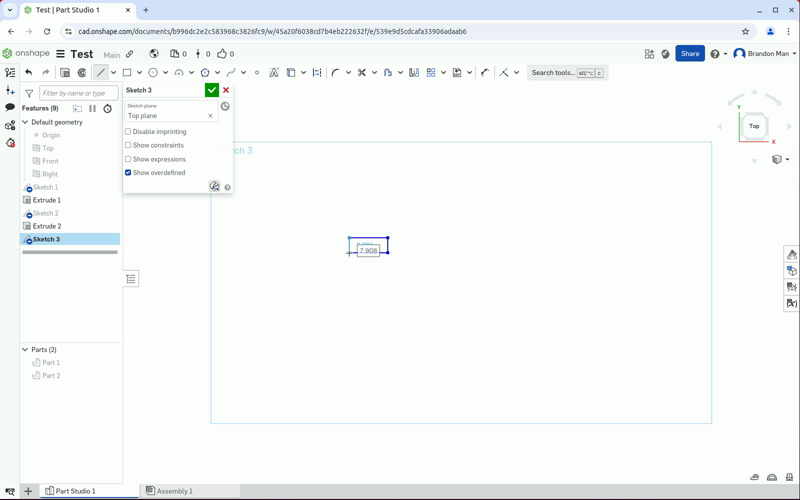
key(esc)
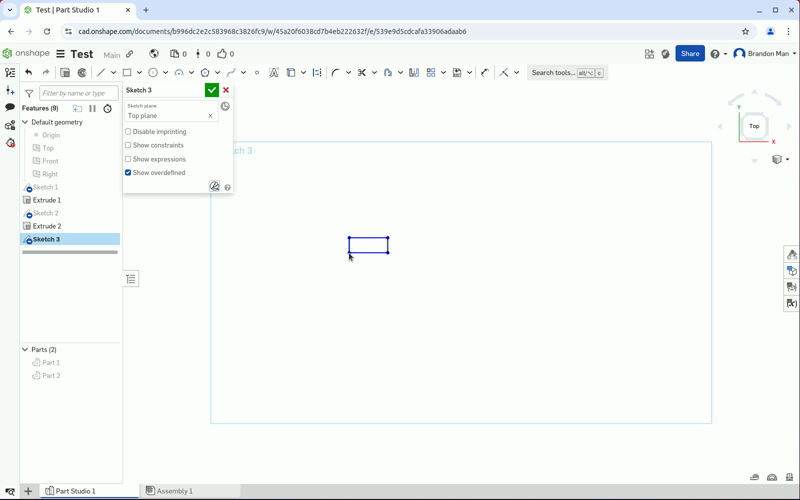
mouse_move(373, 241)
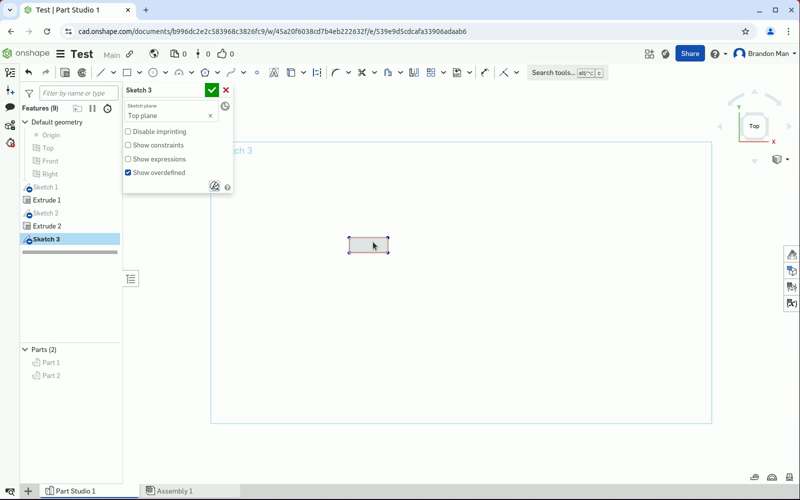
scroll(6)
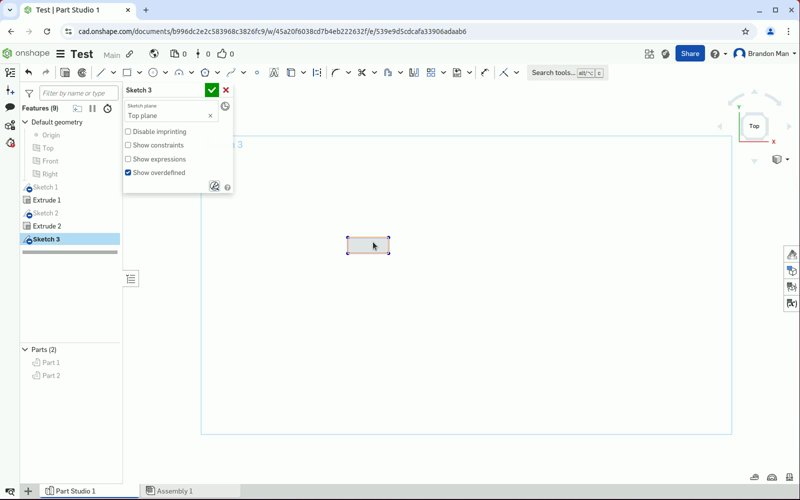
scroll(6)
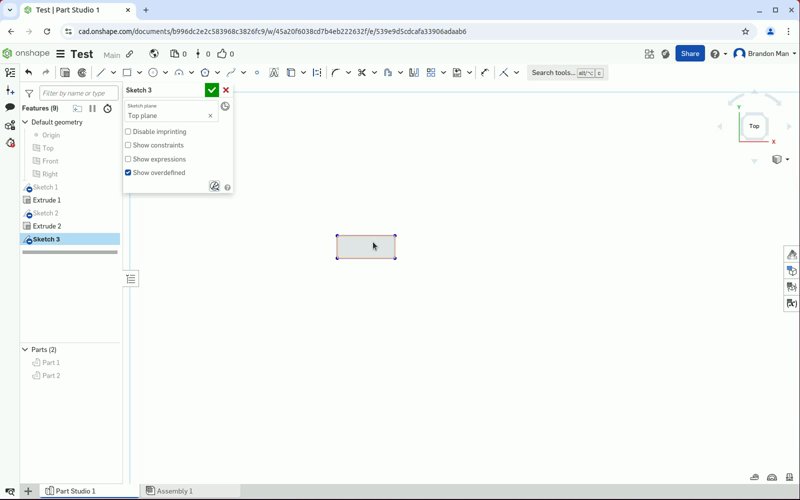
scroll(6)
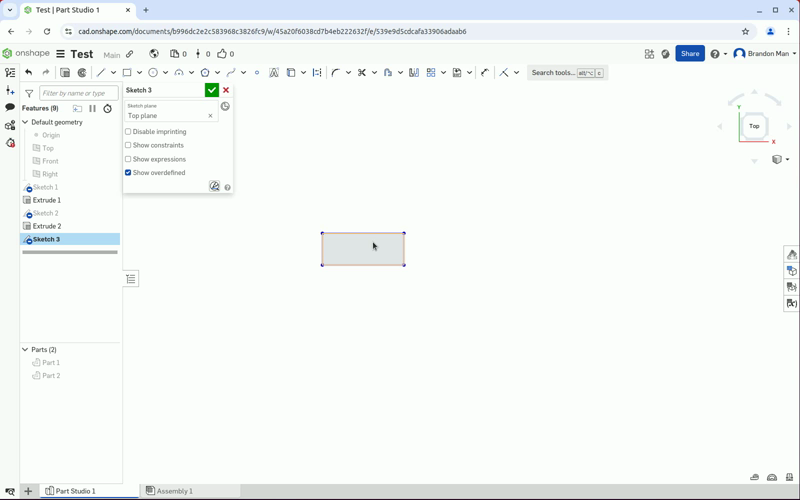
scroll(6)
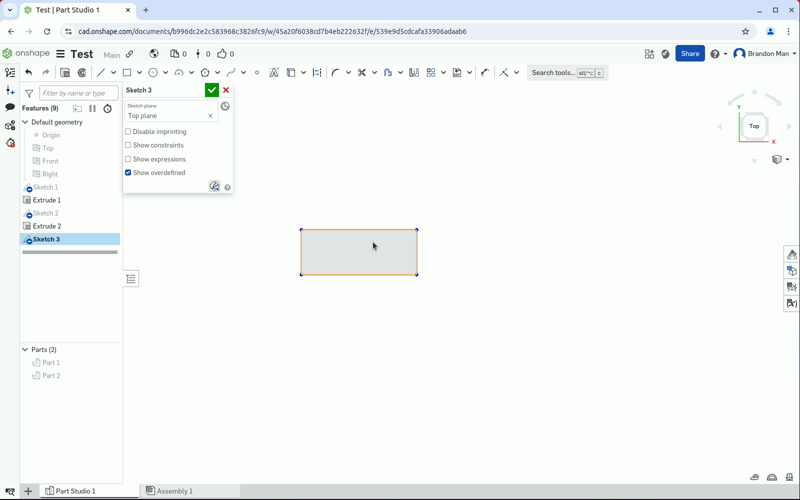
scroll(6)
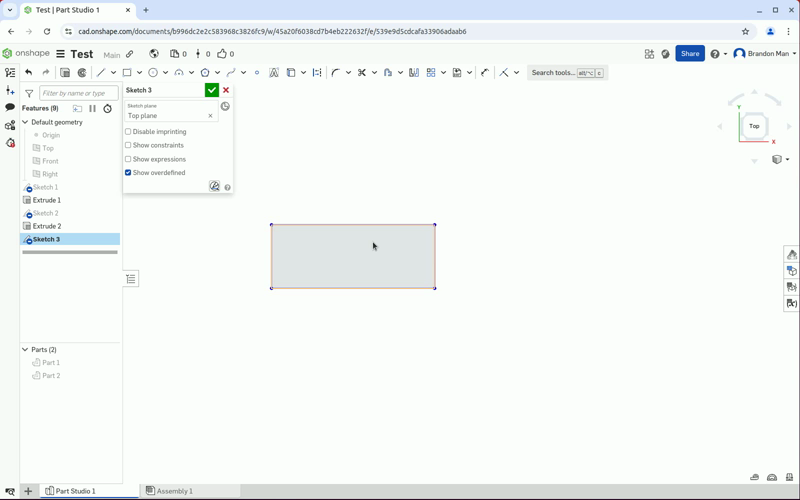
scroll(6)
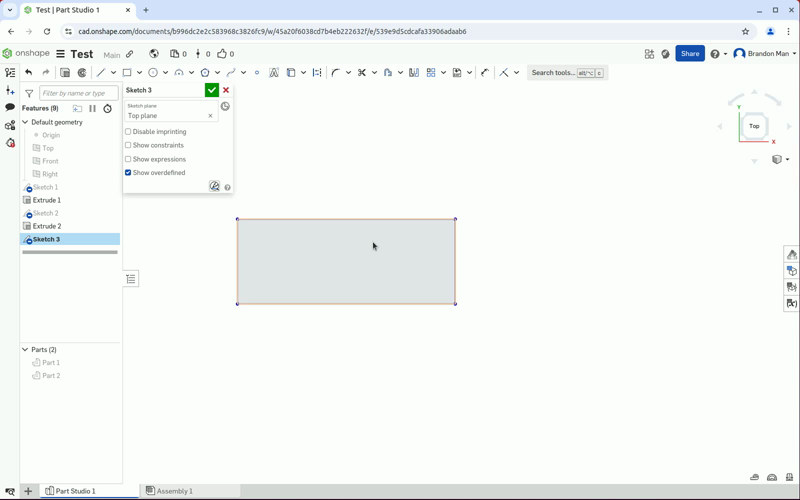
scroll(6)
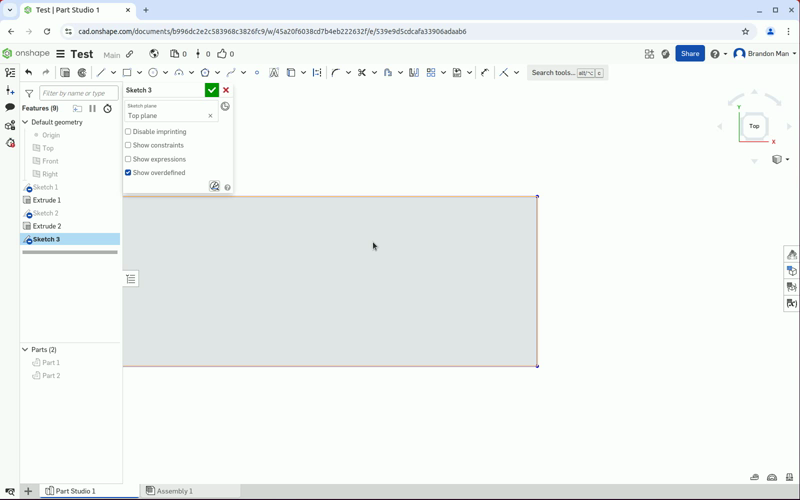
click(373, 241)
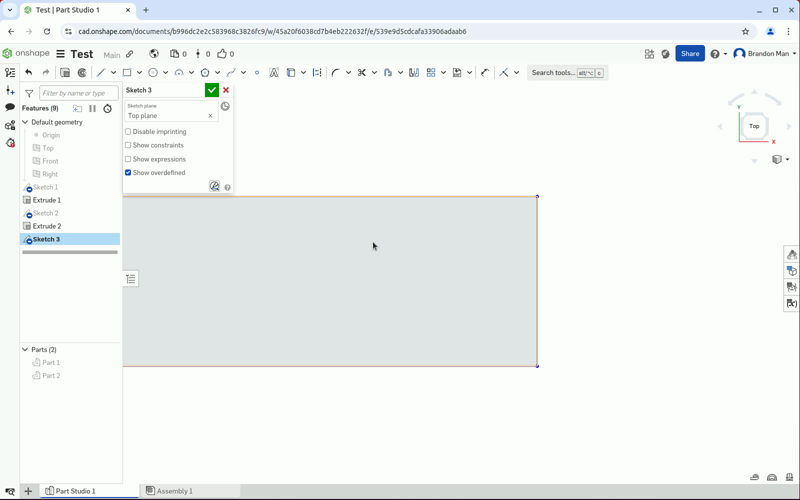
scroll(-6)
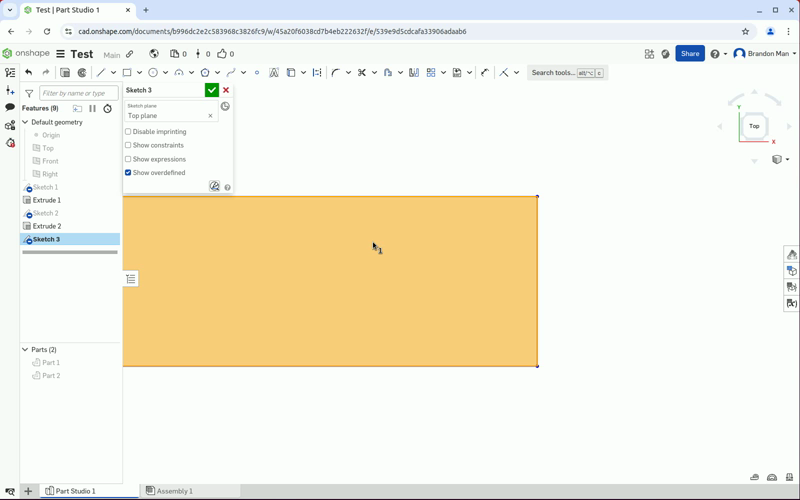
scroll(-6)
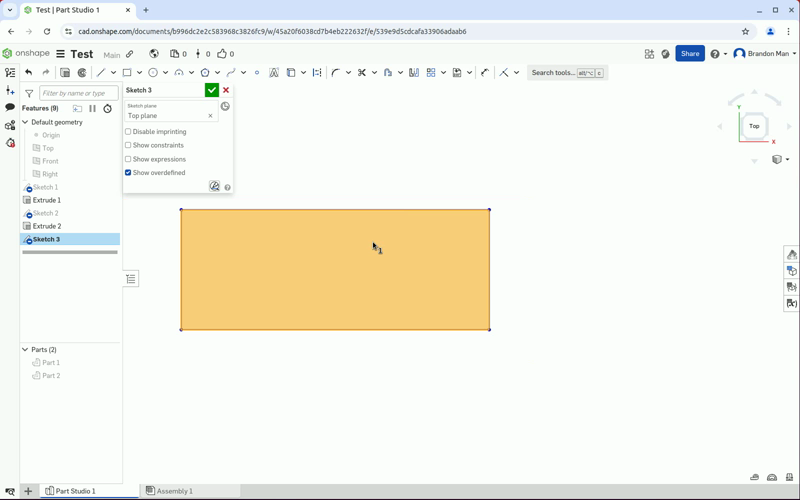
scroll(-6)
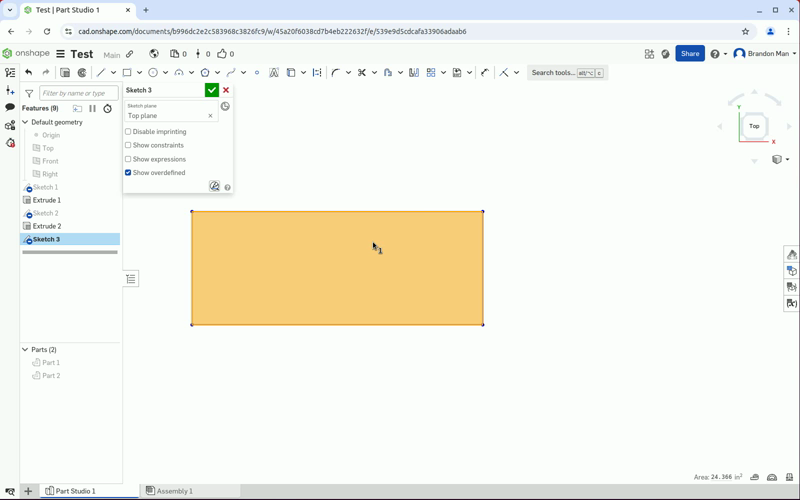
scroll(-6)
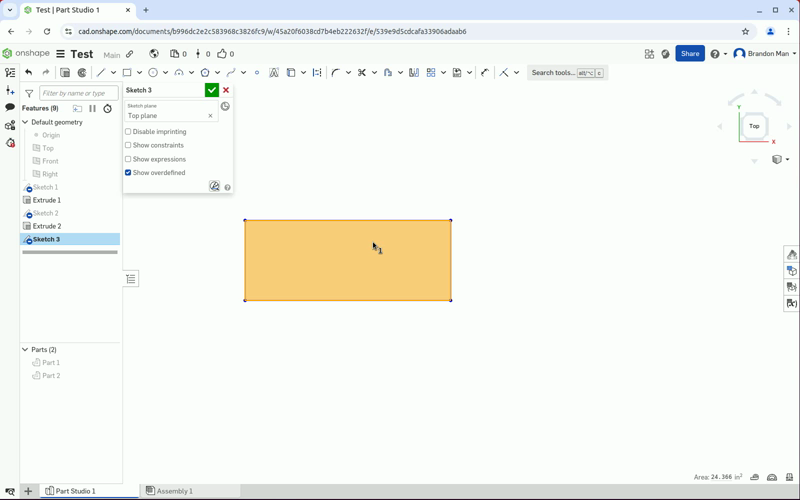
scroll(-6)
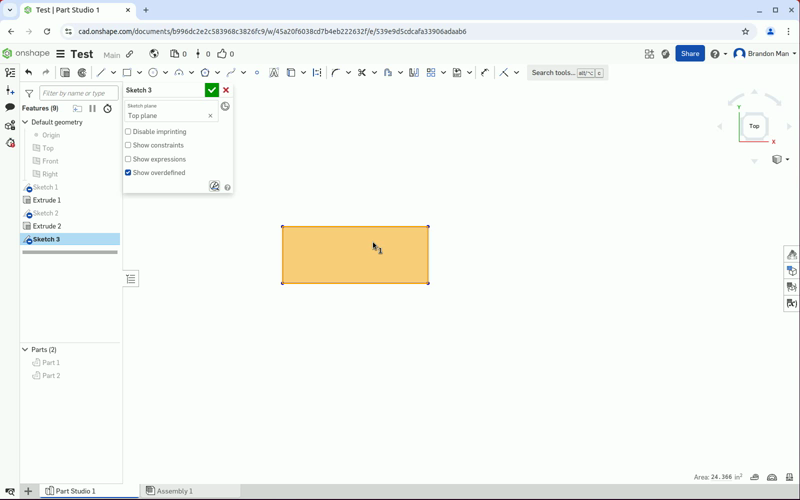
scroll(-6)
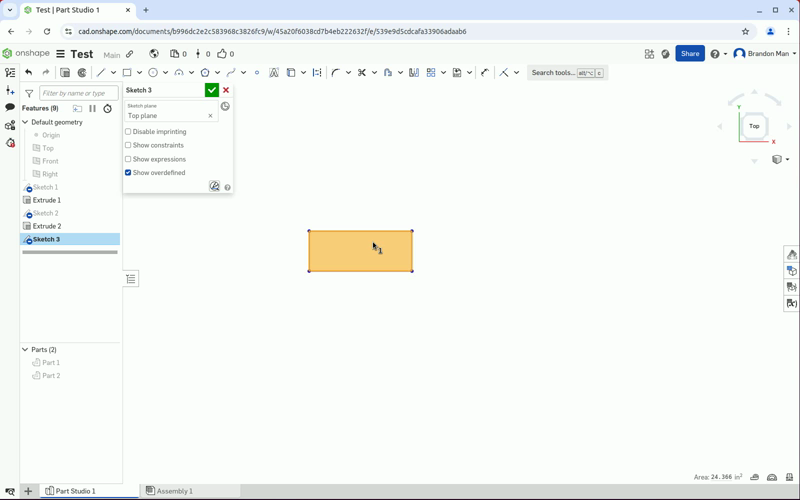
scroll(-6)
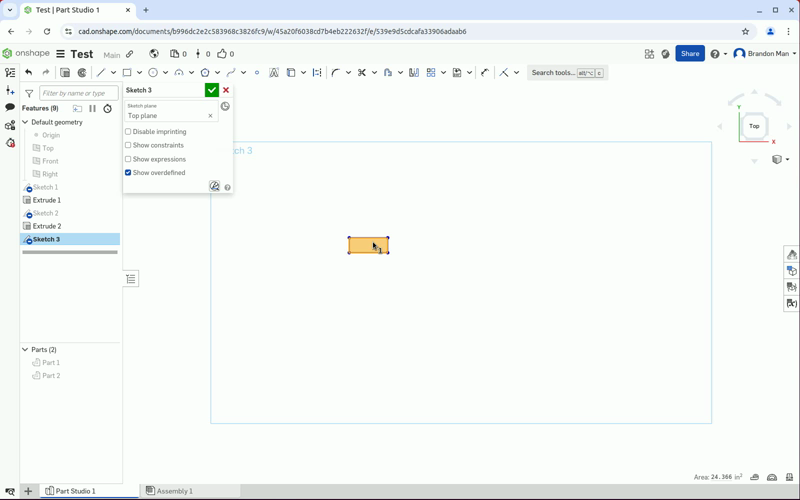
mouse_move(73, 352)
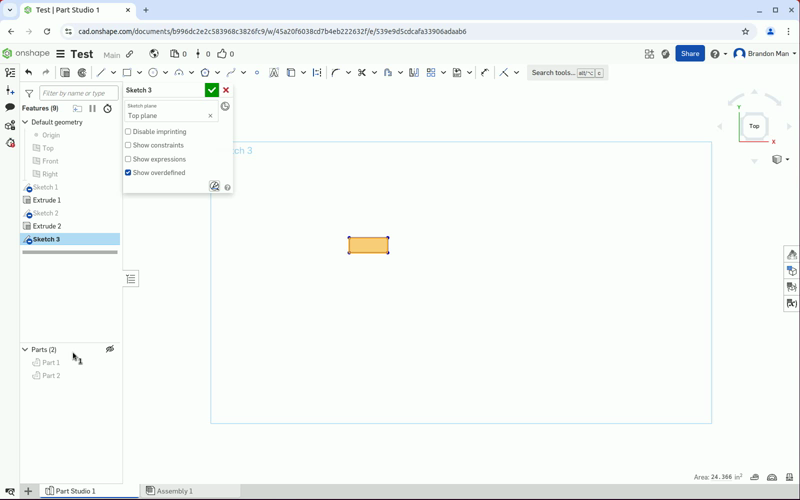
key(shift+y)
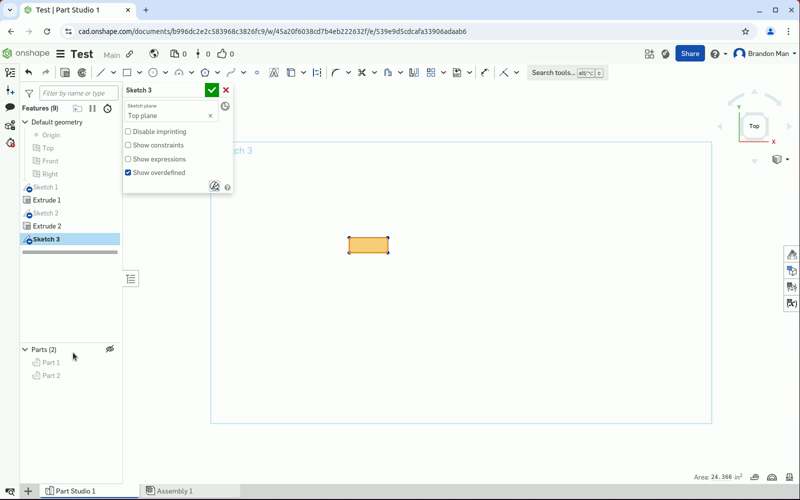
key(shift+e)
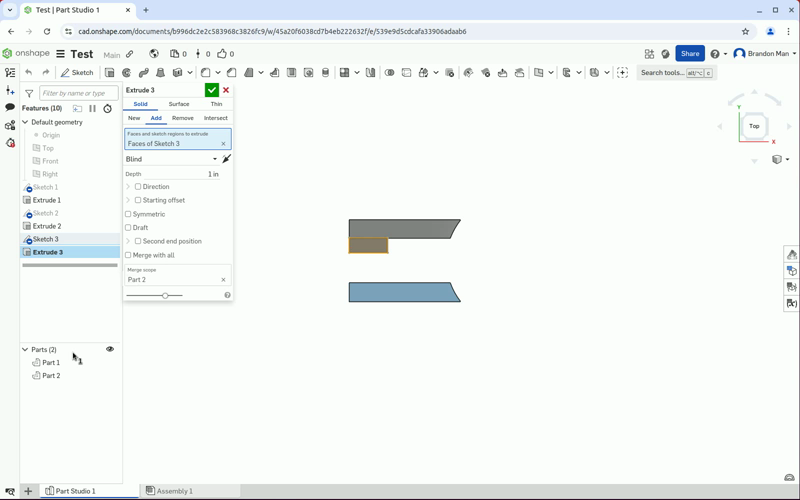
mouse_move(143, 106)
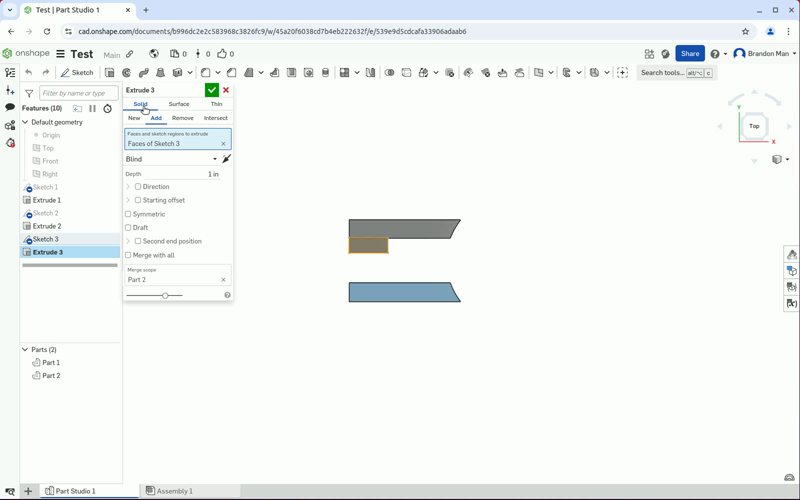
click(143, 106)
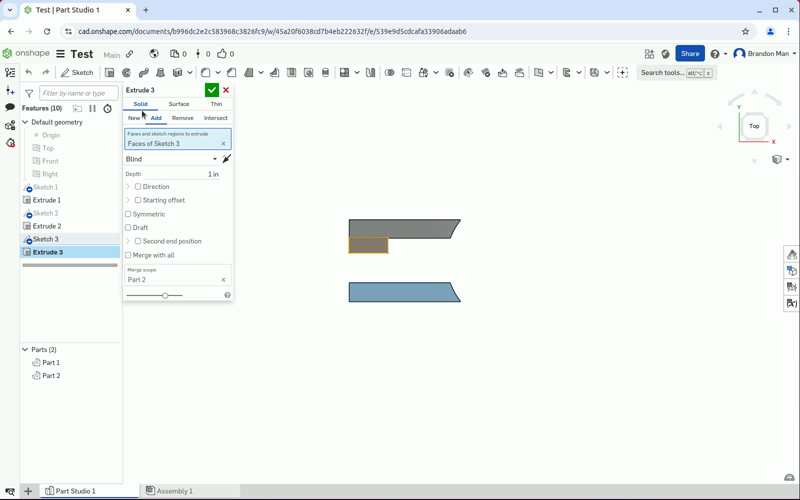
mouse_move(137, 120)
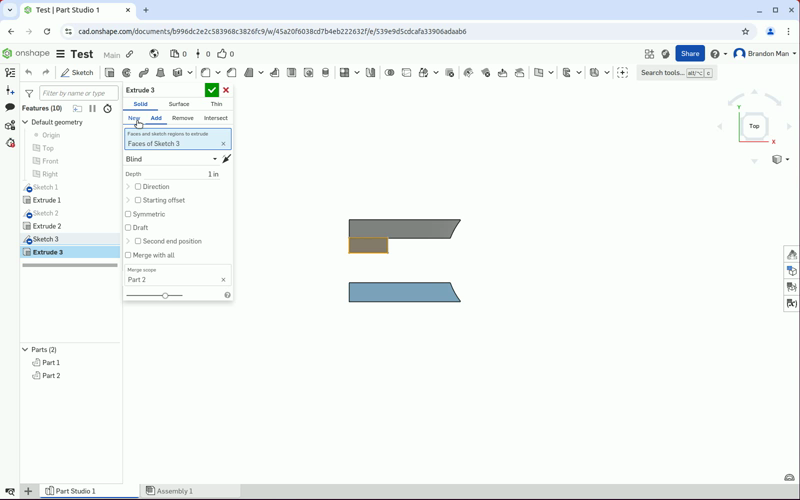
click(137, 120)
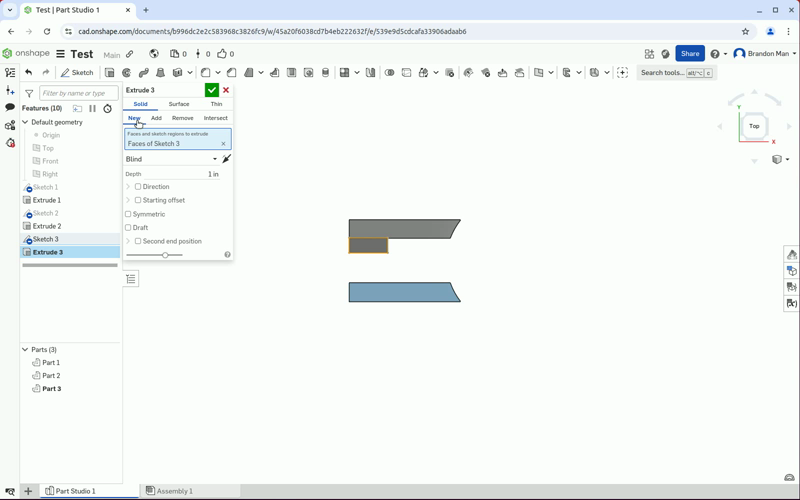
key(tab, 4)
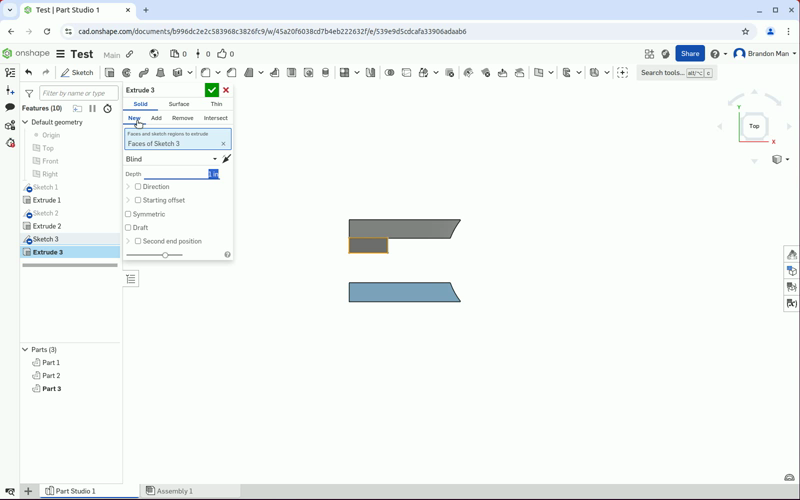
text(9.628)
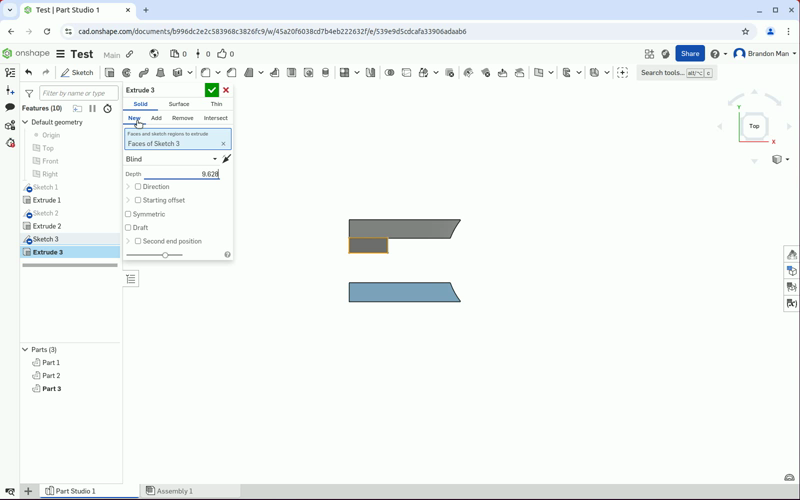
key(enter)
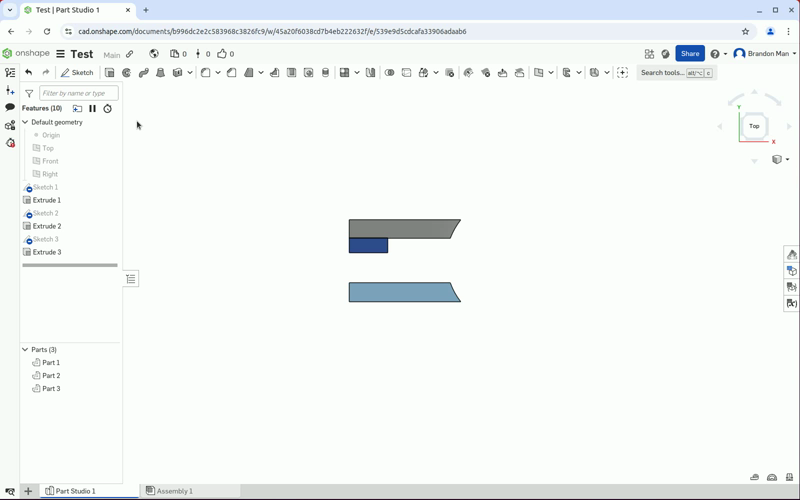
key(shift+h)
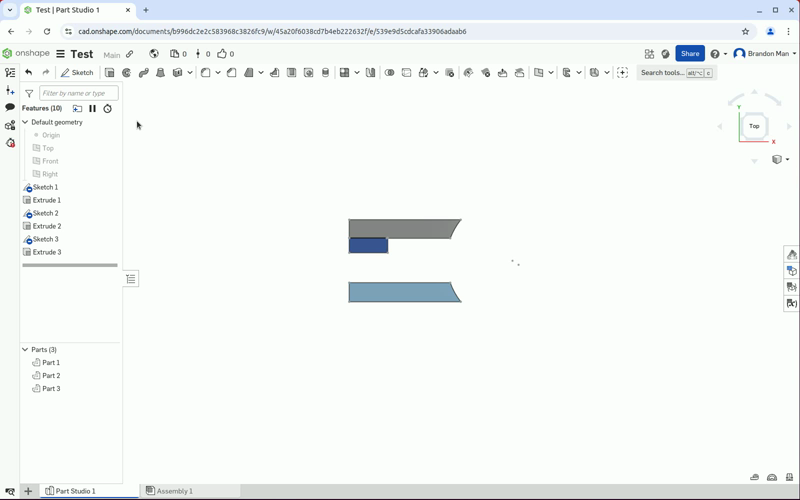
key(shift+h)
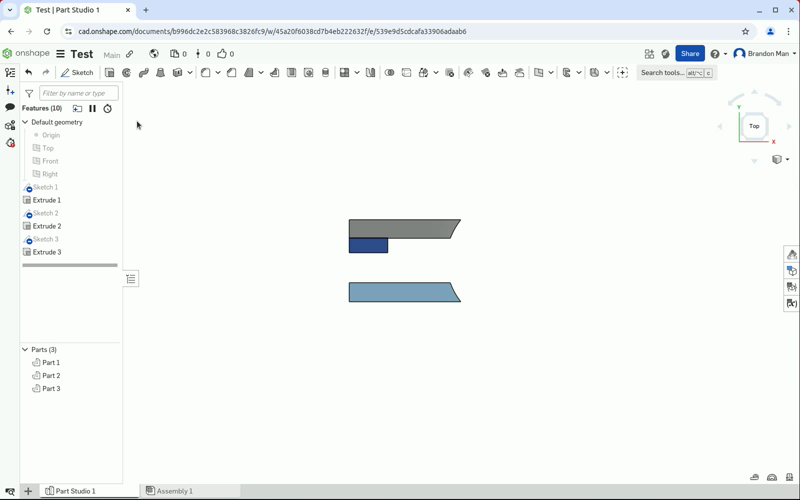
mouse_move(73, 189)
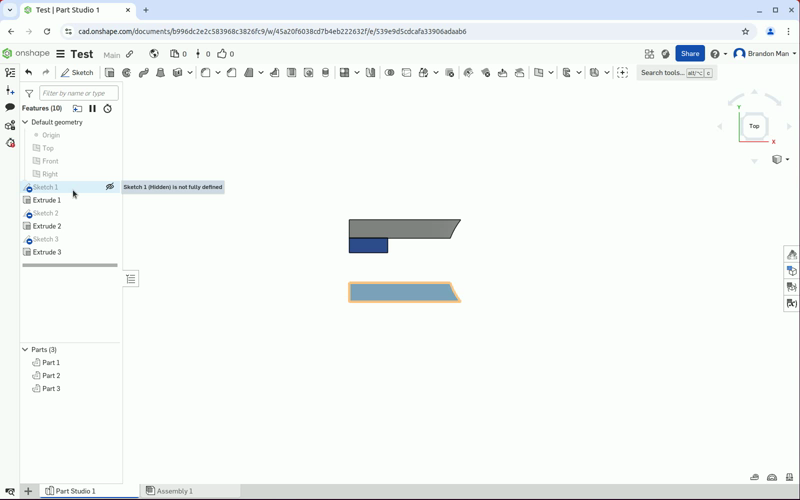
click(73, 189)
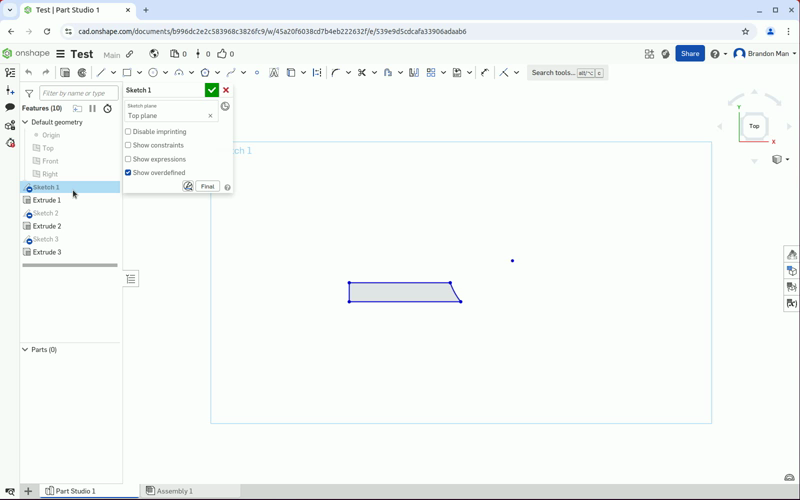
mouse_move(229, 92)
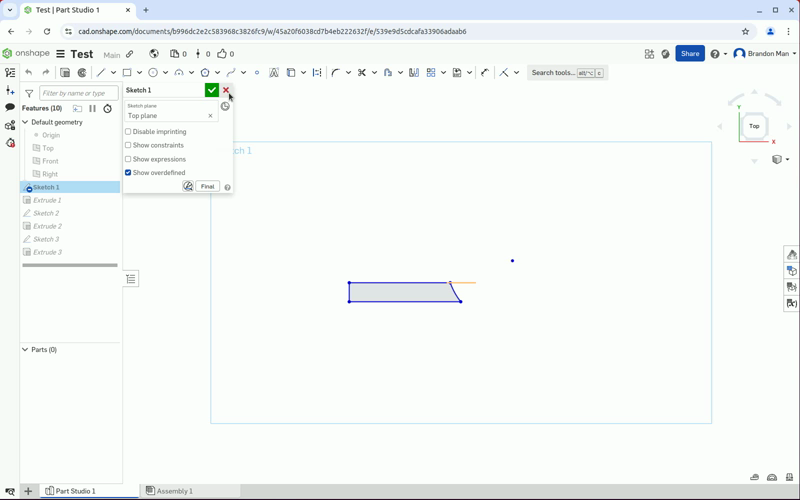
click(229, 92)
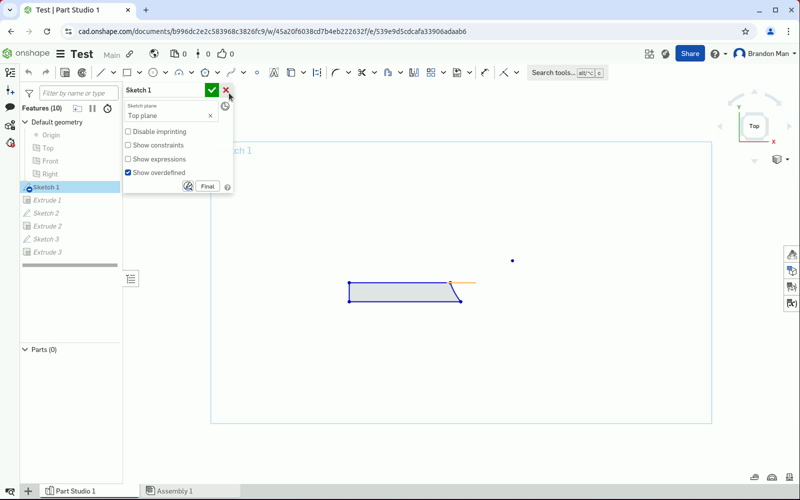
key(shift+s)
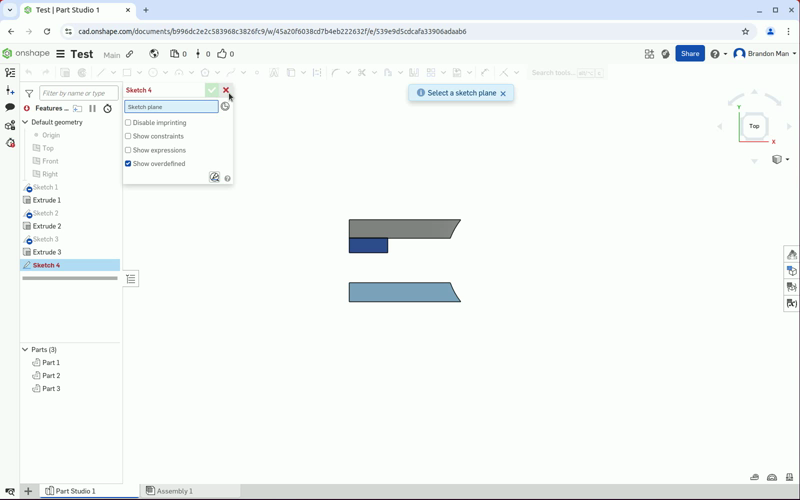
mouse_move(73, 150)
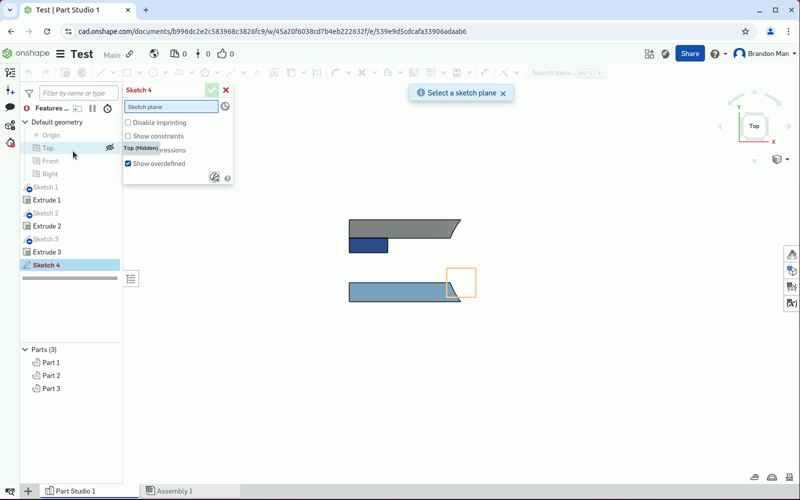
click(73, 150)
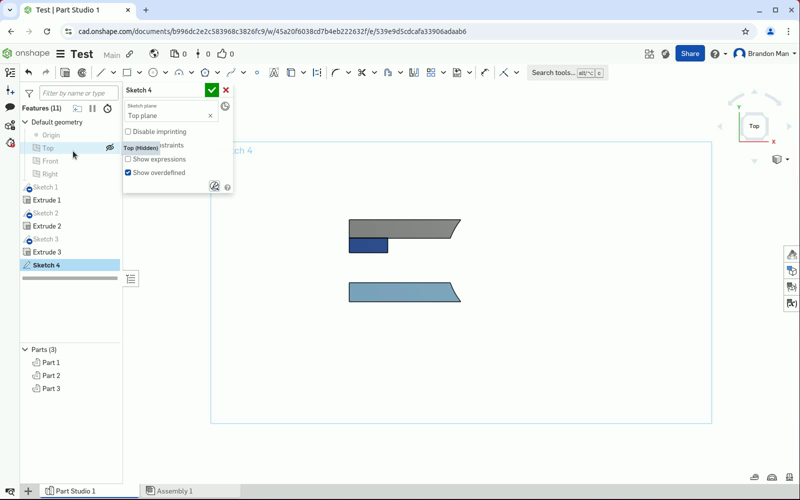
mouse_move(73, 352)
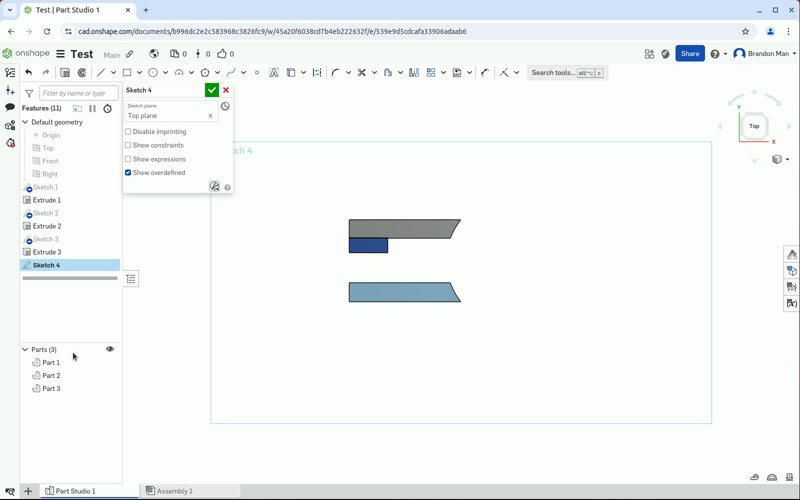
key(y)
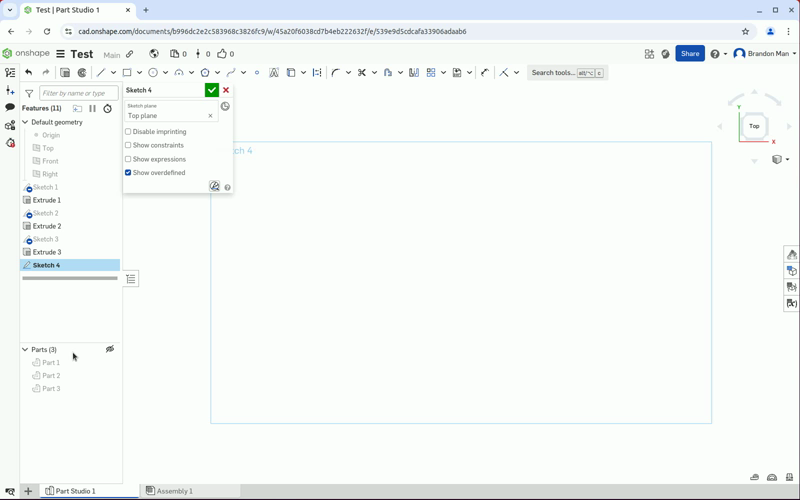
key(l)
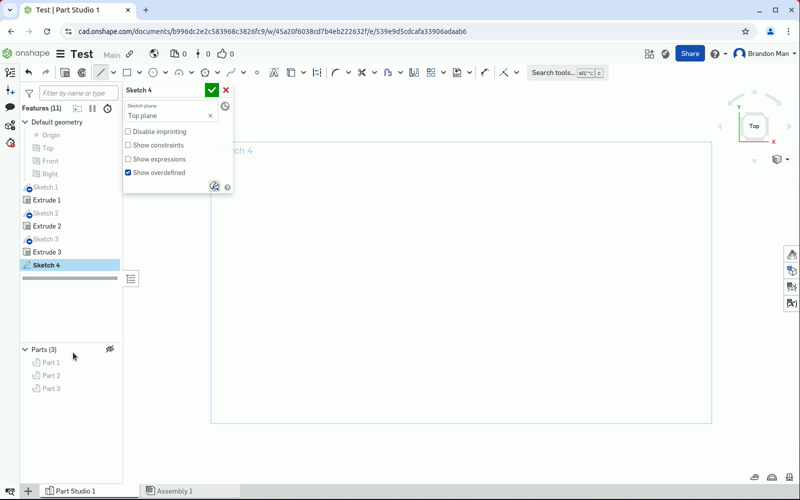
key_down(shift)
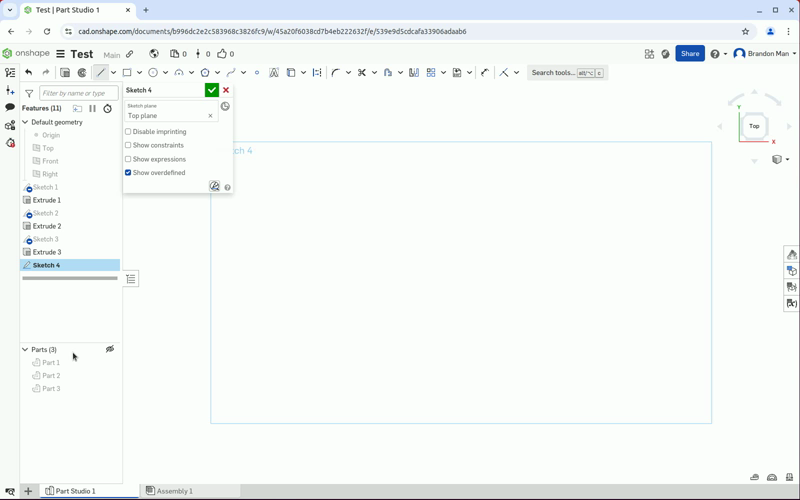
mouse_move(450, 238)
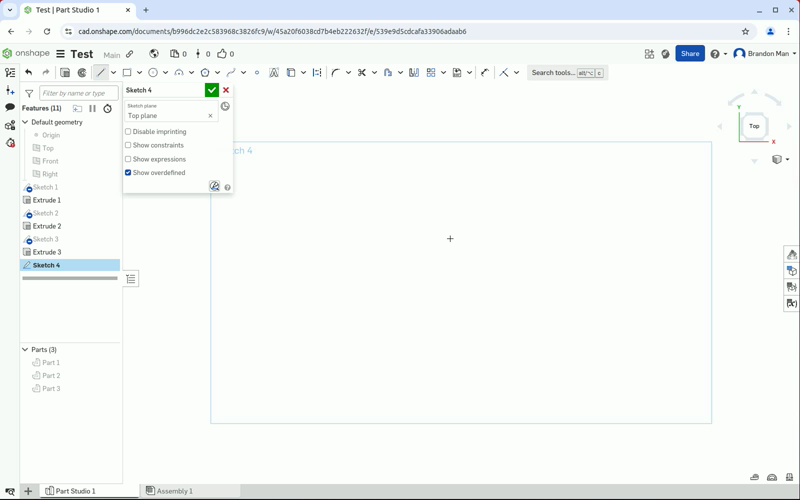
click(450, 238)
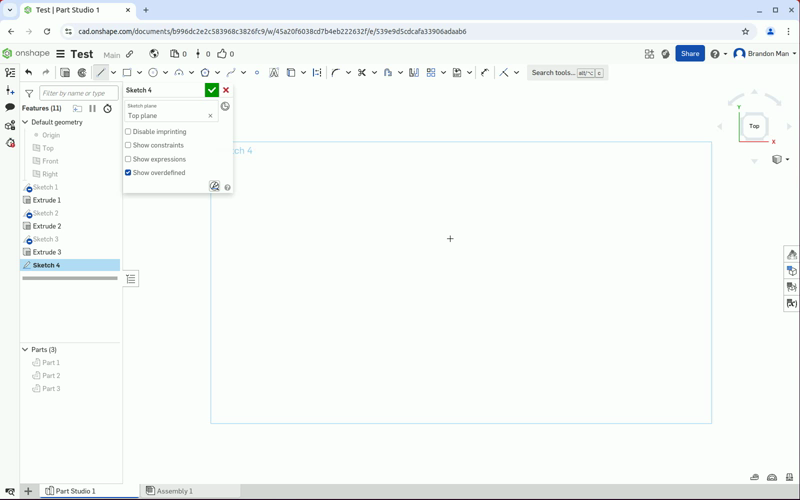
key_up(shift)
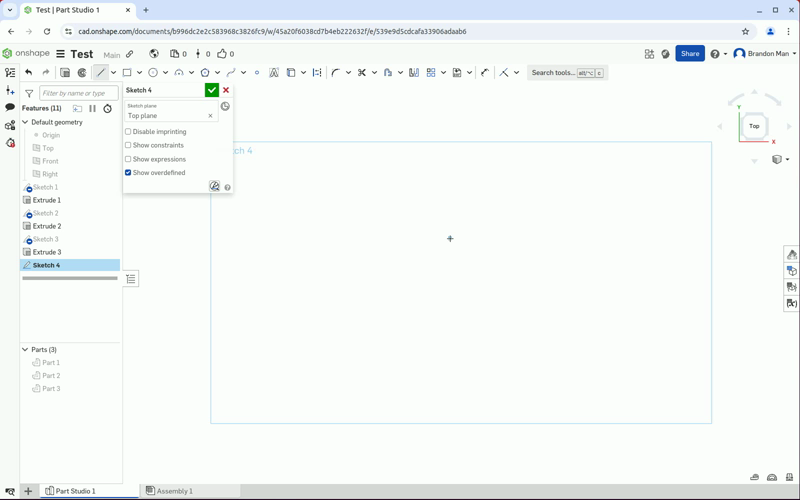
key_down(shift)
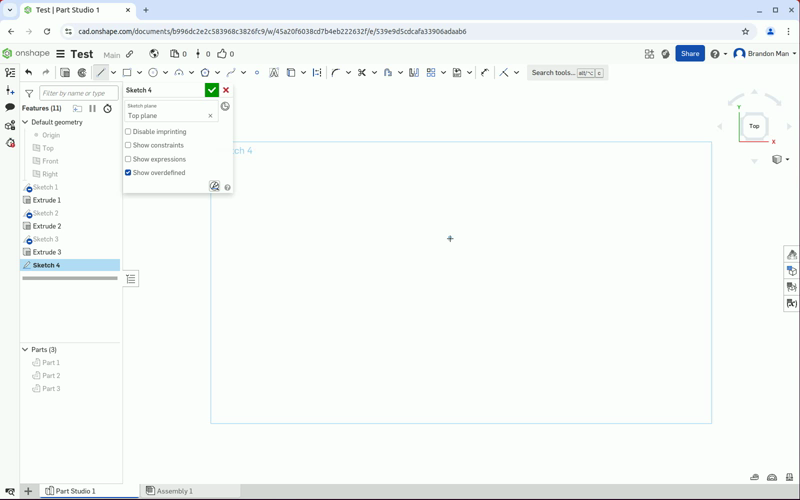
mouse_move(480, 238)
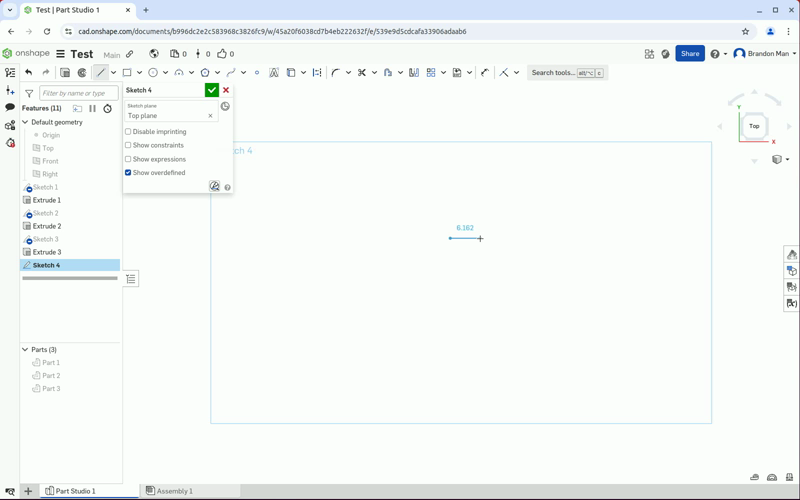
mouse_move(461, 238)
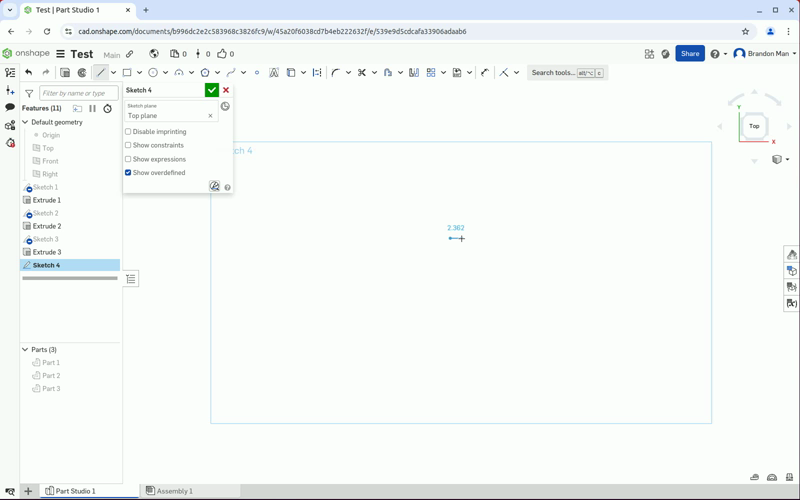
click(461, 238)
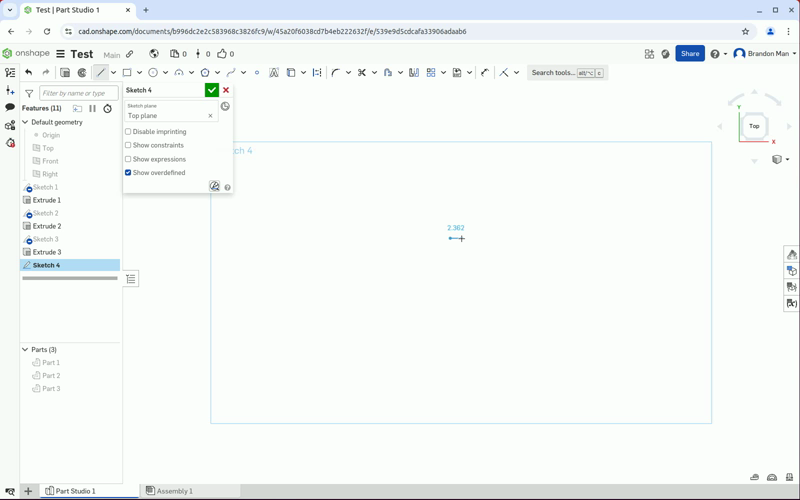
key_up(shift)
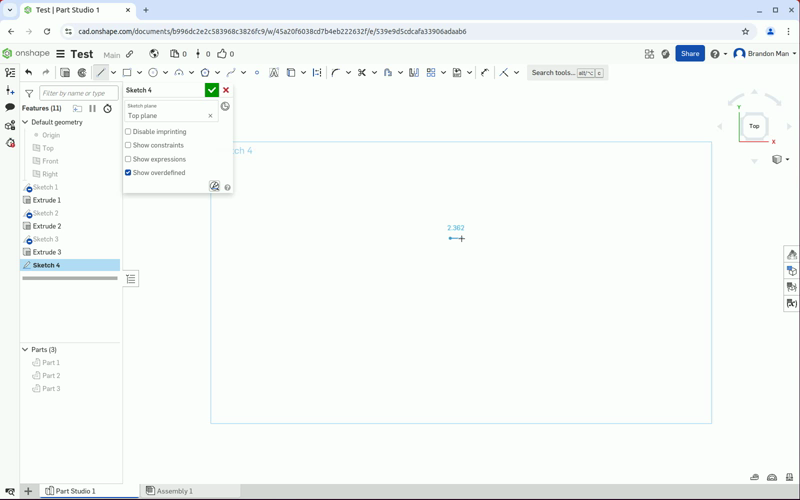
key_down(shift)
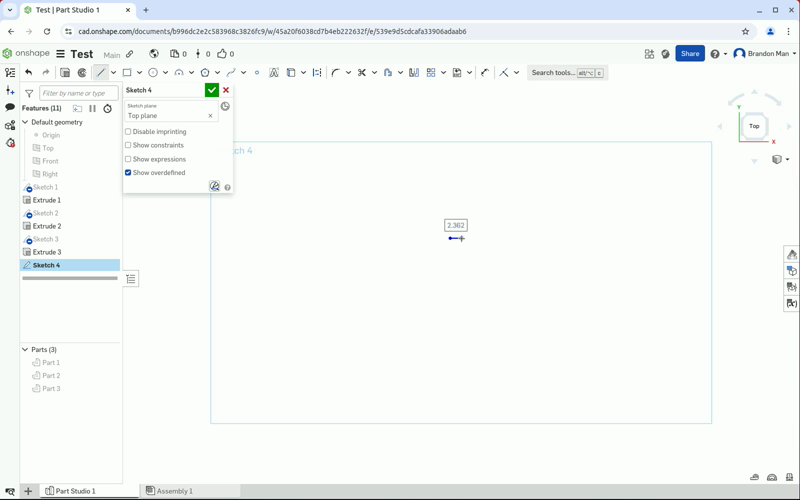
mouse_move(491, 238)
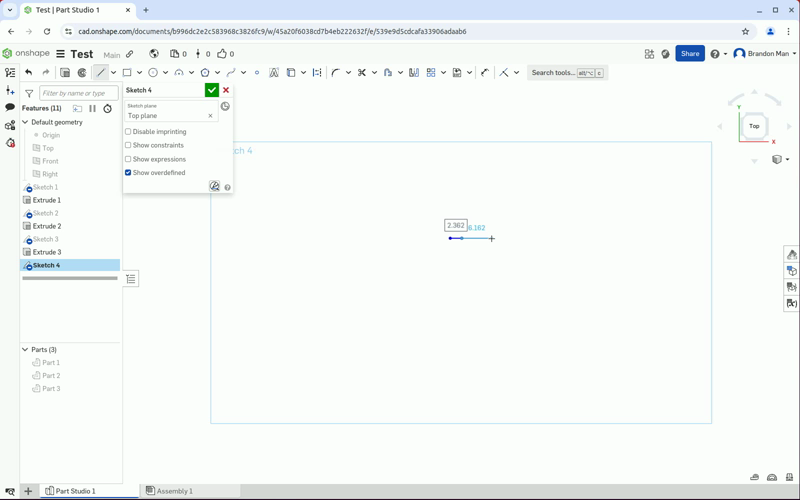
mouse_move(461, 218)
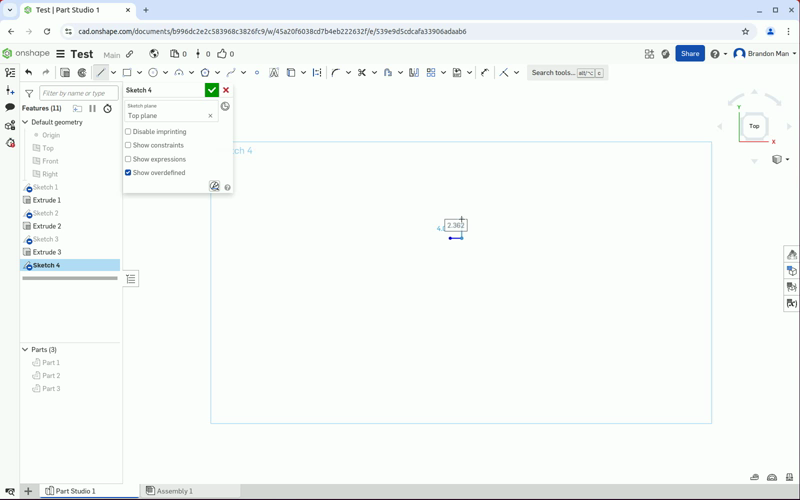
click(461, 218)
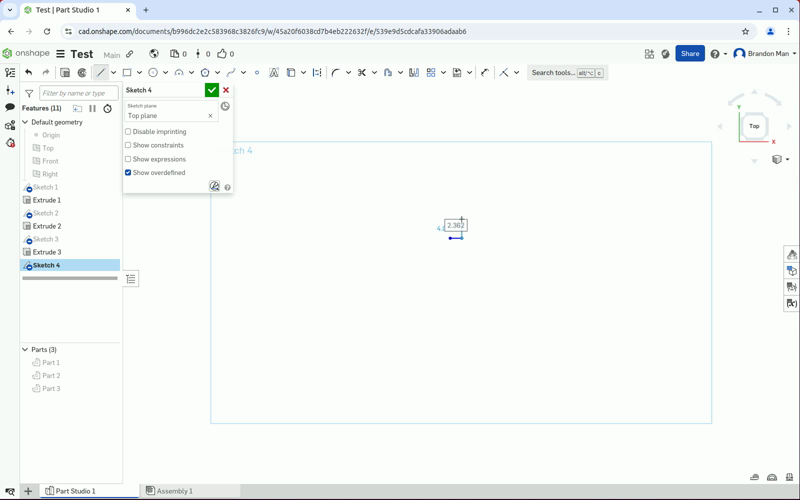
key_up(shift)
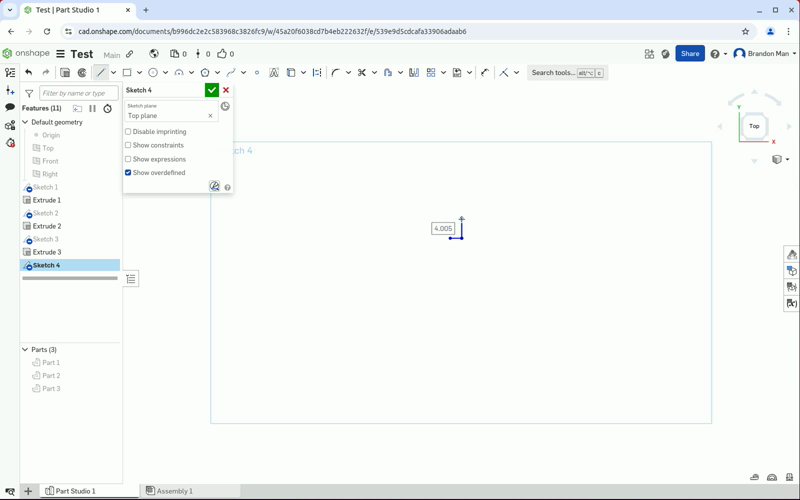
key(esc)
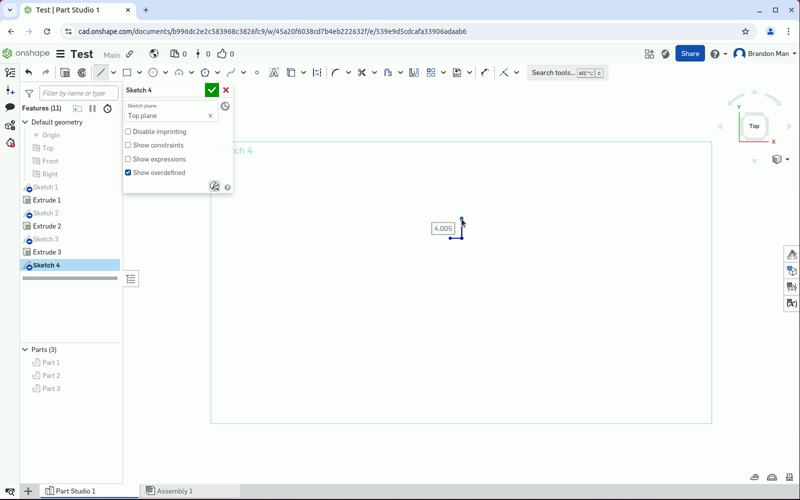
key(a)
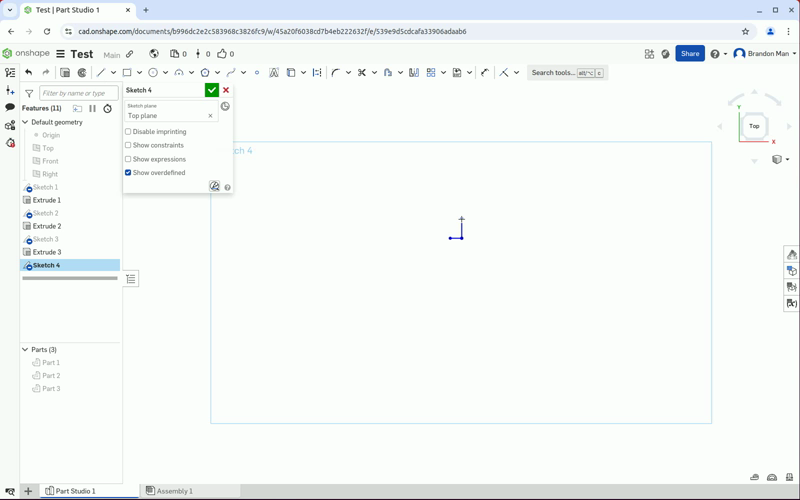
mouse_move(461, 218)
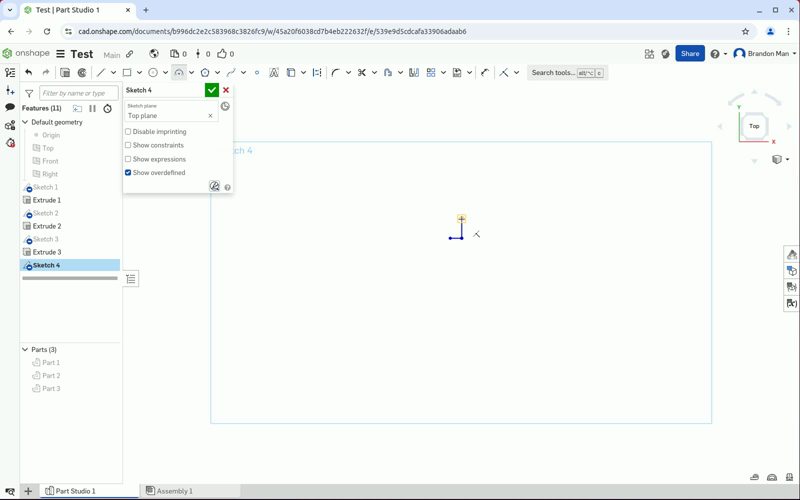
click(461, 218)
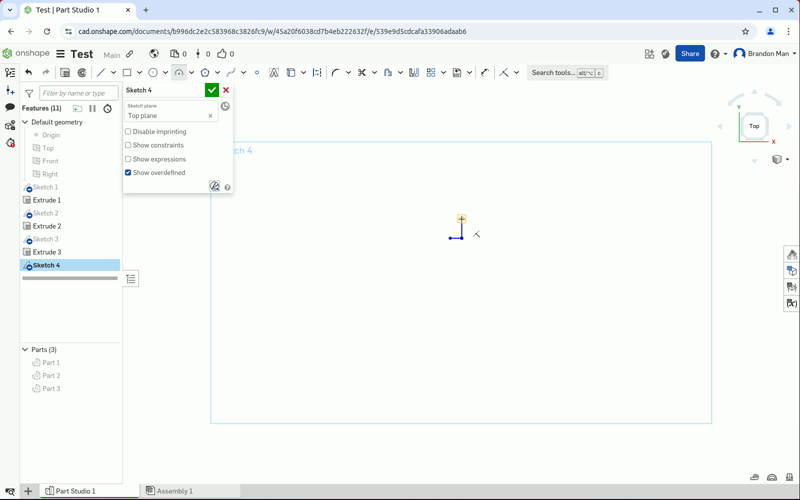
mouse_move(450, 238)
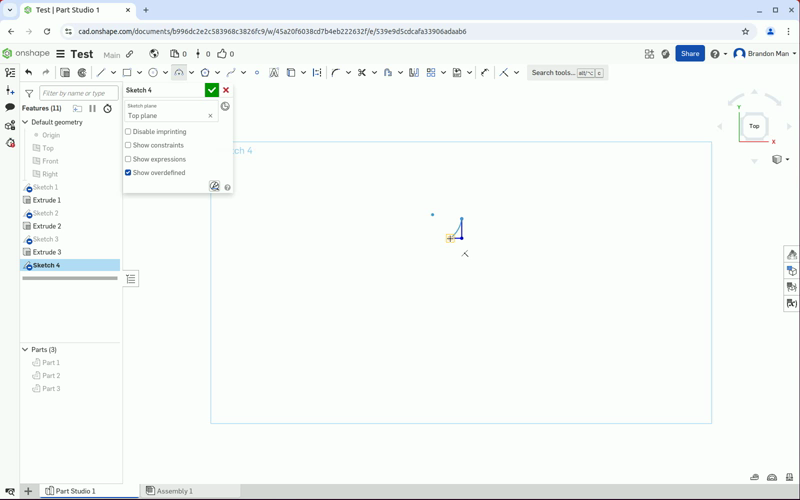
click(450, 238)
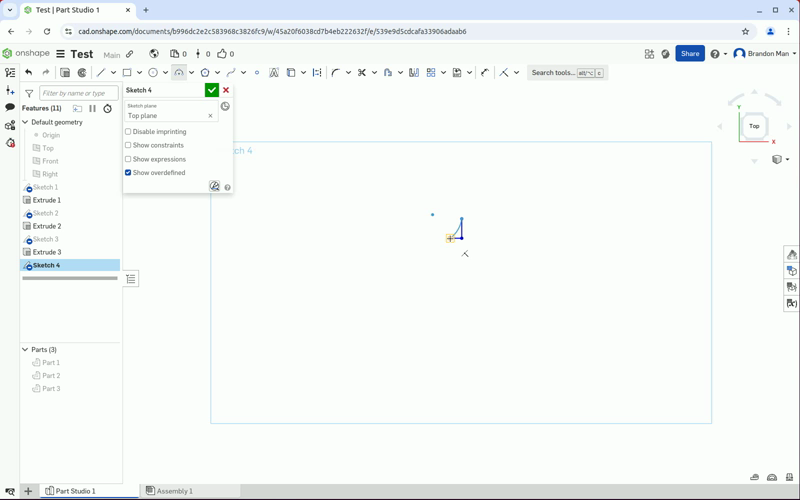
key_down(shift)
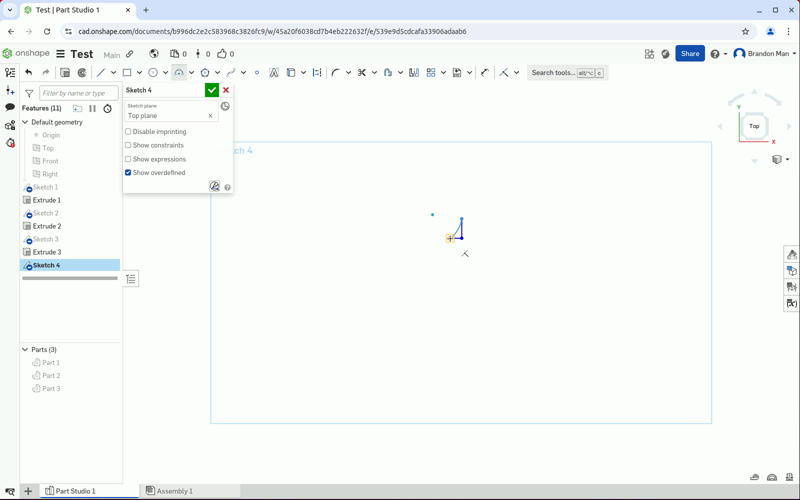
mouse_move(455, 228)
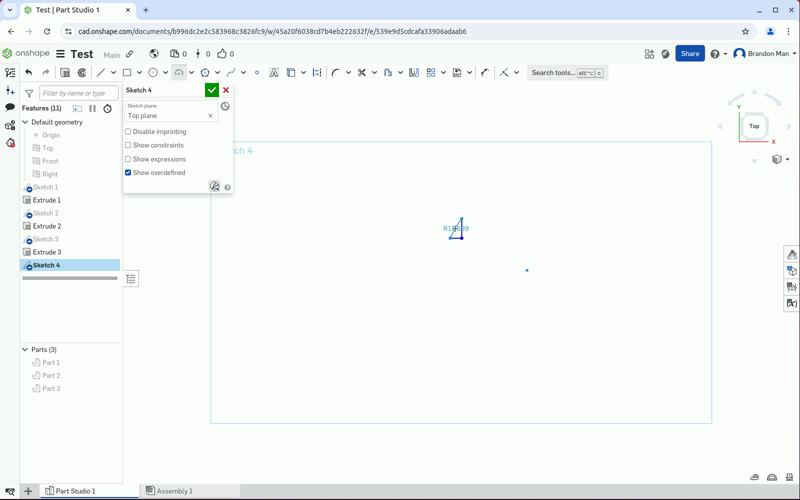
click(455, 228)
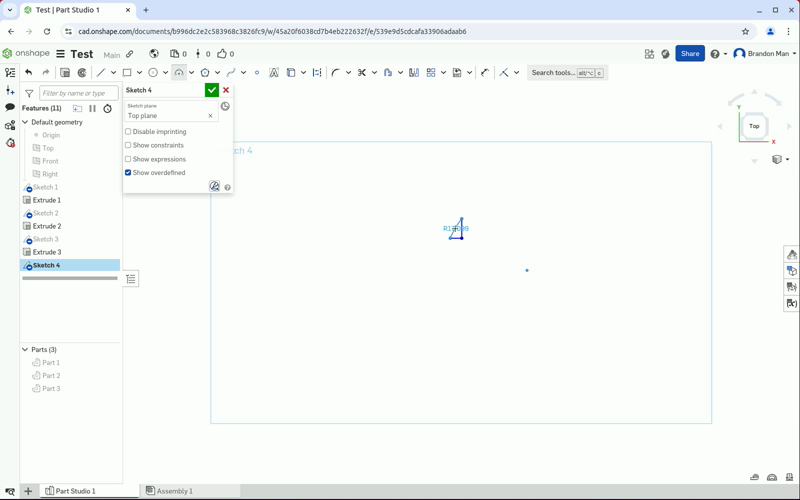
key_up(shift)
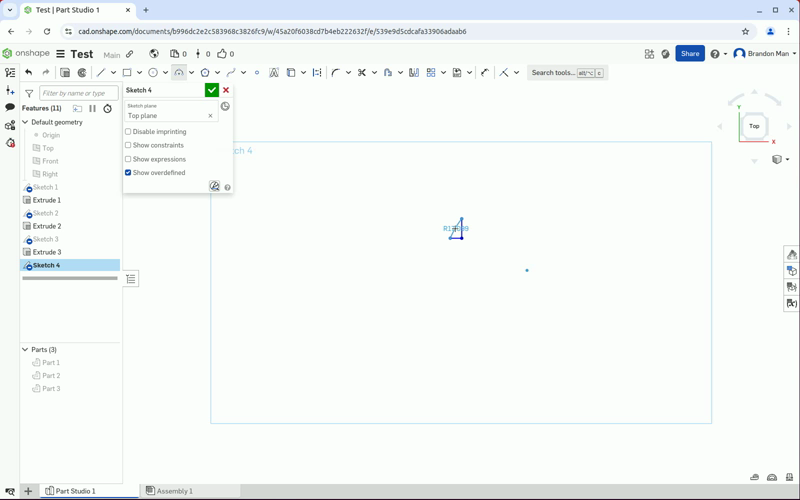
key(esc)
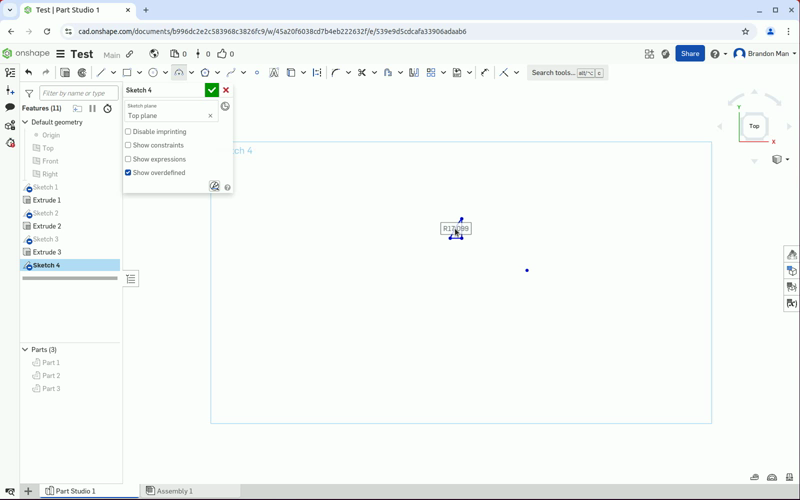
mouse_move(457, 235)
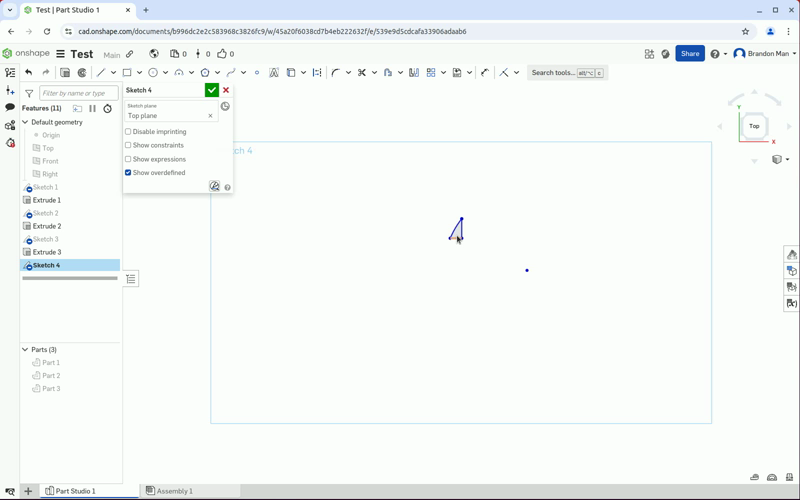
scroll(6)
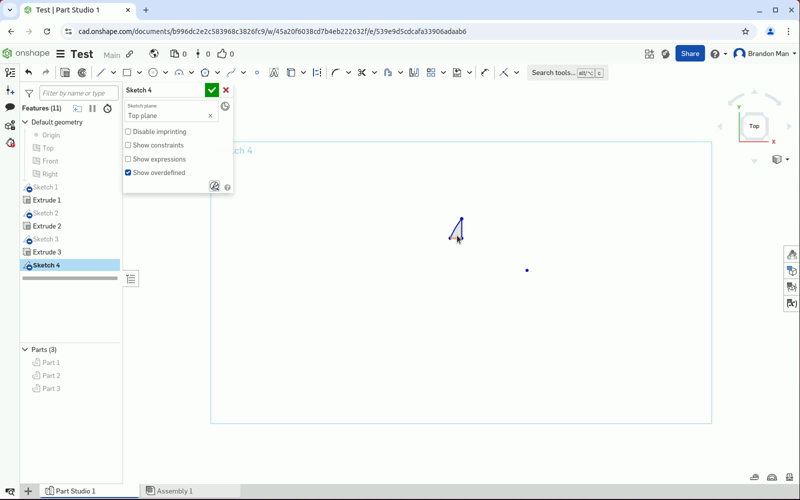
scroll(6)
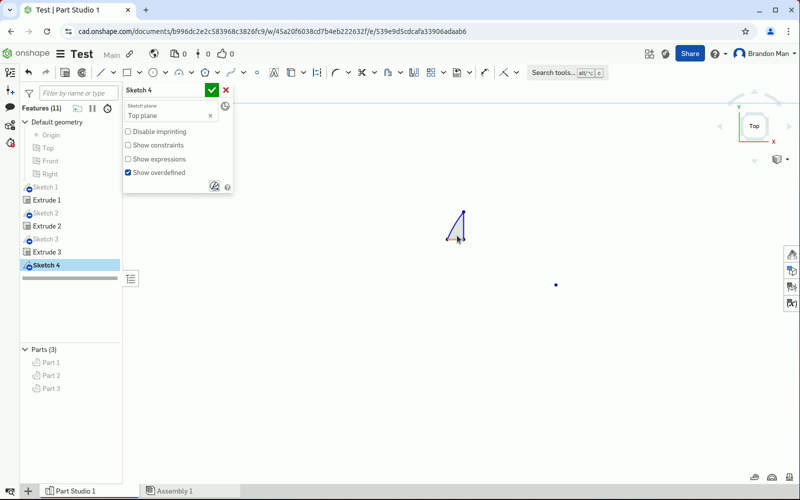
scroll(6)
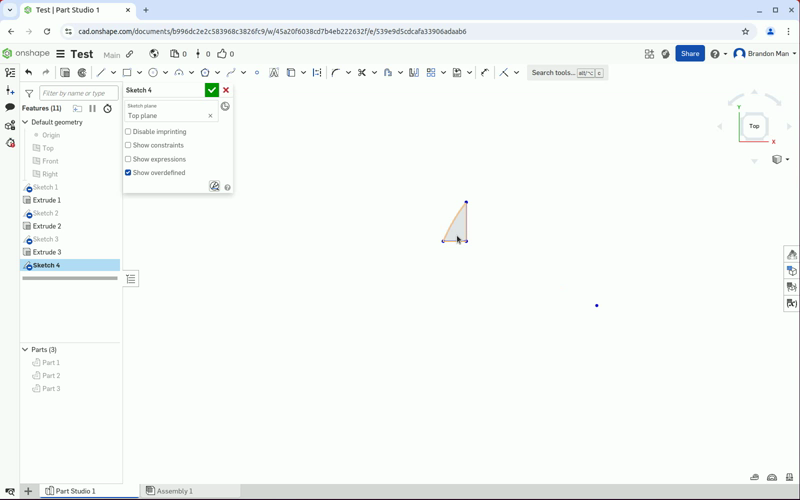
scroll(6)
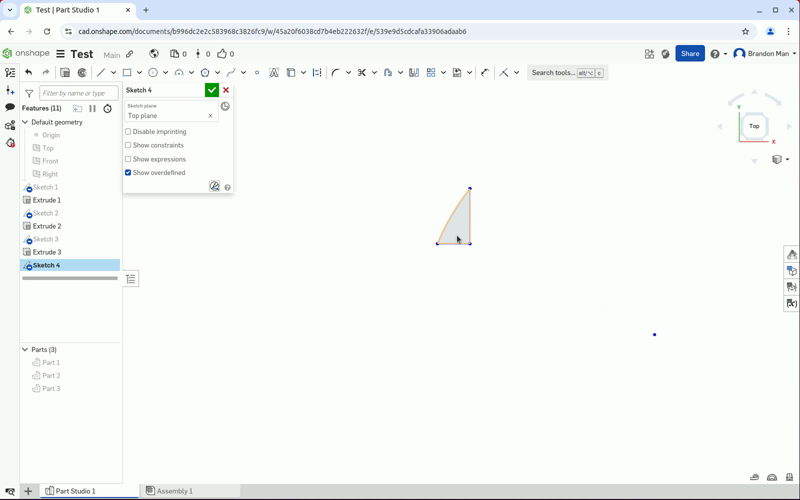
scroll(6)
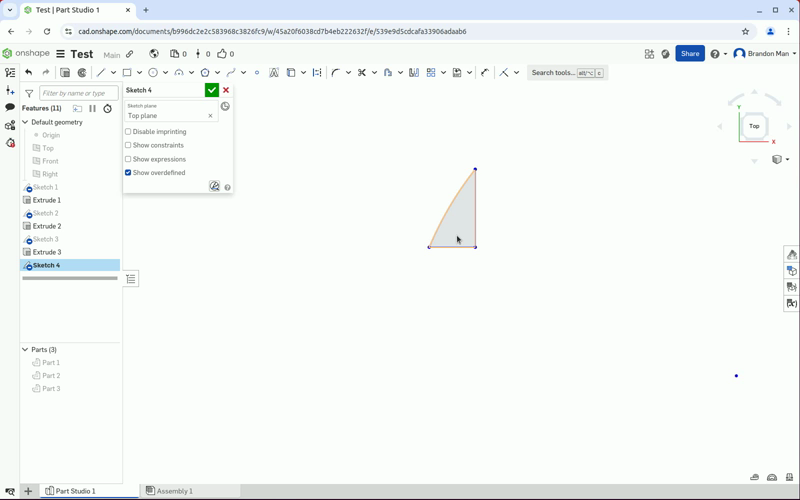
scroll(6)
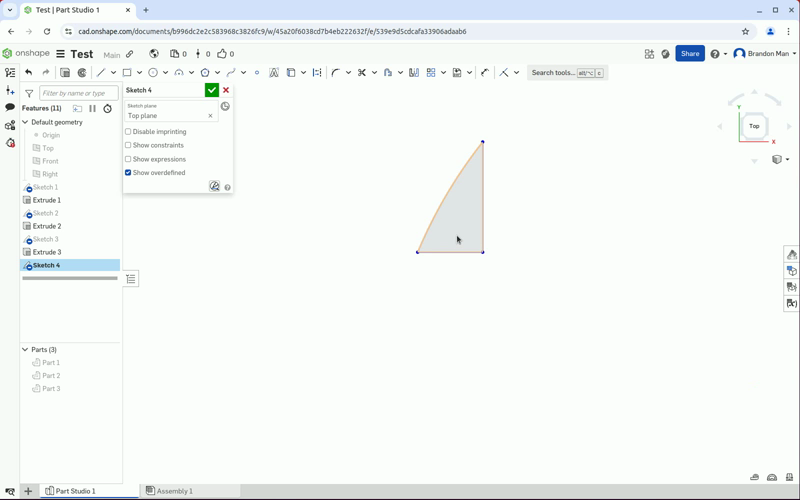
scroll(6)
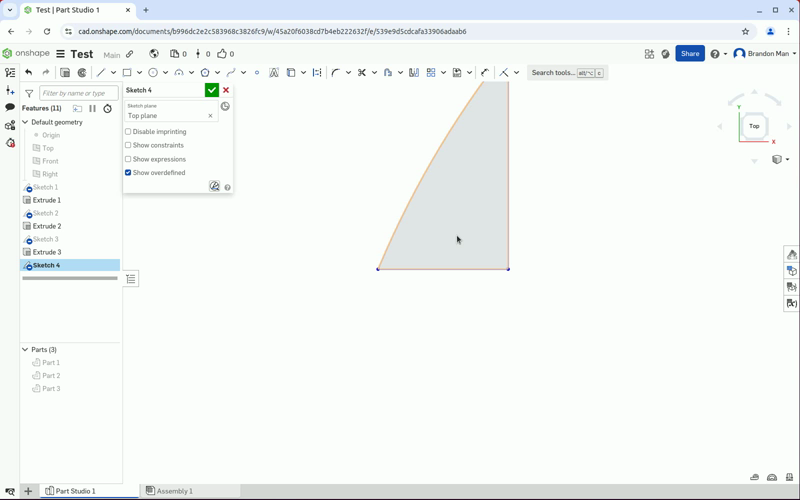
click(457, 235)
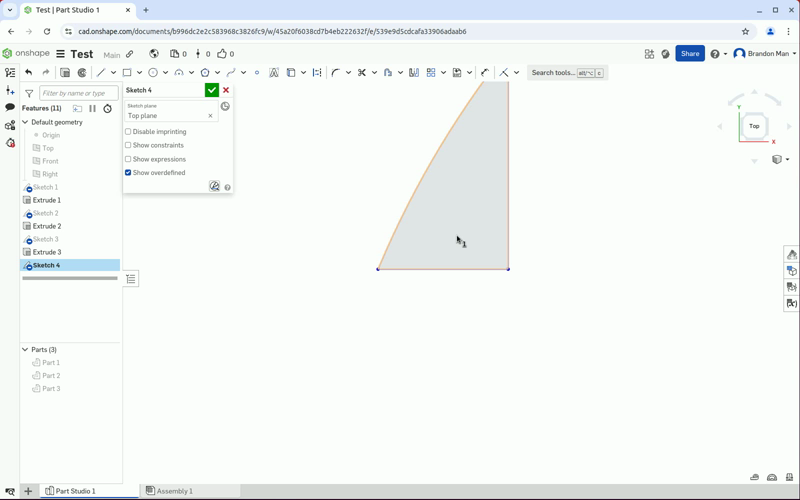
scroll(-6)
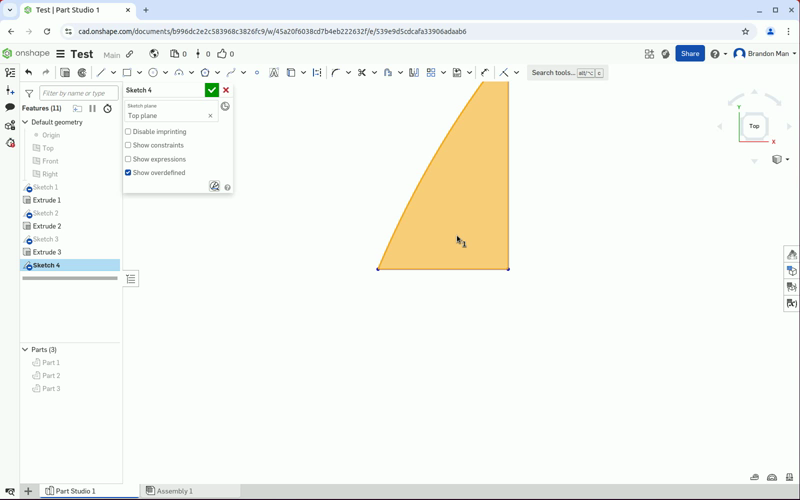
scroll(-6)
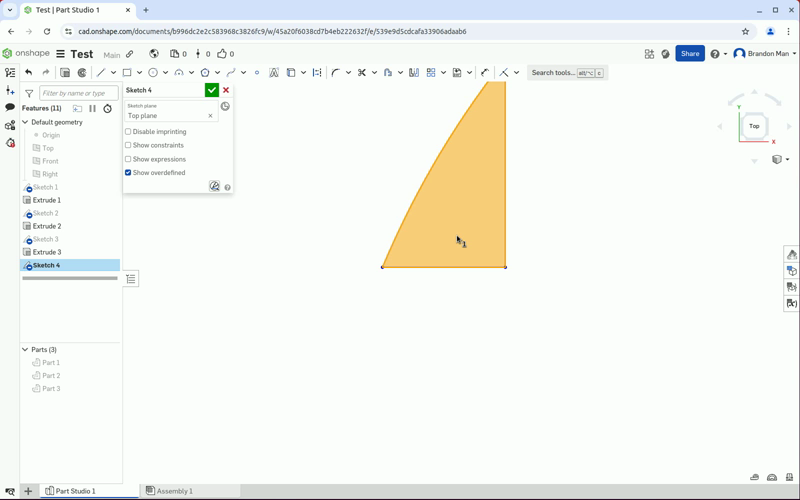
scroll(-6)
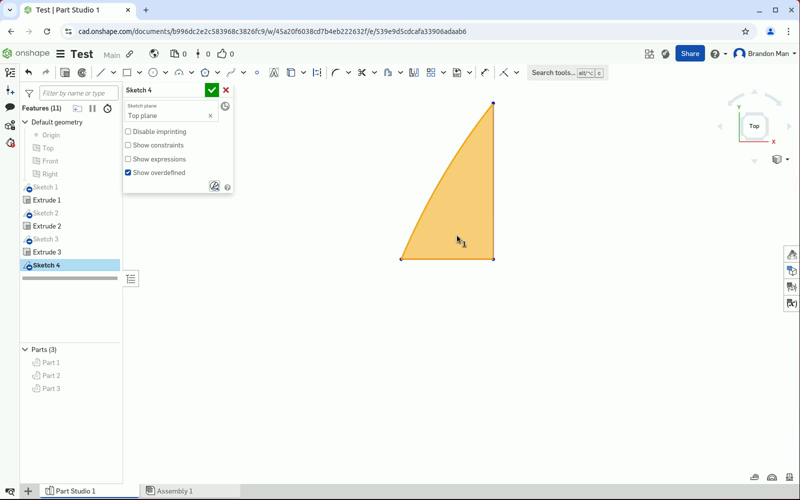
scroll(-6)
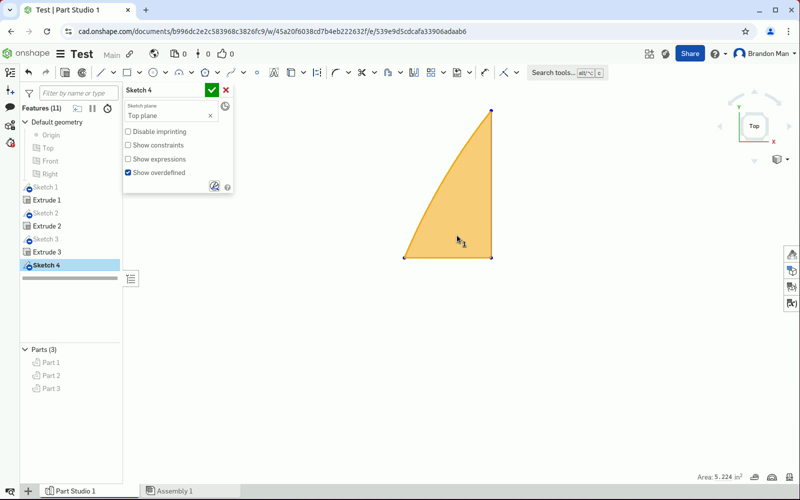
scroll(-6)
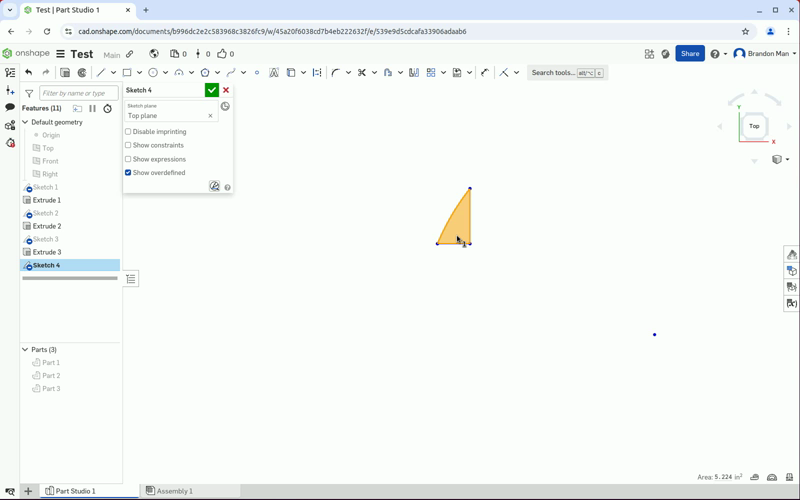
scroll(-6)
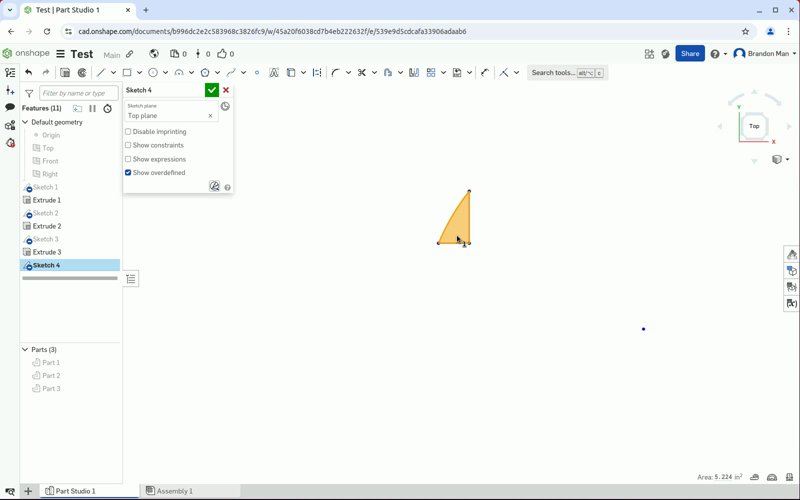
scroll(-6)
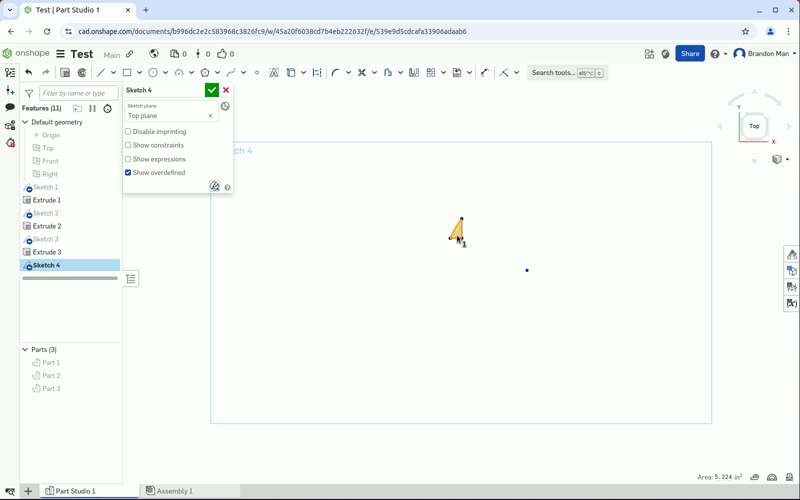
mouse_move(73, 352)
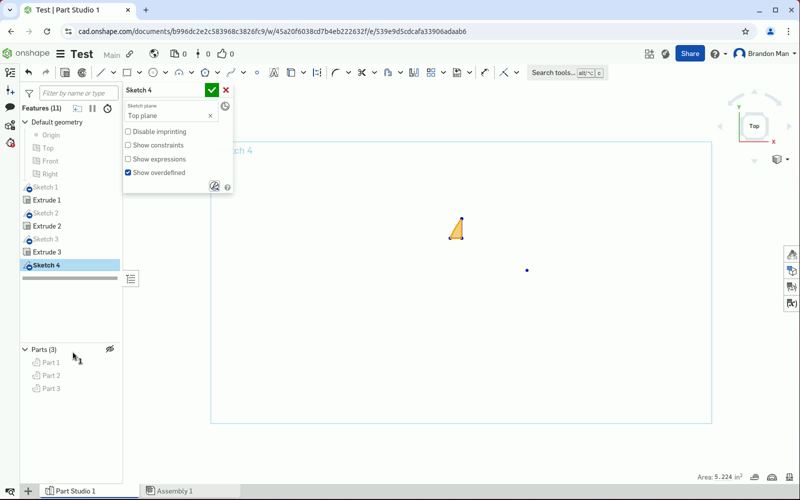
key(shift+y)
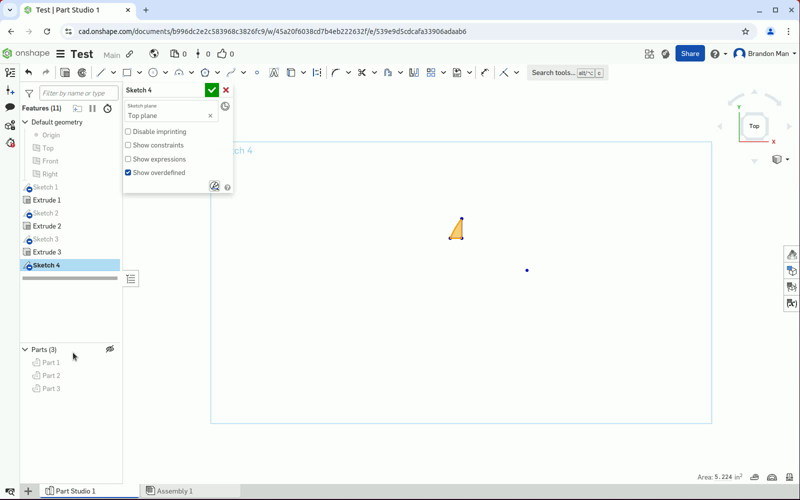
key(shift+e)
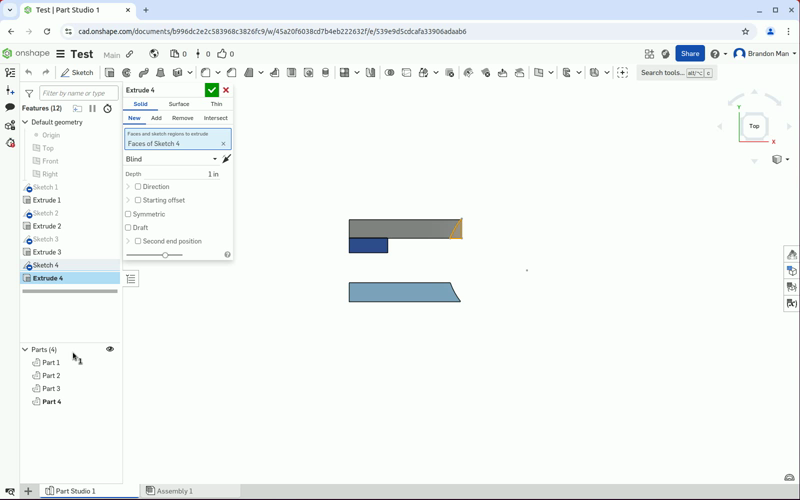
mouse_move(143, 106)
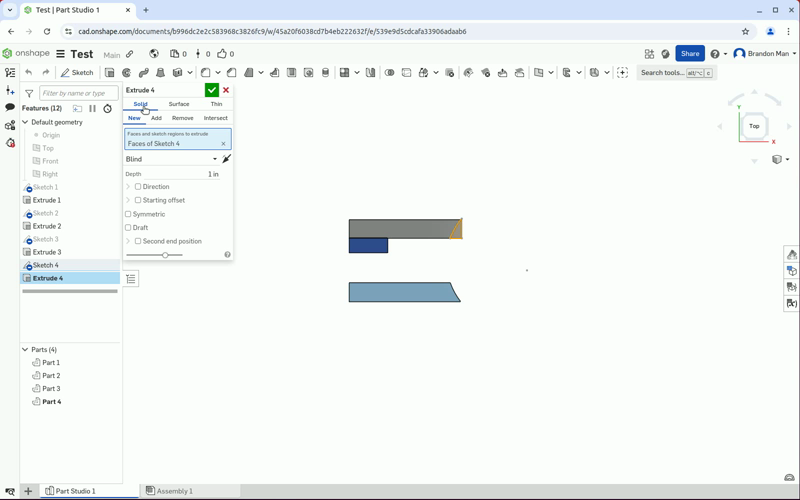
click(143, 106)
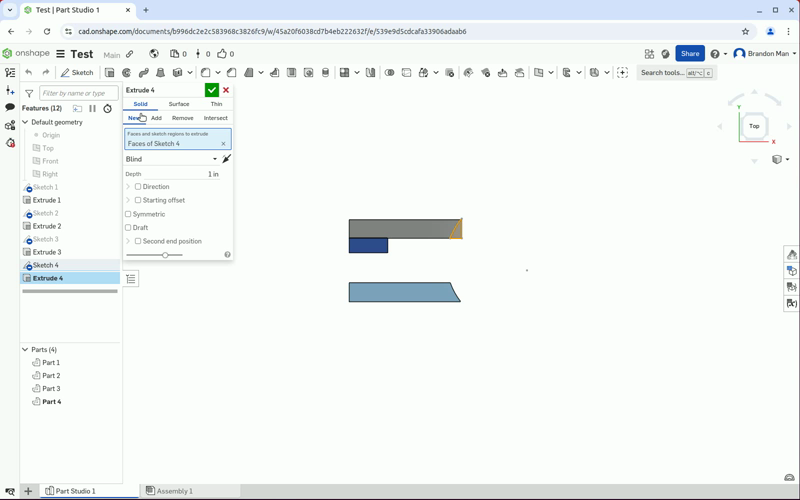
mouse_move(137, 120)
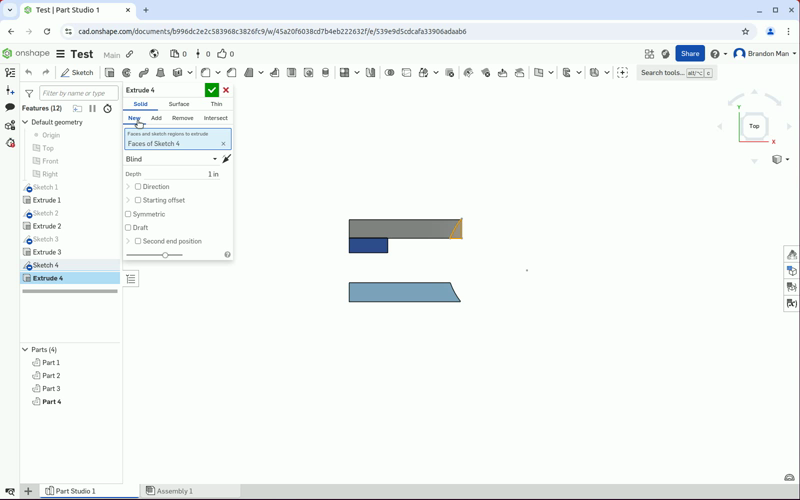
click(137, 120)
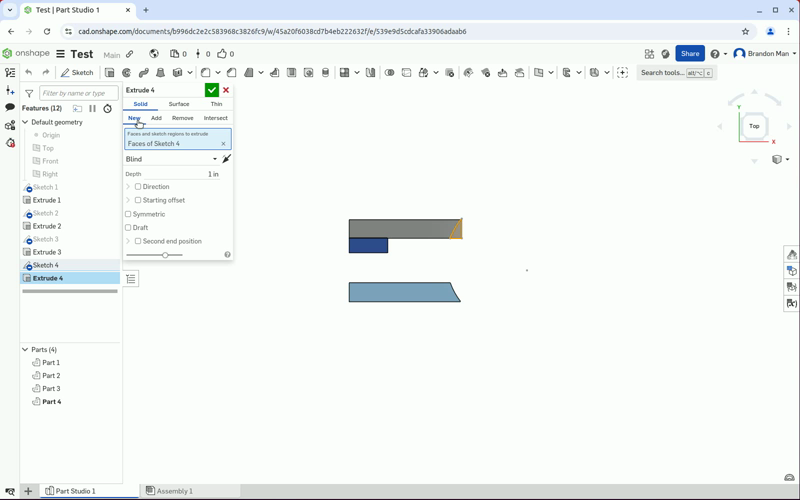
key(tab, 4)
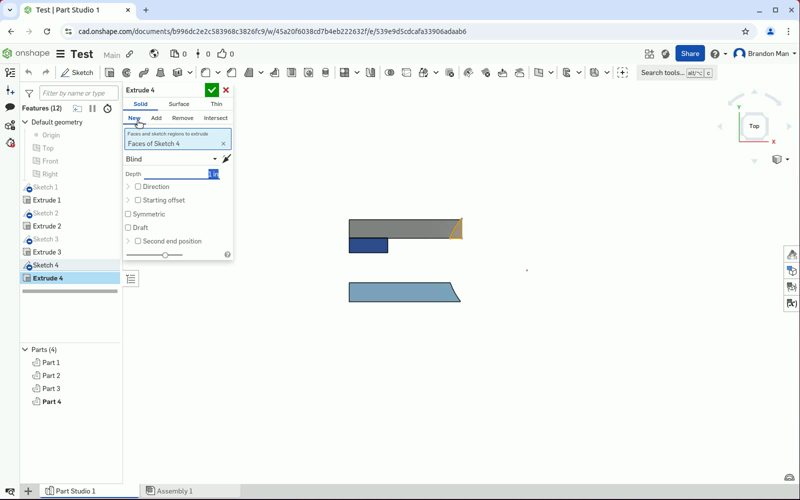
text(9.628)
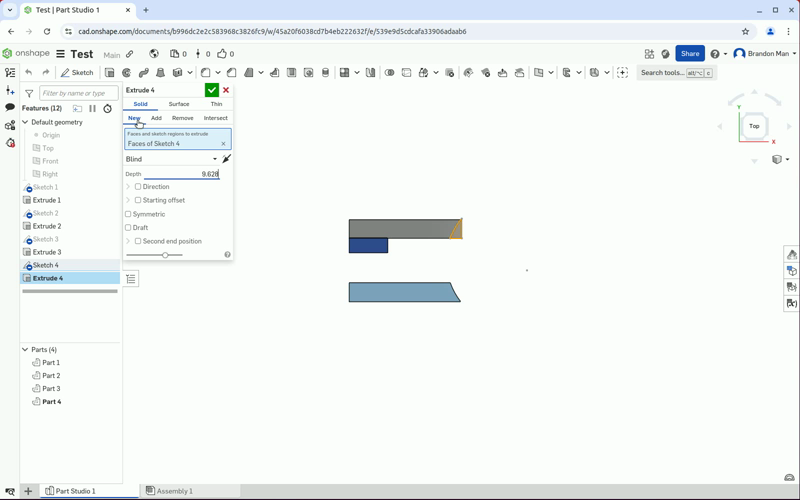
key(enter)
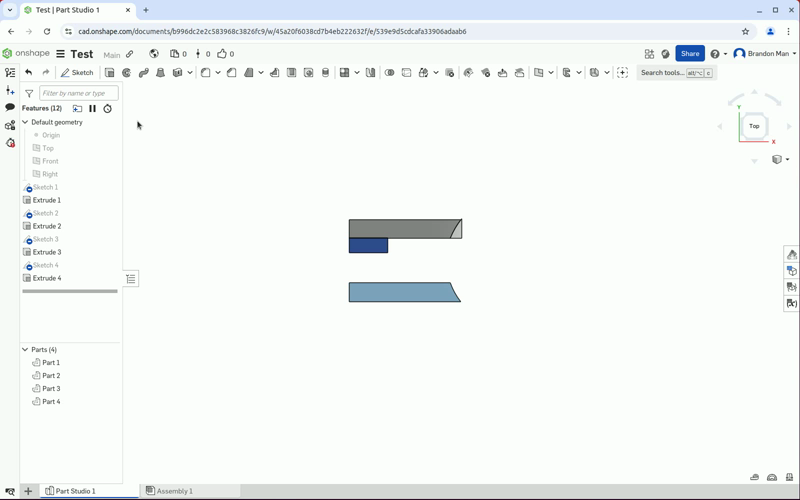
key(shift+h)
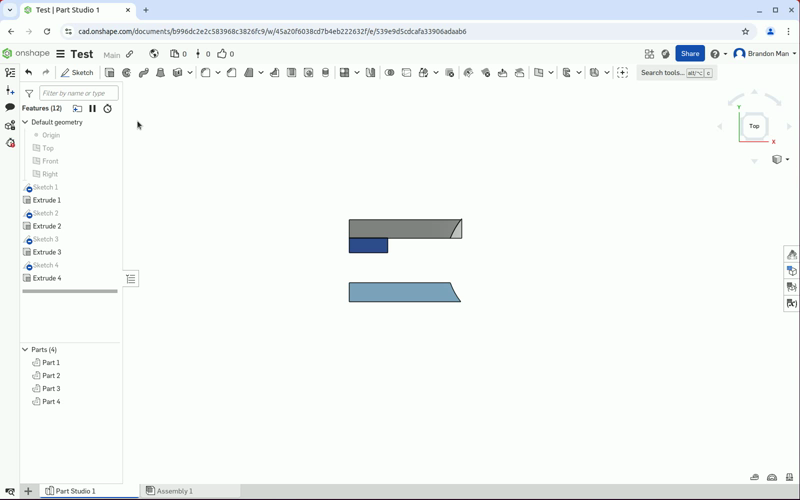
key(shift+h)
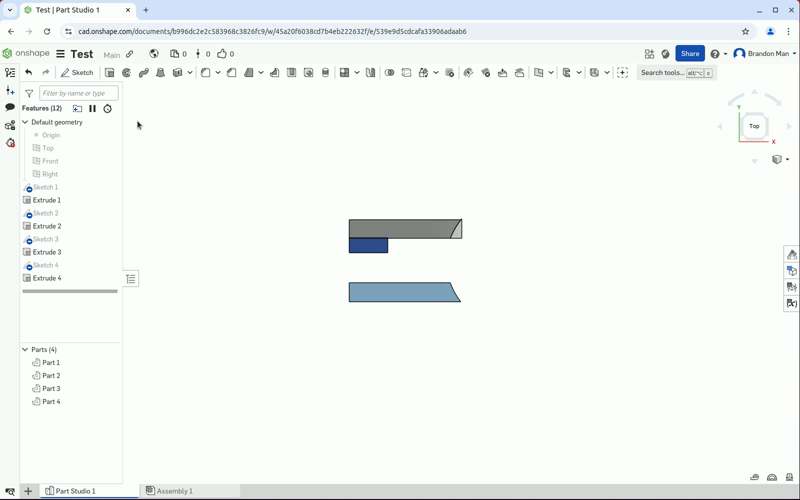
mouse_move(73, 189)
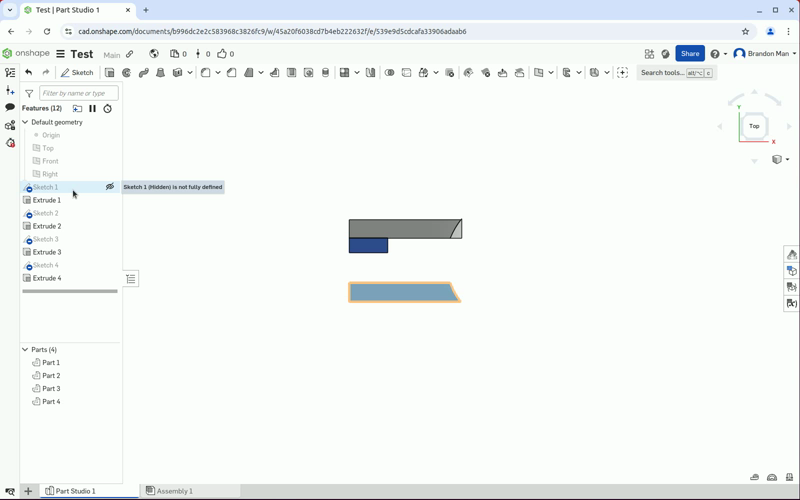
click(73, 189)
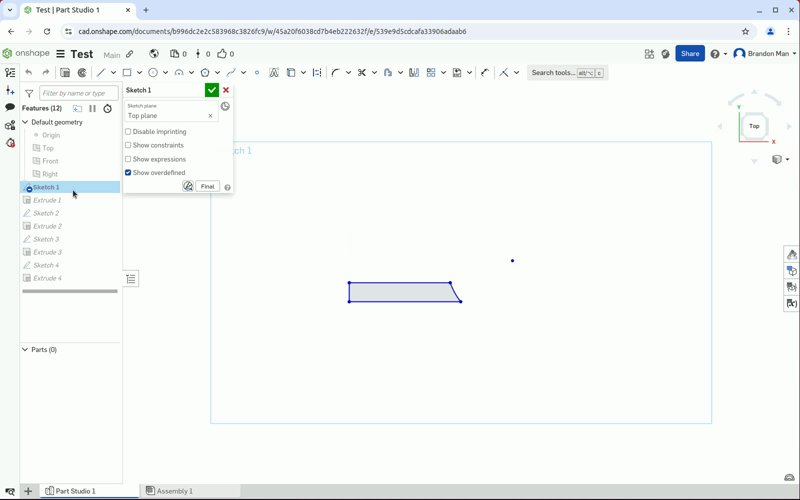
mouse_move(229, 92)
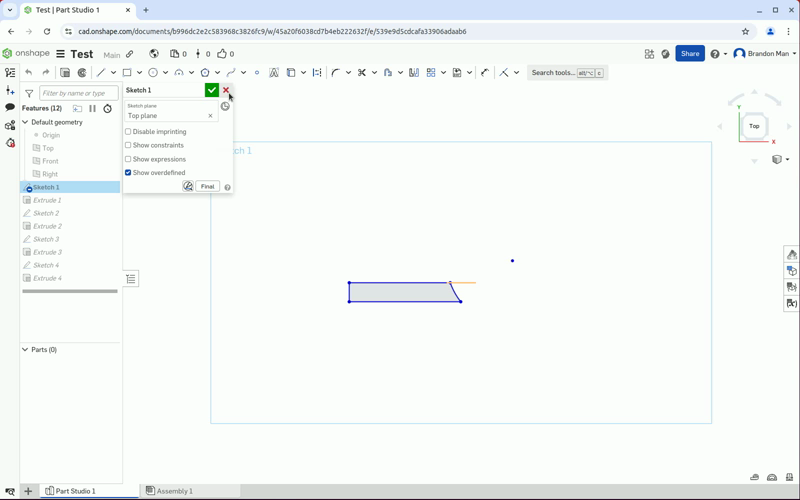
click(229, 92)
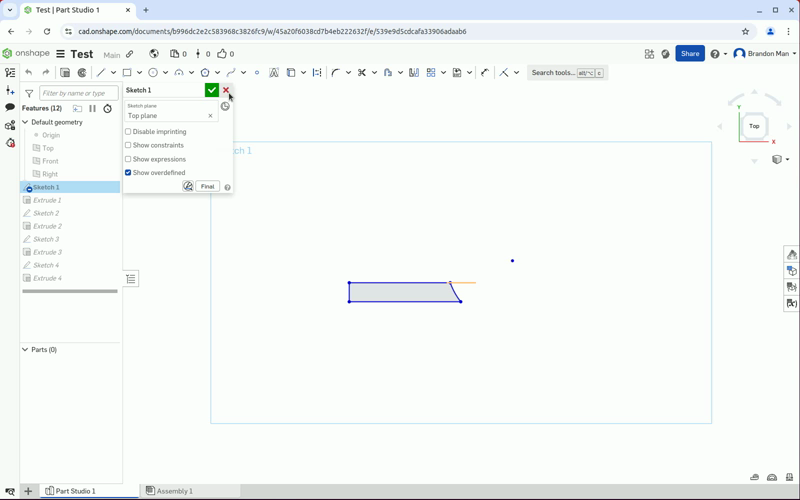
key(shift+s)
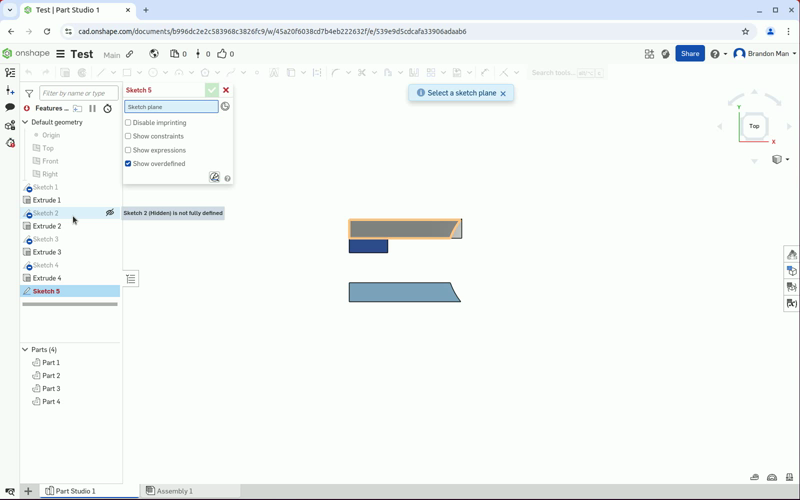
scroll(3)
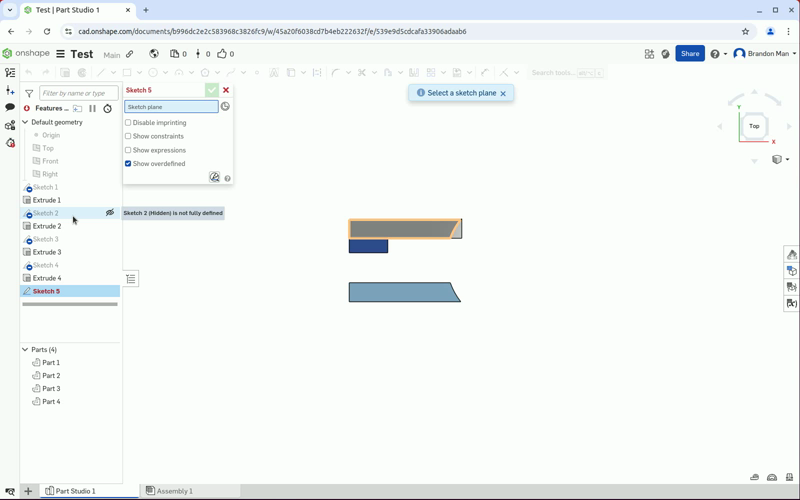
mouse_move(73, 150)
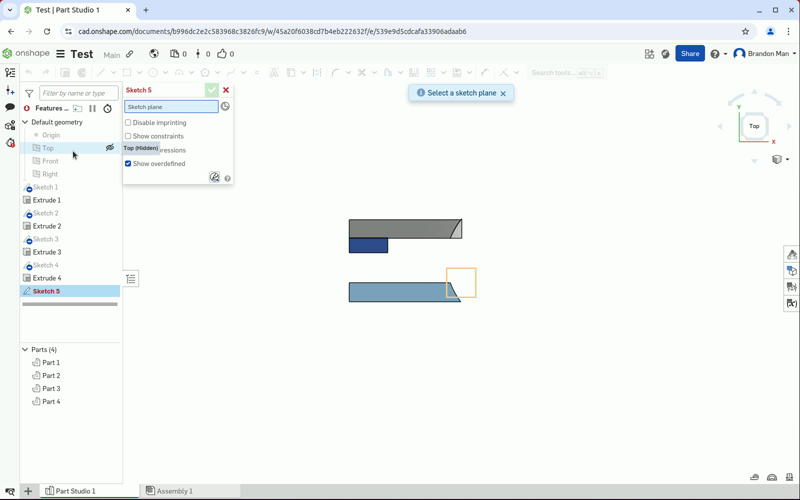
click(73, 150)
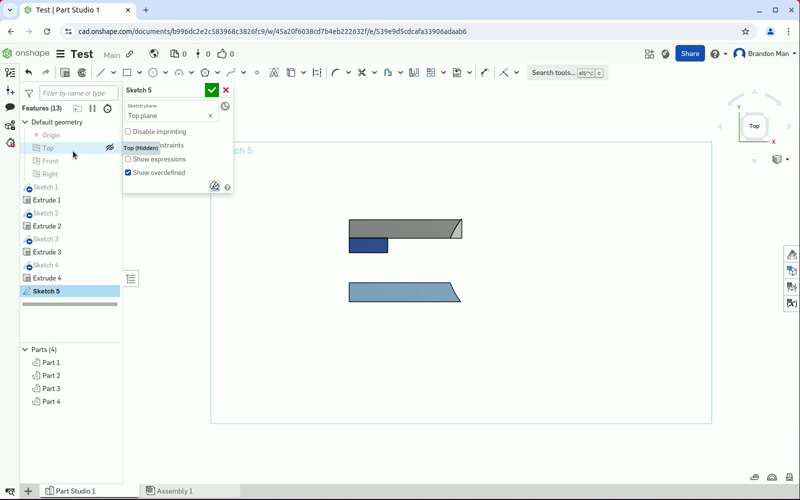
mouse_move(73, 352)
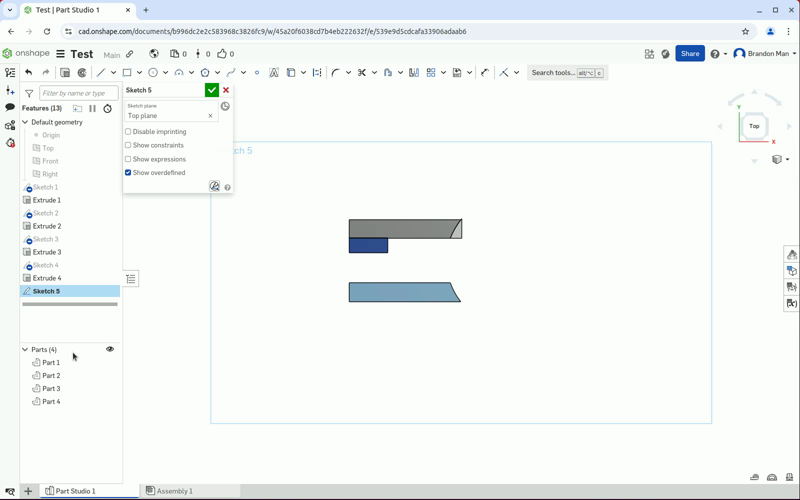
key(y)
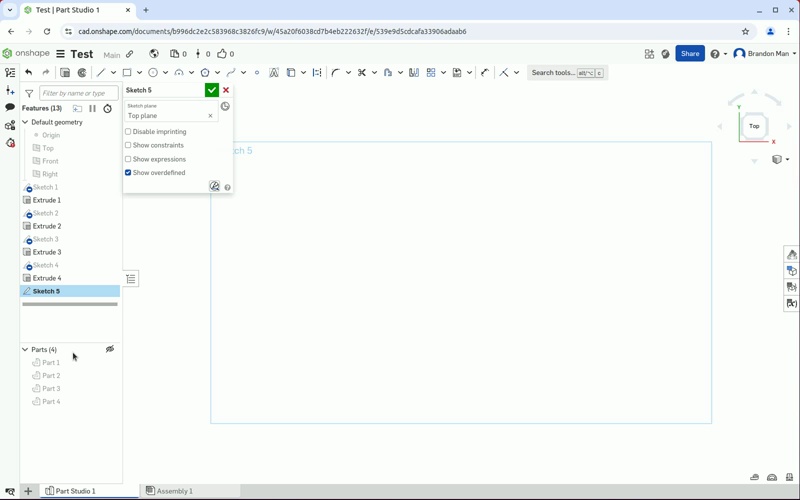
key(a)
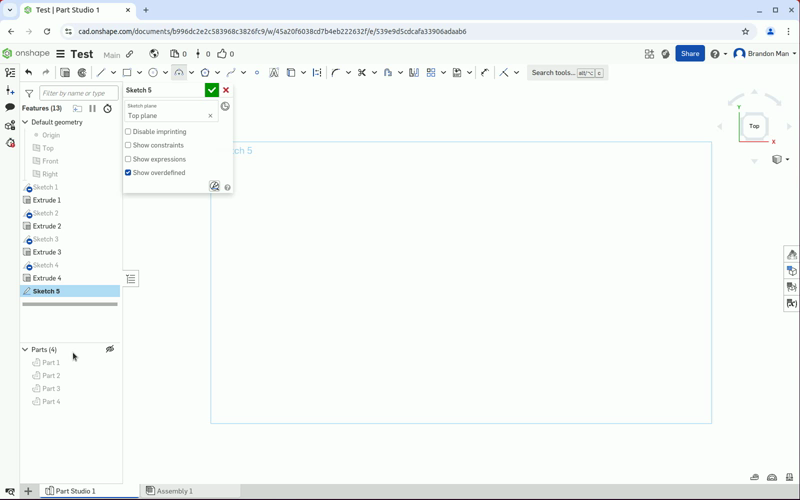
key_down(shift)
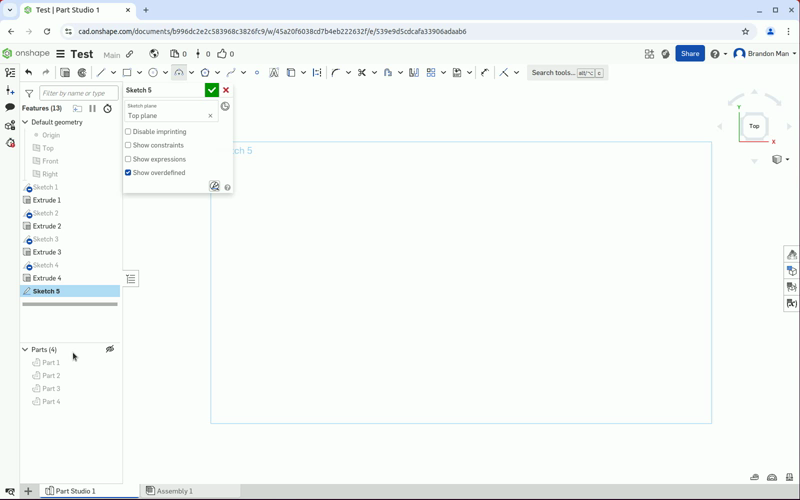
mouse_move(460, 301)
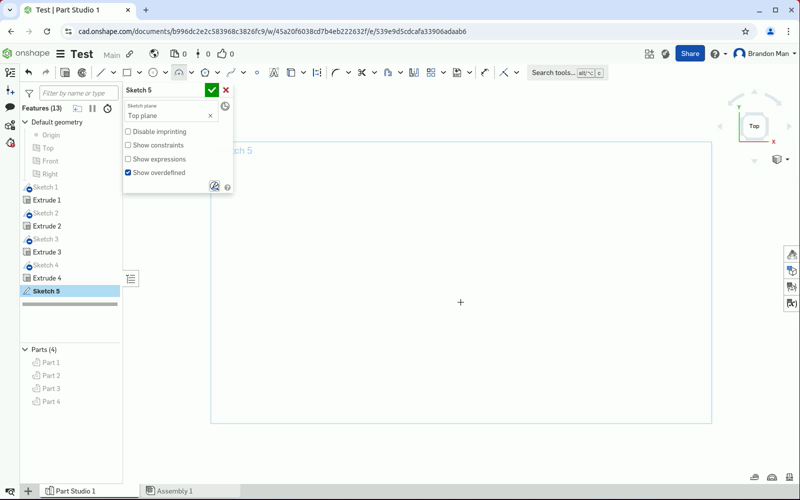
click(460, 301)
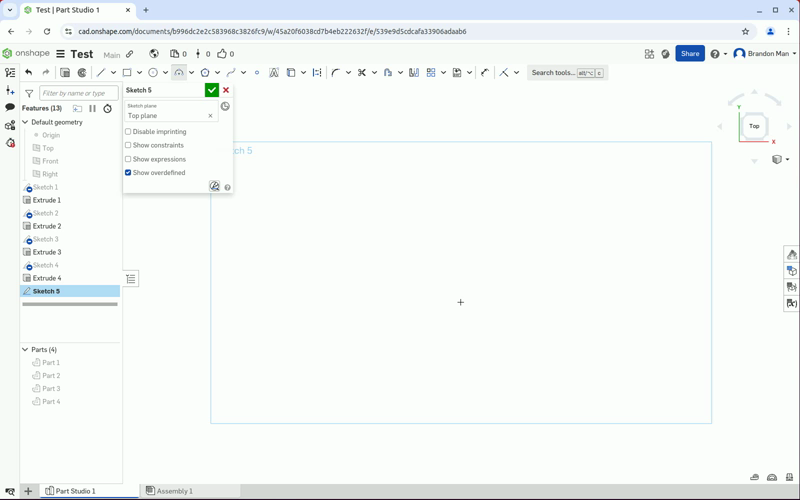
key_up(shift)
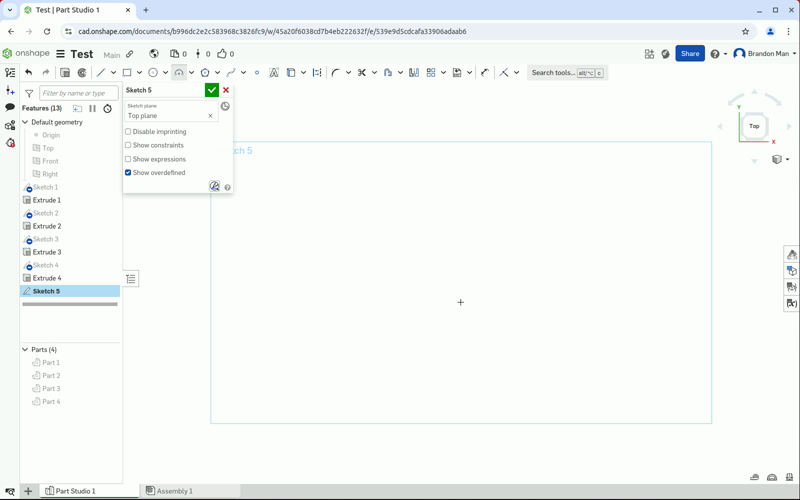
key_down(shift)
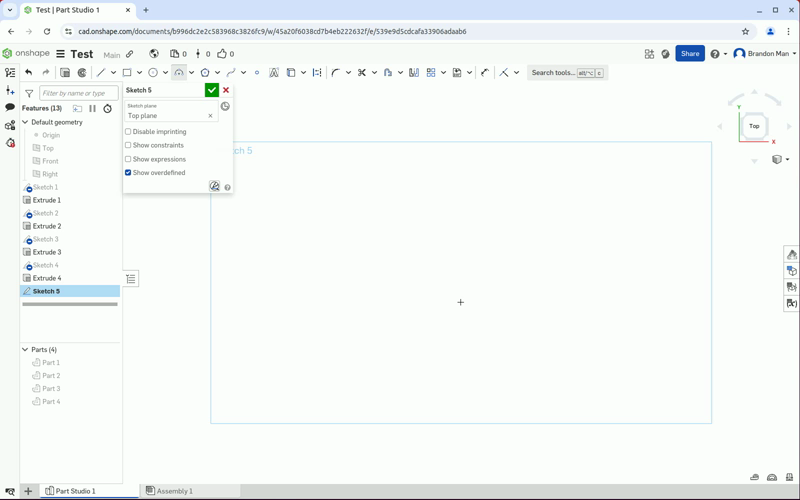
mouse_move(460, 219)
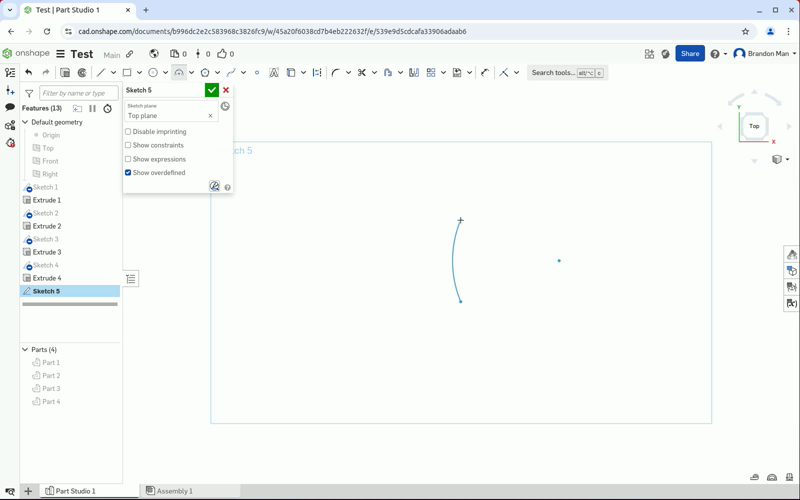
click(460, 219)
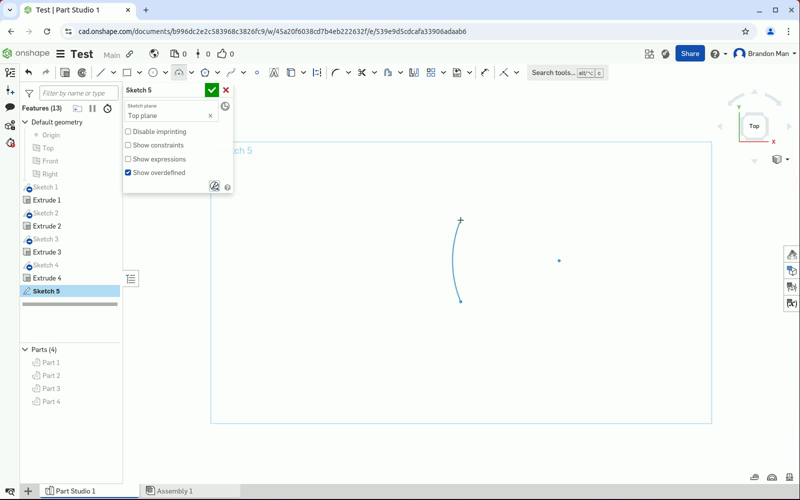
mouse_move(572, 260)
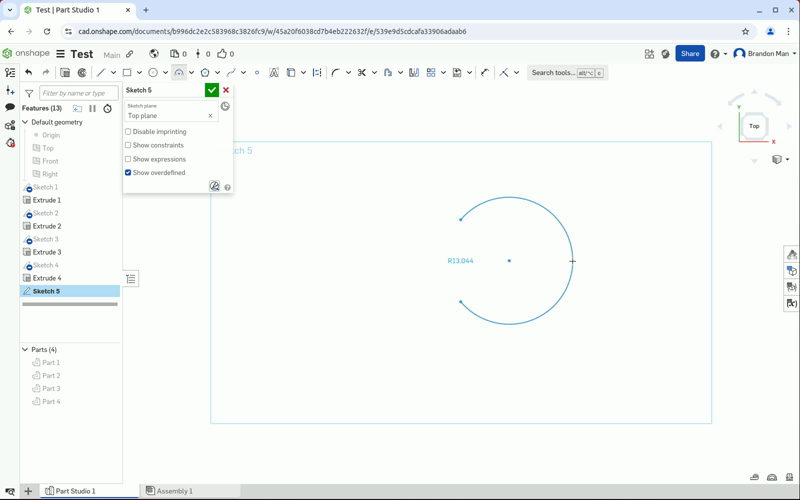
click(572, 260)
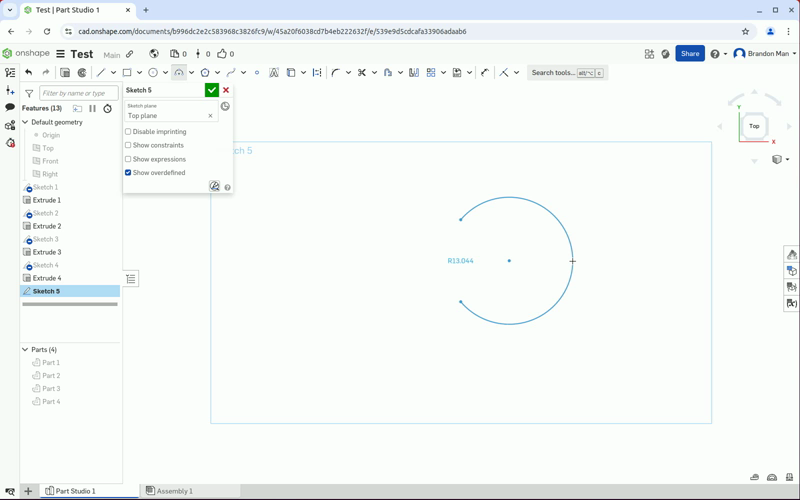
key_up(shift)
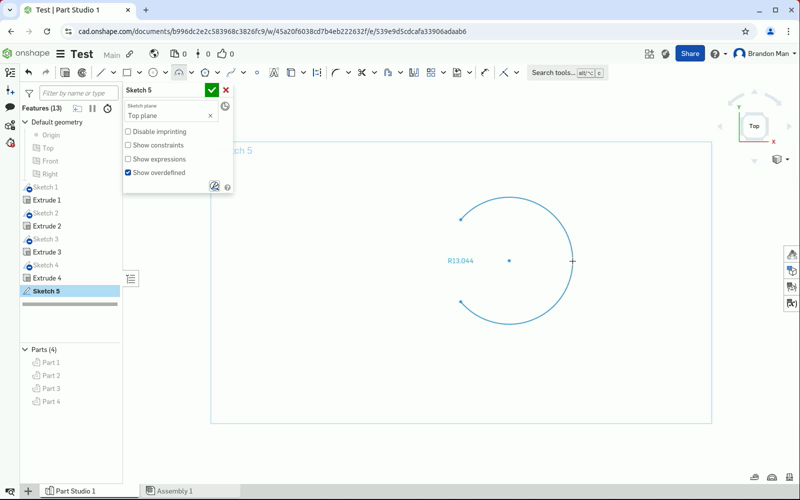
key(esc)
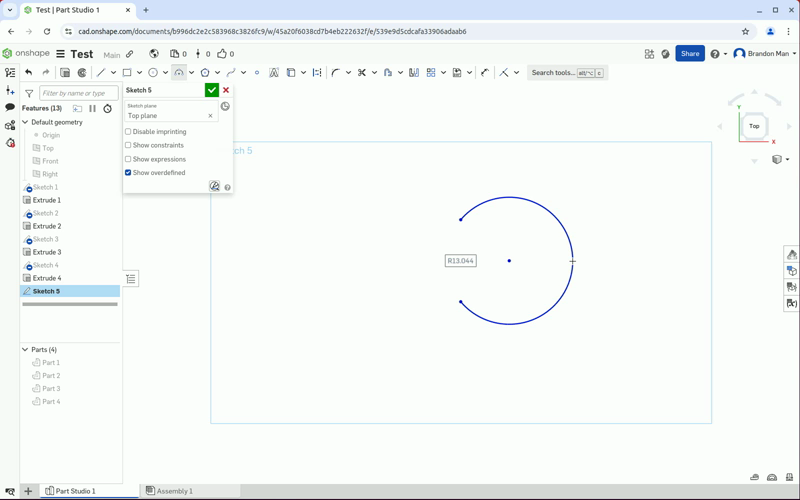
key(l)
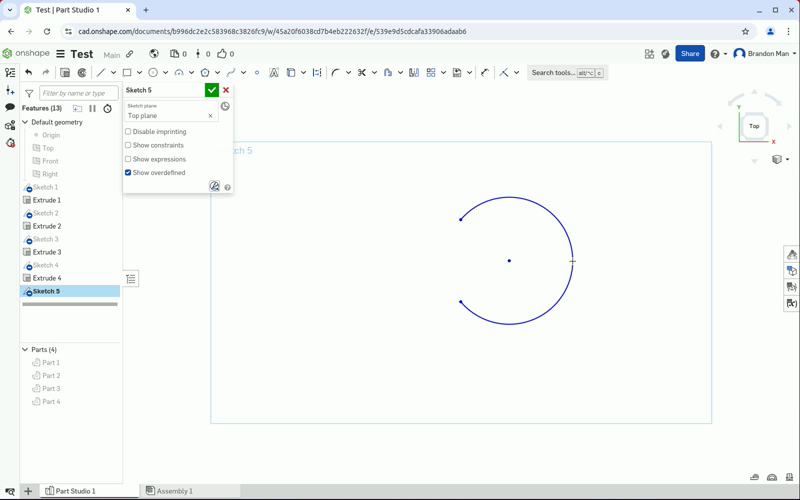
mouse_move(460, 219)
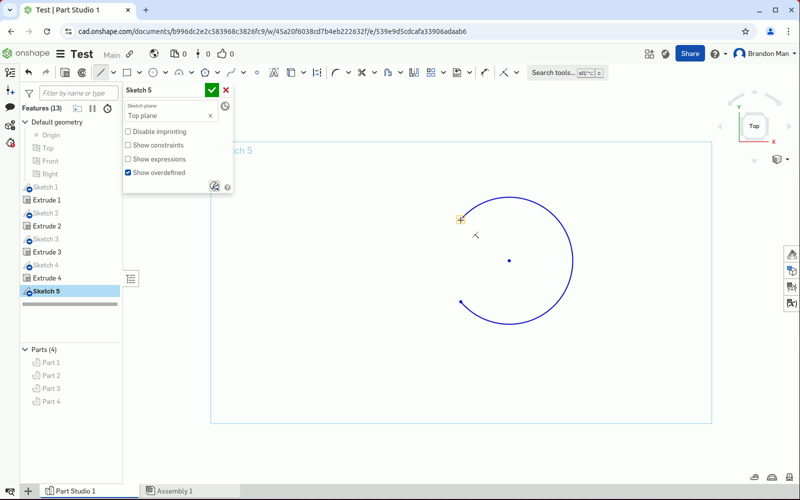
click(460, 219)
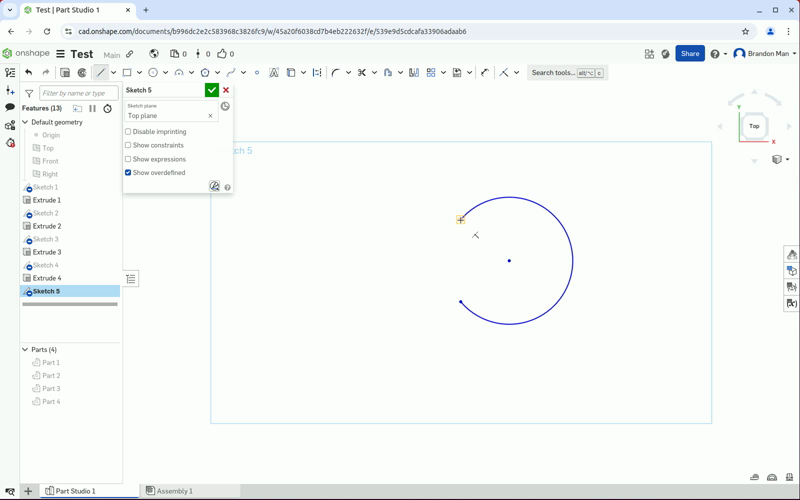
key_down(shift)
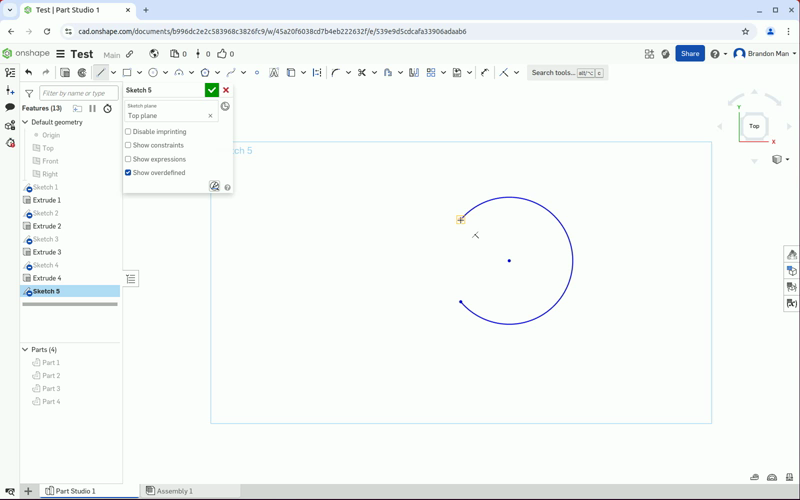
mouse_move(490, 219)
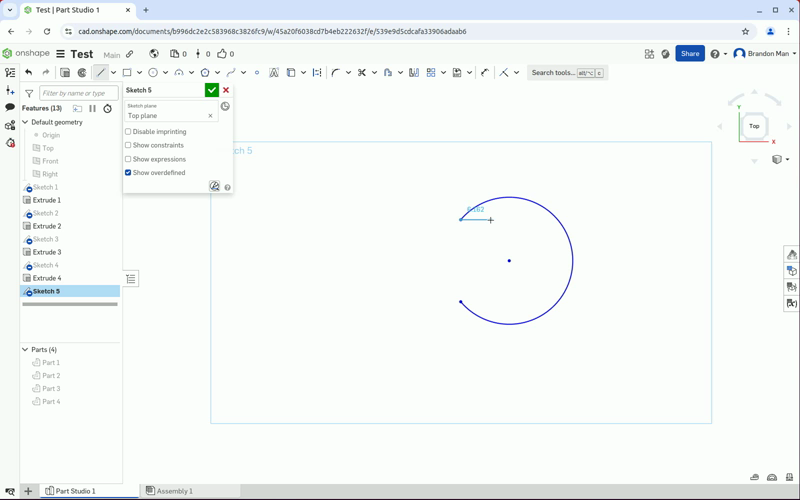
mouse_move(460, 238)
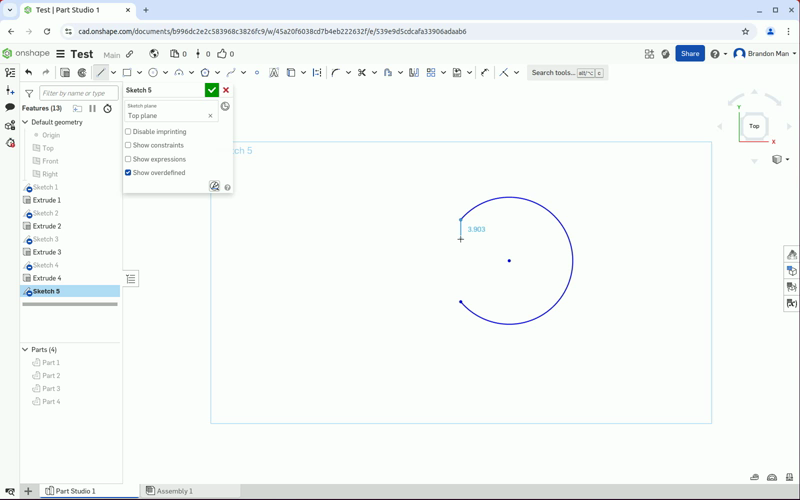
click(460, 238)
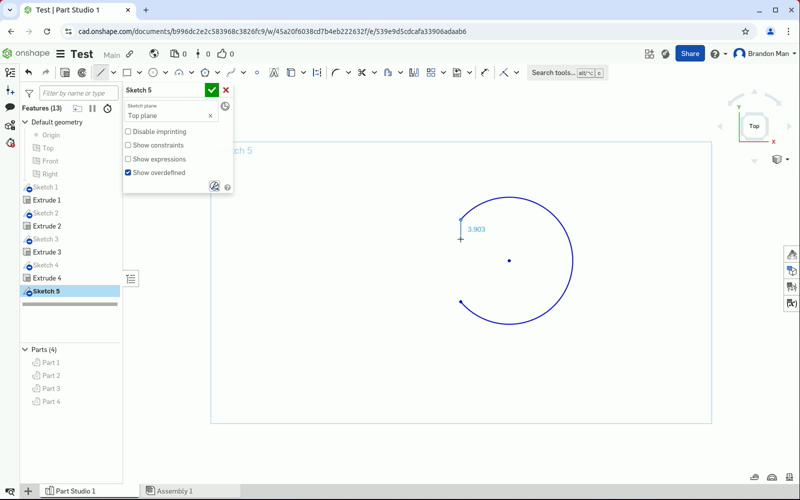
key_up(shift)
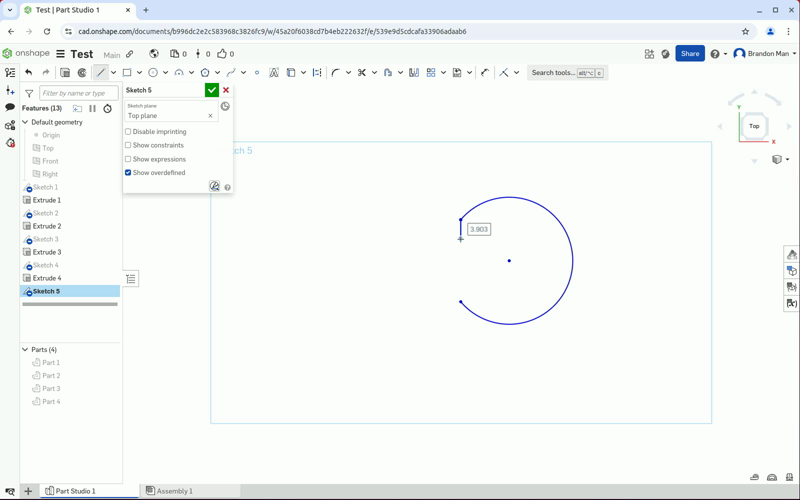
key_down(shift)
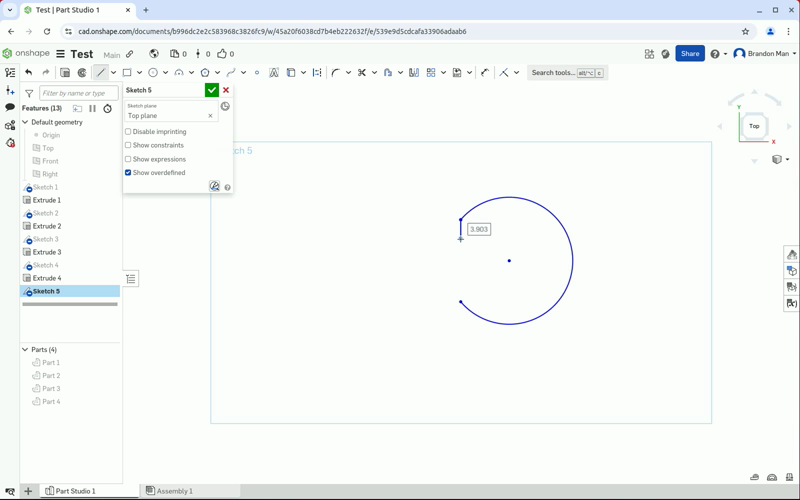
mouse_move(490, 238)
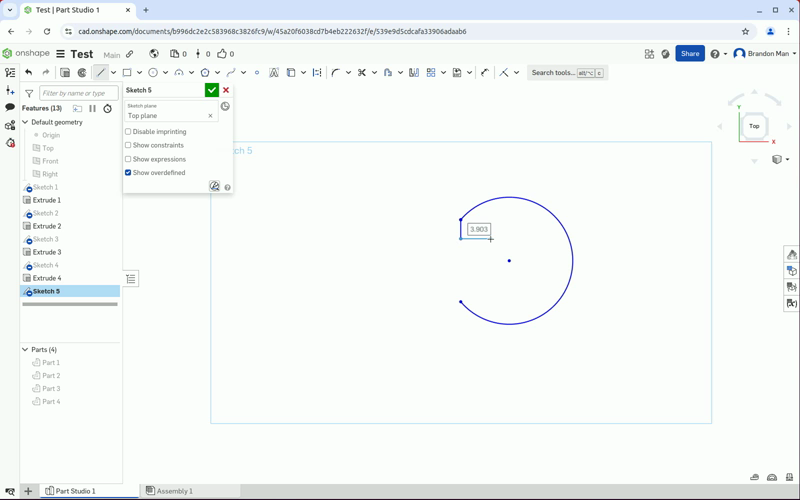
mouse_move(465, 238)
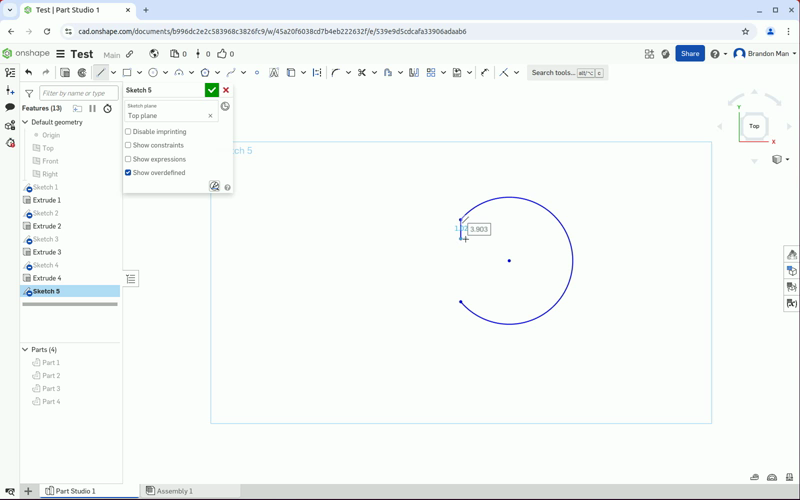
scroll(6)
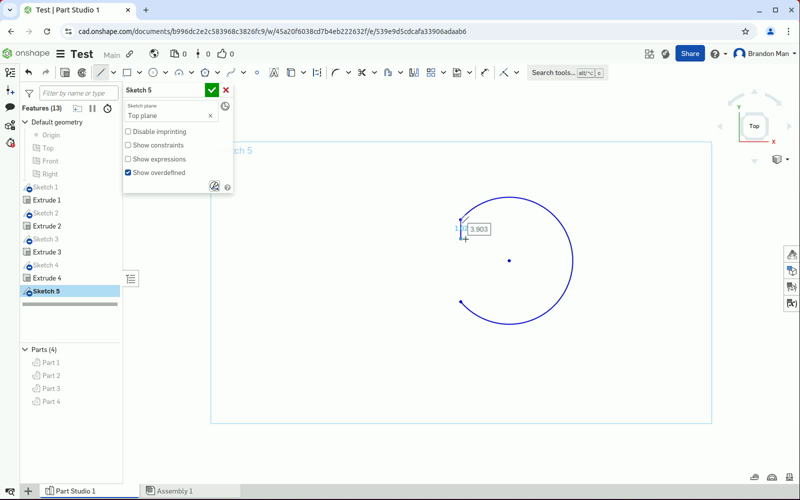
scroll(6)
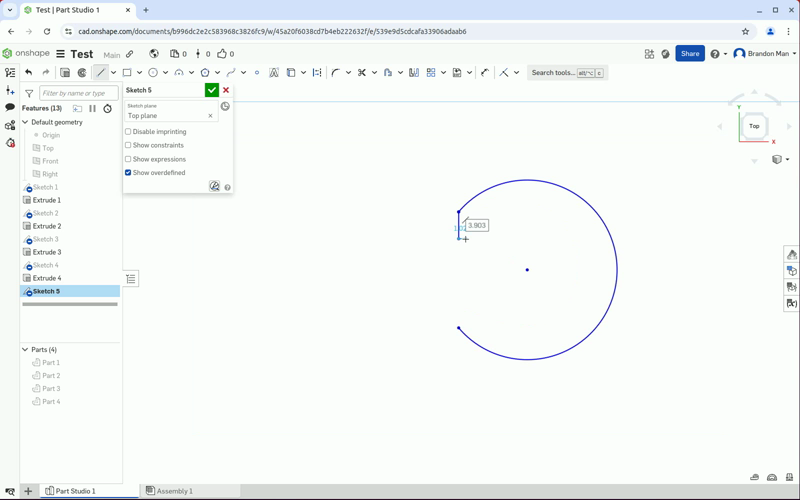
scroll(6)
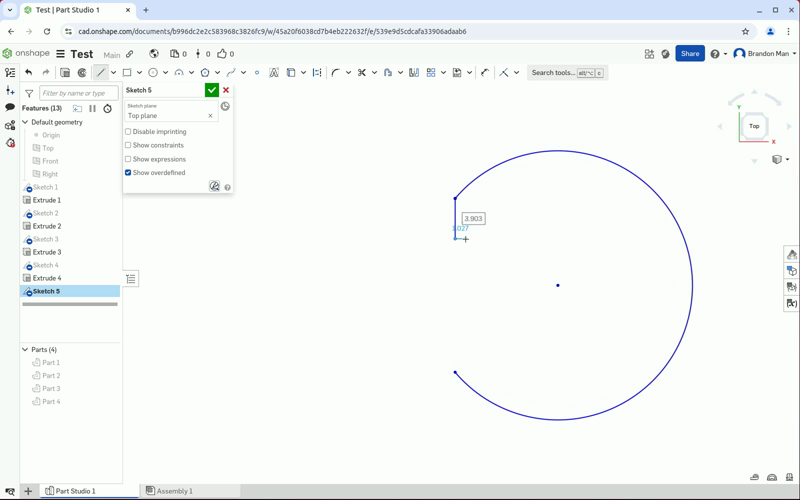
scroll(6)
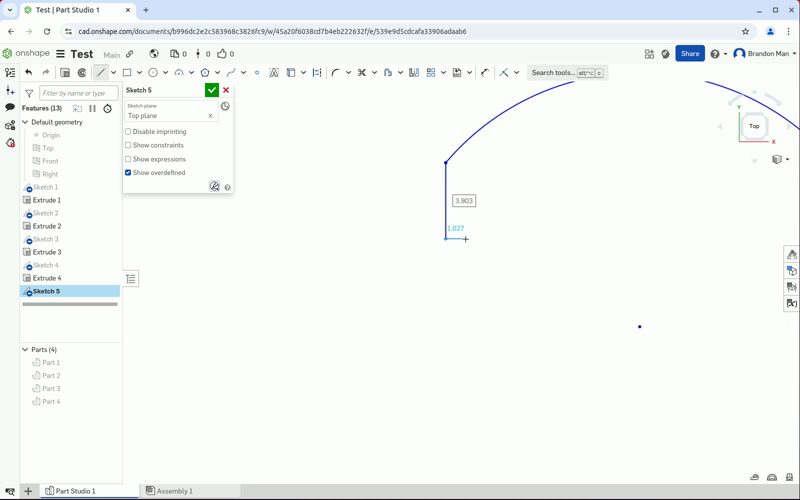
scroll(6)
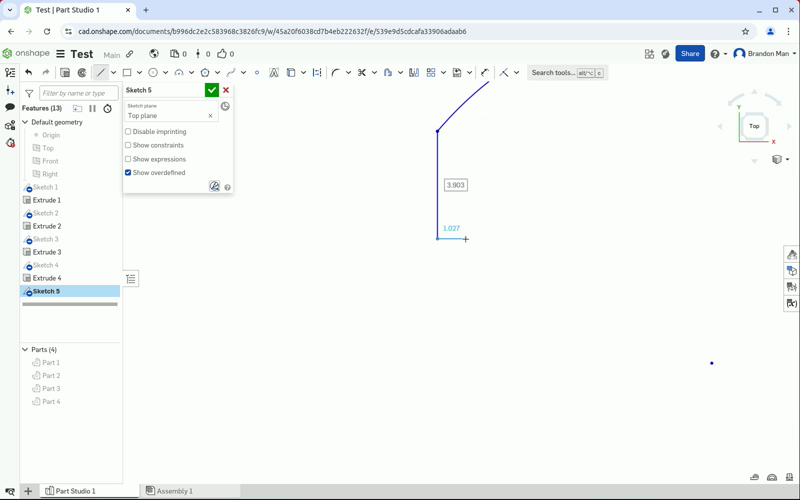
scroll(6)
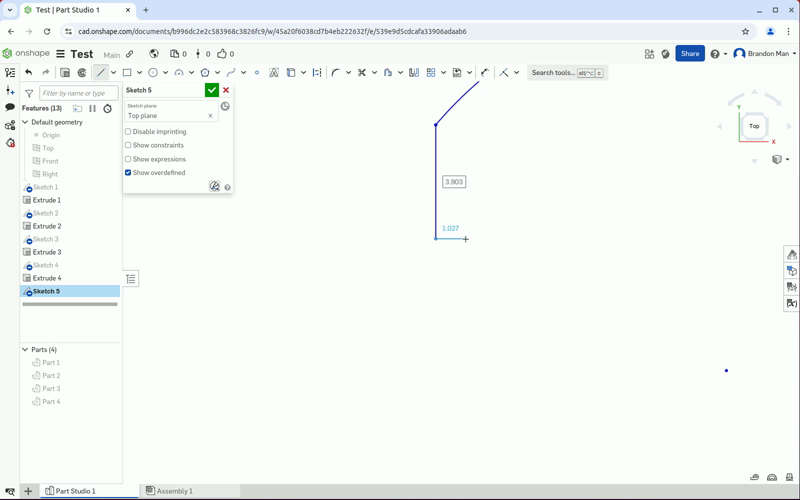
scroll(6)
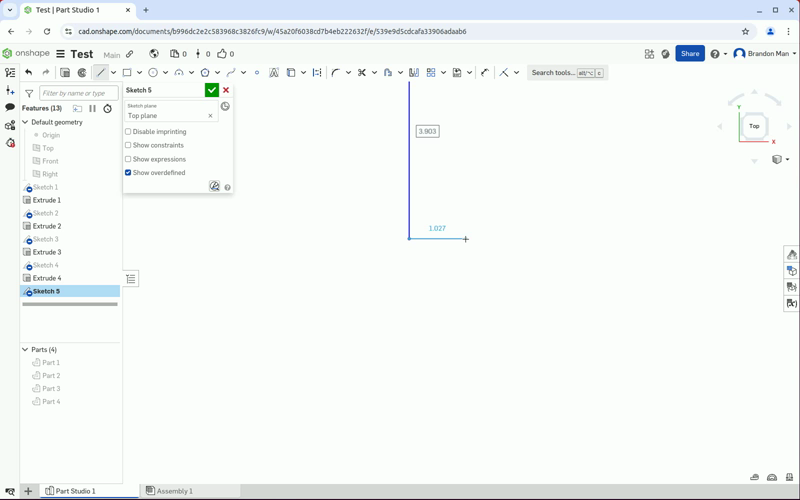
click(465, 238)
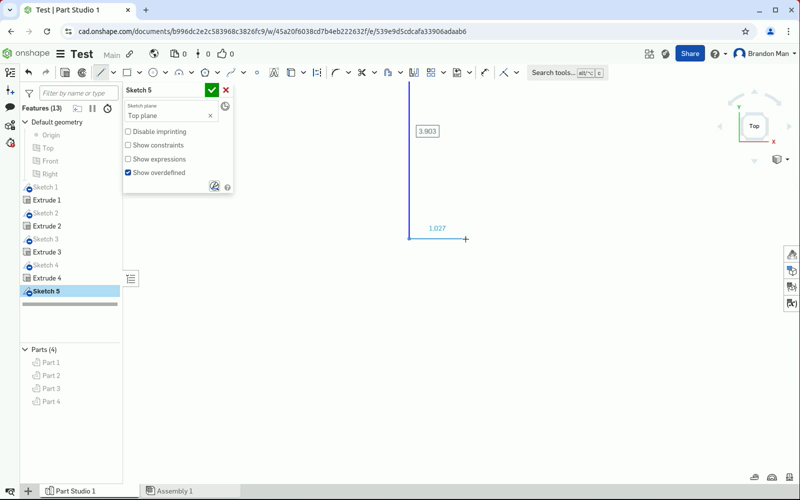
scroll(-6)
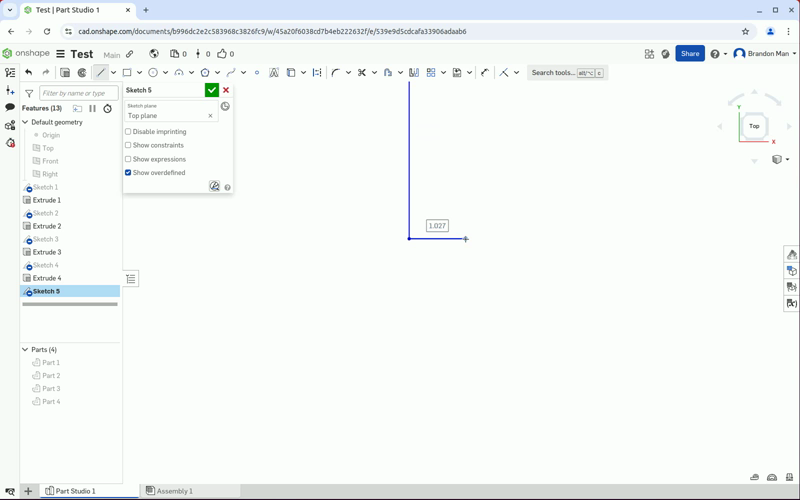
scroll(-6)
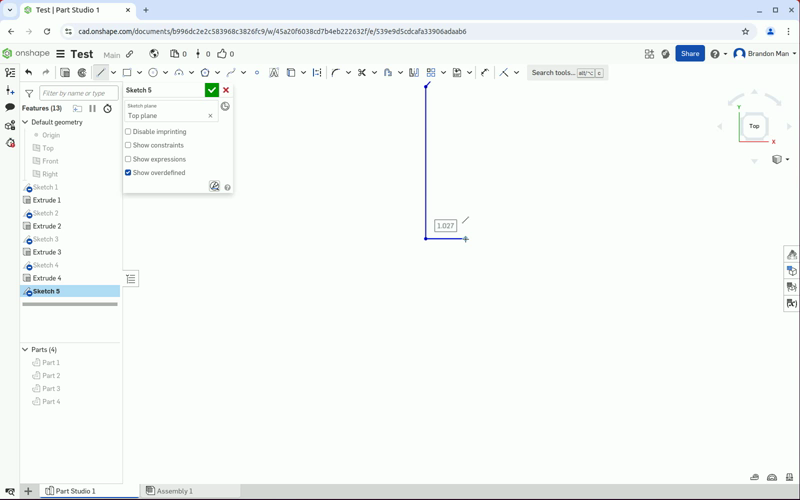
scroll(-6)
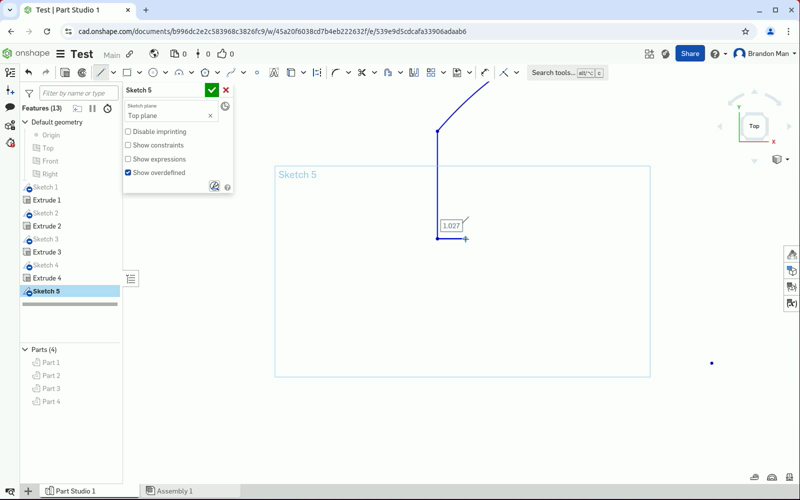
scroll(-6)
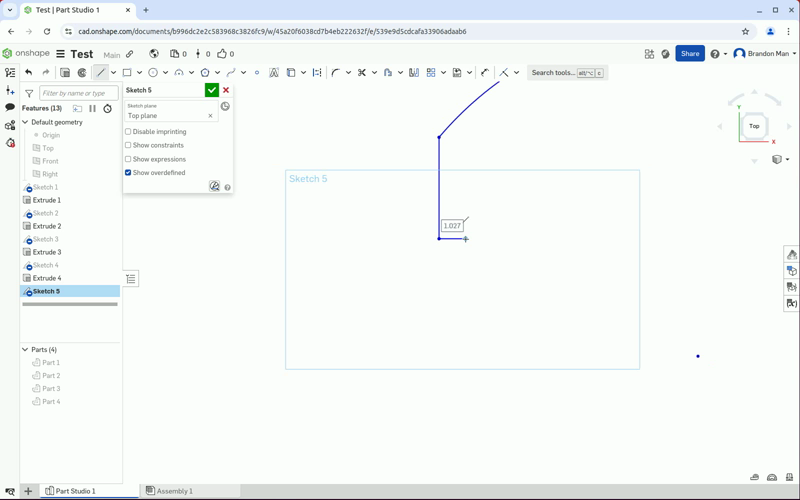
scroll(-6)
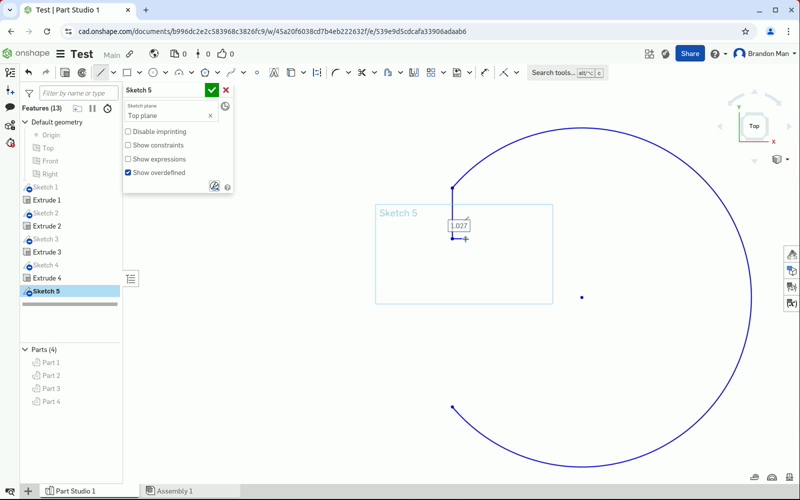
scroll(-6)
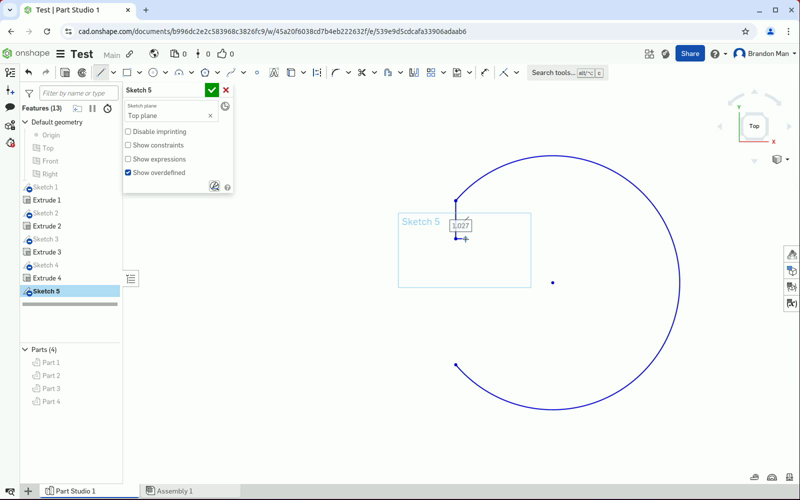
scroll(-6)
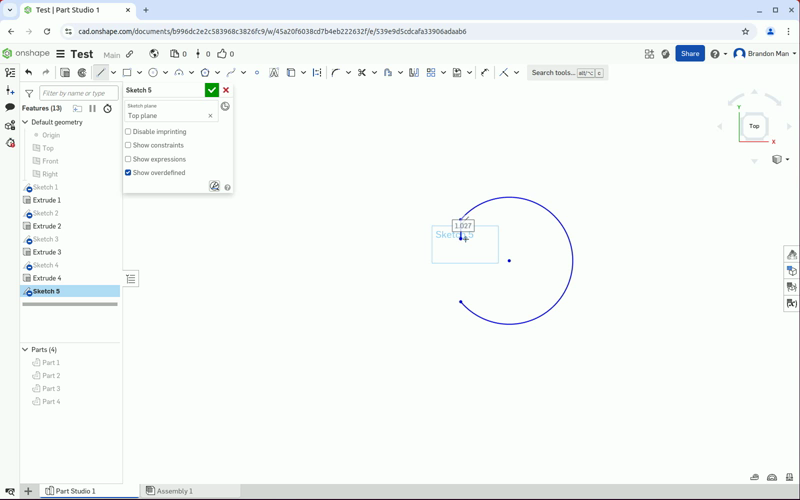
key_up(shift)
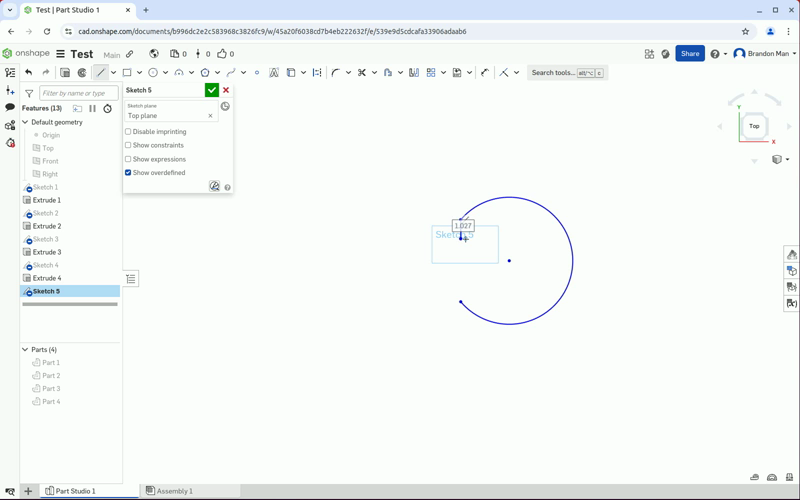
key(esc)
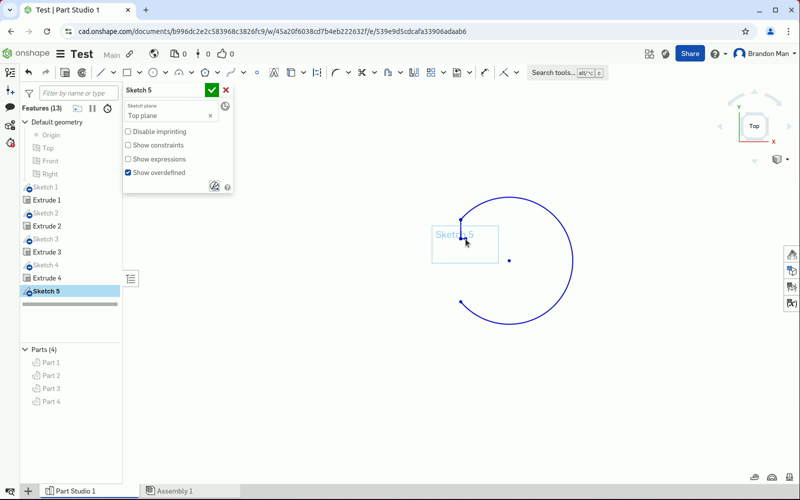
key(a)
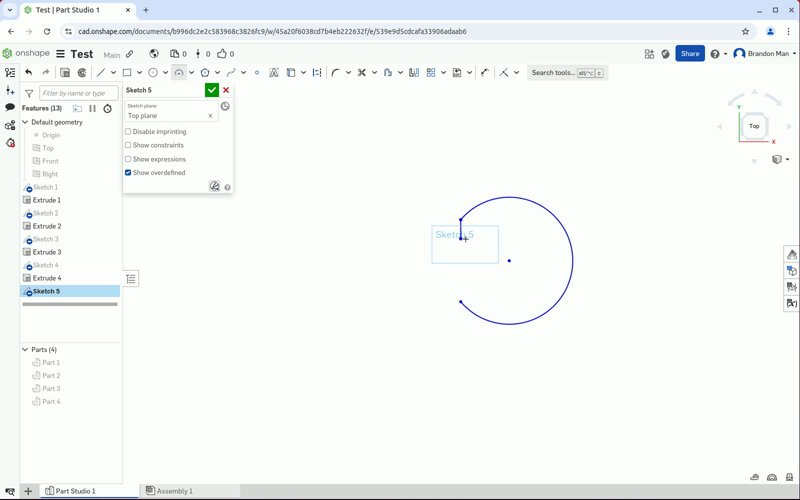
mouse_move(465, 238)
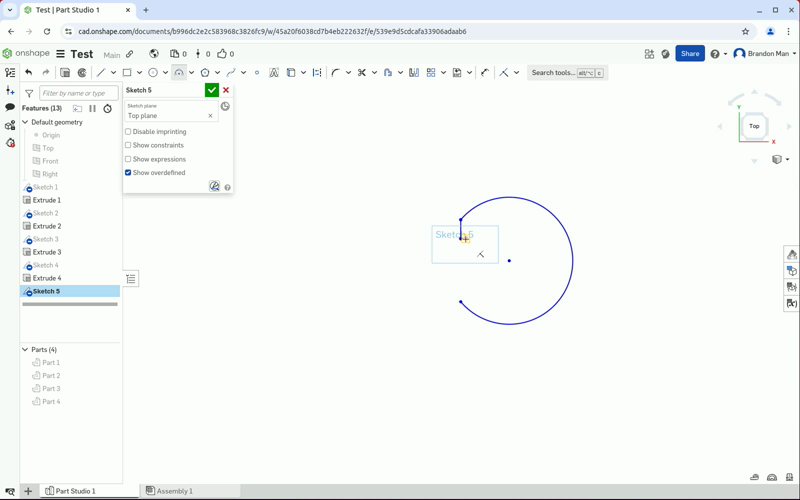
click(465, 238)
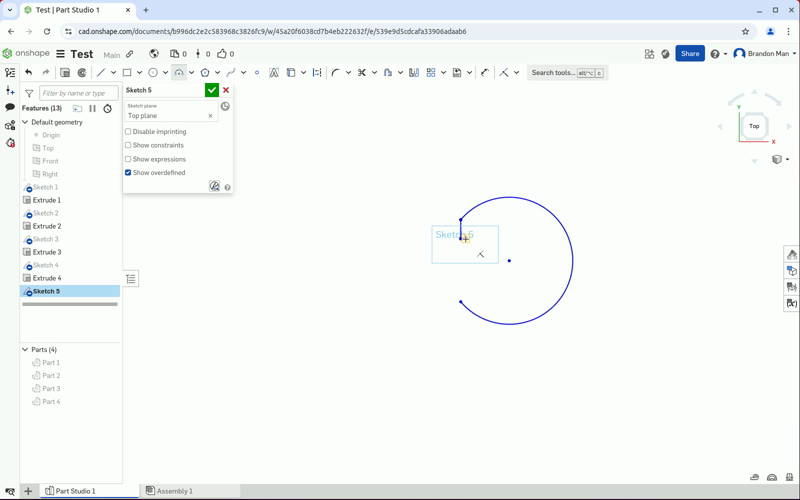
key_down(shift)
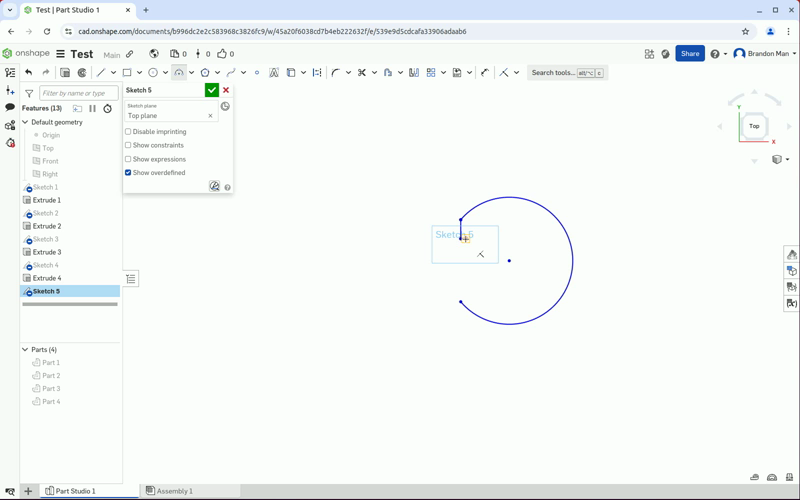
mouse_move(465, 282)
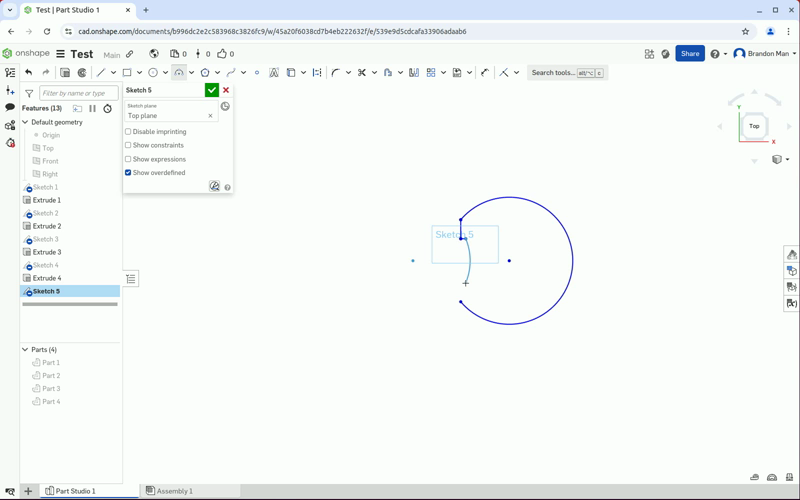
click(465, 282)
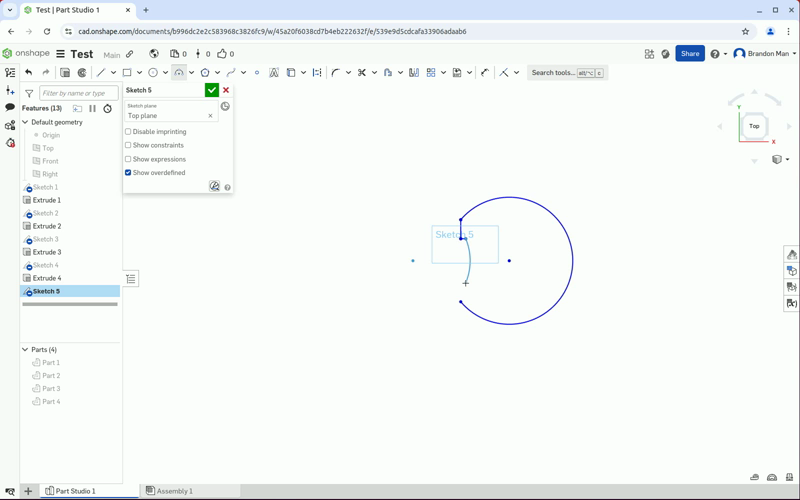
mouse_move(557, 260)
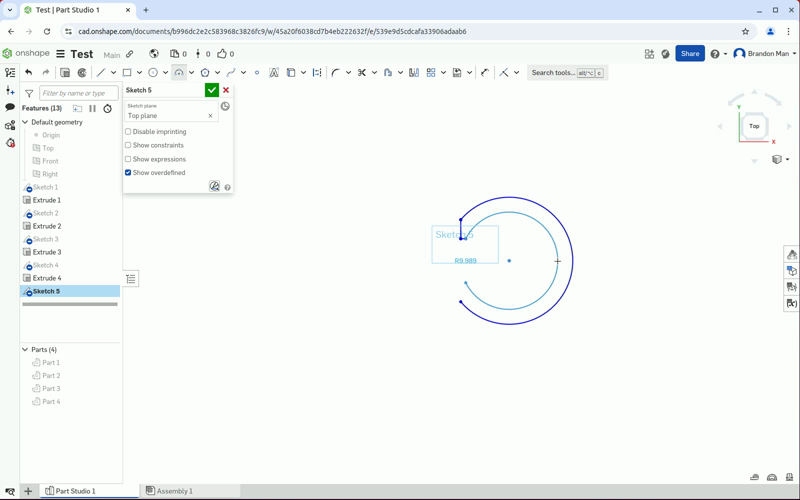
click(557, 260)
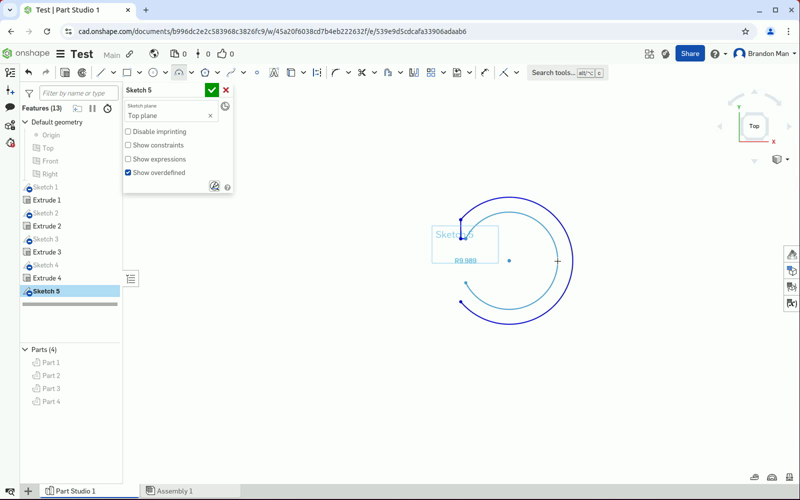
key_up(shift)
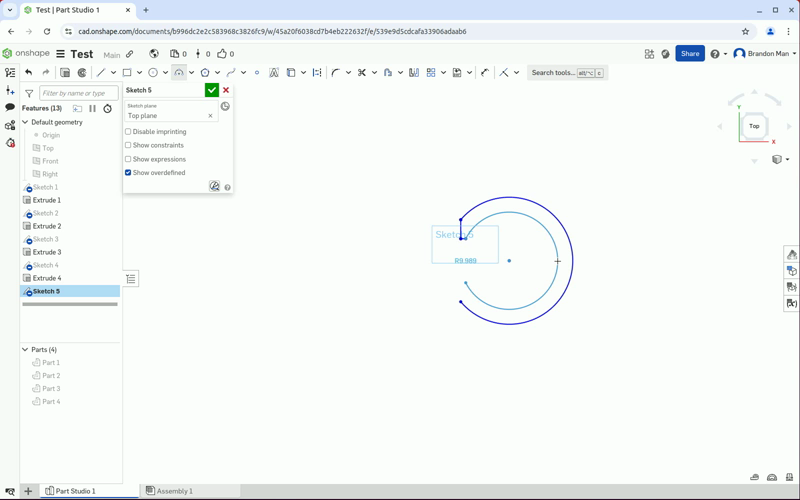
key(esc)
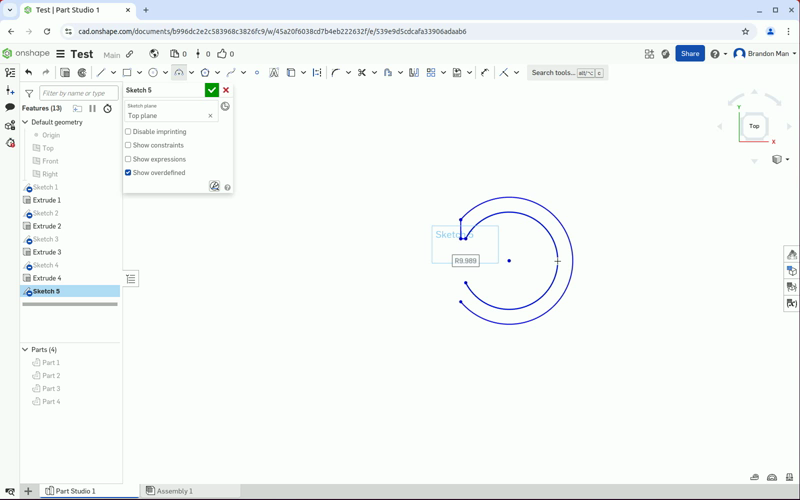
key(l)
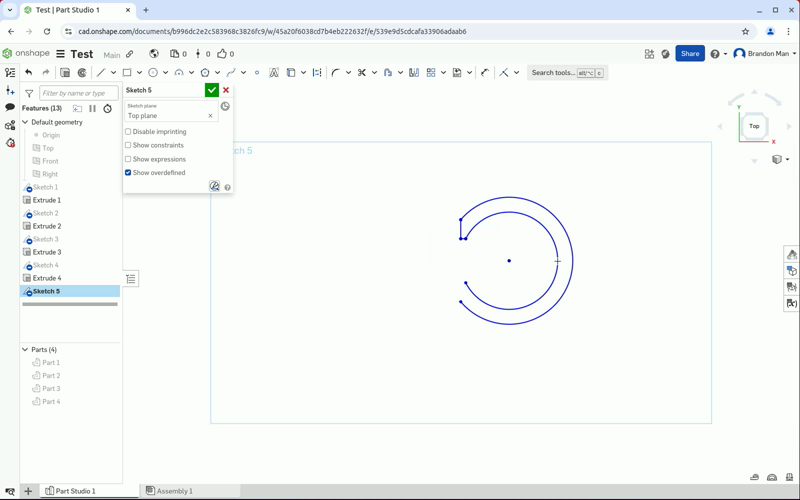
mouse_move(465, 282)
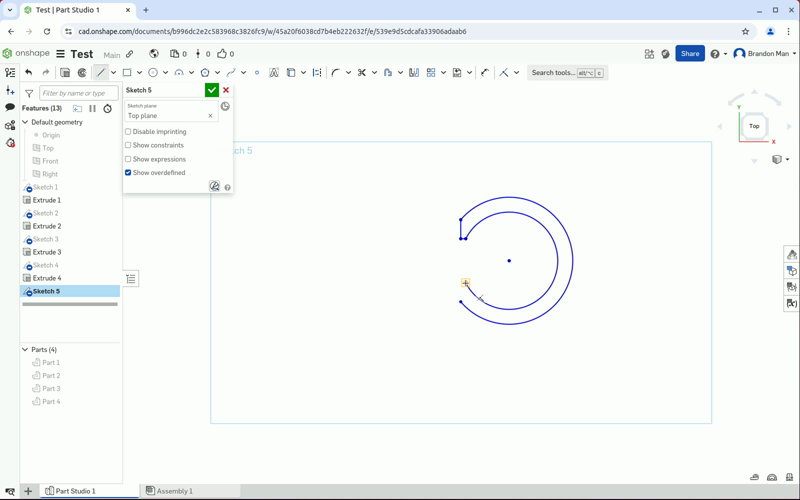
click(465, 282)
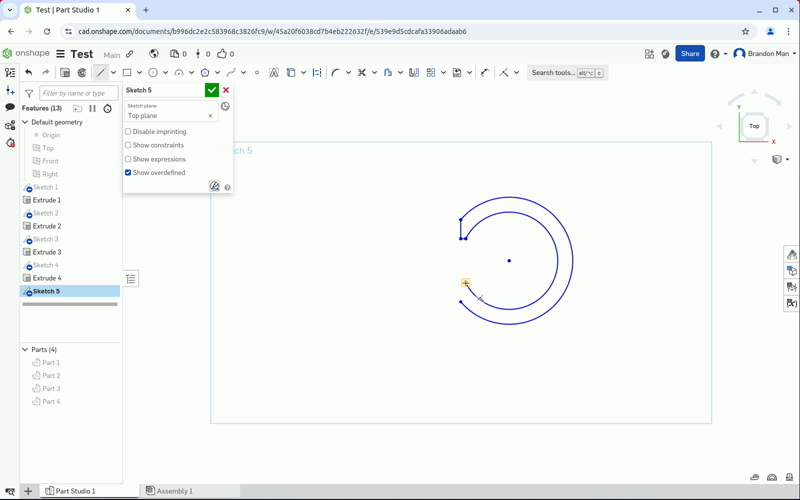
key_down(shift)
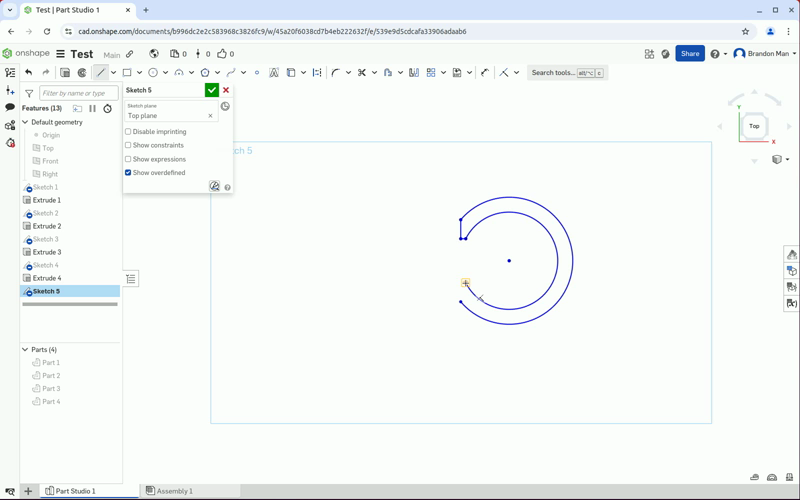
mouse_move(495, 282)
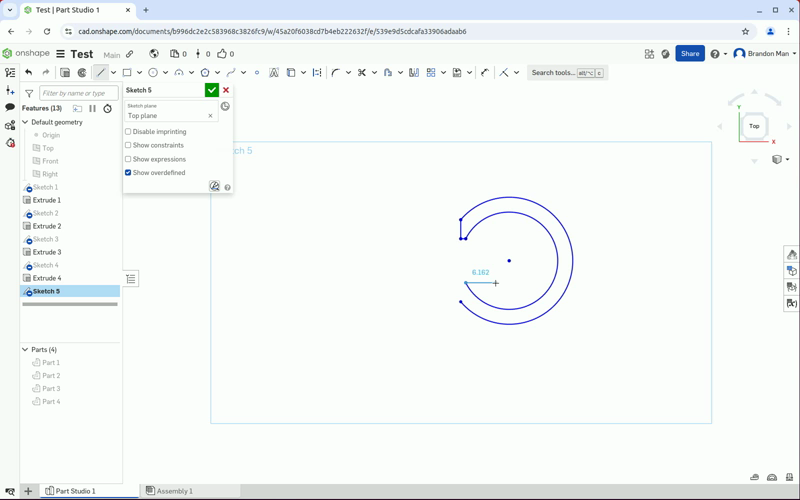
mouse_move(460, 282)
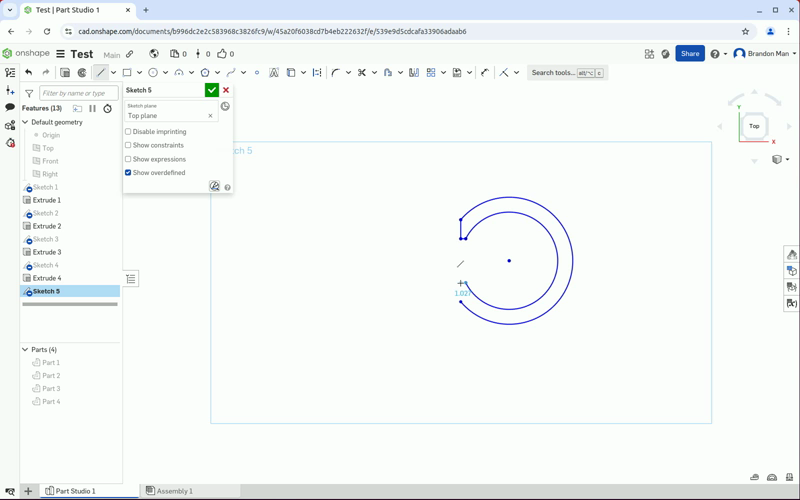
scroll(6)
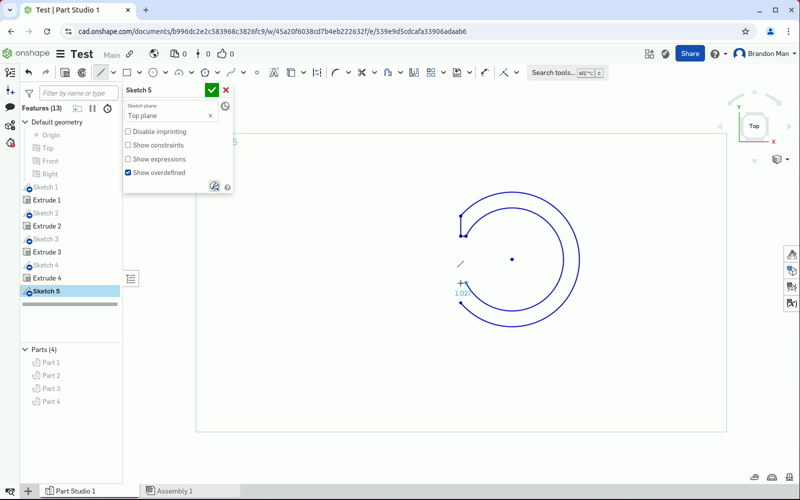
scroll(6)
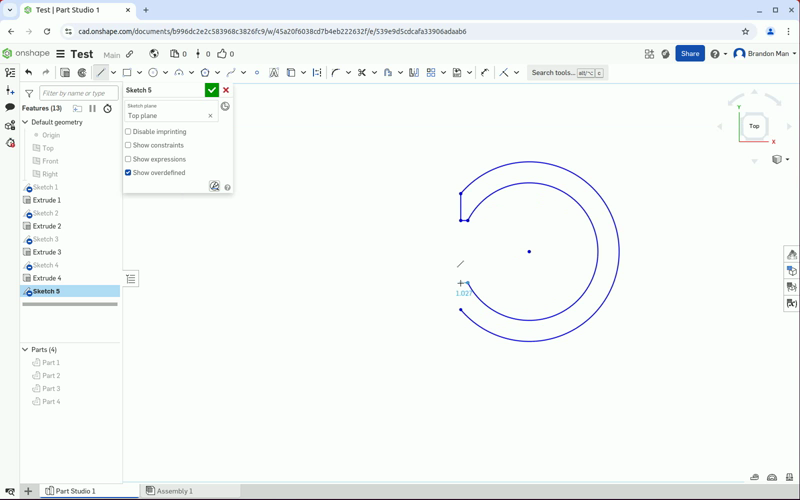
scroll(6)
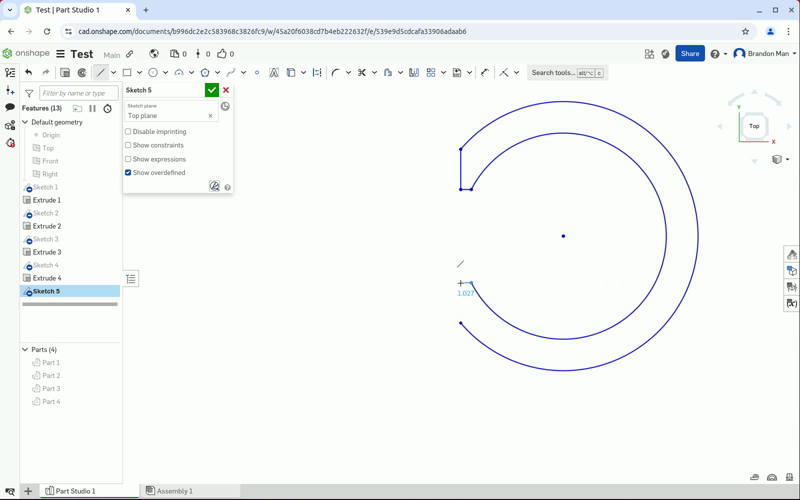
scroll(6)
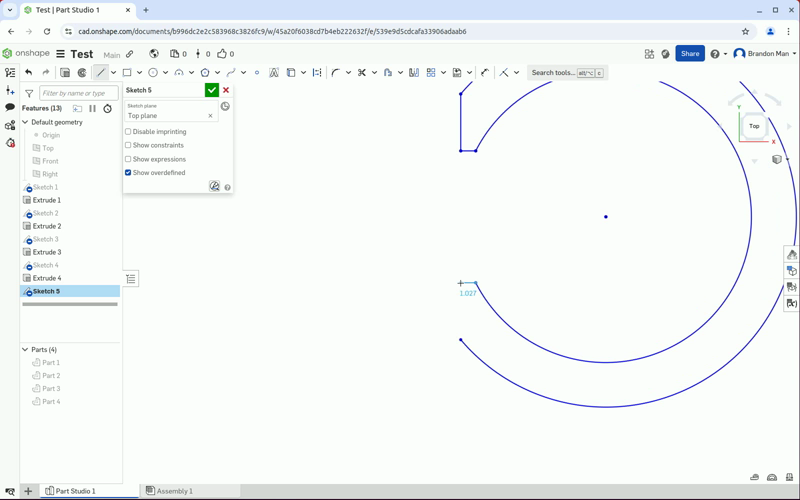
scroll(6)
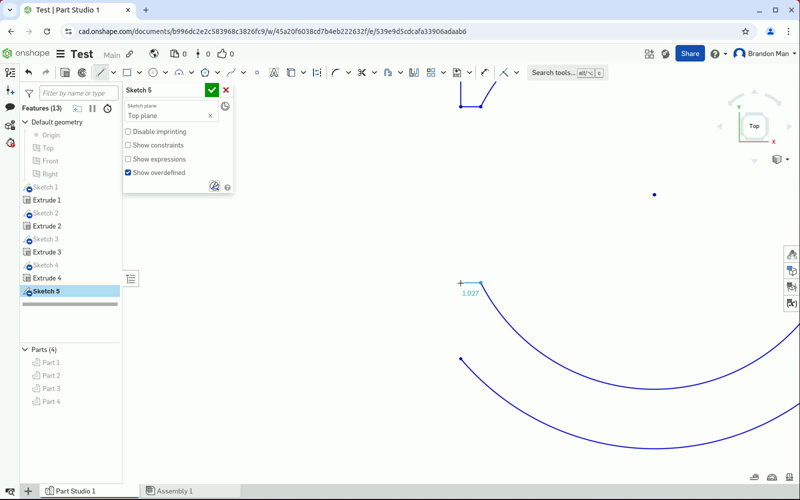
scroll(6)
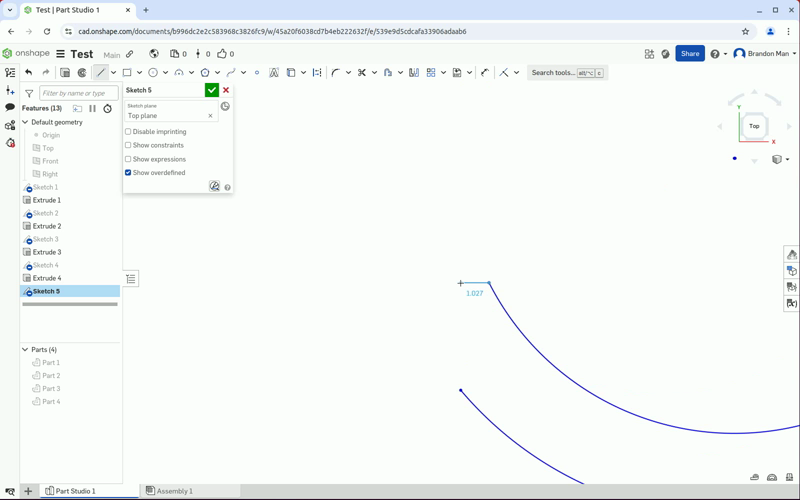
scroll(6)
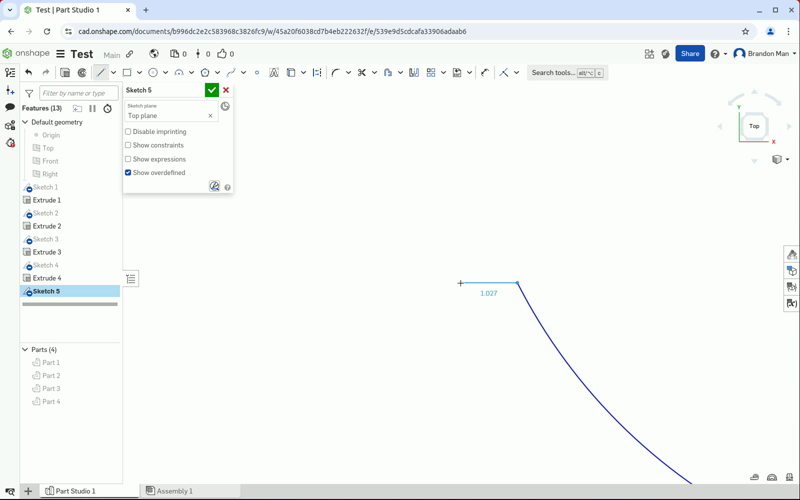
click(460, 282)
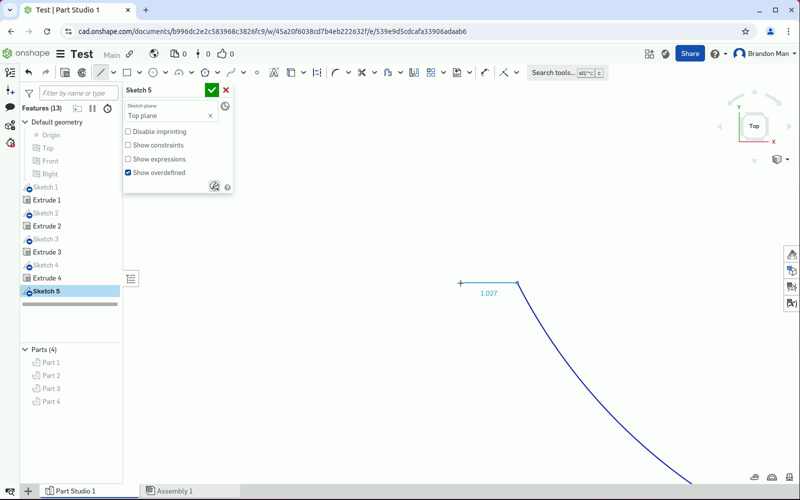
scroll(-6)
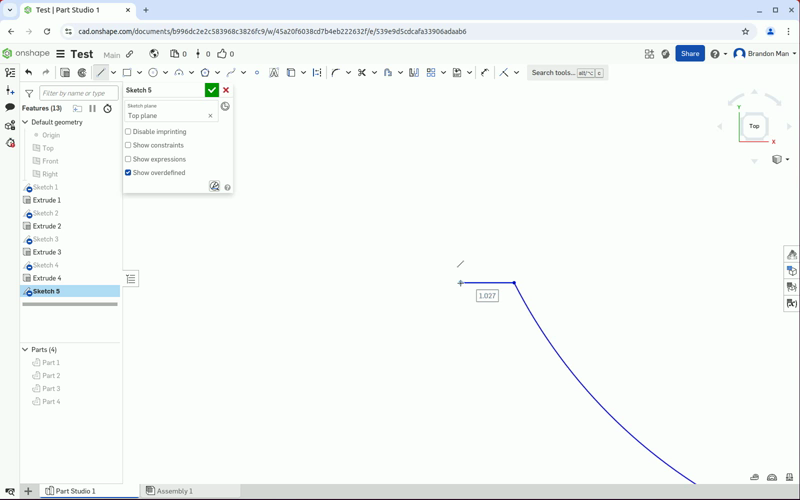
scroll(-6)
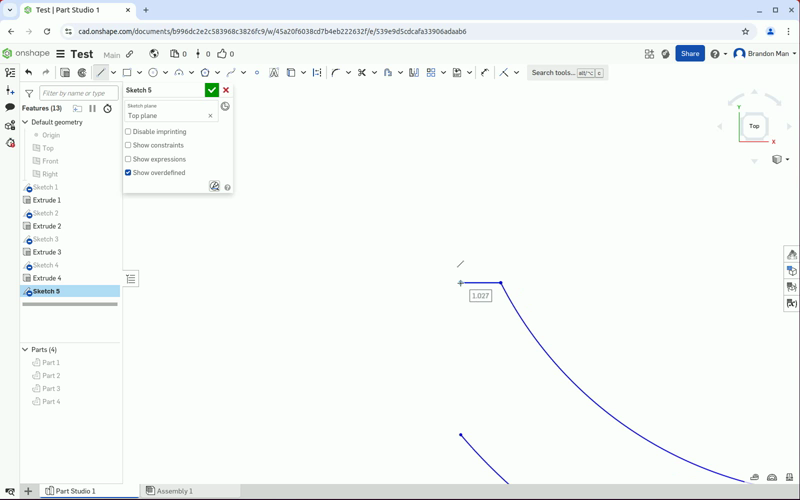
scroll(-6)
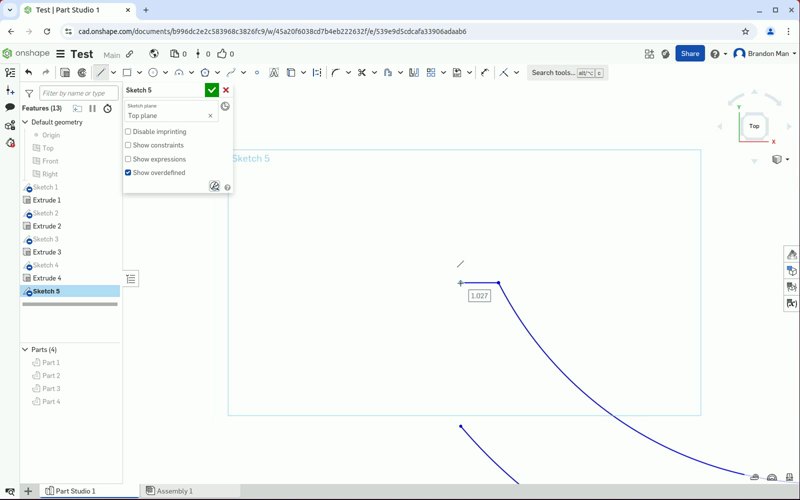
scroll(-6)
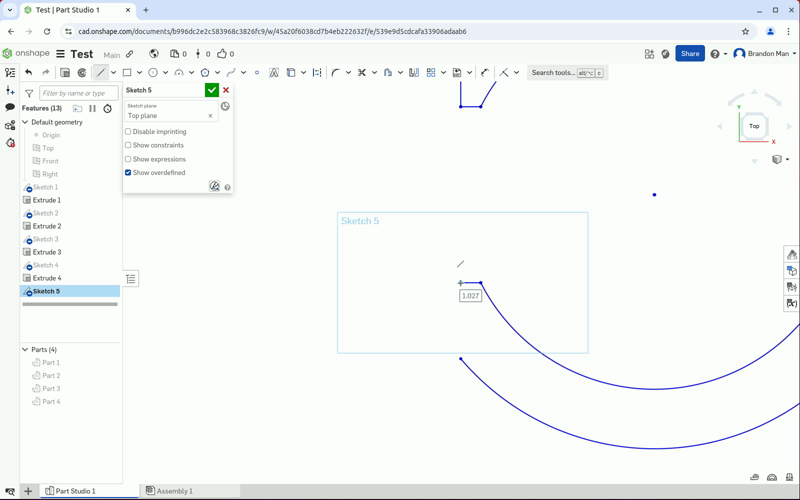
scroll(-6)
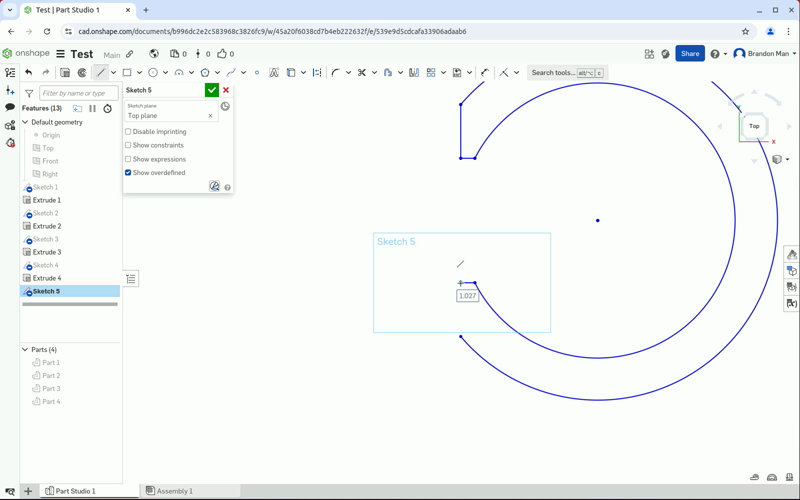
scroll(-6)
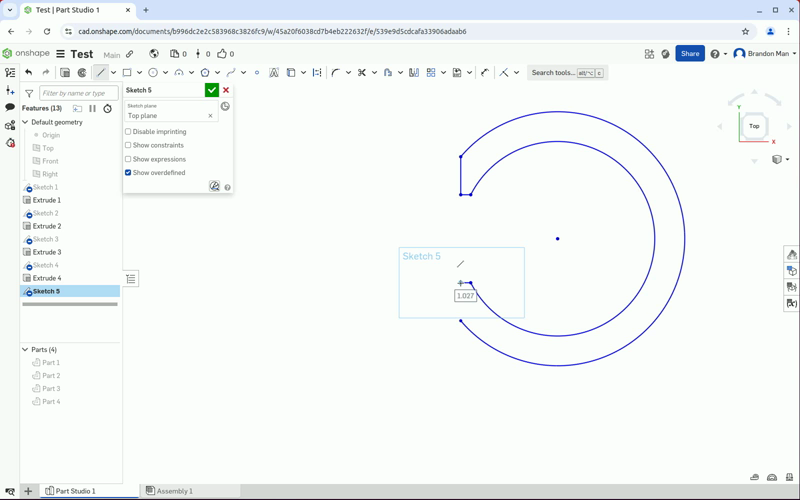
scroll(-6)
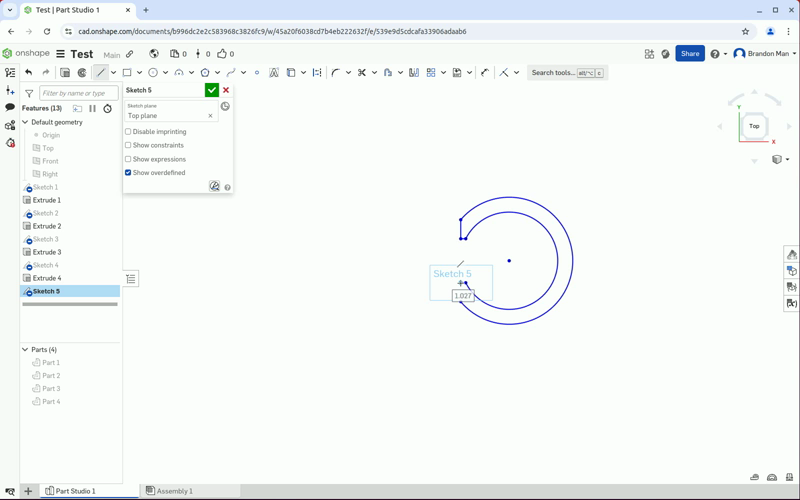
key_up(shift)
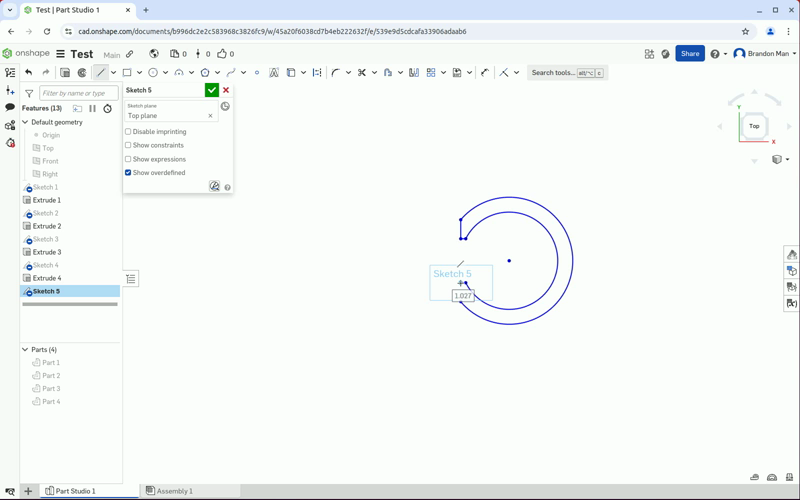
mouse_move(490, 282)
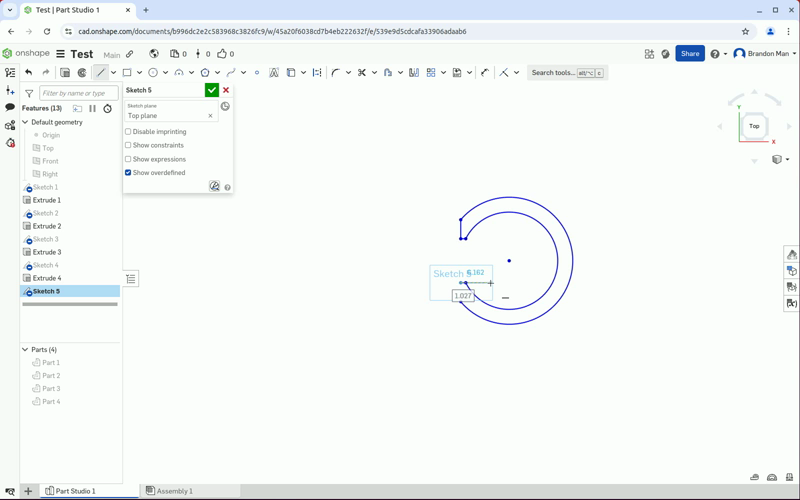
key_down(shift)
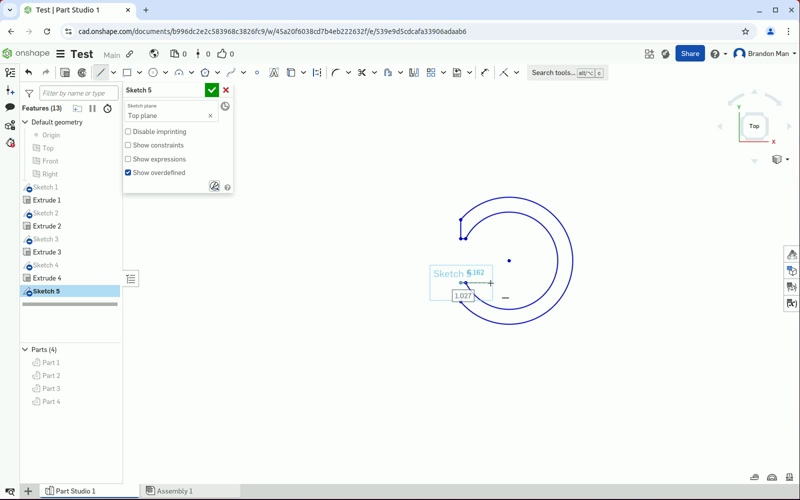
mouse_move(460, 301)
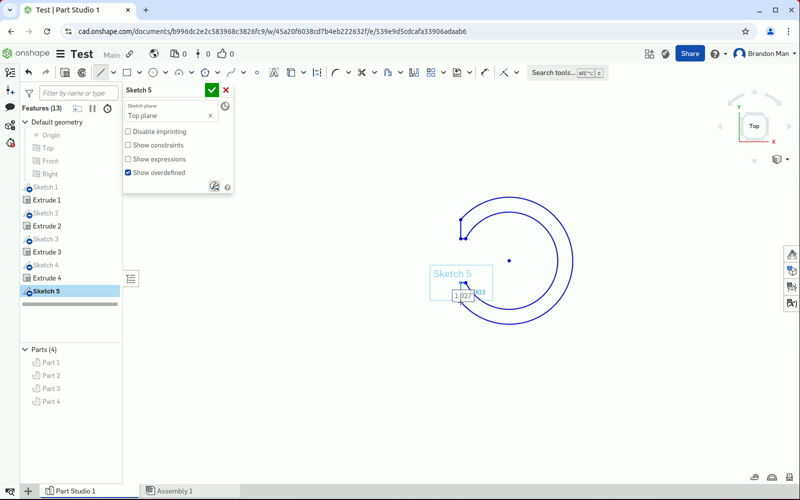
key_up(shift)
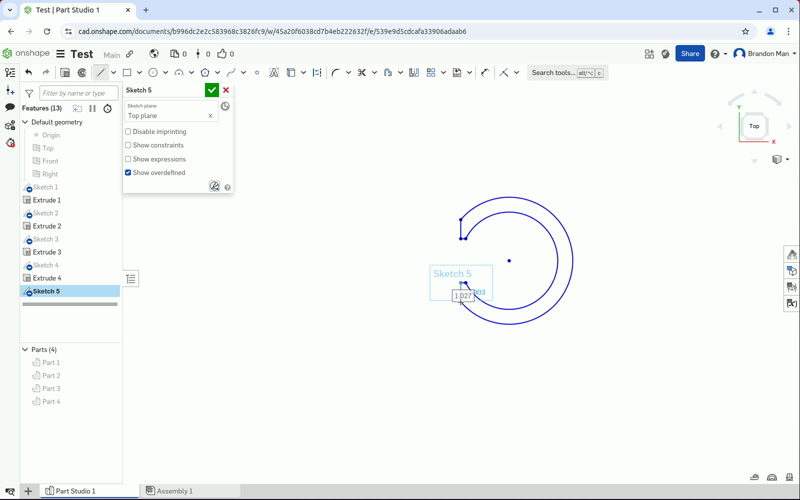
click(460, 301)
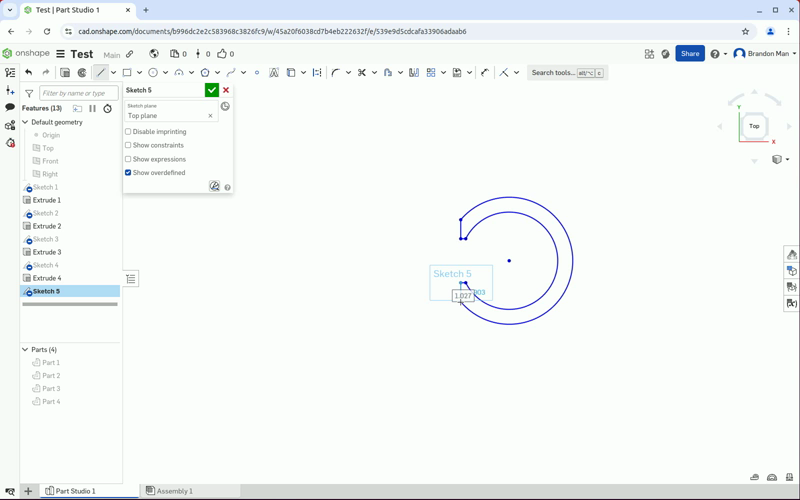
key(esc)
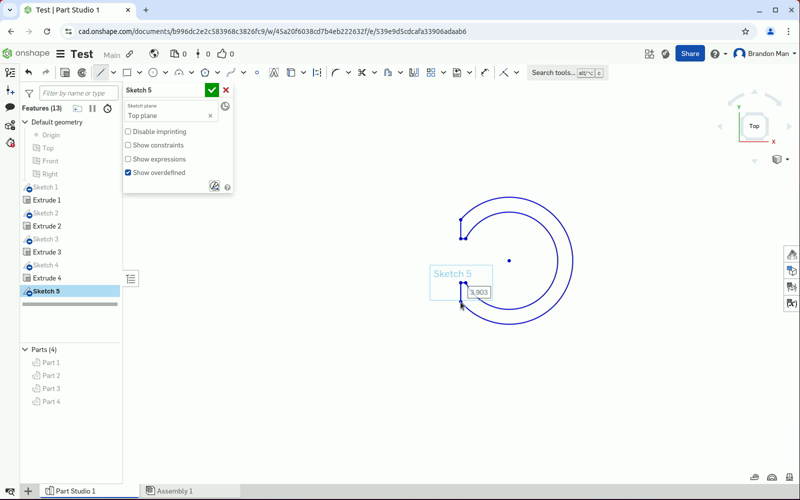
mouse_move(508, 200)
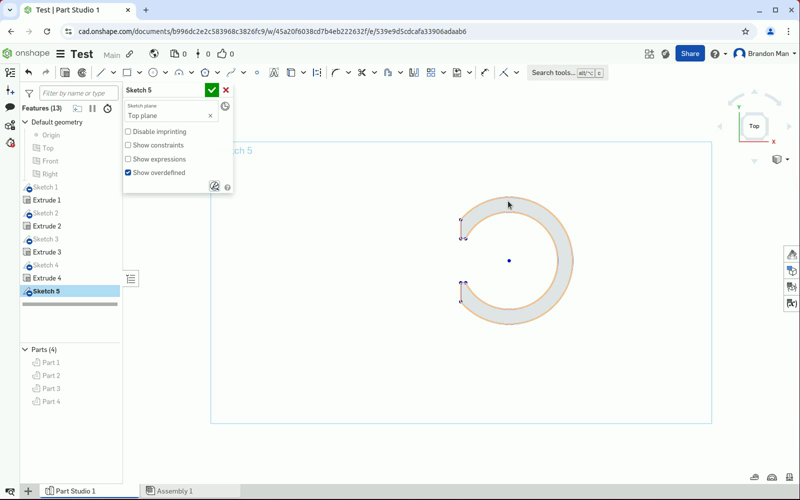
click(508, 200)
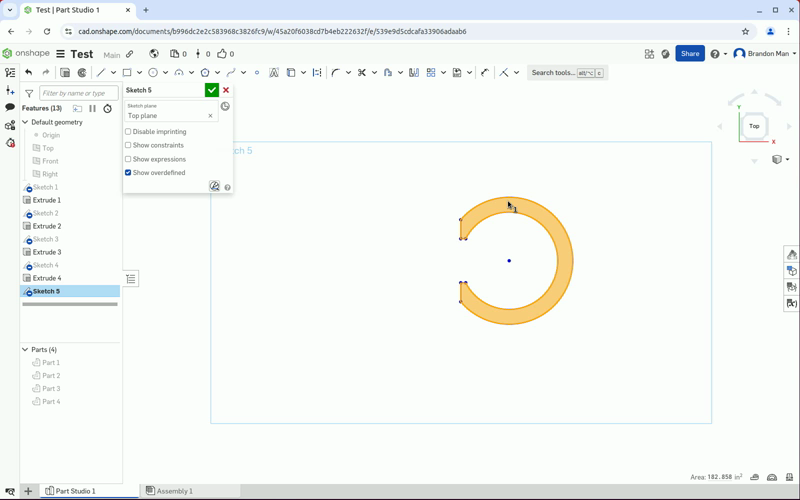
mouse_move(73, 352)
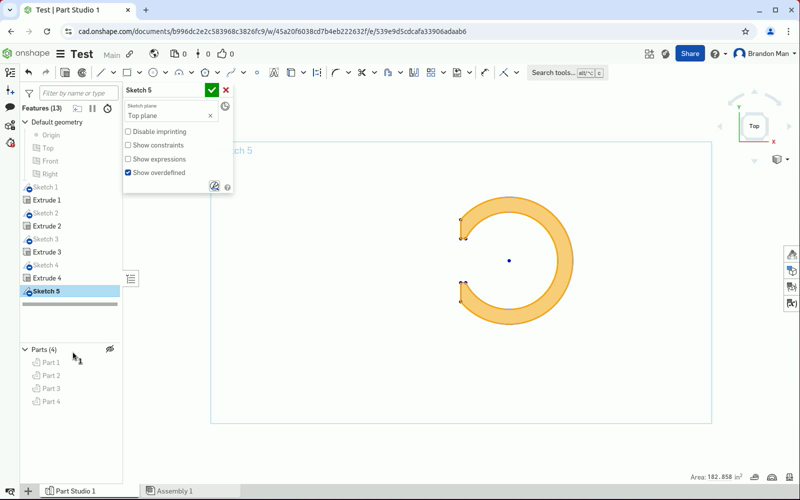
key(shift+y)
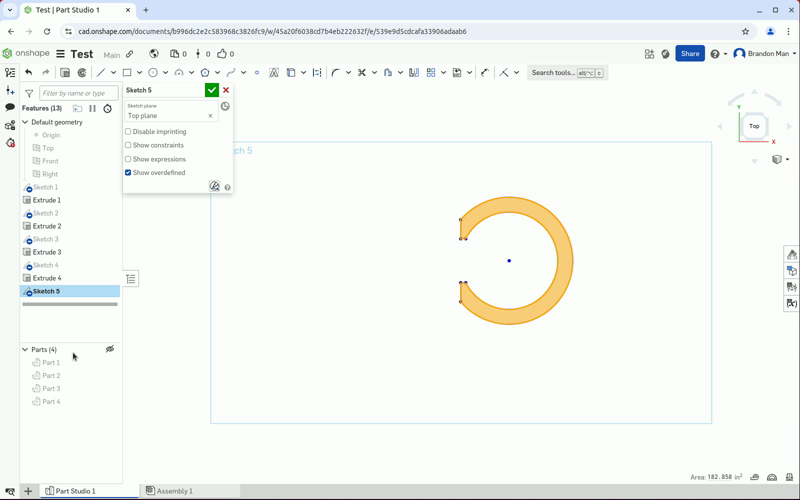
key(shift+e)
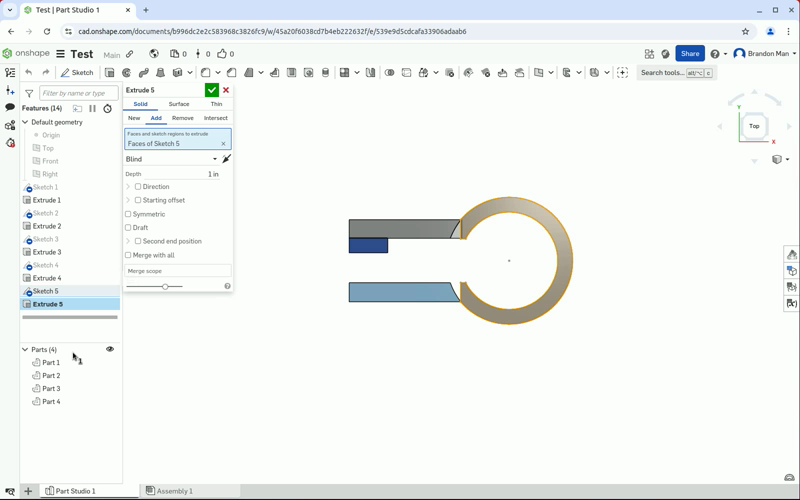
mouse_move(143, 106)
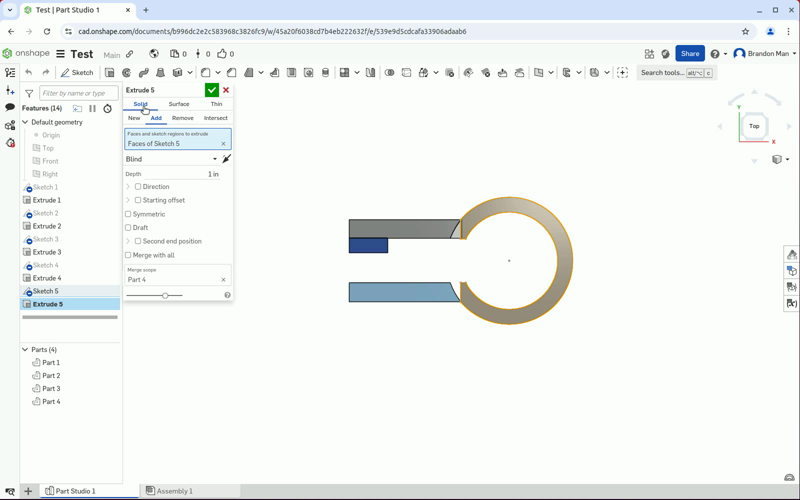
click(143, 106)
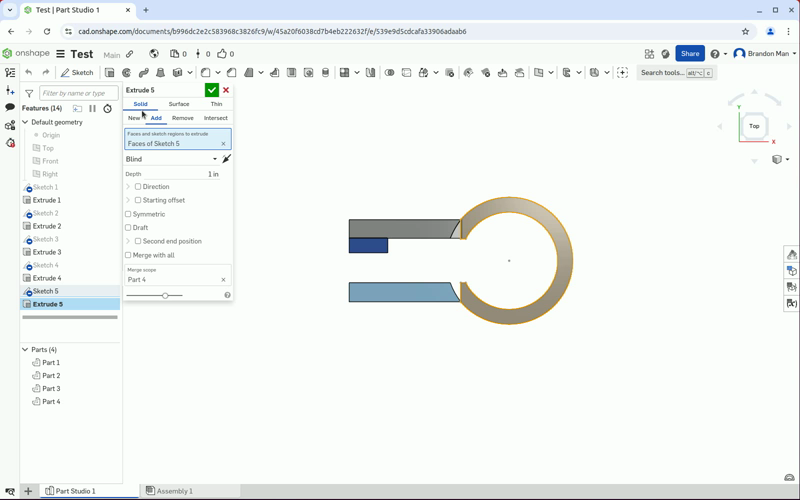
mouse_move(137, 120)
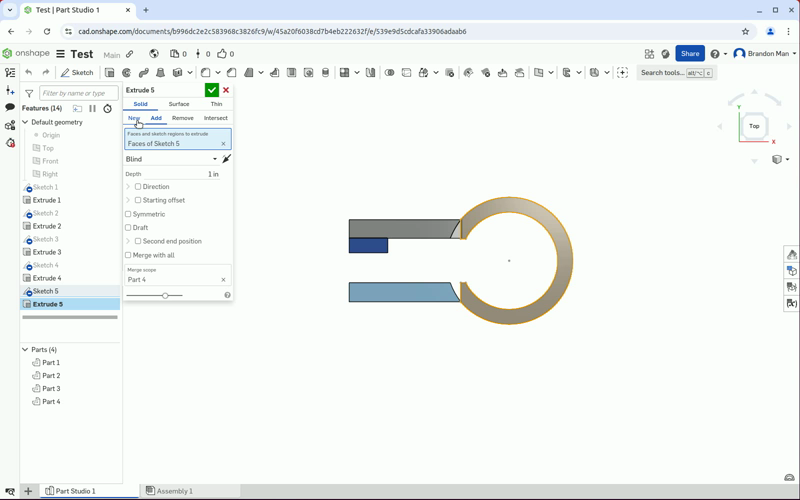
click(137, 120)
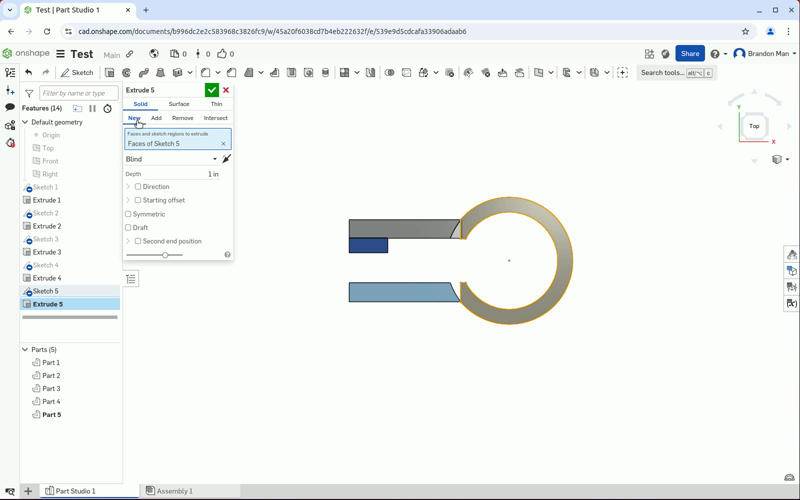
key(tab, 4)
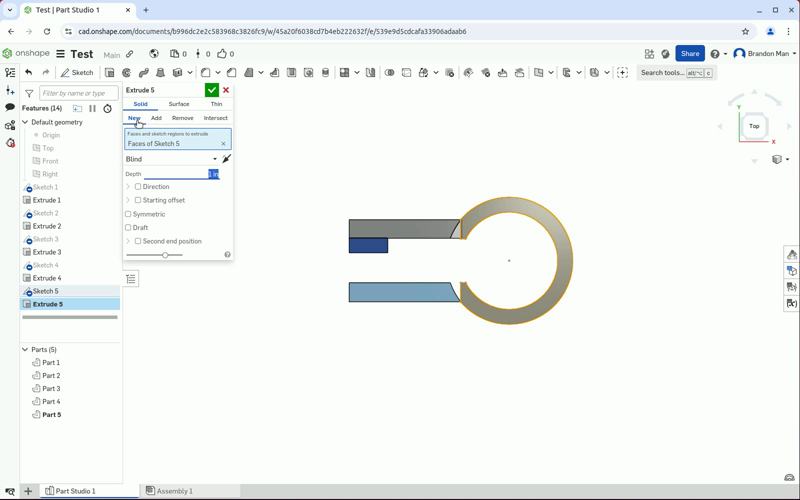
text(9.628)
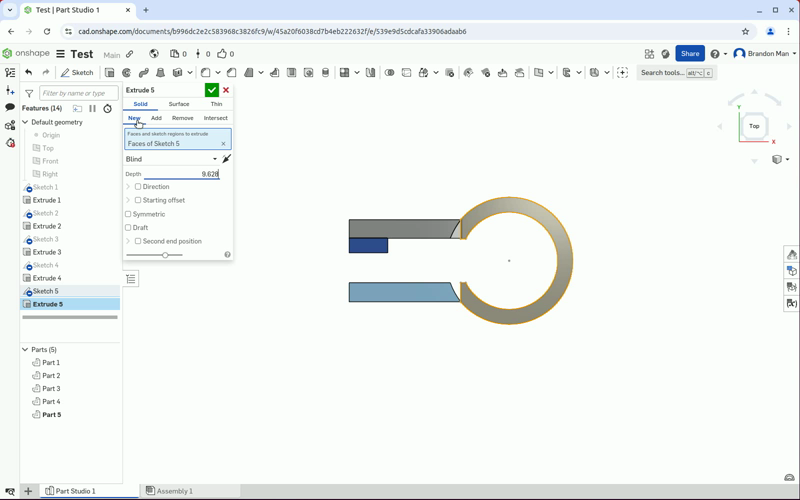
key(enter)
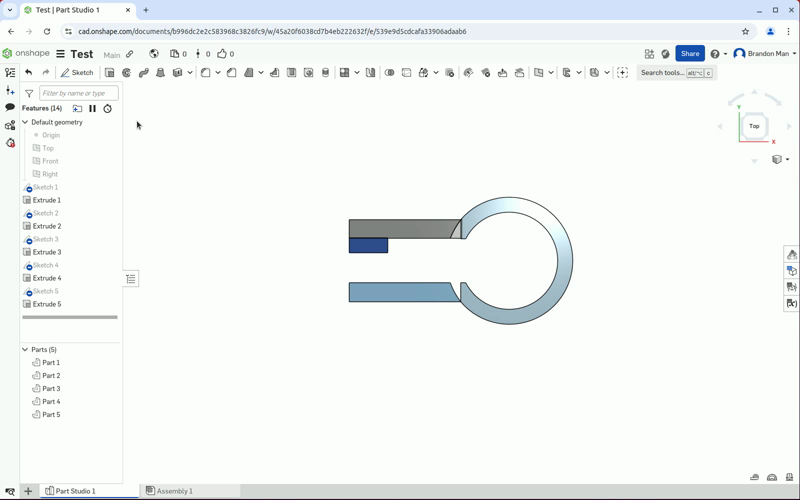
key(shift+h)
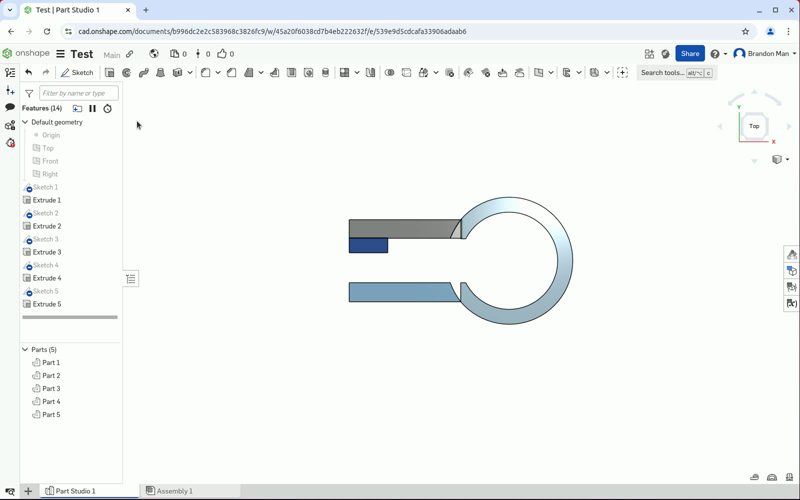
key(shift+h)
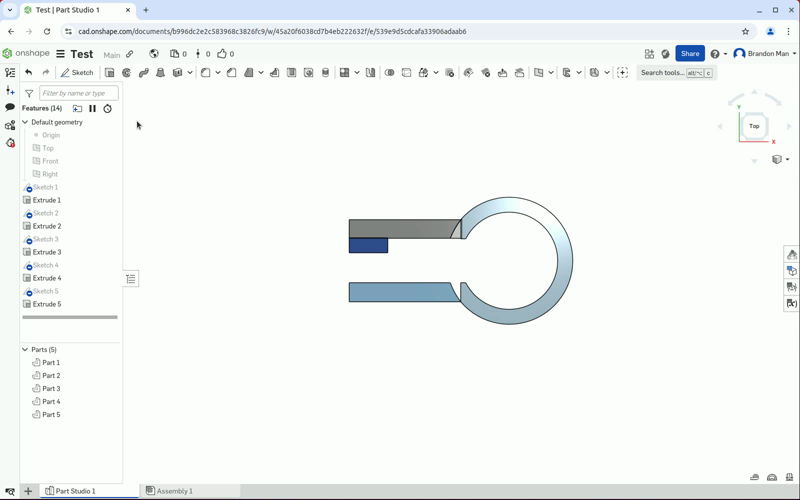
mouse_move(73, 189)
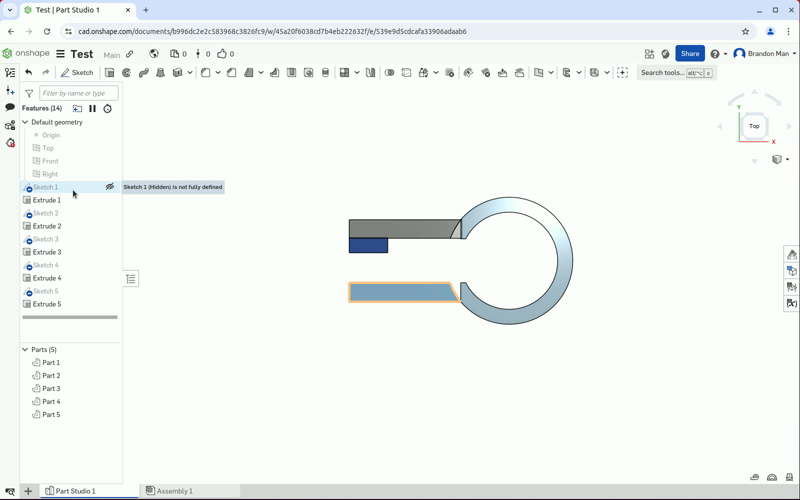
click(73, 189)
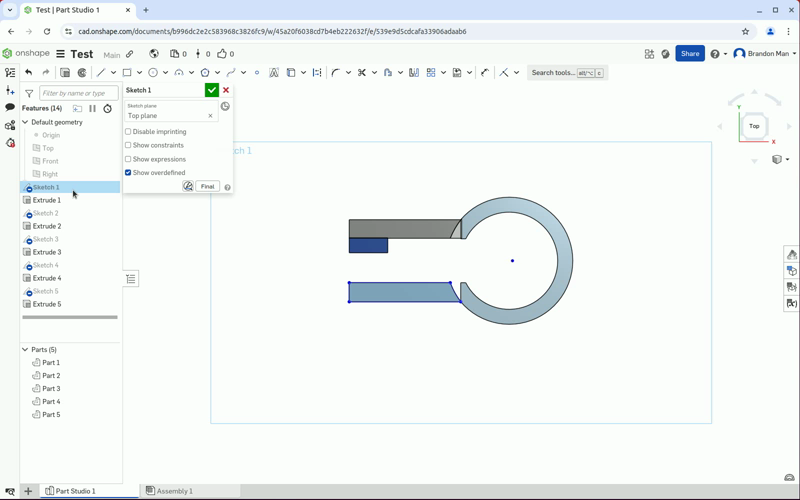
mouse_move(229, 92)
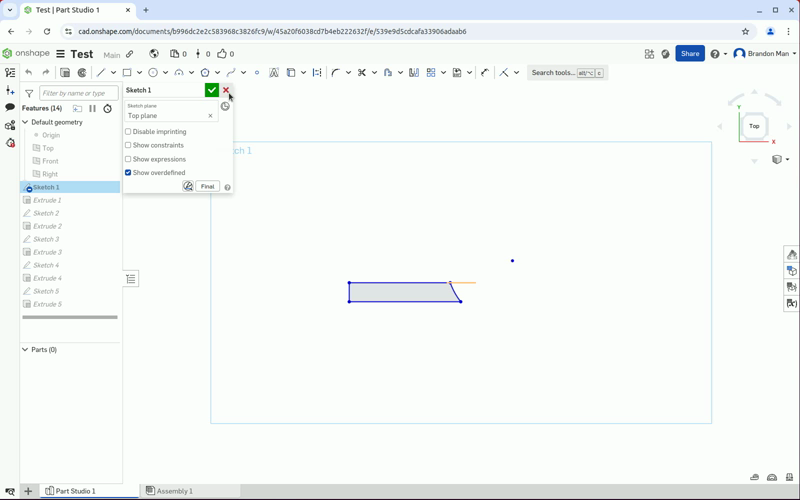
click(229, 92)
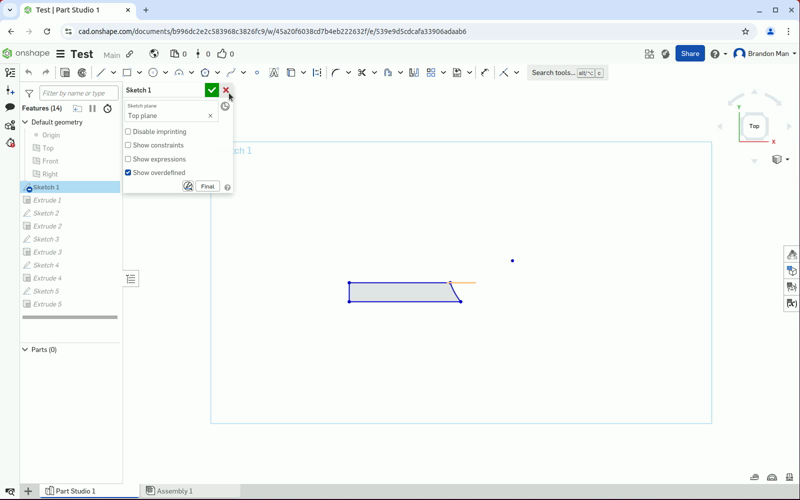
key(shift+s)
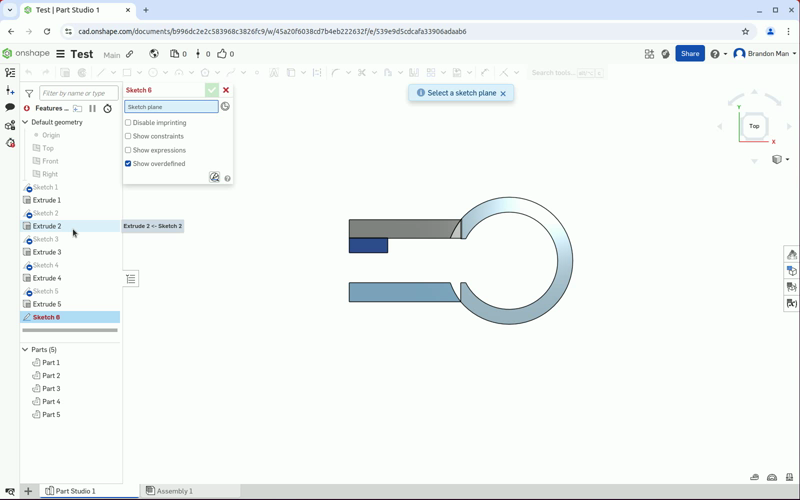
scroll(3)
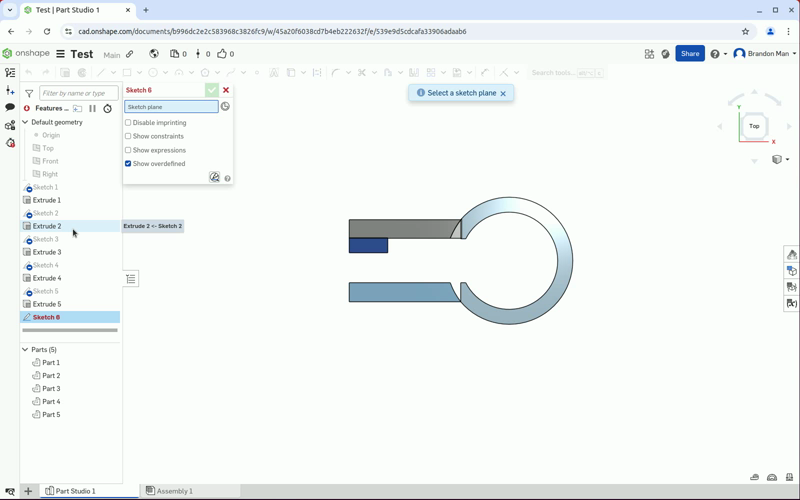
mouse_move(73, 150)
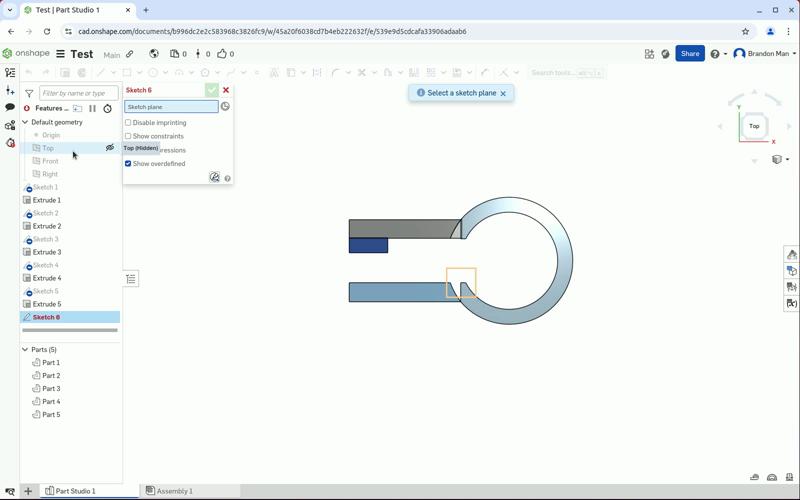
click(73, 150)
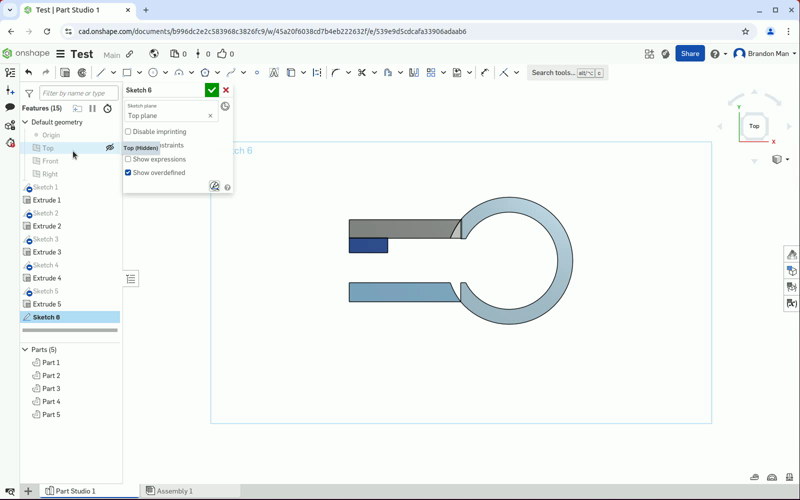
mouse_move(73, 352)
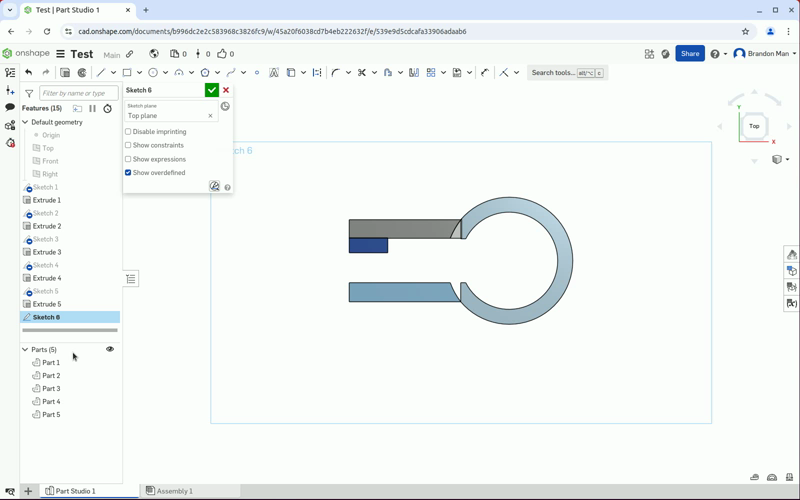
key(y)
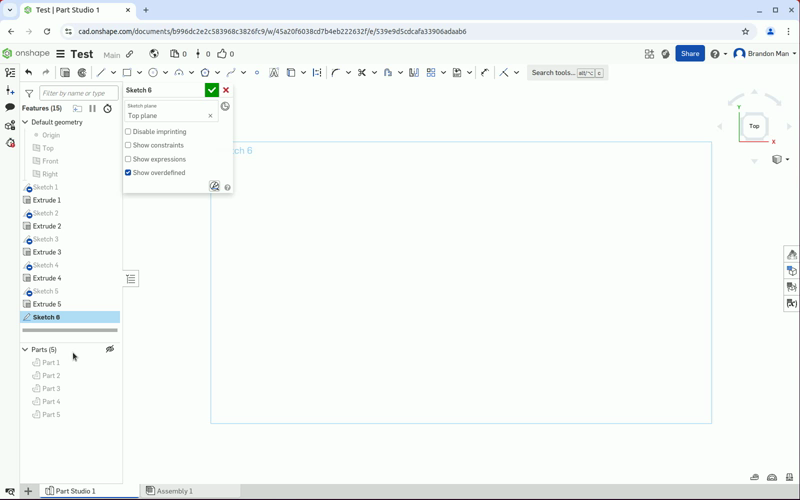
key(a)
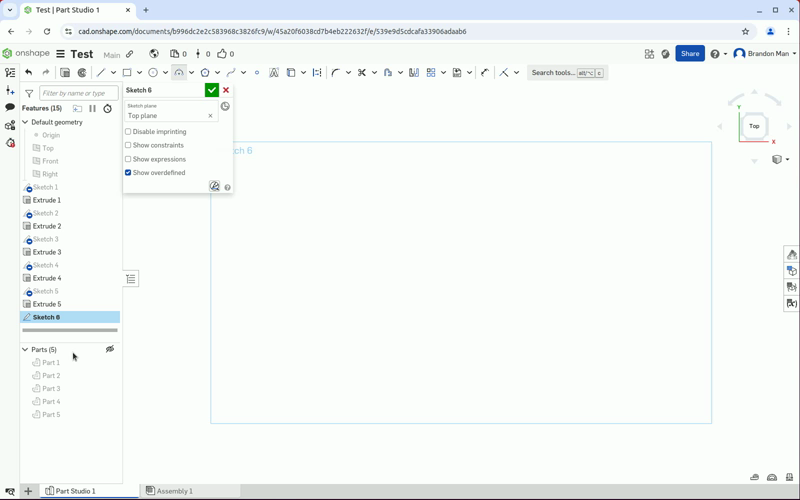
key_down(shift)
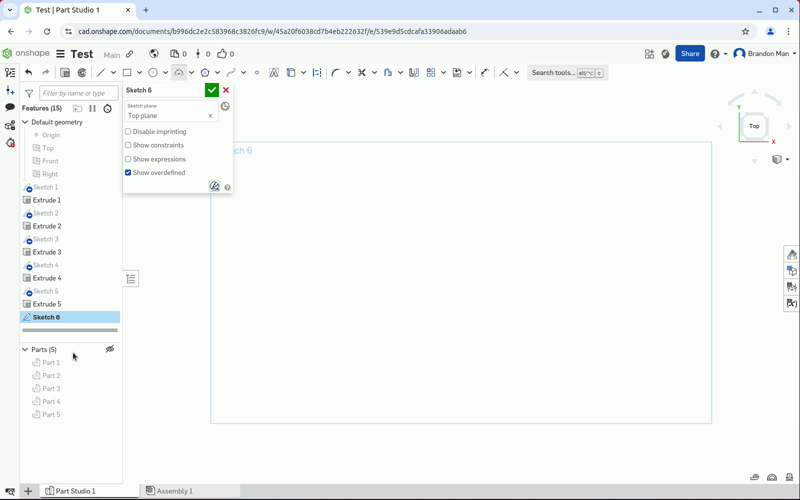
mouse_move(450, 282)
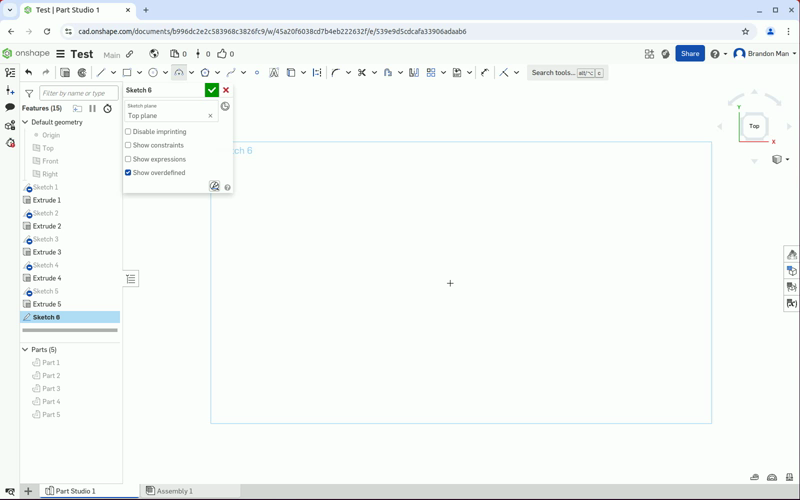
click(450, 282)
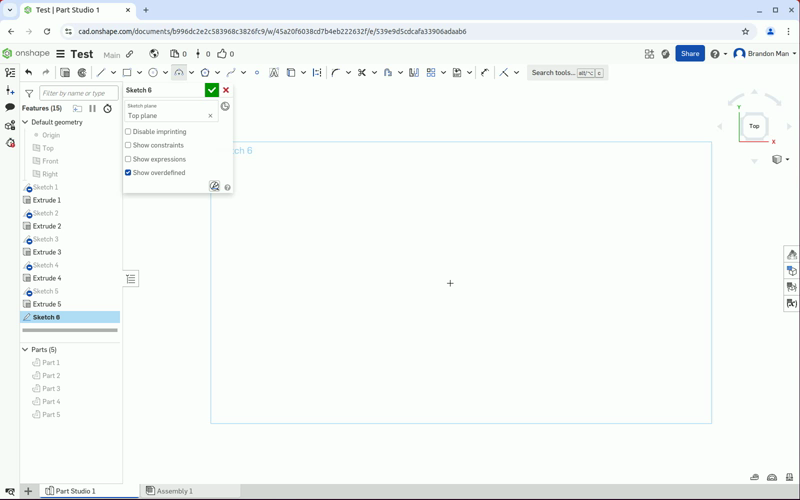
key_up(shift)
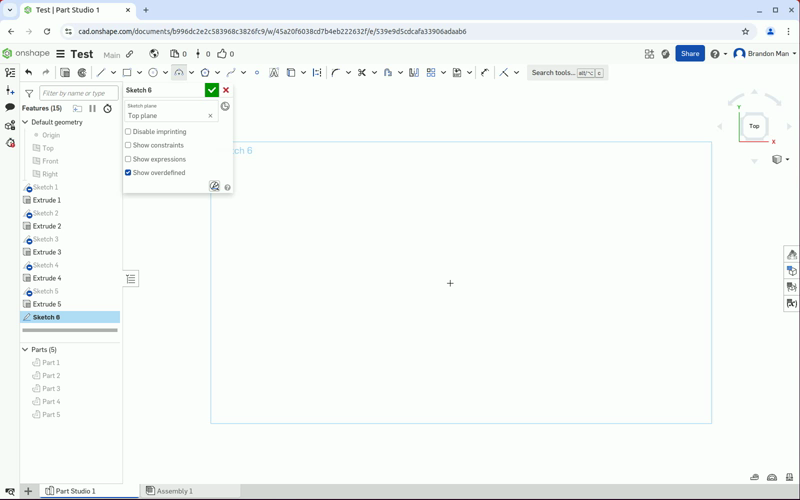
key_down(shift)
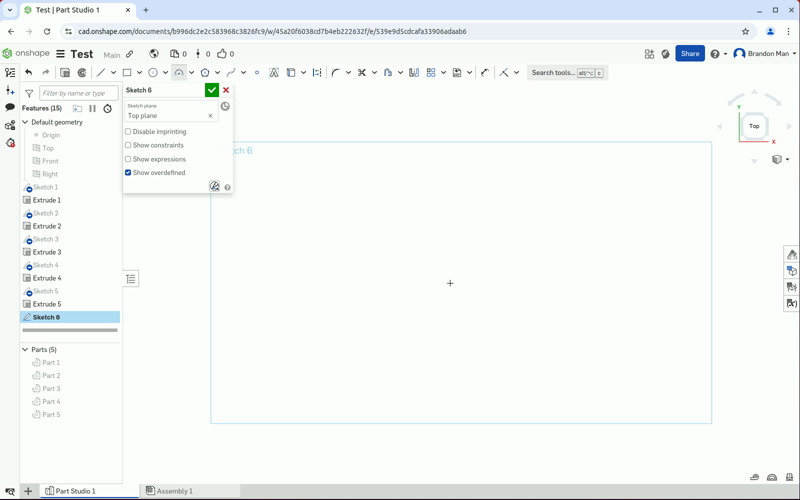
mouse_move(461, 302)
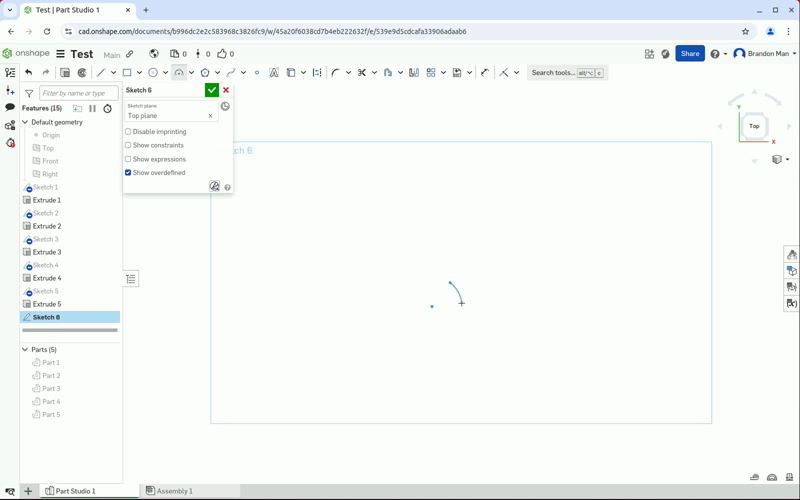
click(461, 302)
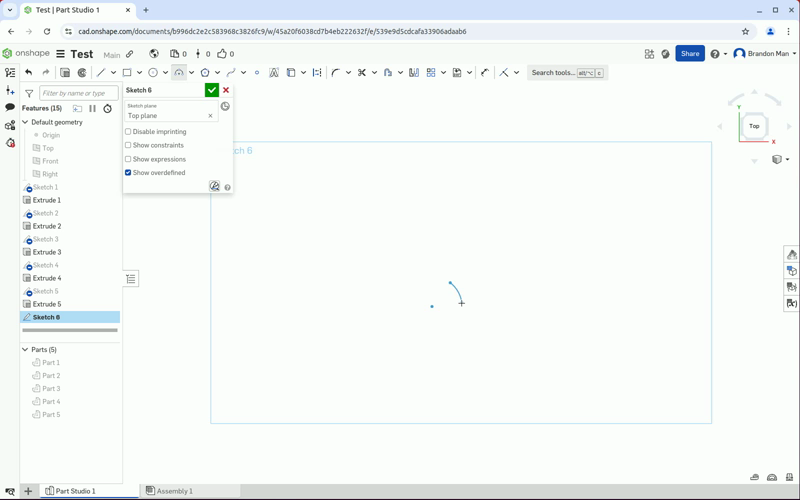
mouse_move(455, 293)
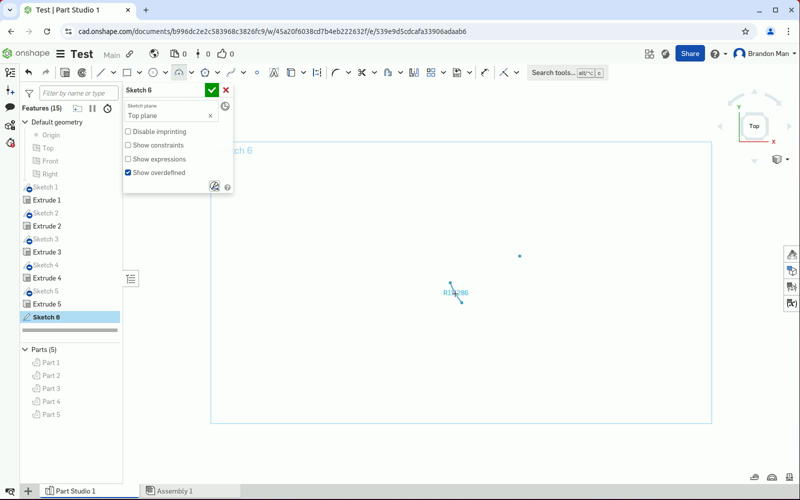
click(455, 293)
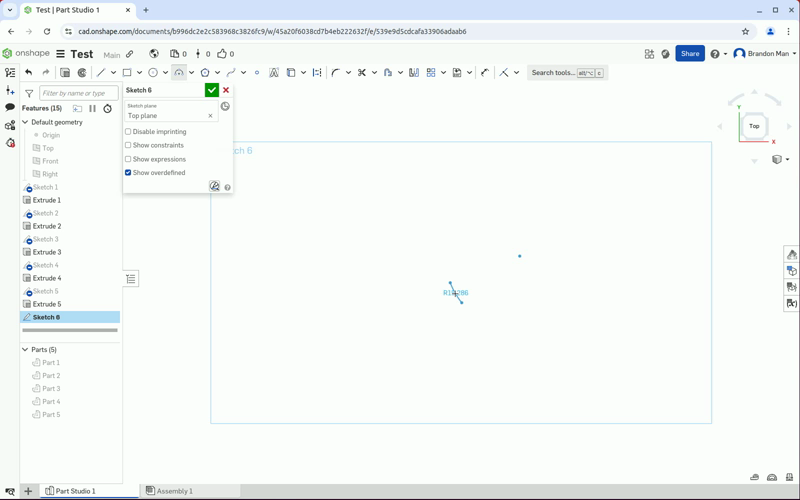
key_up(shift)
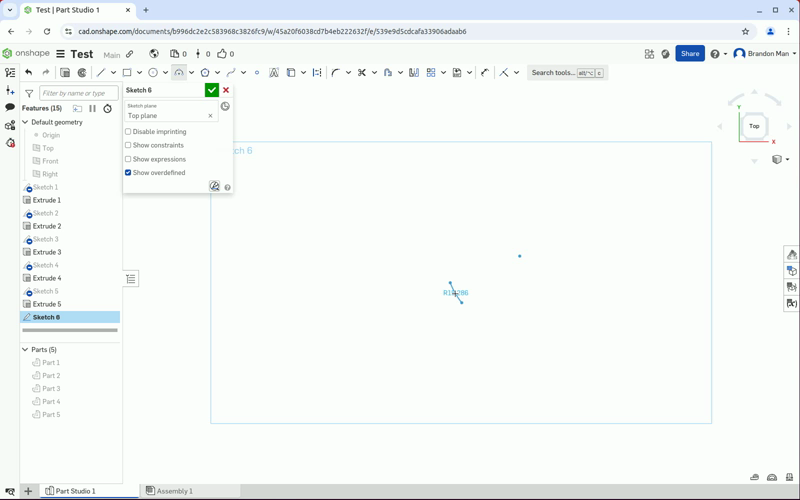
key(esc)
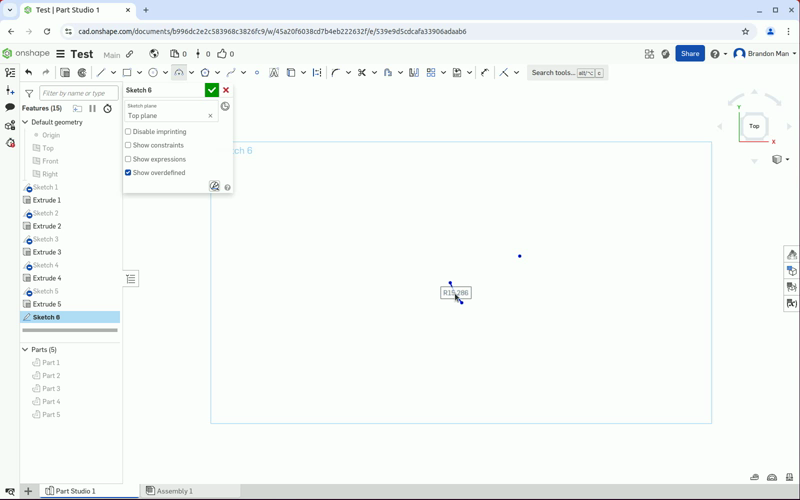
key(l)
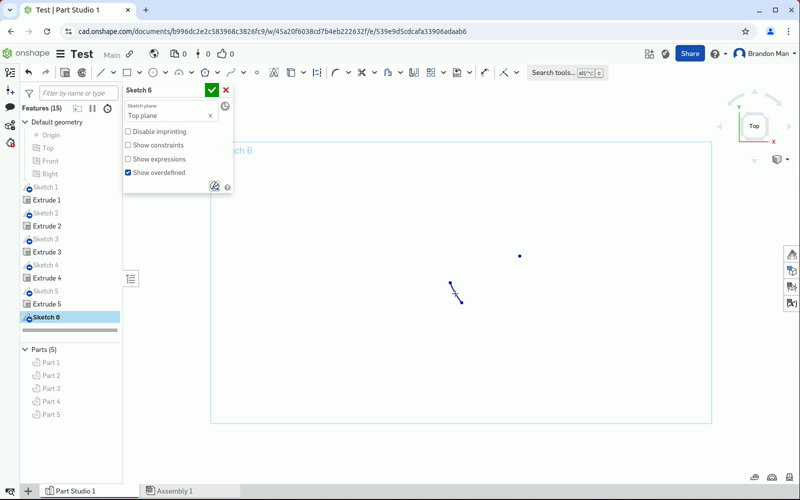
mouse_move(461, 302)
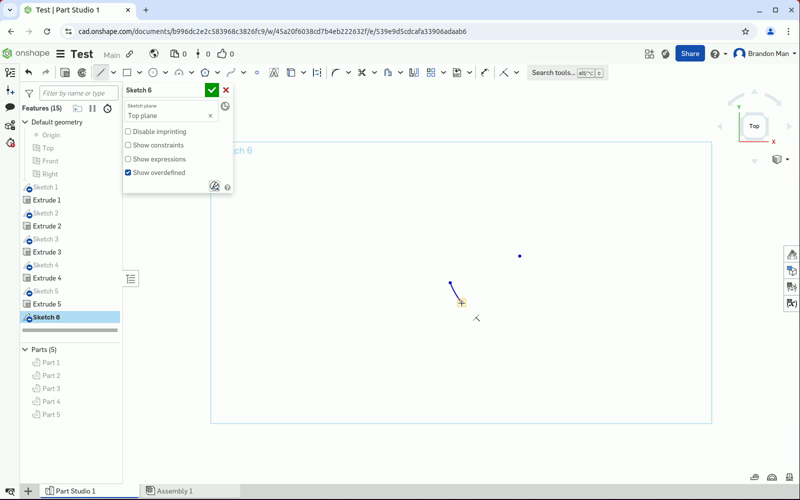
click(461, 302)
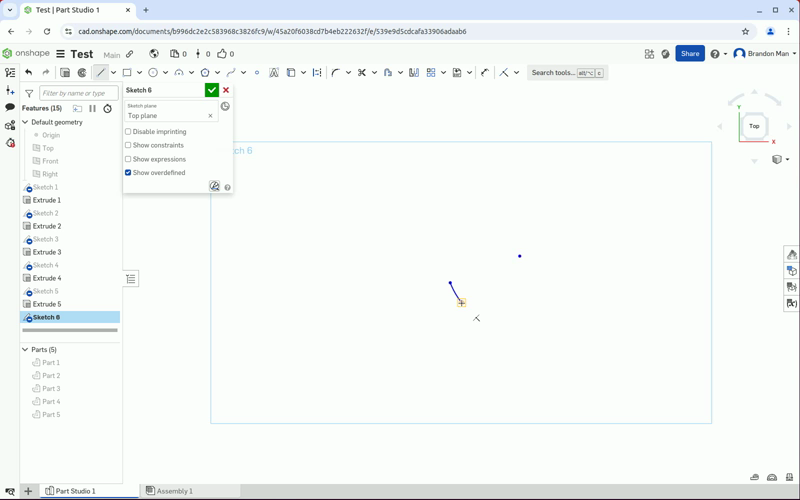
key_down(shift)
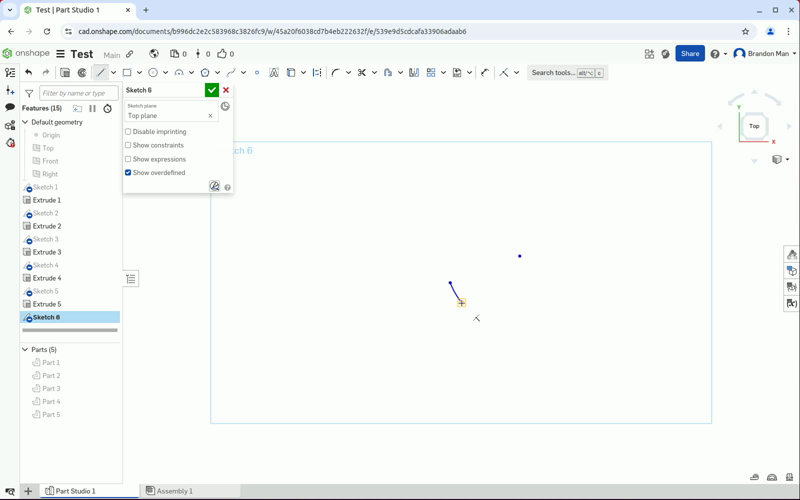
mouse_move(491, 302)
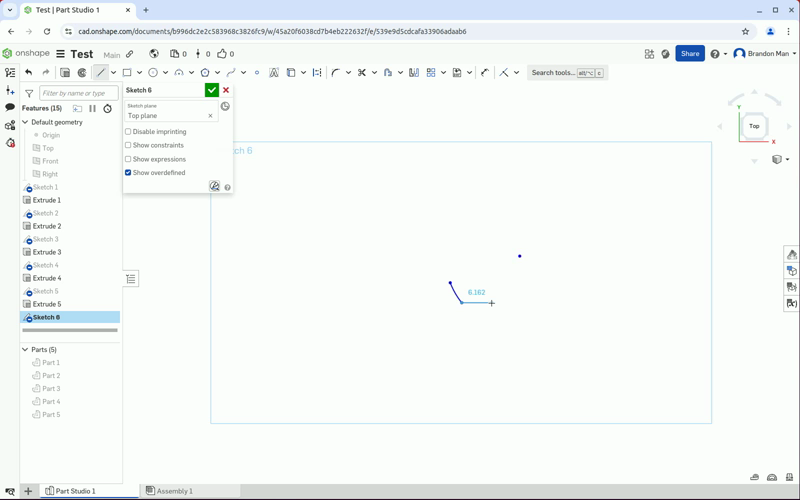
mouse_move(461, 282)
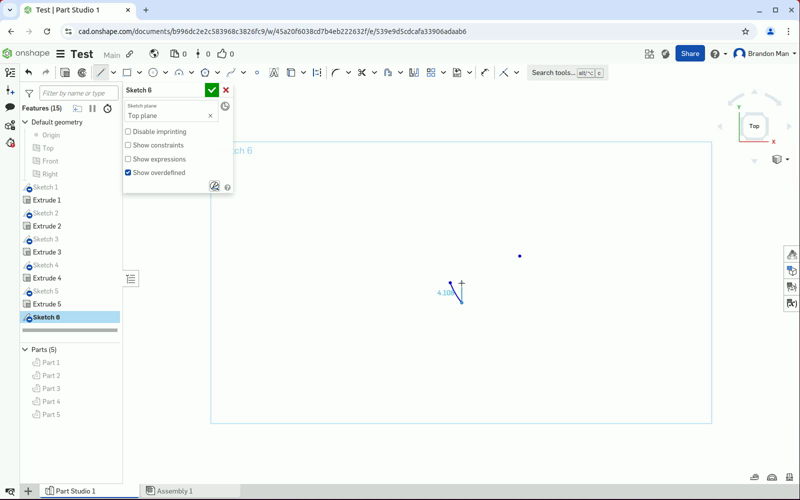
click(461, 282)
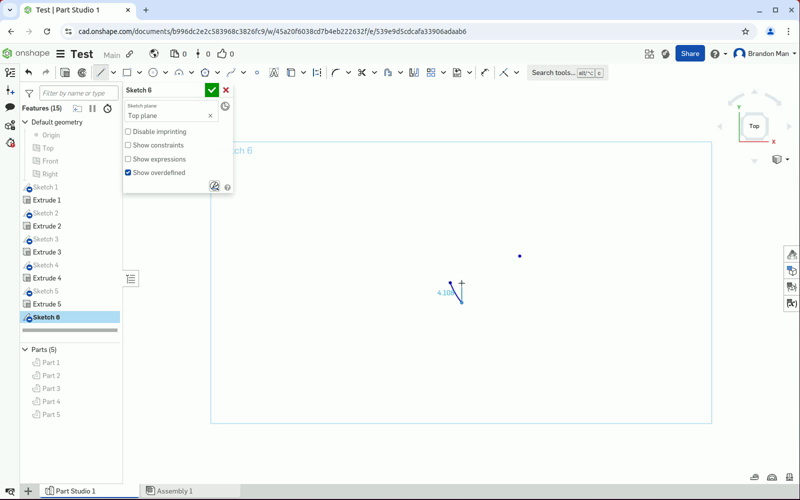
key_up(shift)
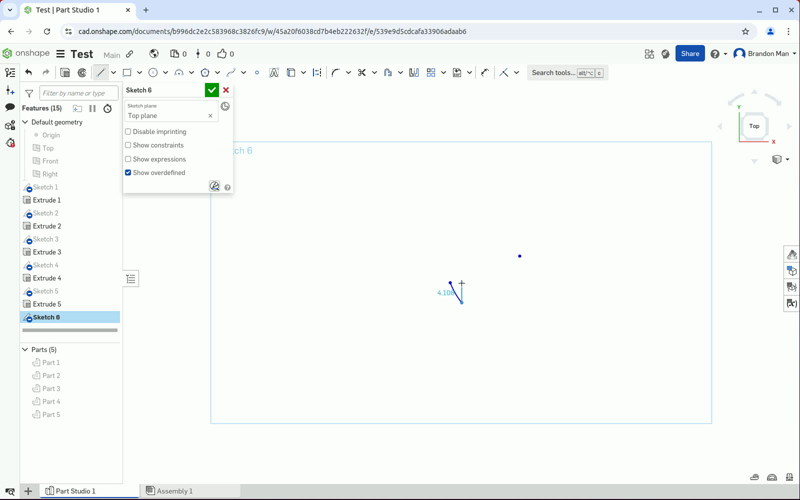
mouse_move(491, 282)
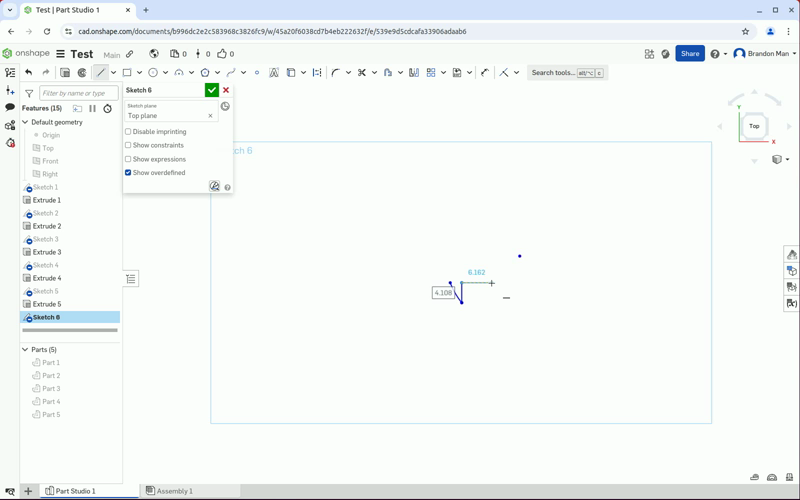
key_down(shift)
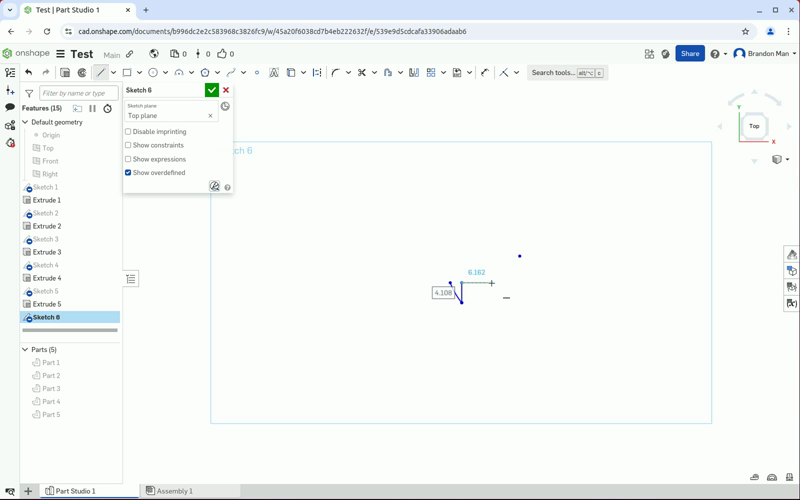
mouse_move(450, 282)
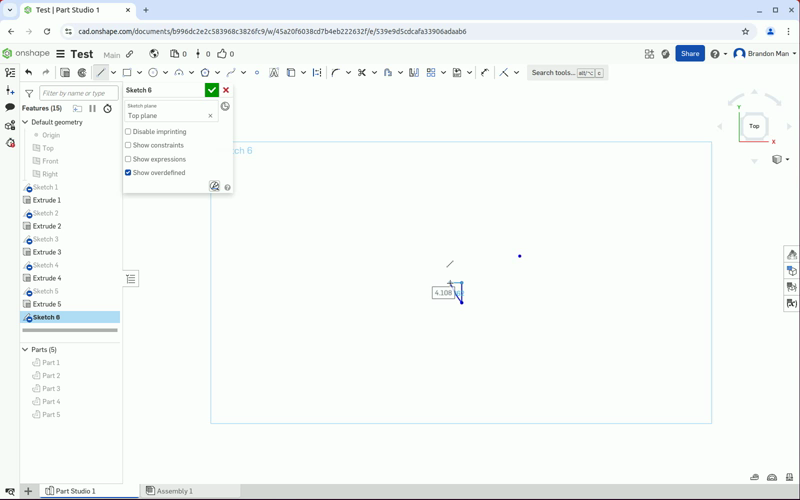
key_up(shift)
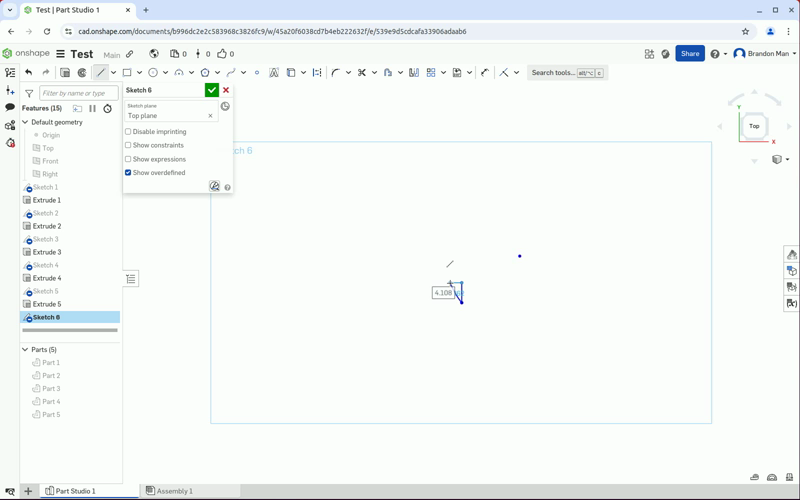
click(450, 282)
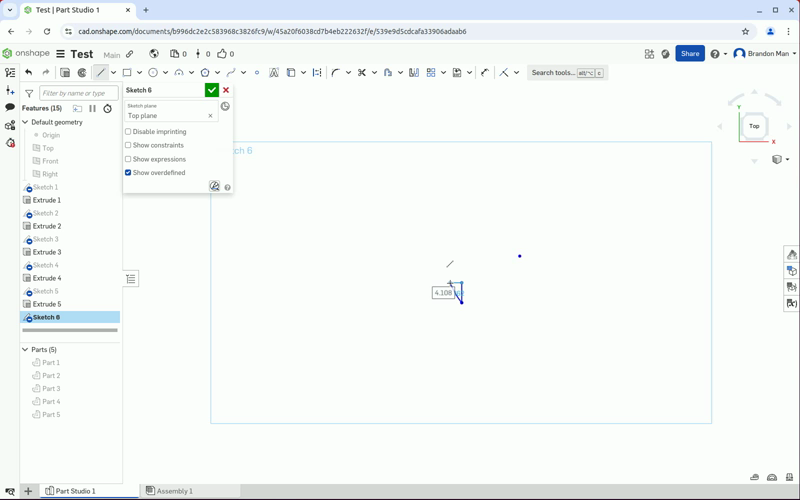
key(esc)
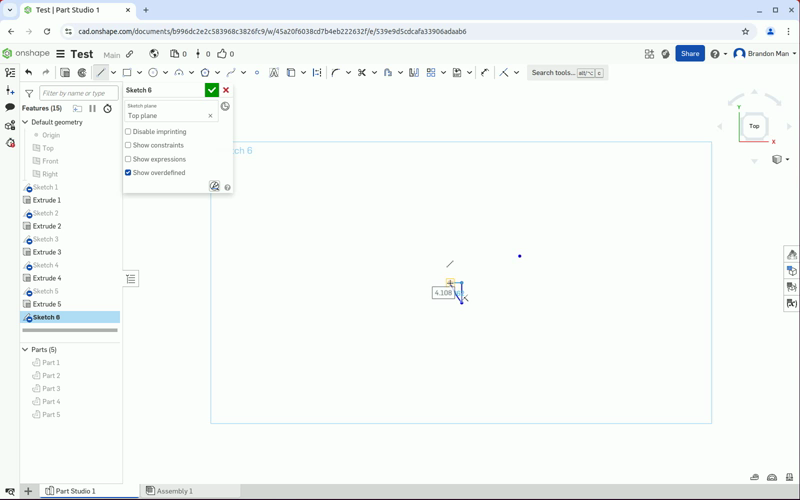
mouse_move(460, 286)
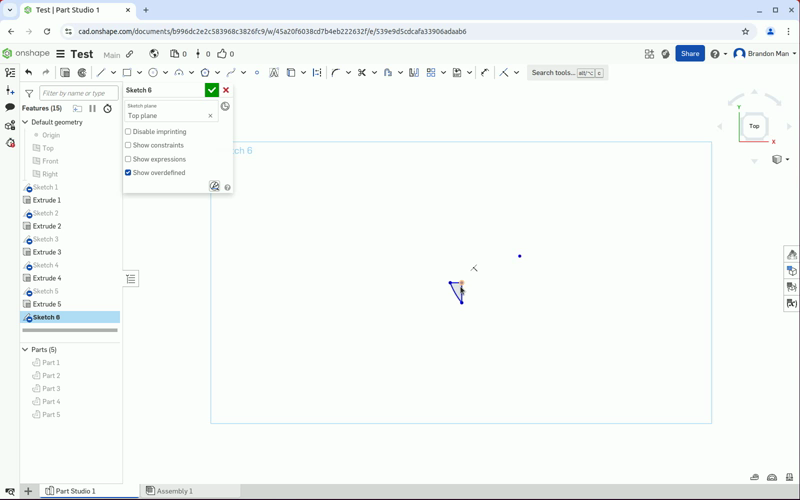
scroll(6)
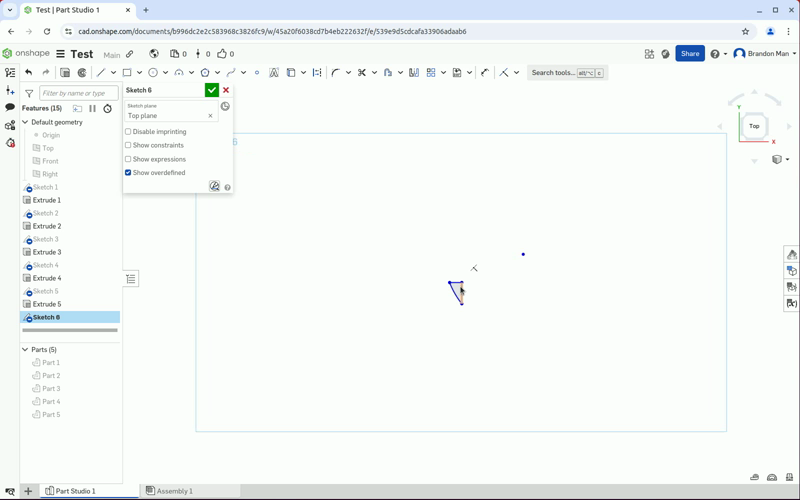
scroll(6)
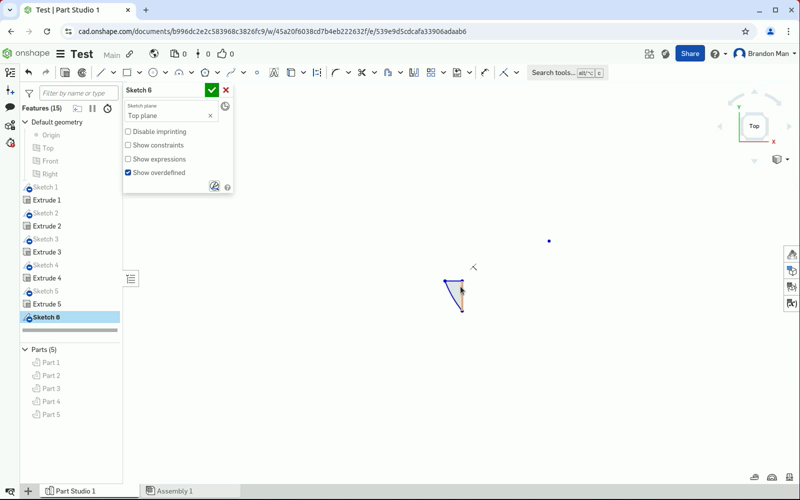
scroll(6)
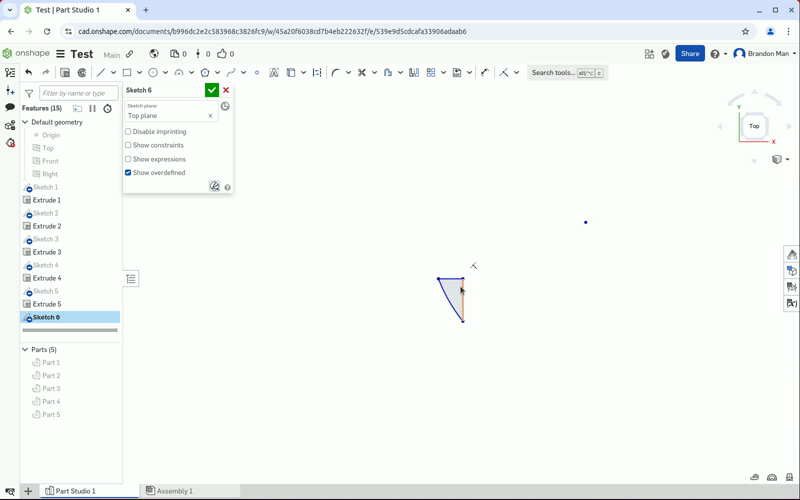
scroll(6)
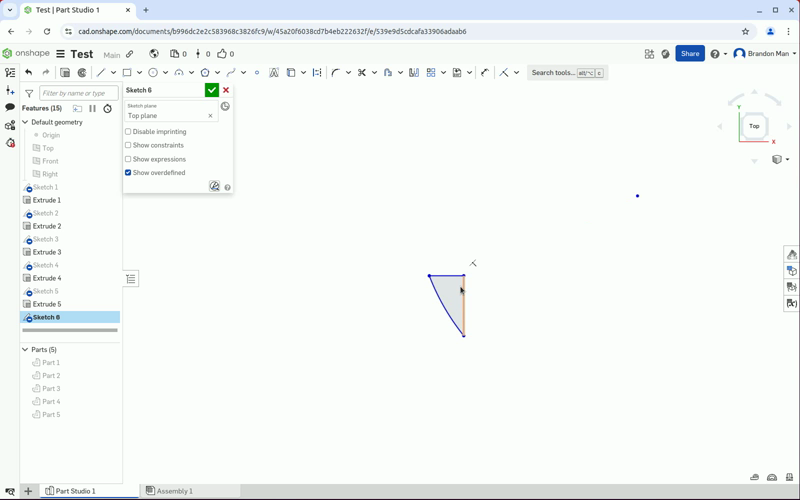
scroll(6)
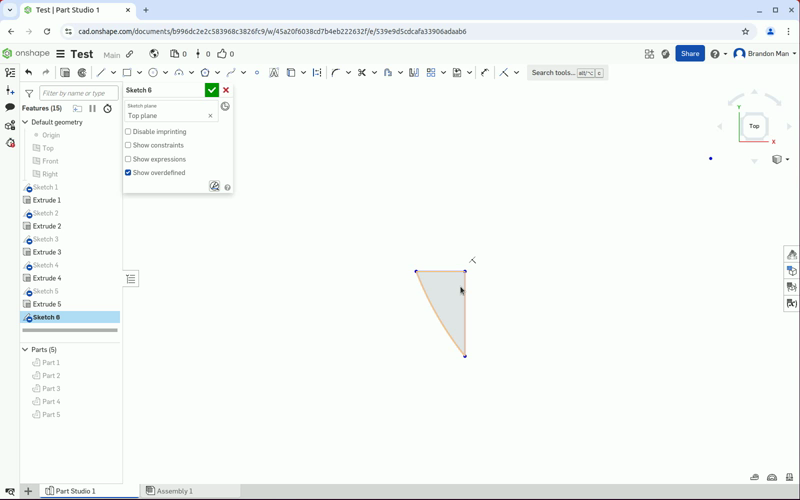
scroll(6)
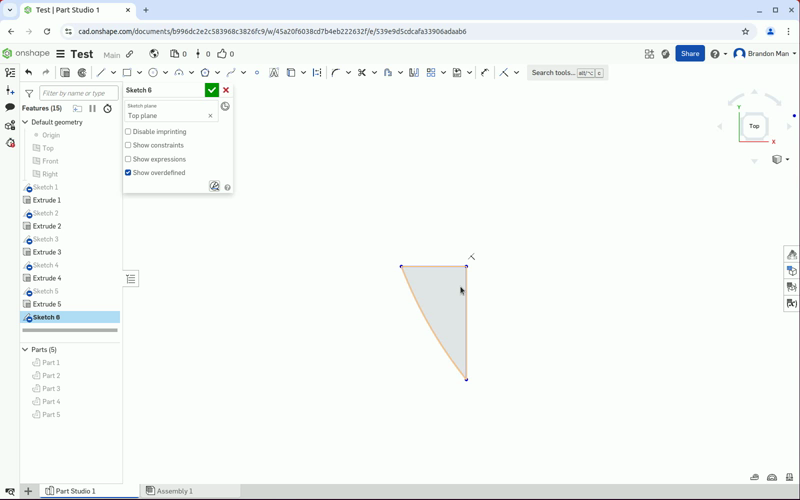
scroll(6)
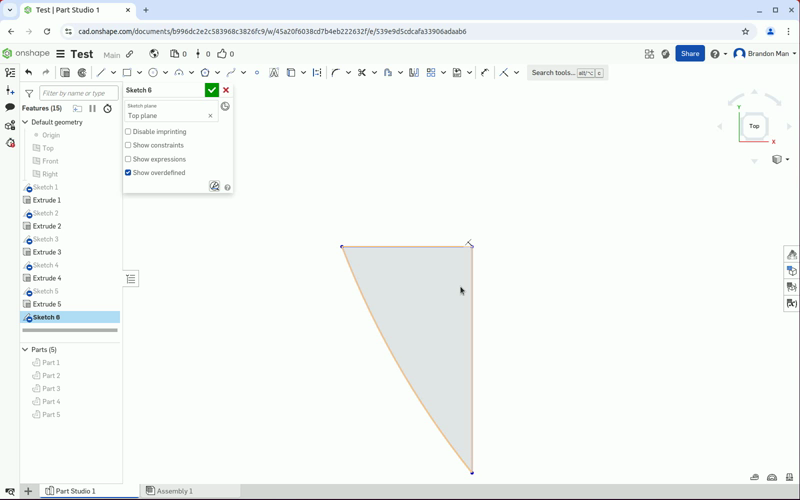
click(460, 286)
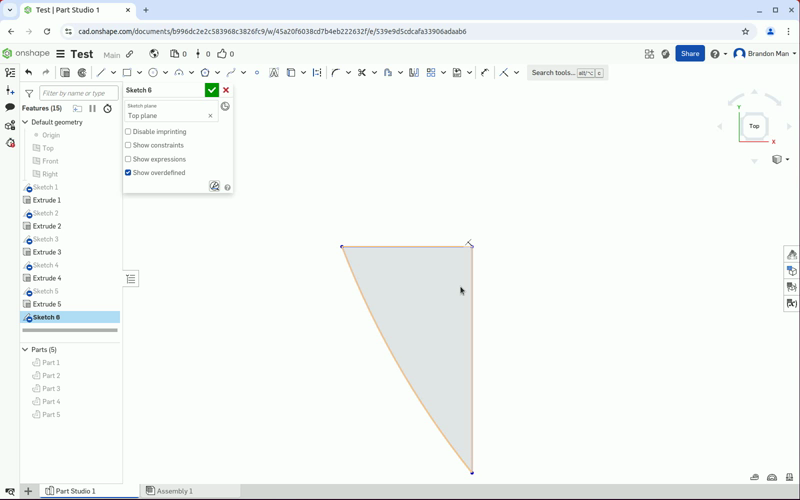
scroll(-6)
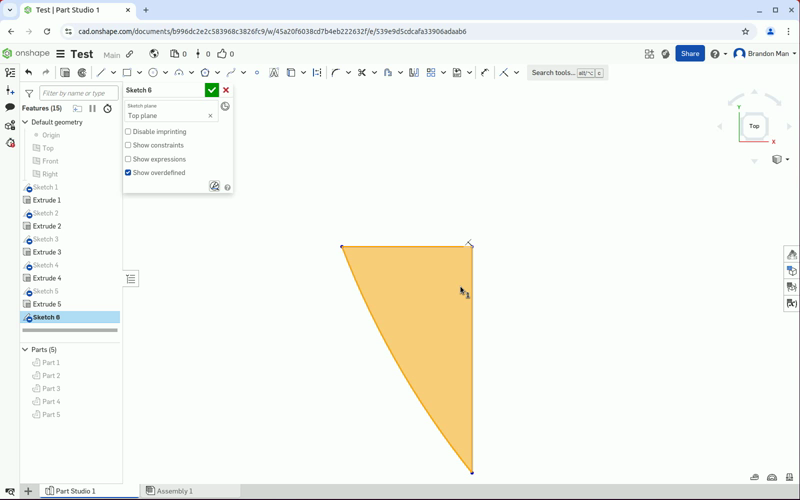
scroll(-6)
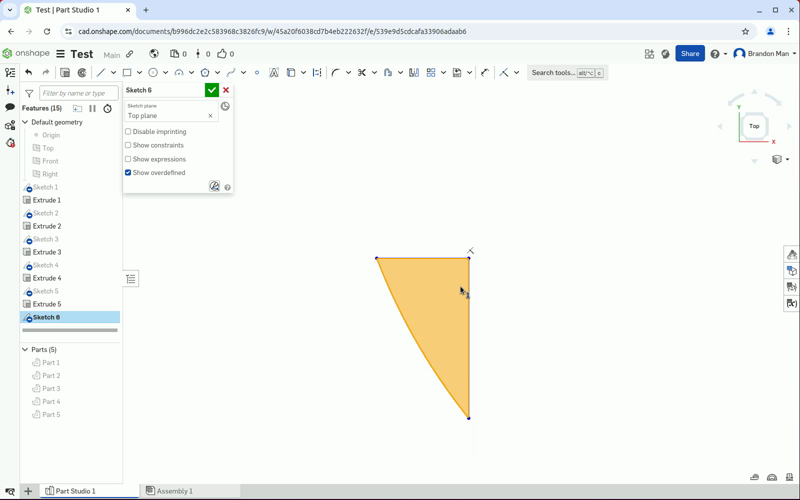
scroll(-6)
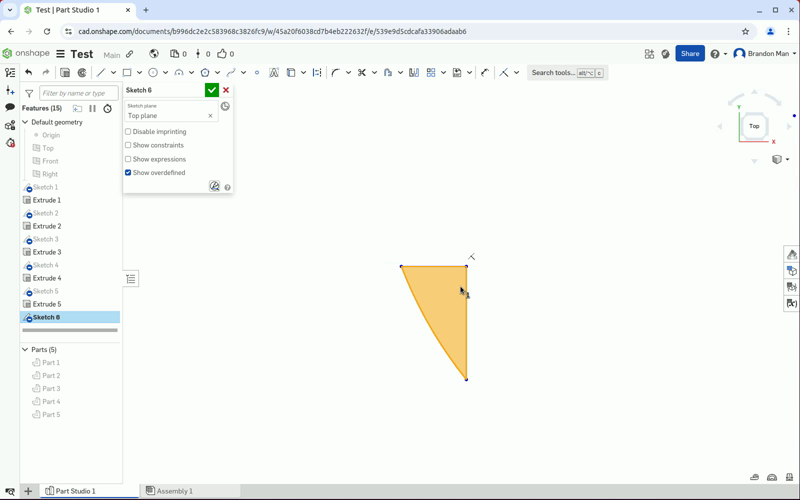
scroll(-6)
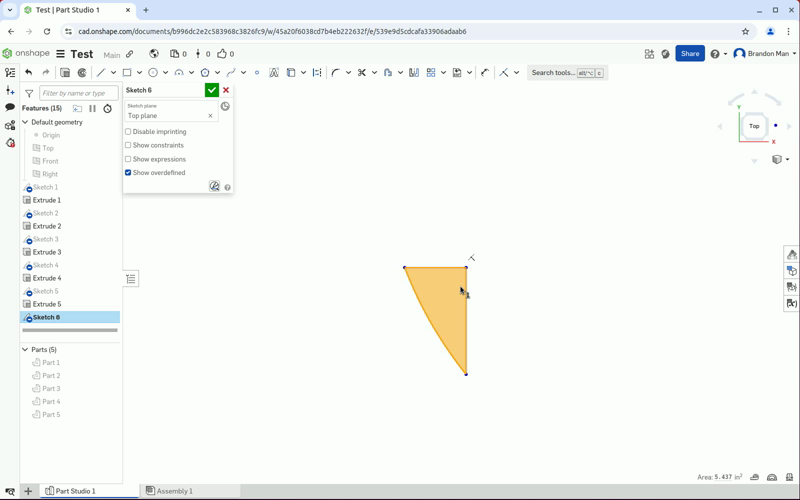
scroll(-6)
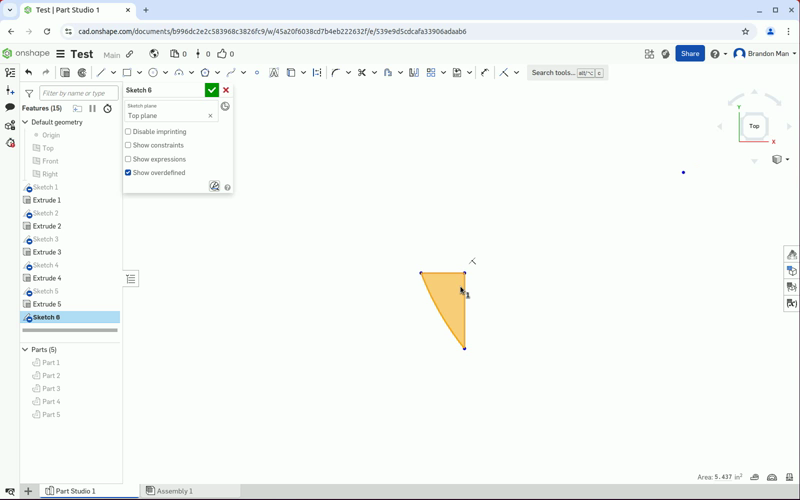
scroll(-6)
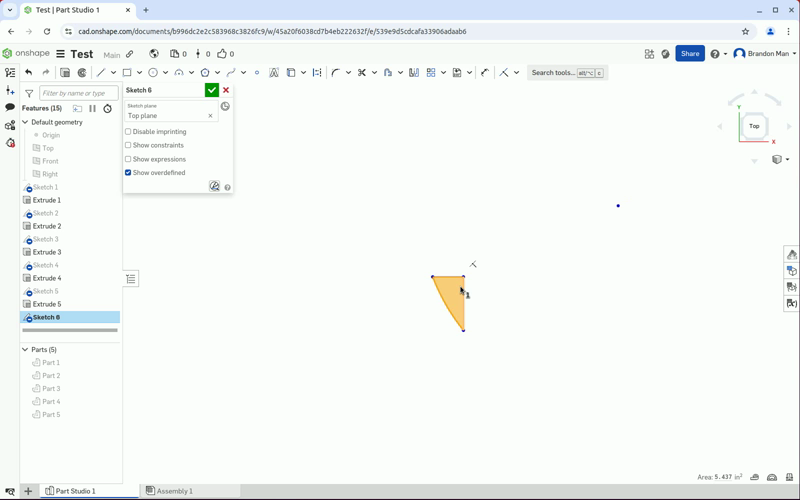
scroll(-6)
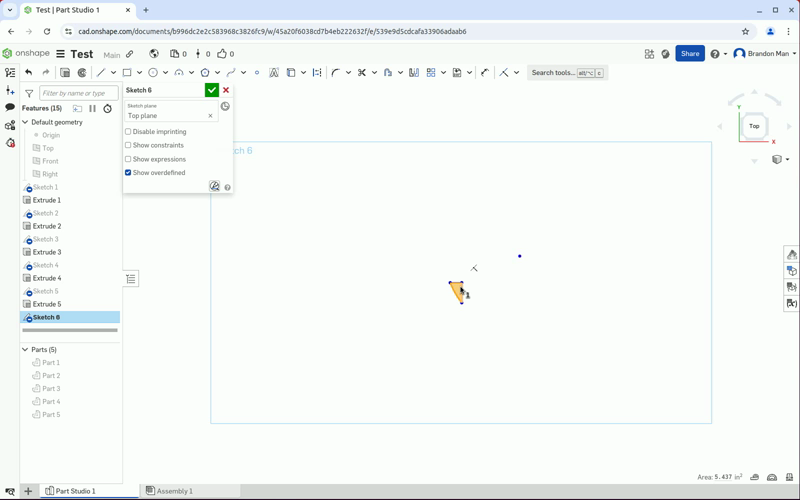
mouse_move(73, 352)
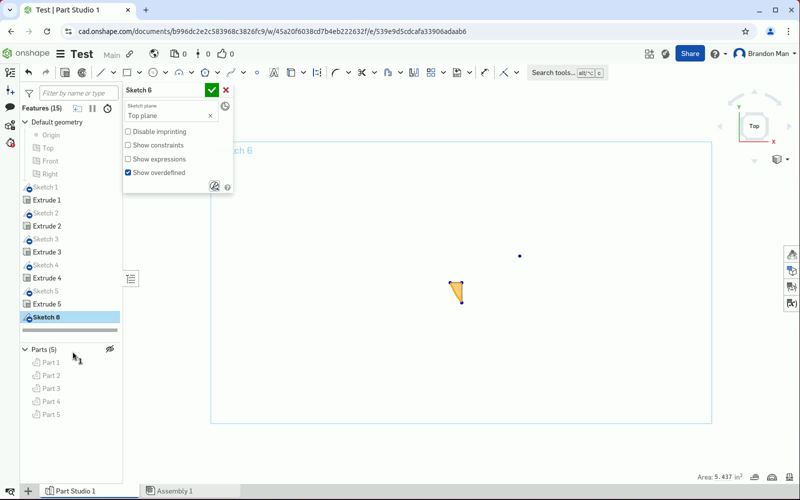
key(shift+y)
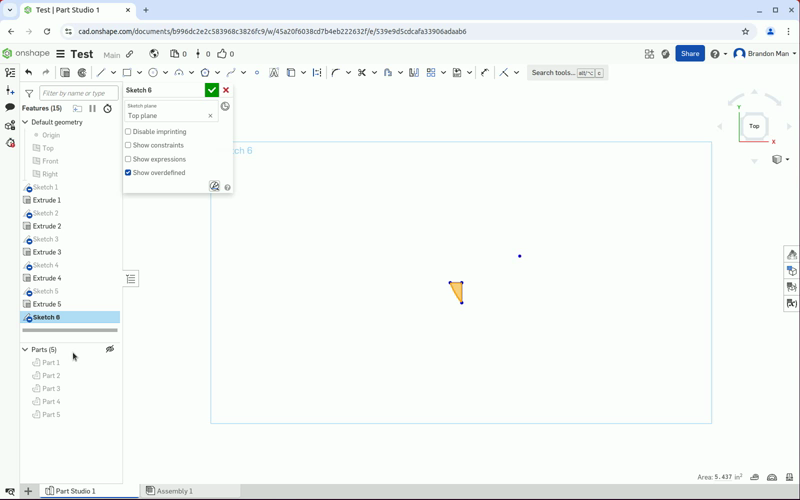
key(shift+e)
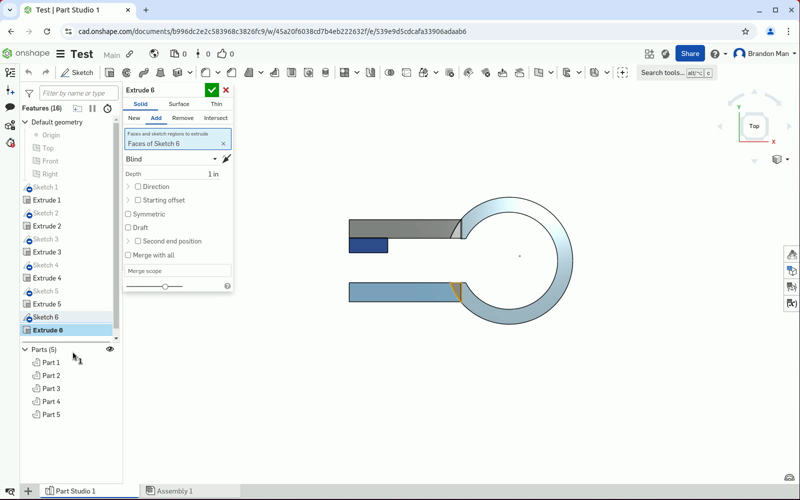
mouse_move(143, 106)
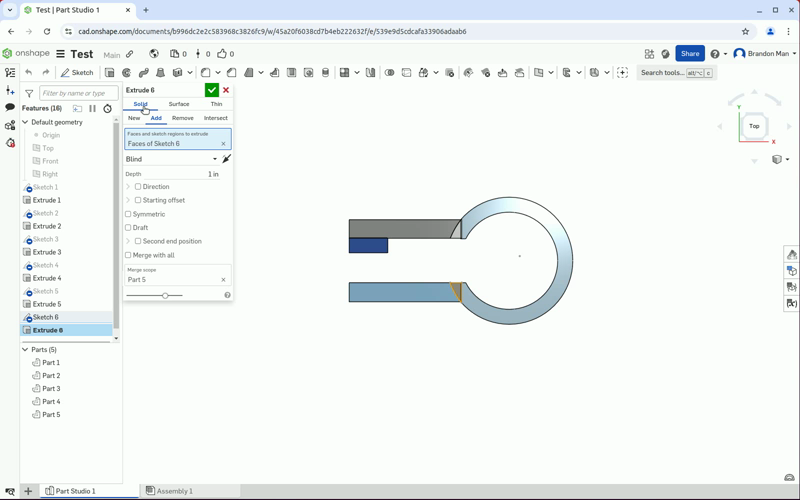
click(143, 106)
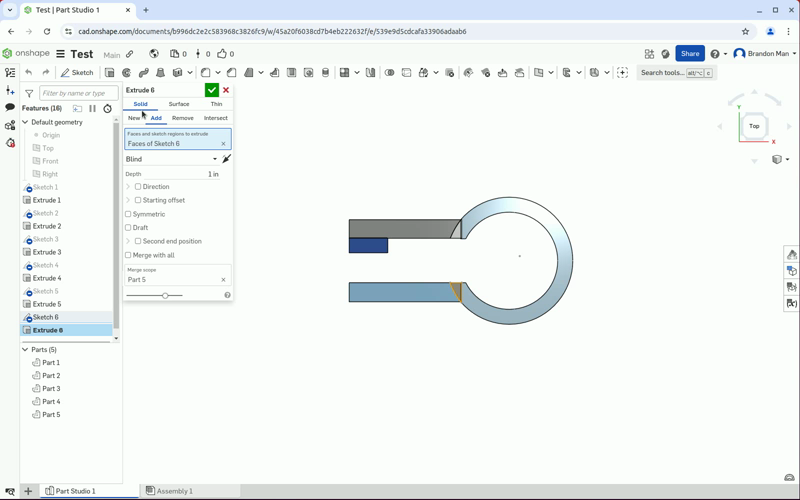
mouse_move(137, 120)
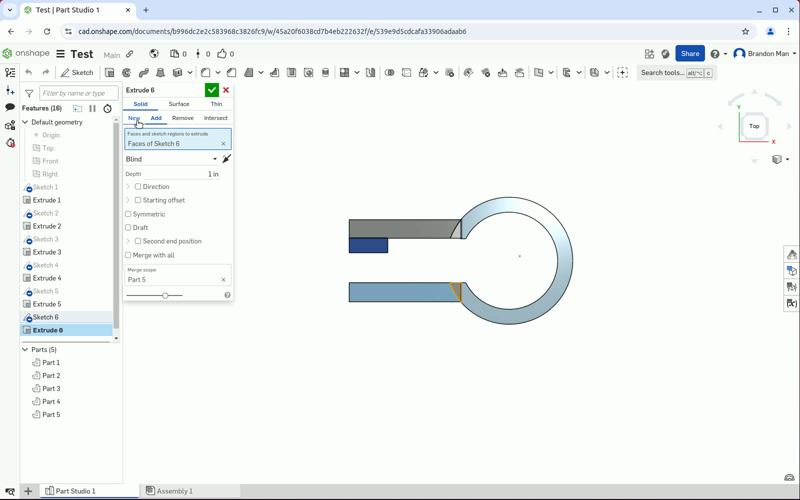
click(137, 120)
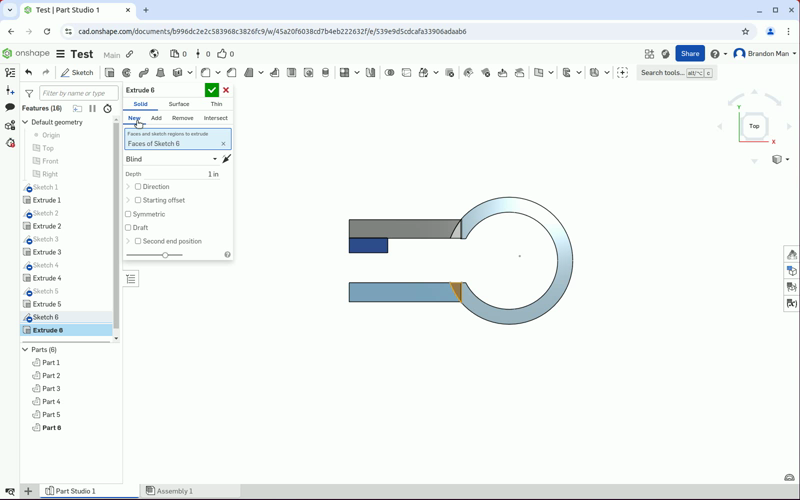
key(tab, 4)
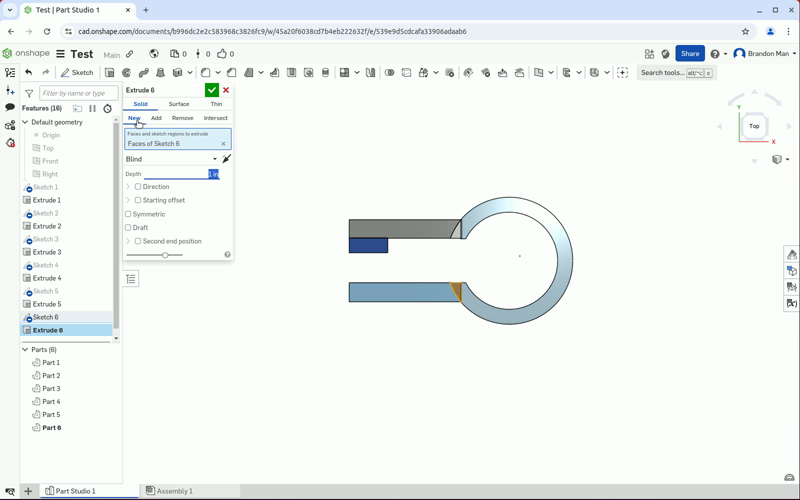
text(9.628)
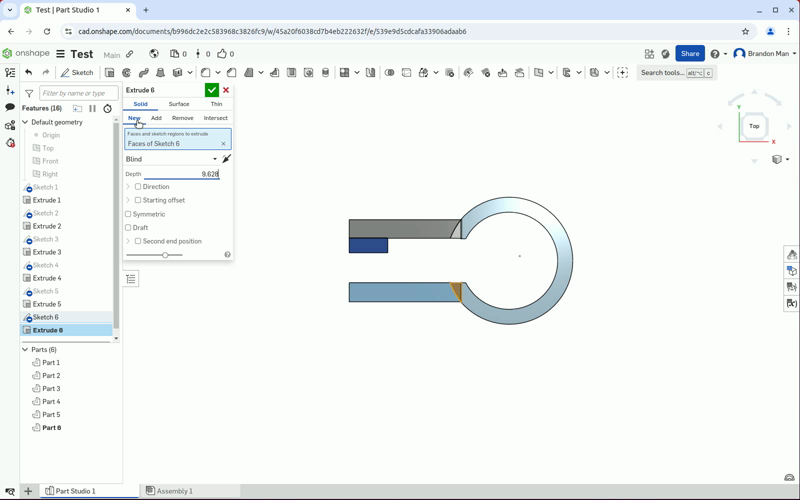
key(enter)
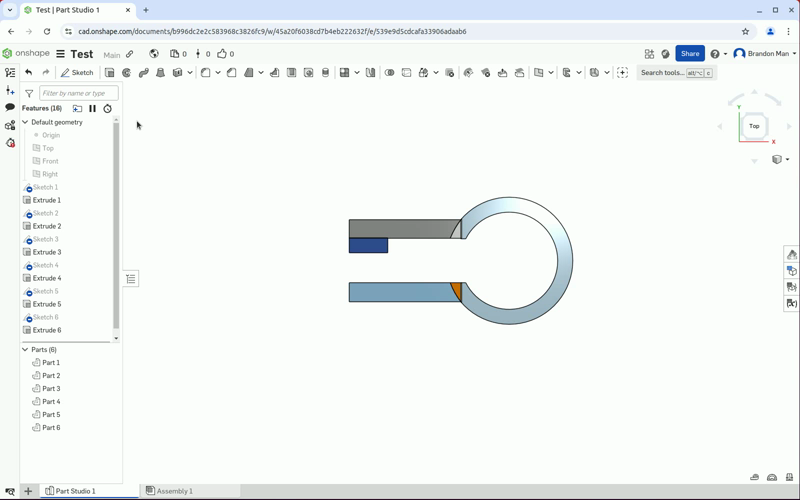
key(shift+h)
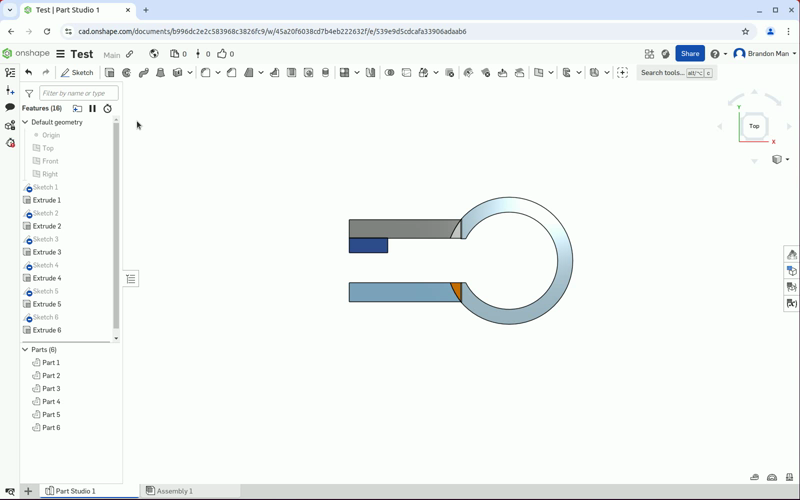
key(shift+h)
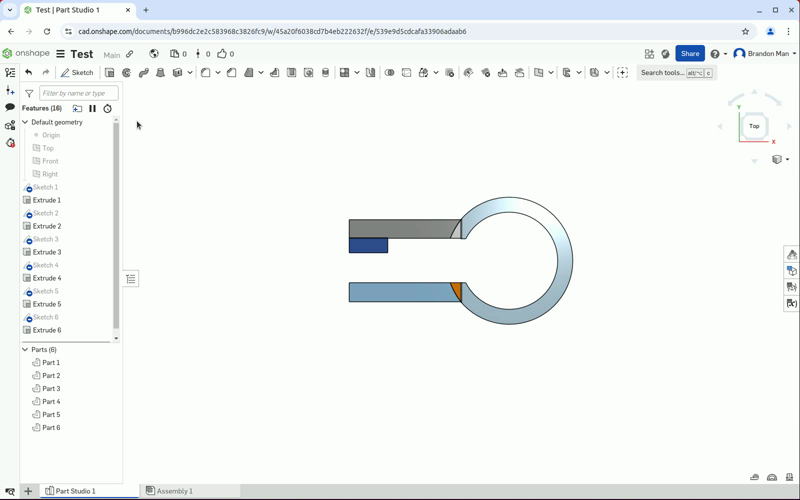
key(shift+7)
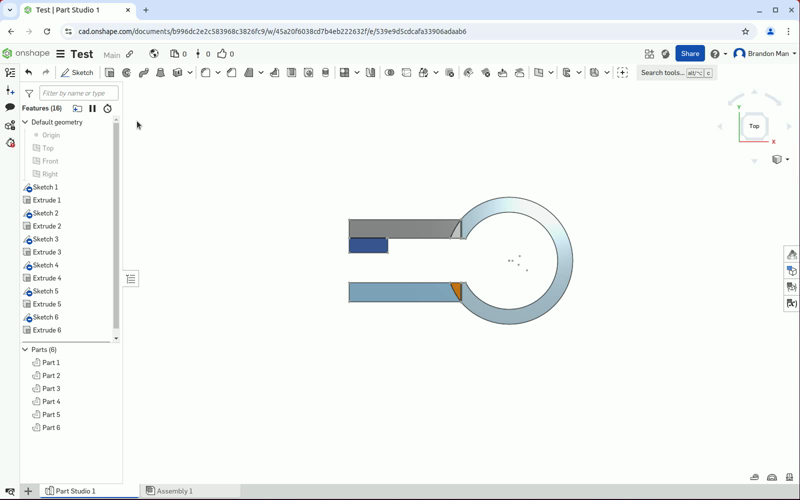
key(up, 3)
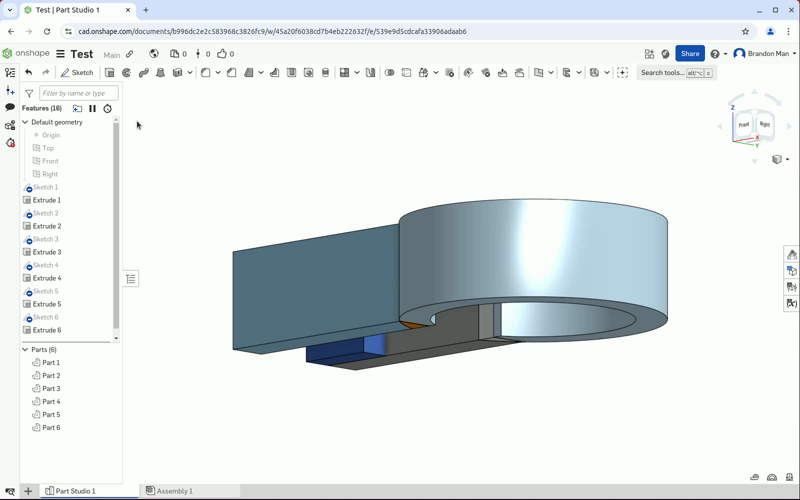
key(left, 3)
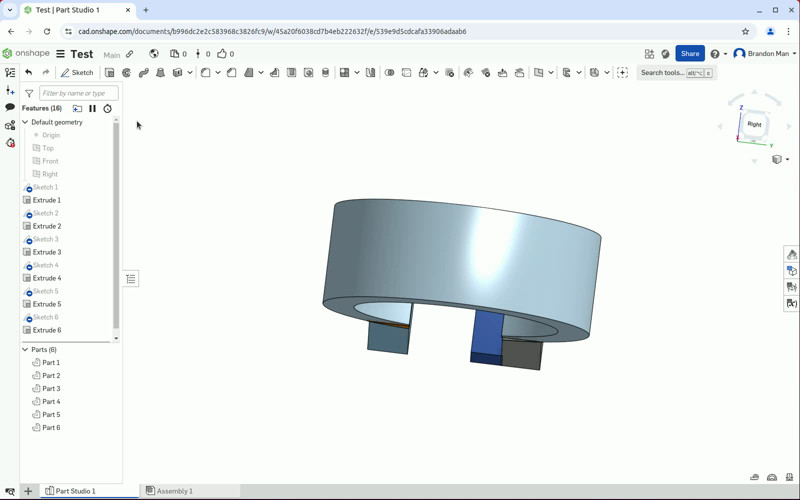
key(right, 3)
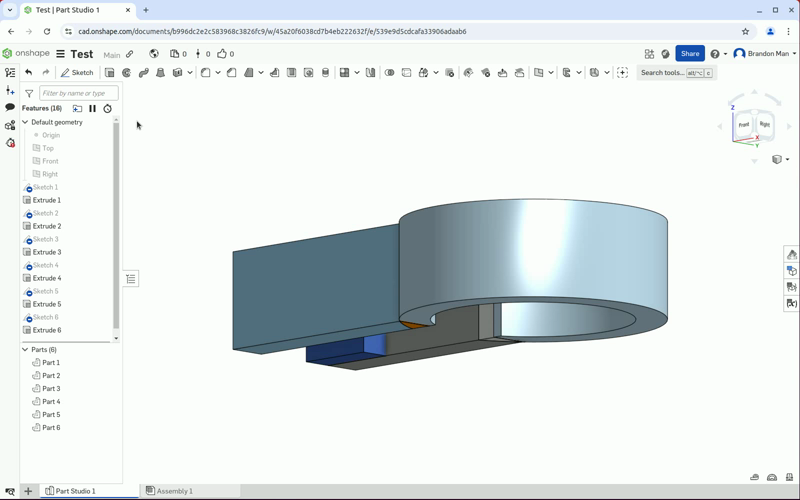
key(down, 3)
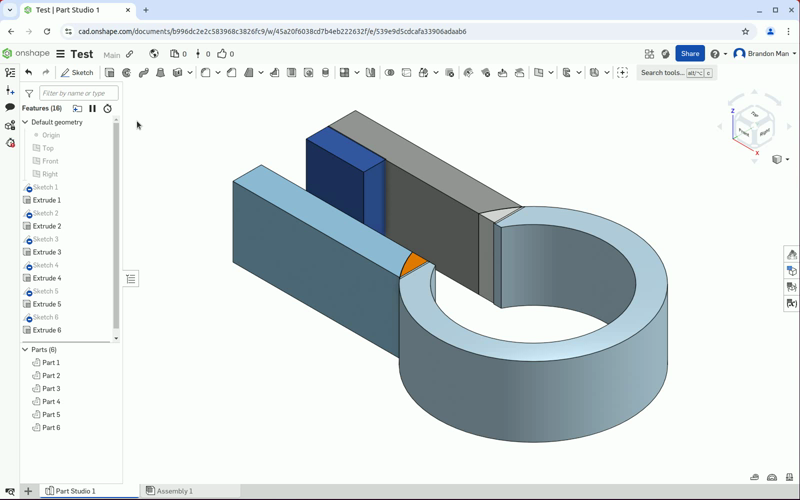
mouse_move(69, 189)
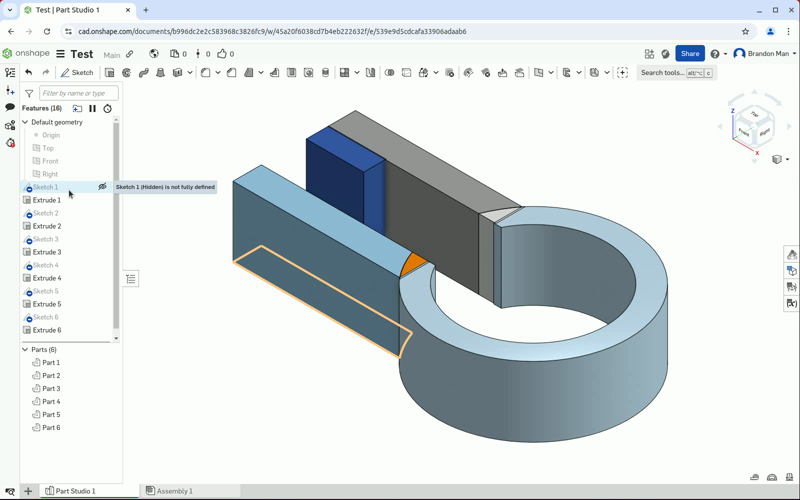
click(69, 189)